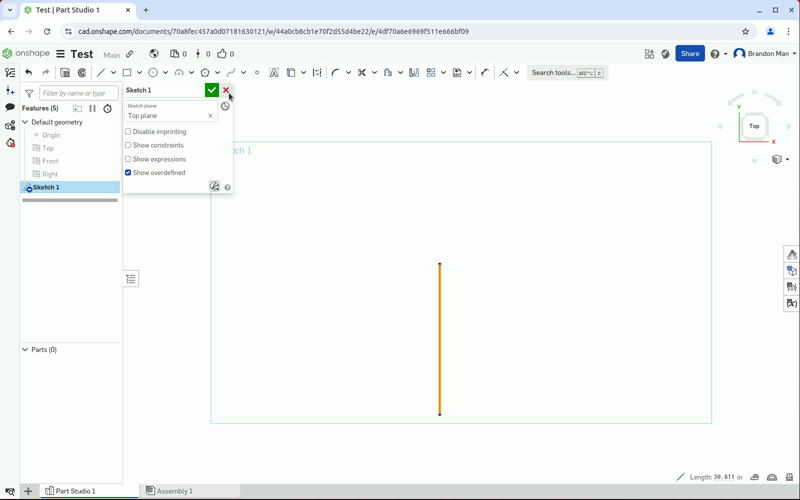
key(shift+h)
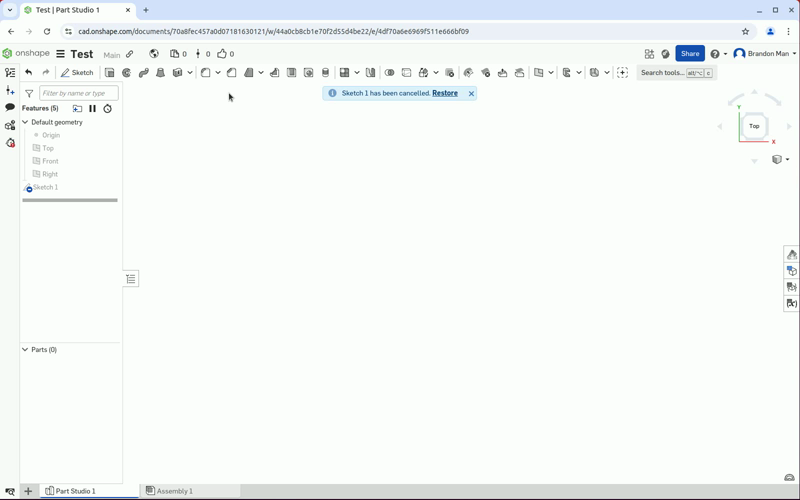
mouse_move(73, 352)
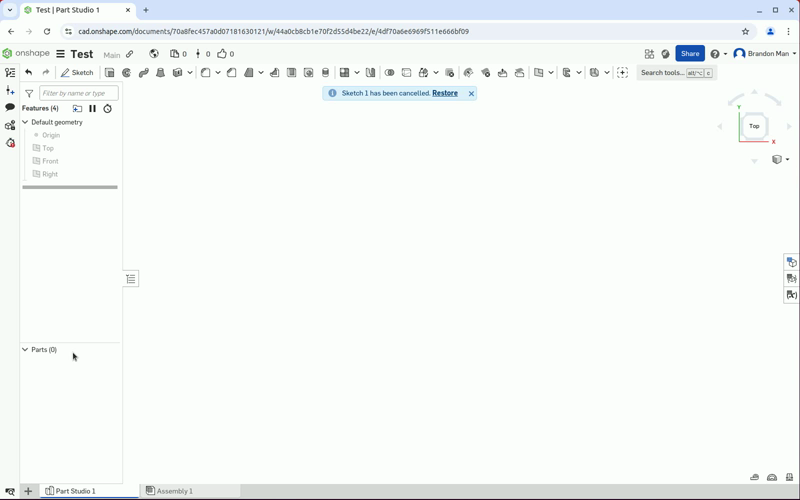
key(y)
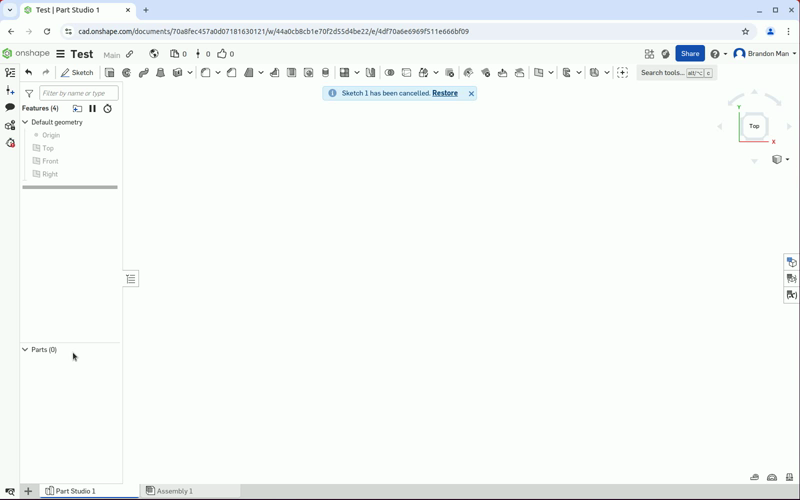
key(shift+p)
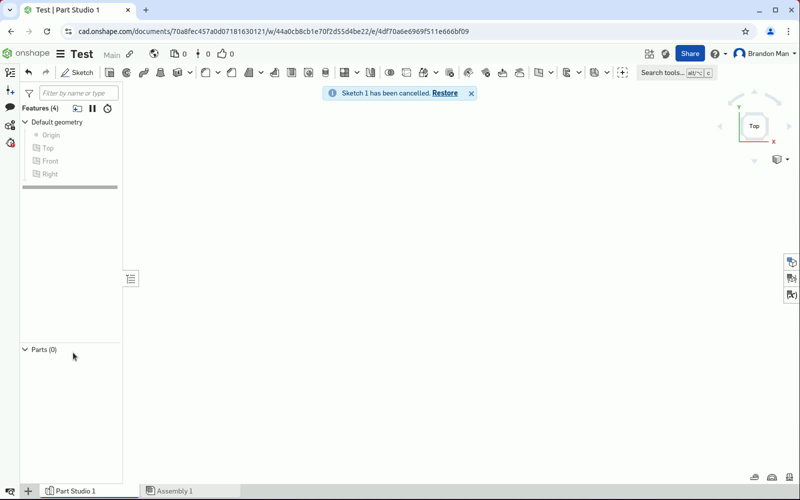
key(space)
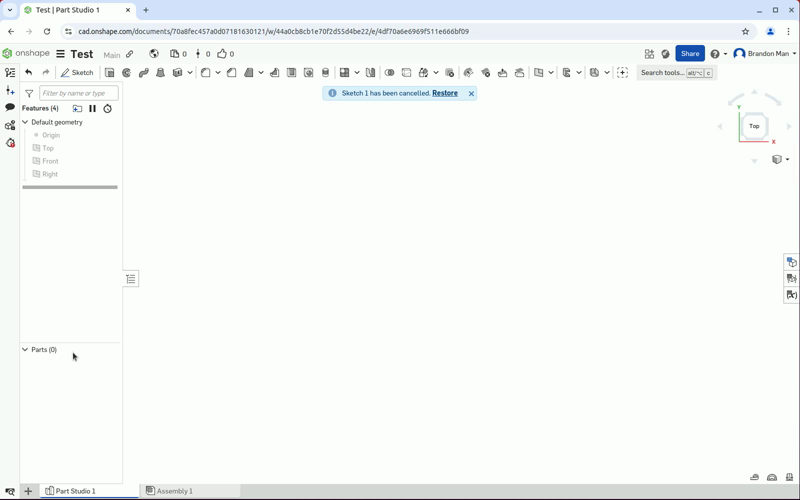
key_down(shift)
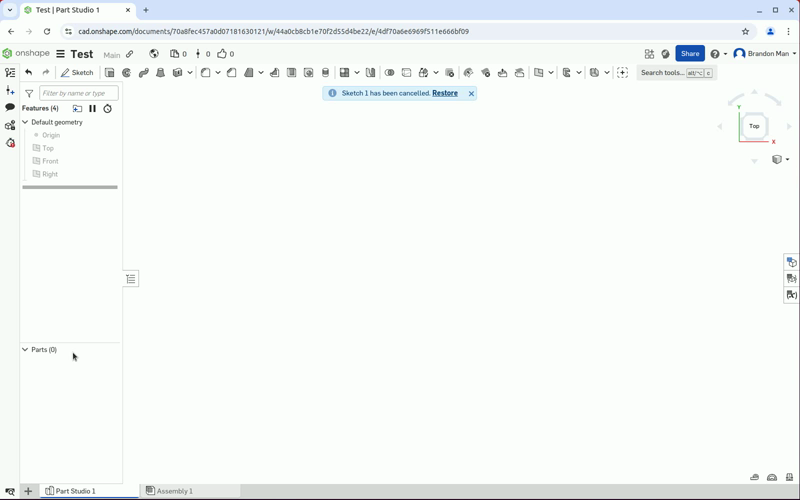
key(up)
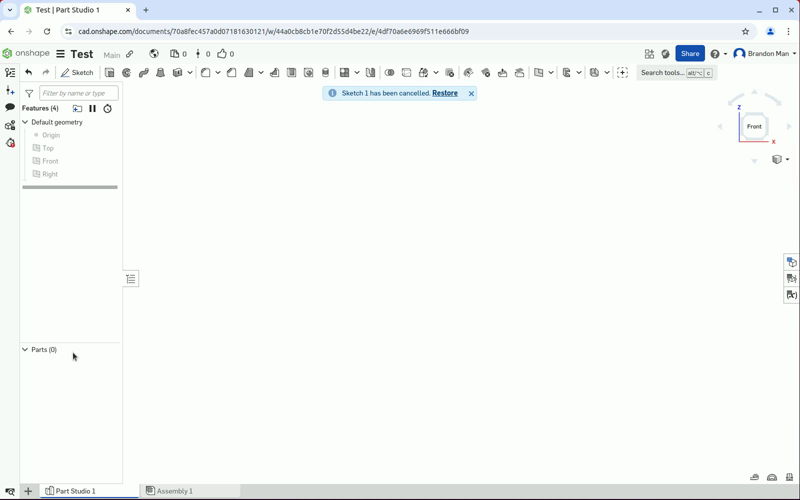
key_up(shift)
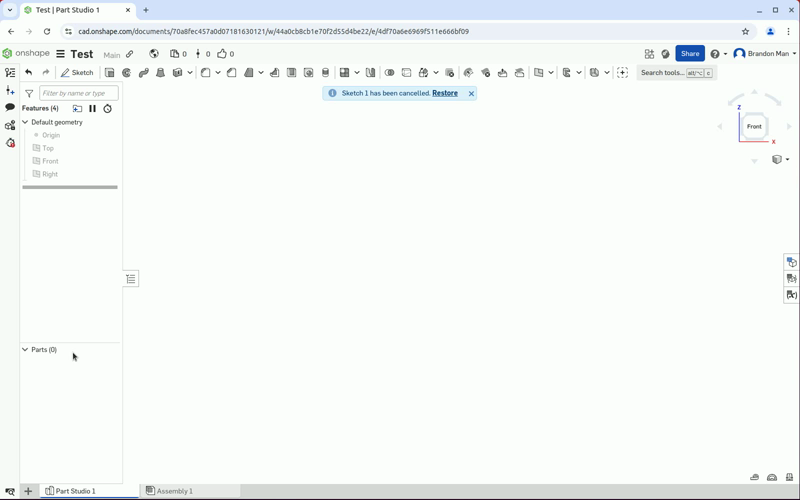
mouse_move(73, 352)
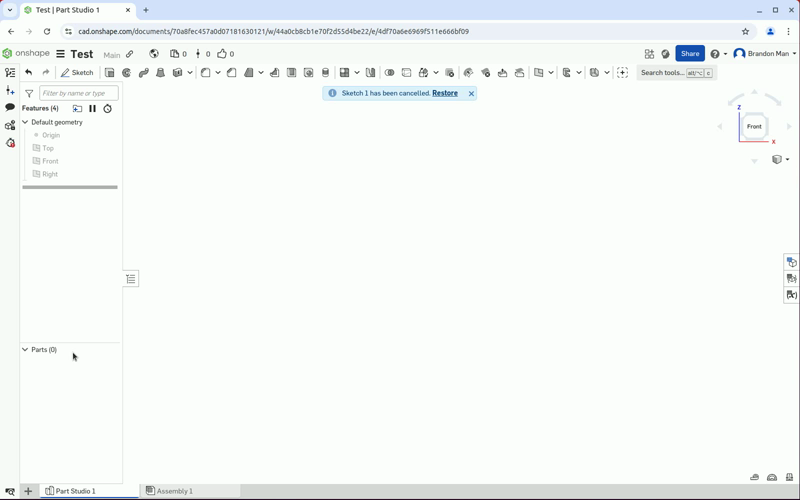
key(shift+y)
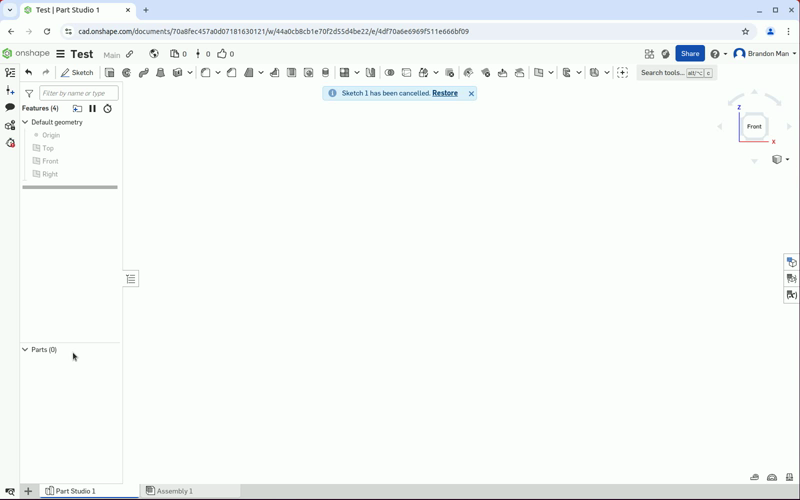
key(shift+s)
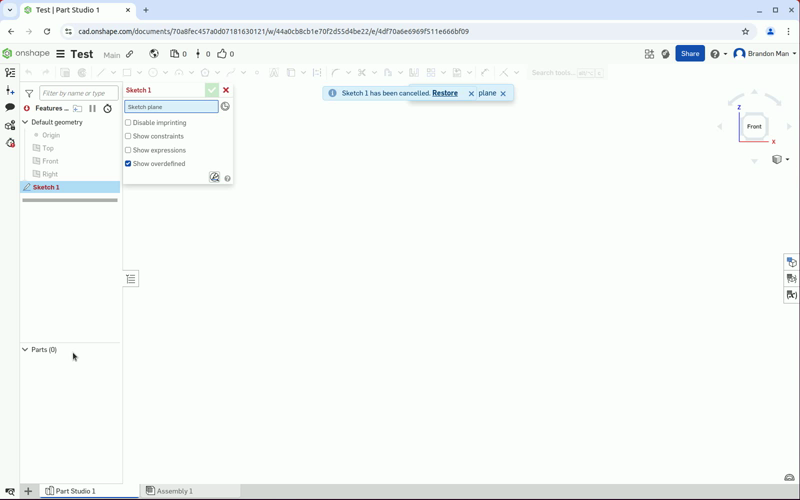
mouse_move(73, 163)
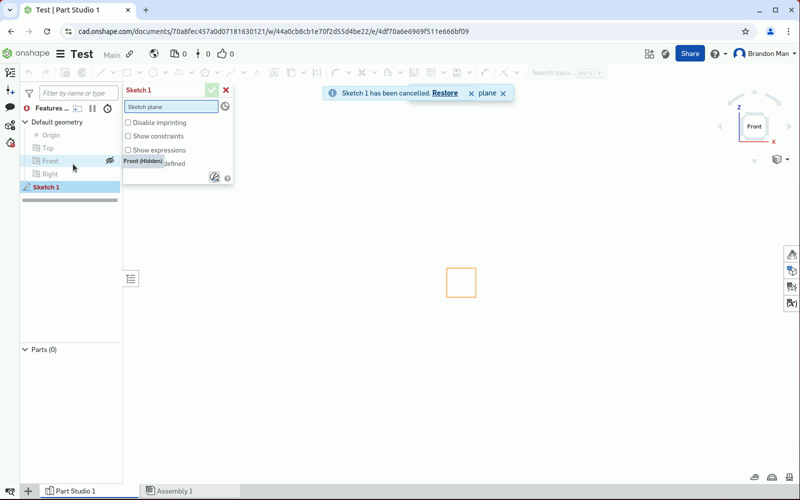
click(73, 163)
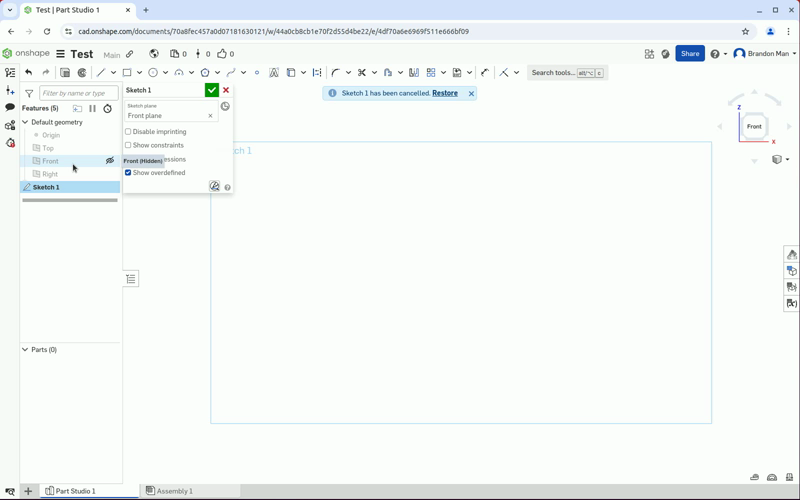
mouse_move(73, 352)
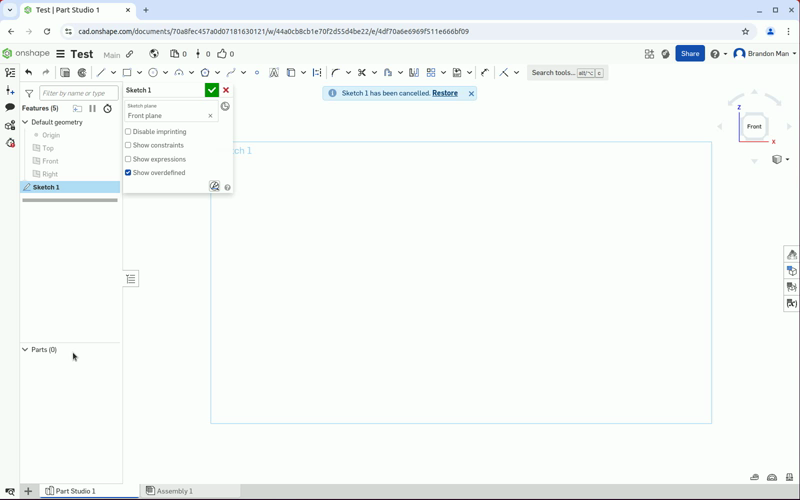
key(y)
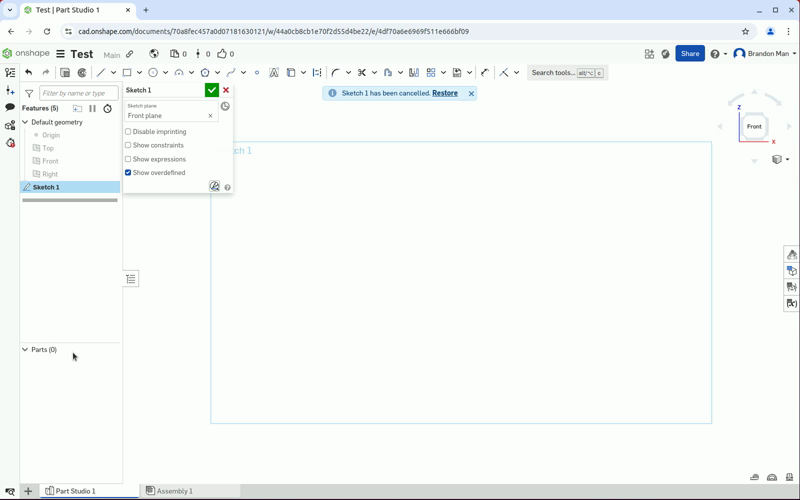
key(l)
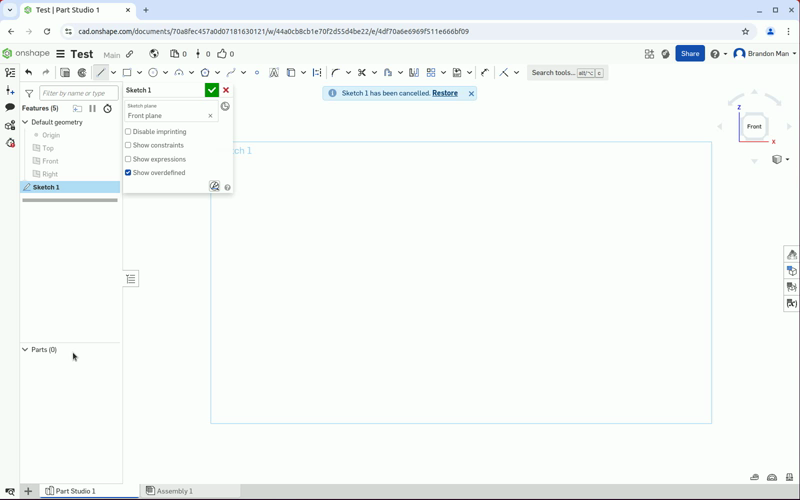
key_down(shift)
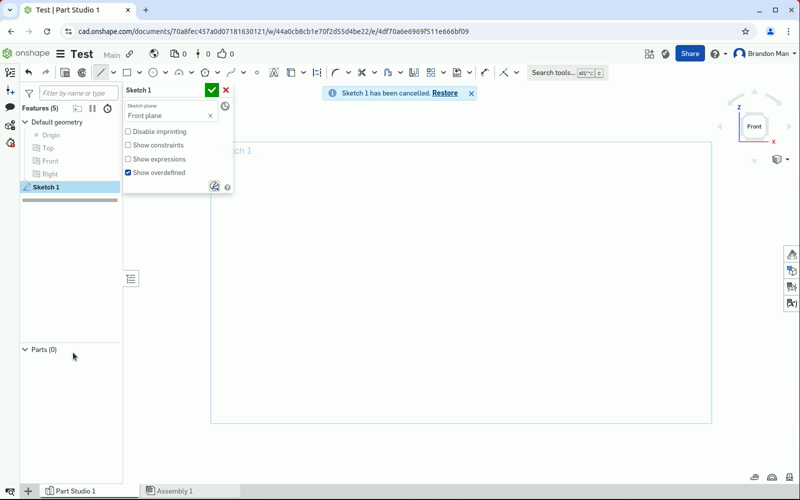
mouse_move(439, 330)
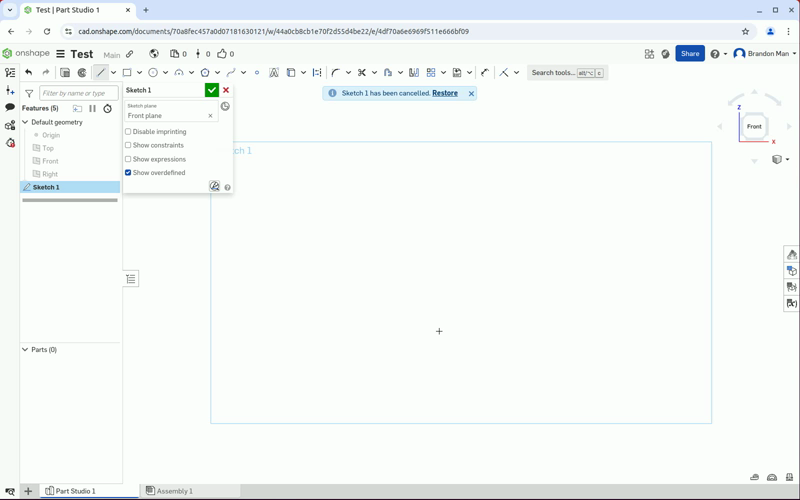
click(439, 330)
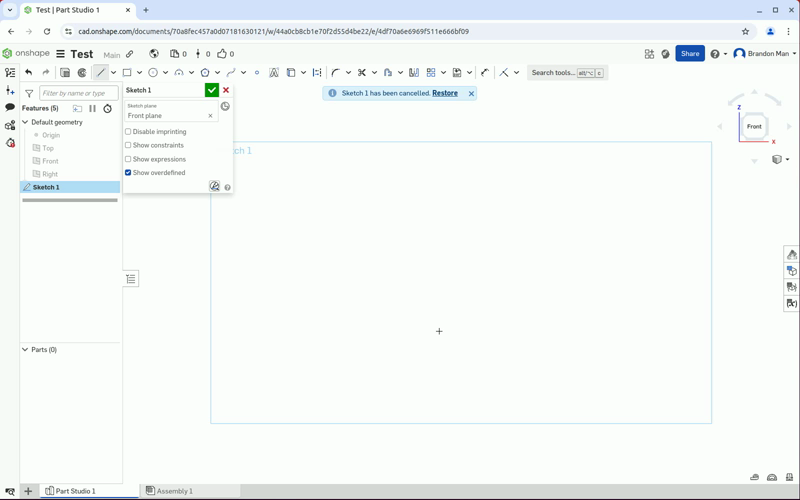
key_up(shift)
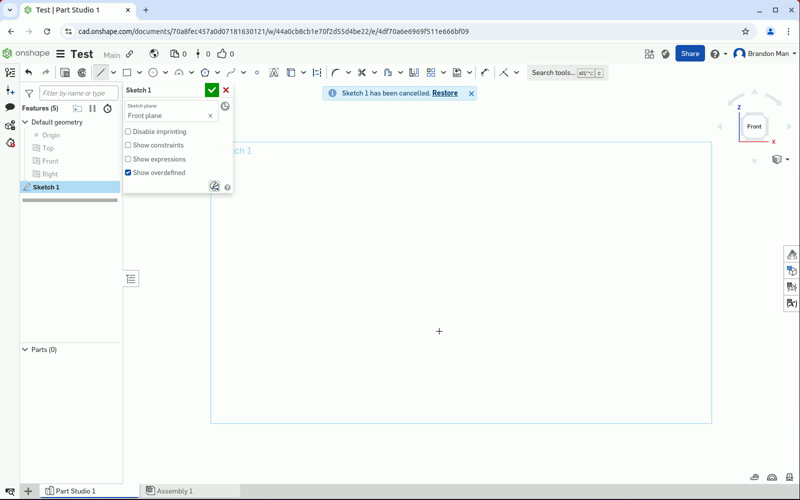
key_down(shift)
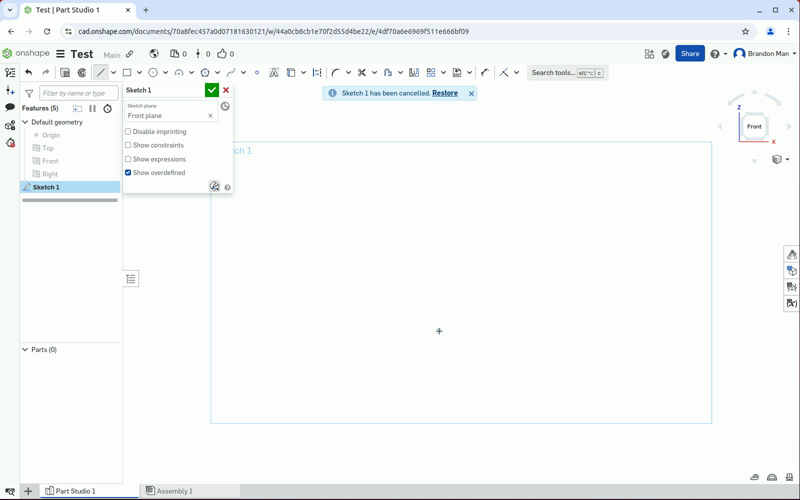
mouse_move(469, 330)
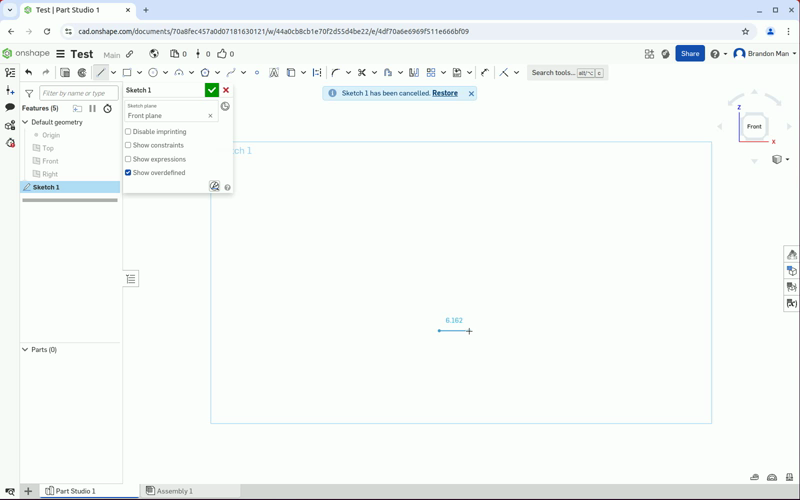
mouse_move(453, 330)
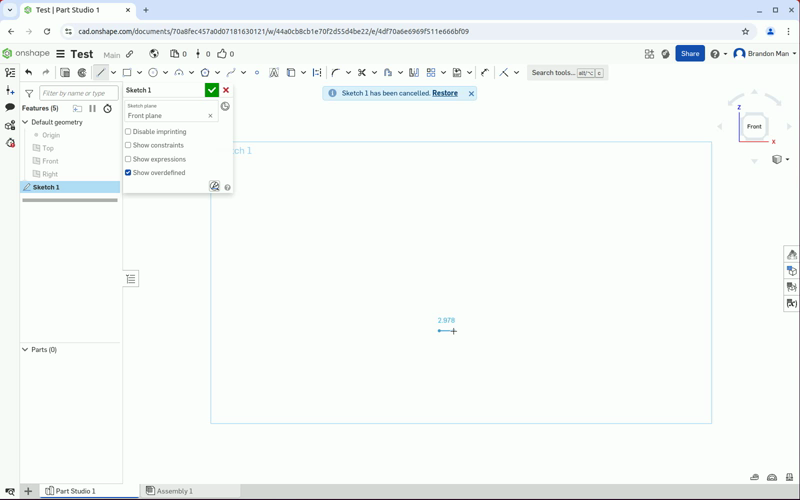
click(453, 330)
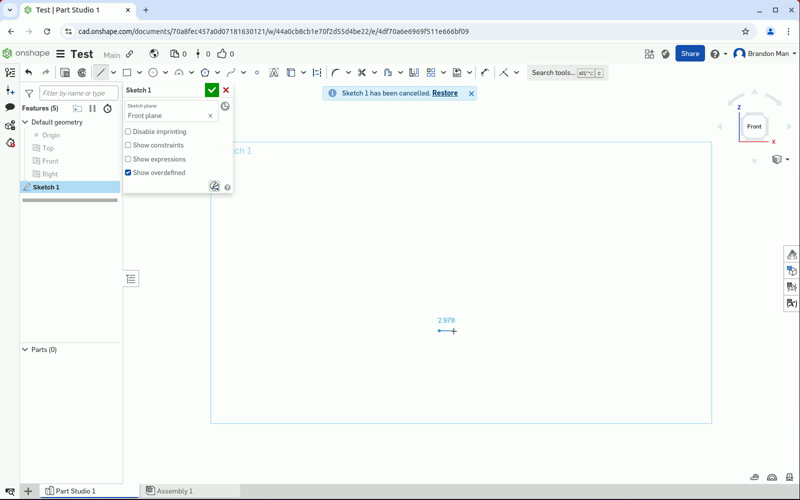
key_up(shift)
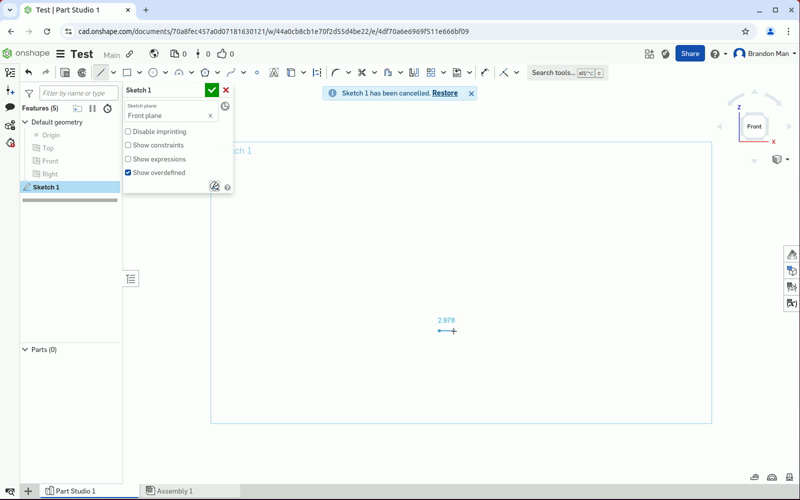
key_down(shift)
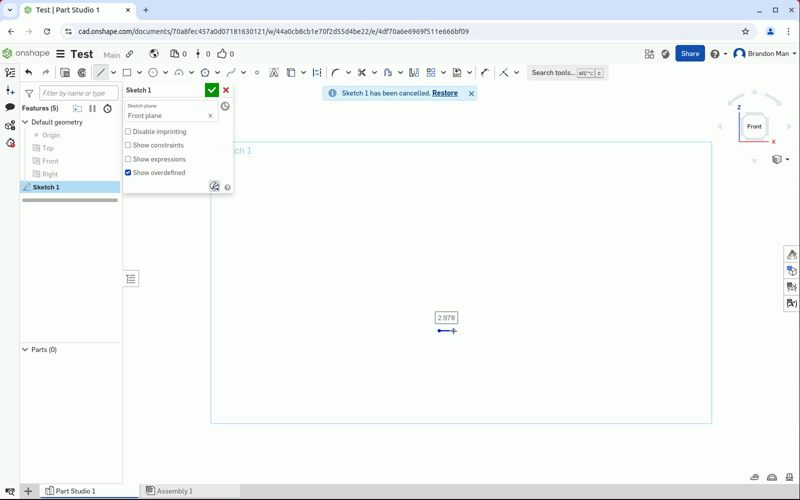
mouse_move(483, 330)
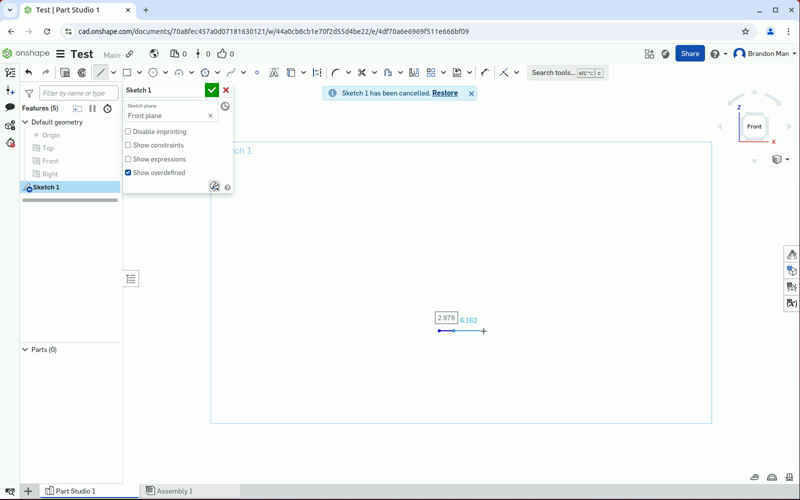
mouse_move(453, 327)
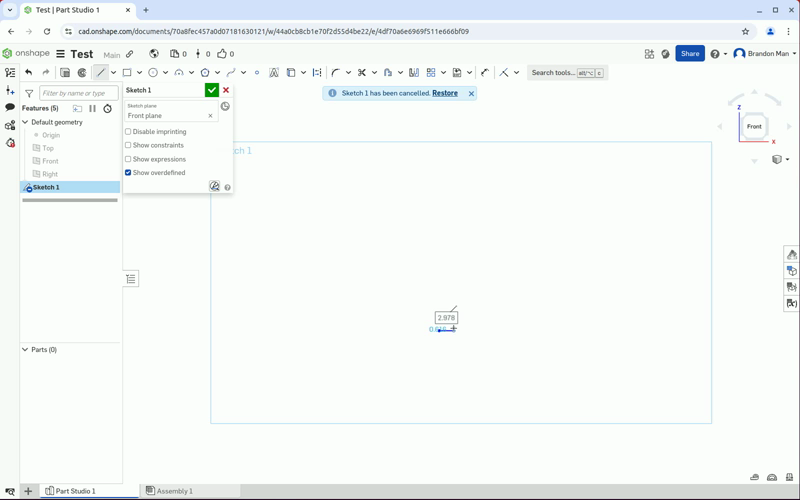
scroll(6)
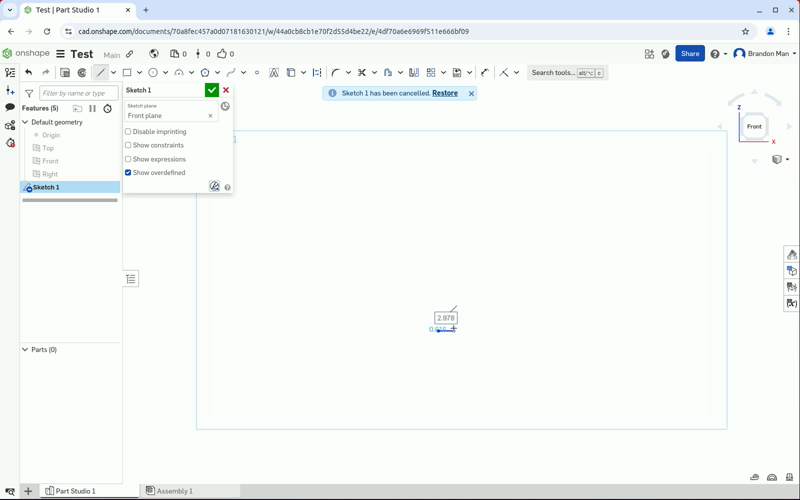
scroll(6)
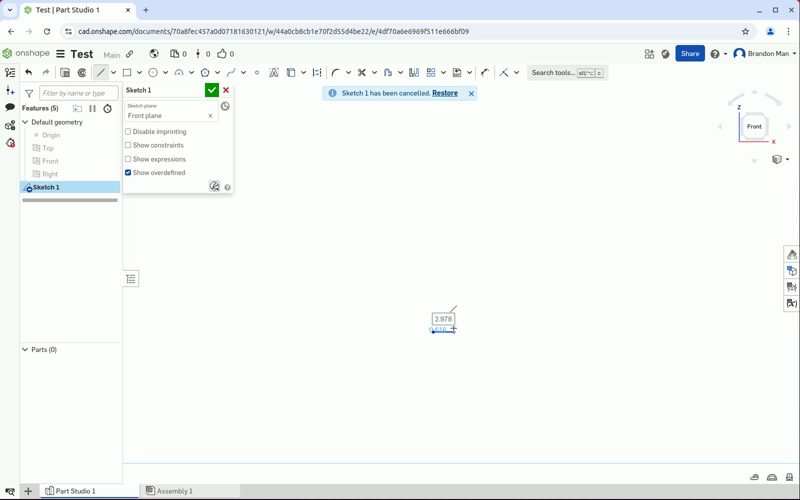
scroll(6)
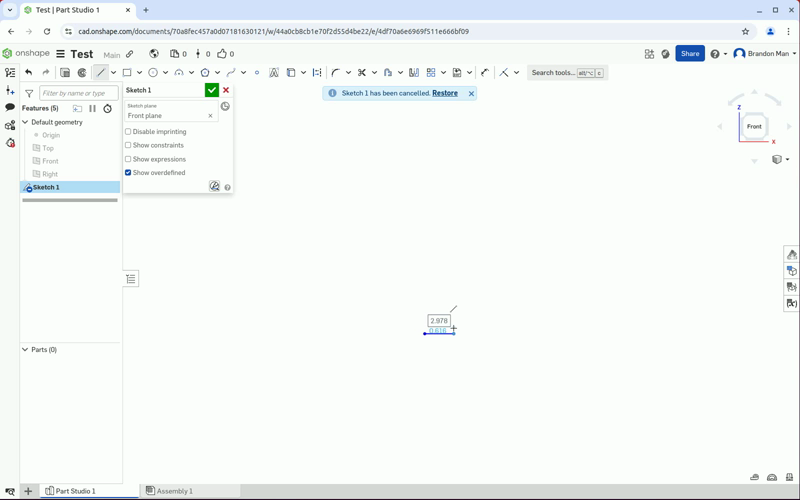
scroll(6)
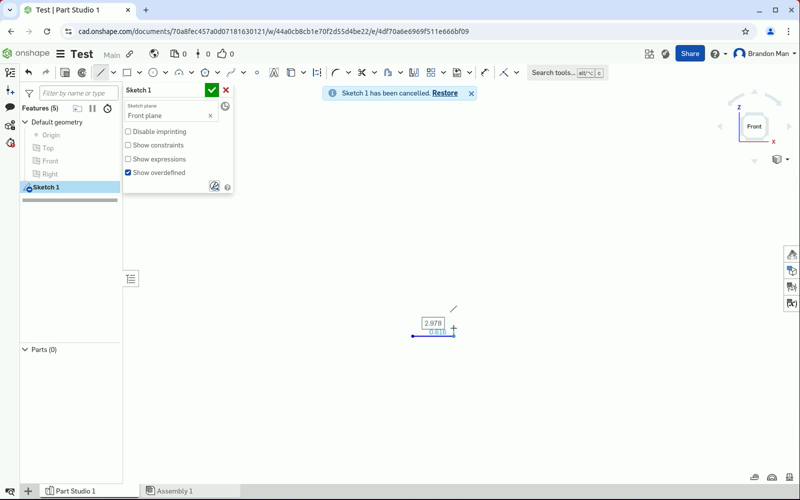
scroll(6)
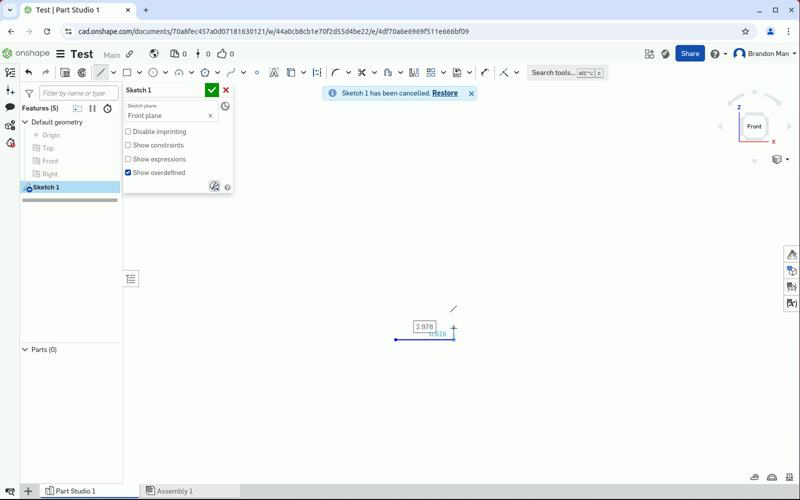
scroll(6)
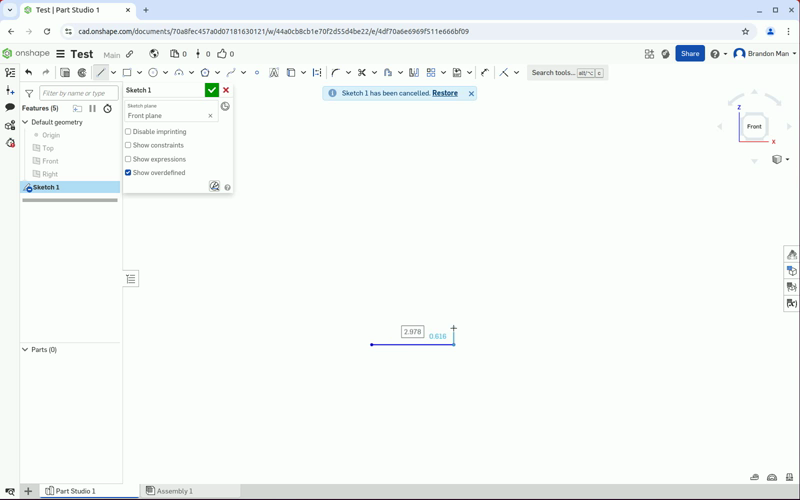
scroll(6)
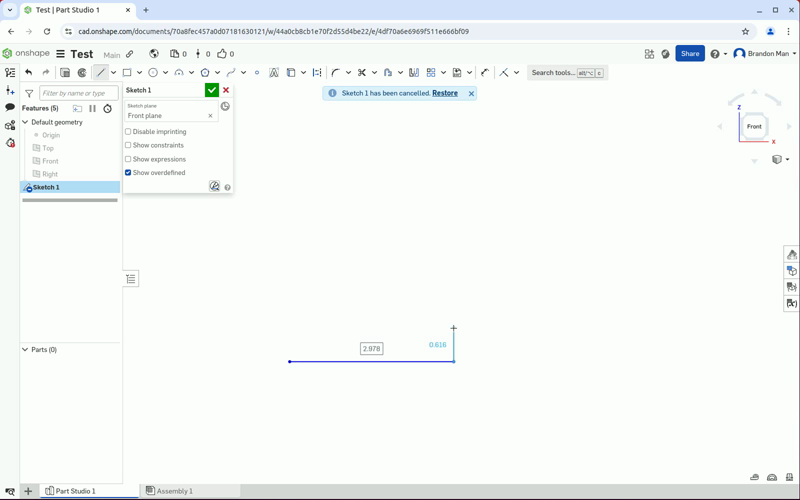
click(453, 327)
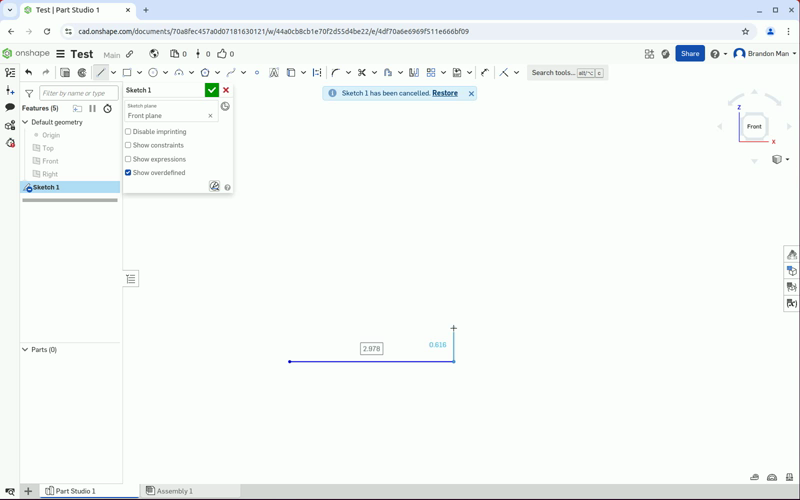
scroll(-6)
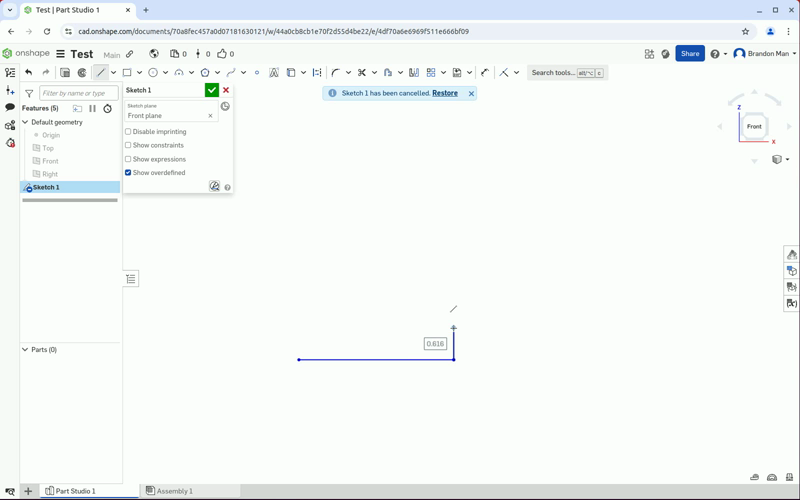
scroll(-6)
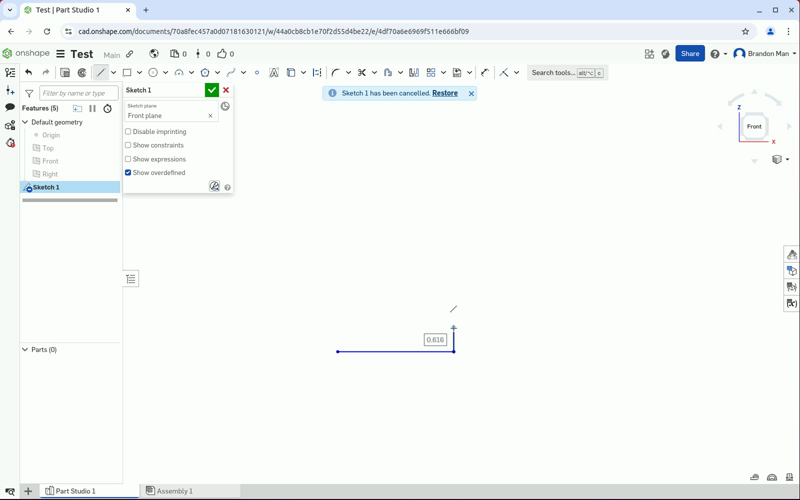
scroll(-6)
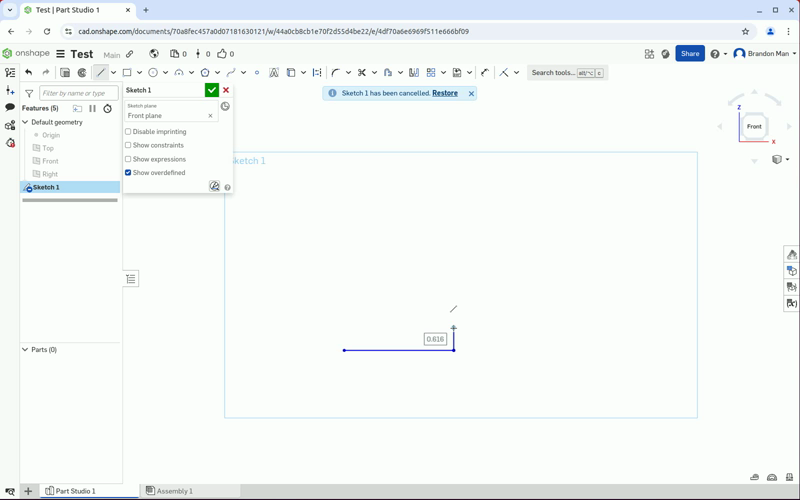
scroll(-6)
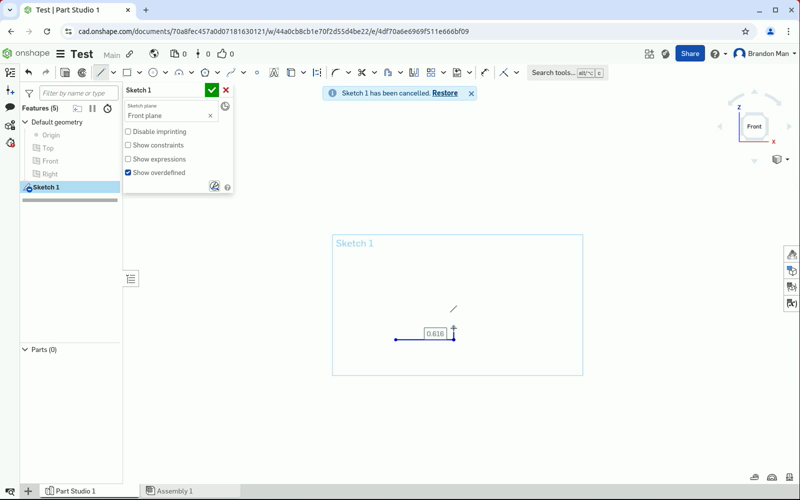
scroll(-6)
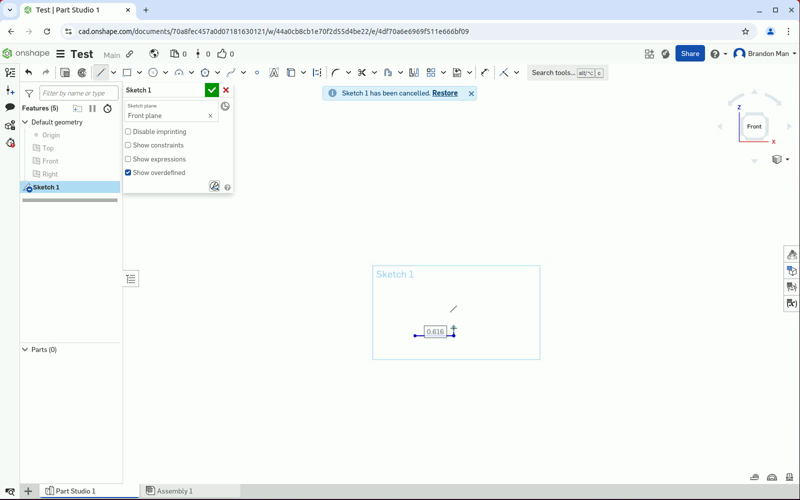
scroll(-6)
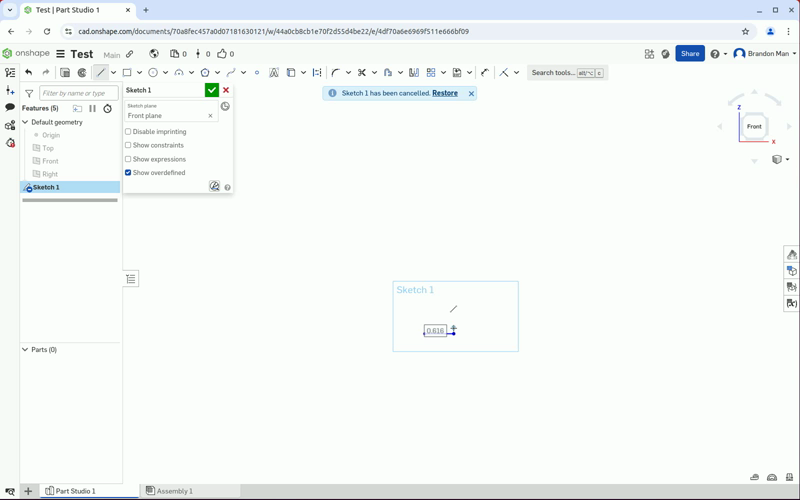
scroll(-6)
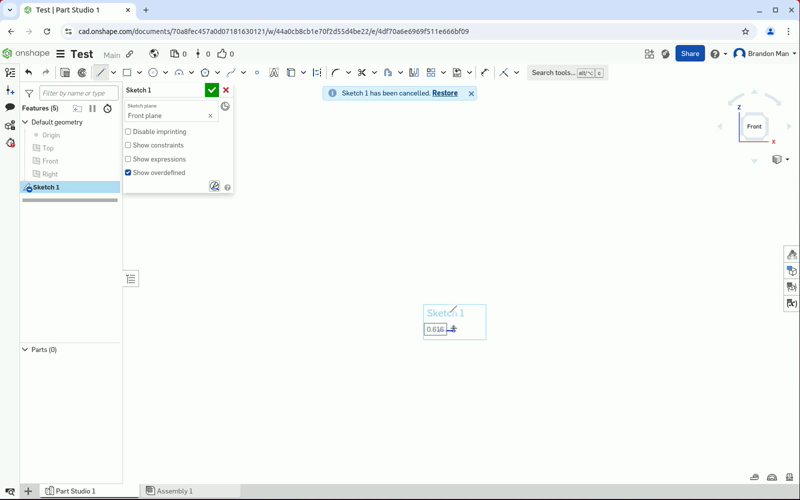
key_up(shift)
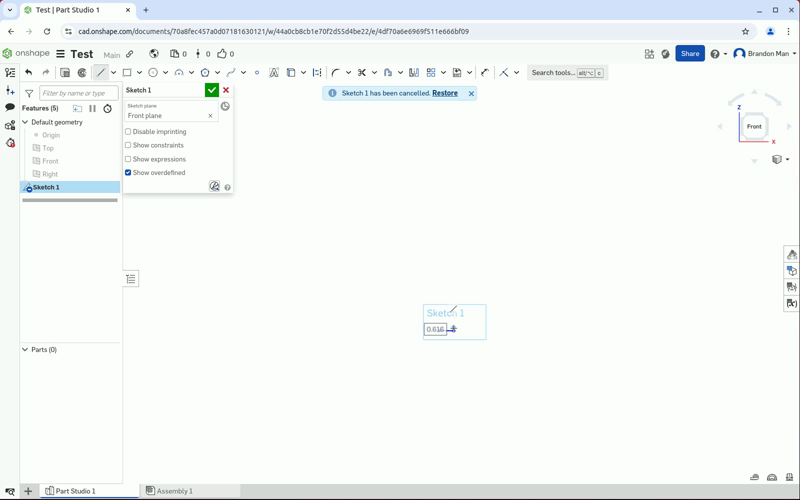
key_down(shift)
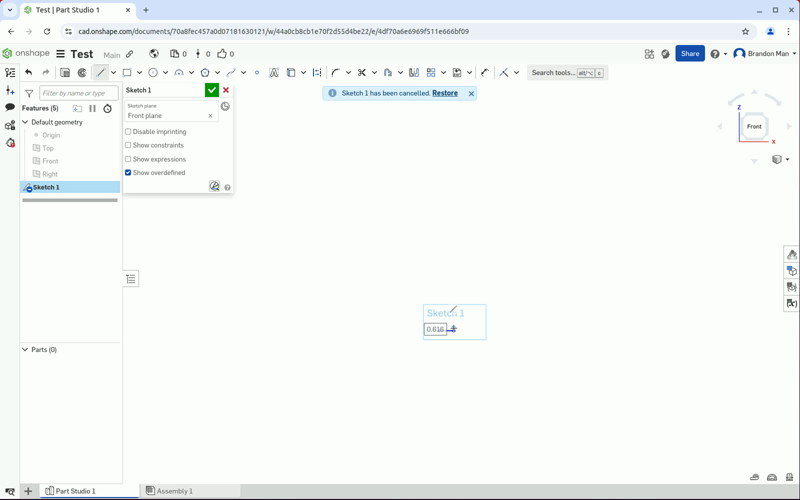
mouse_move(483, 327)
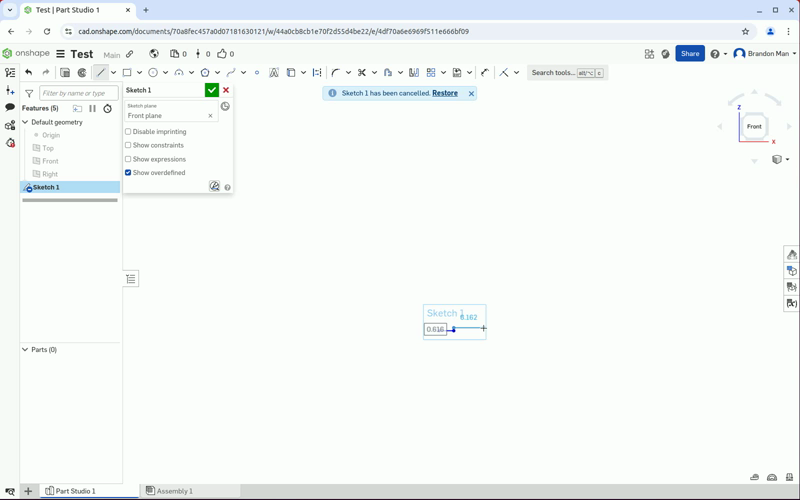
mouse_move(450, 327)
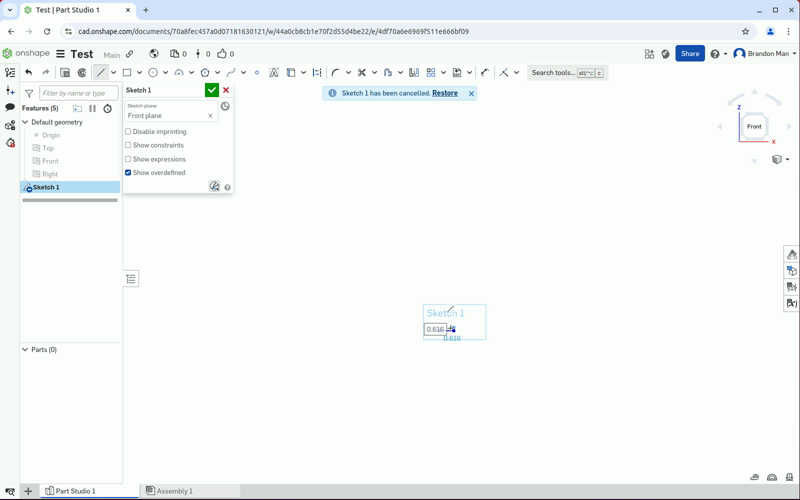
scroll(6)
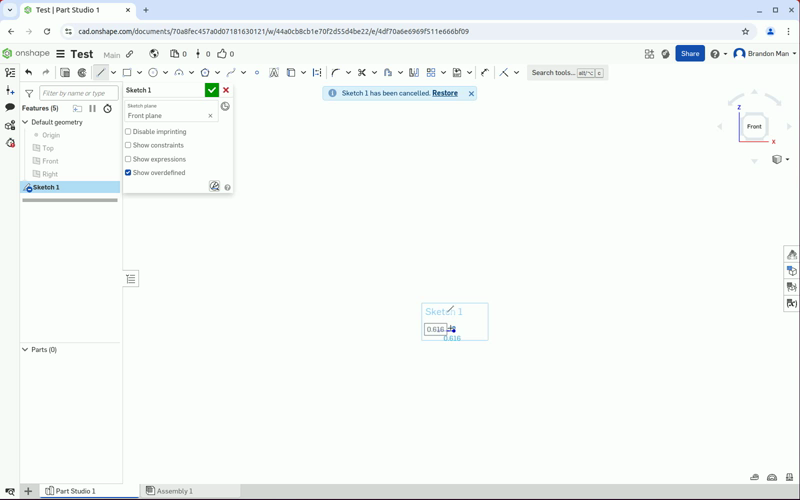
scroll(6)
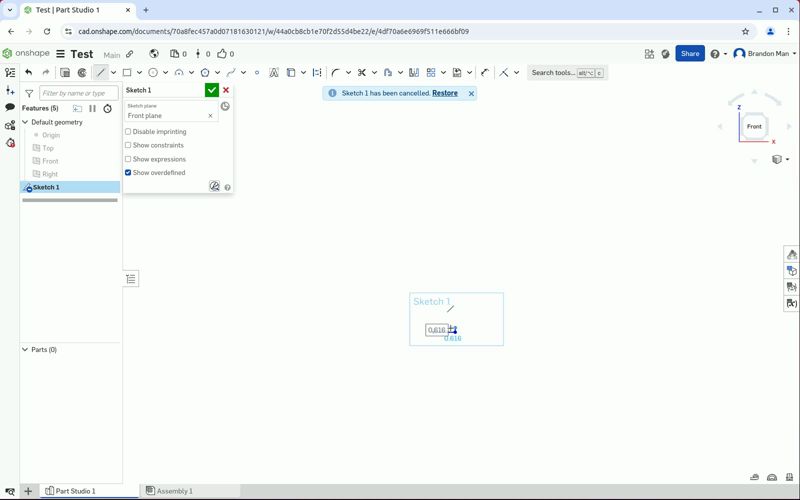
scroll(6)
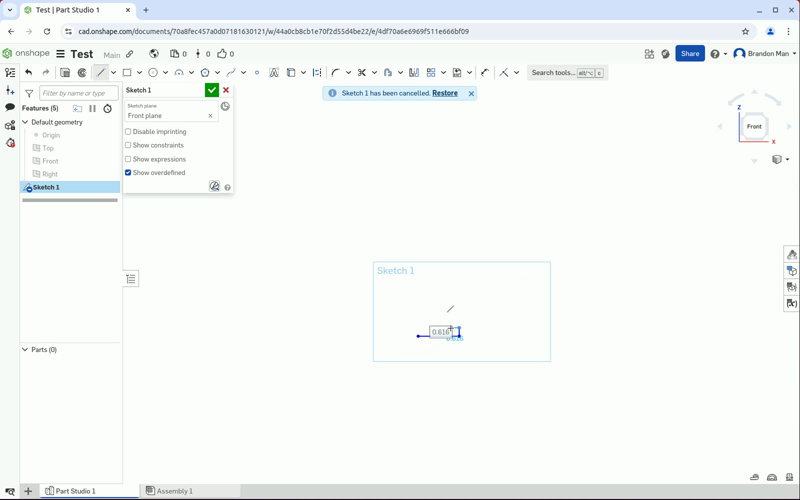
scroll(6)
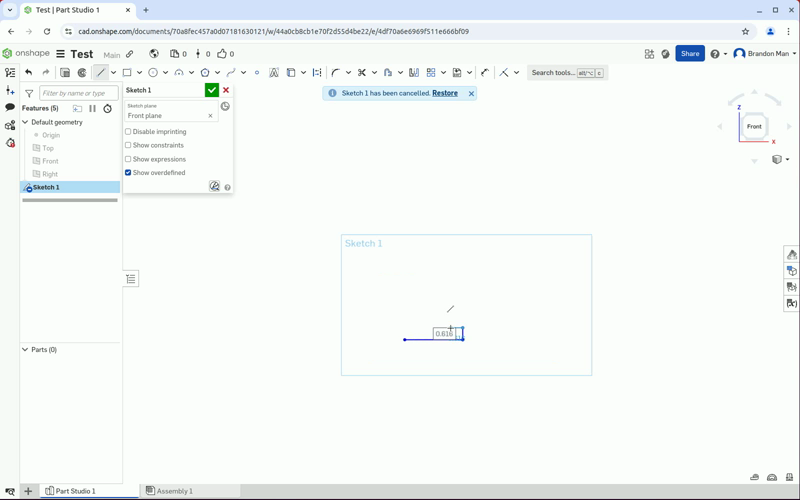
scroll(6)
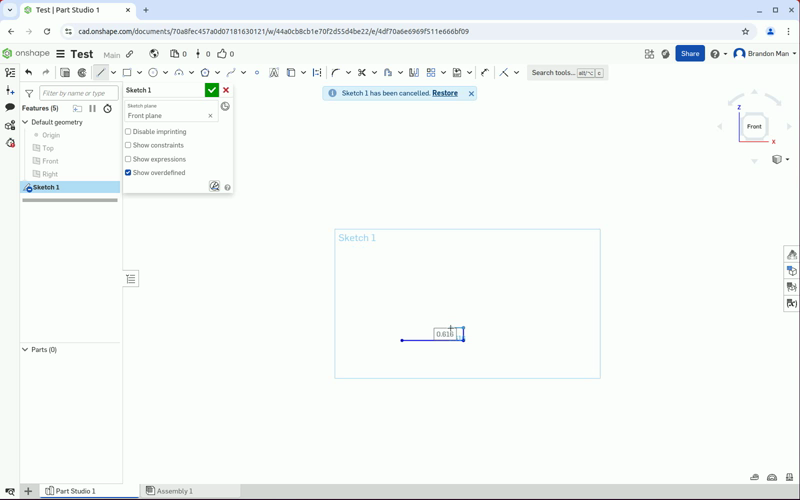
scroll(6)
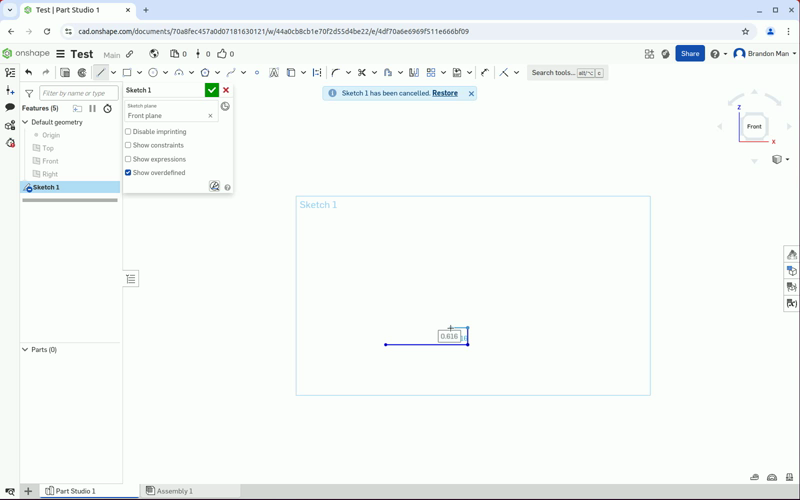
scroll(6)
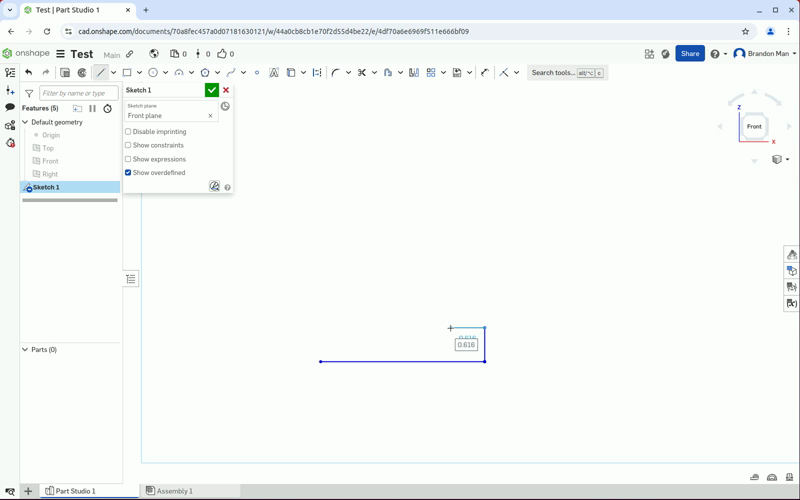
click(450, 327)
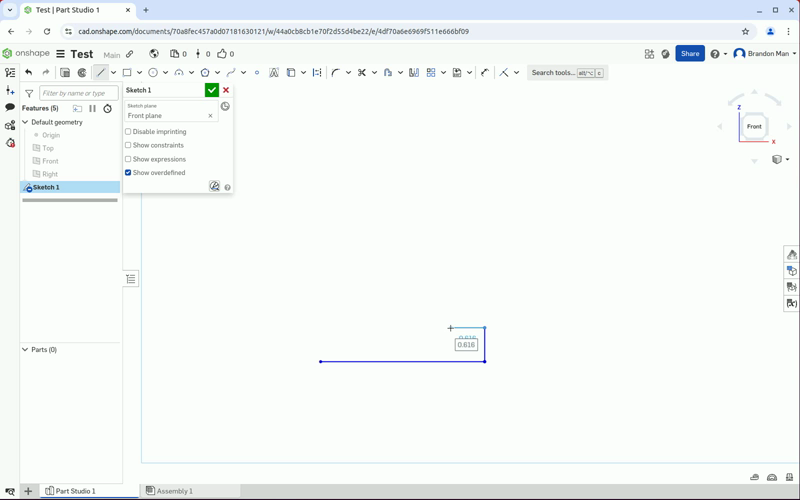
scroll(-6)
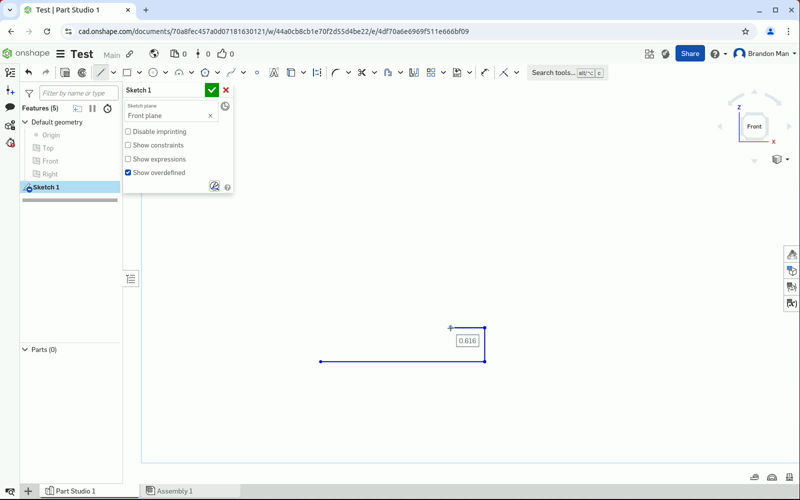
scroll(-6)
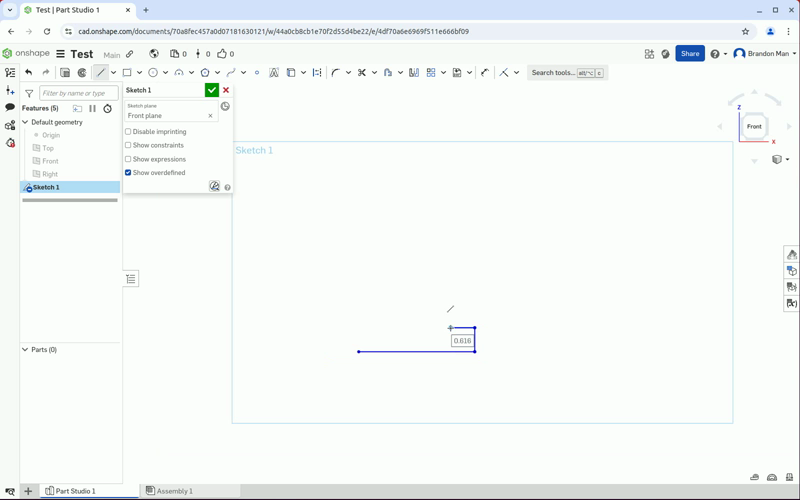
scroll(-6)
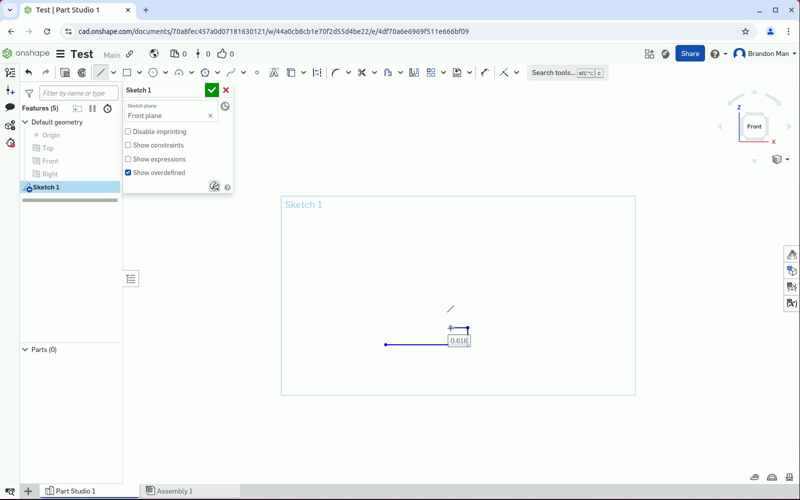
scroll(-6)
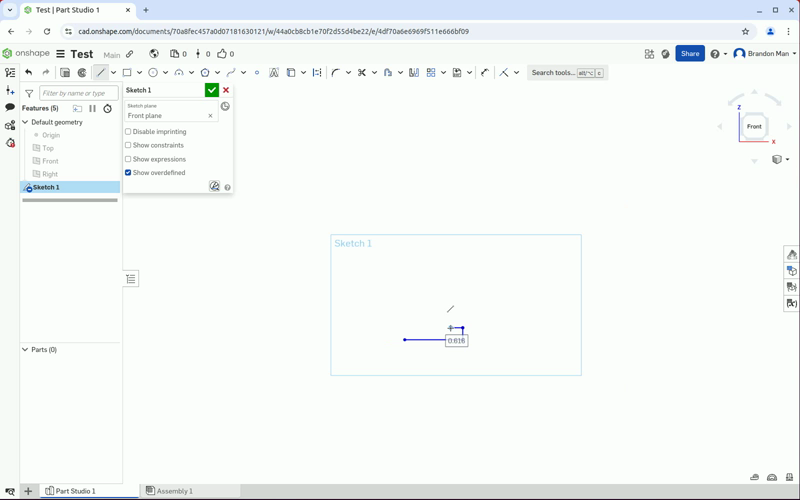
scroll(-6)
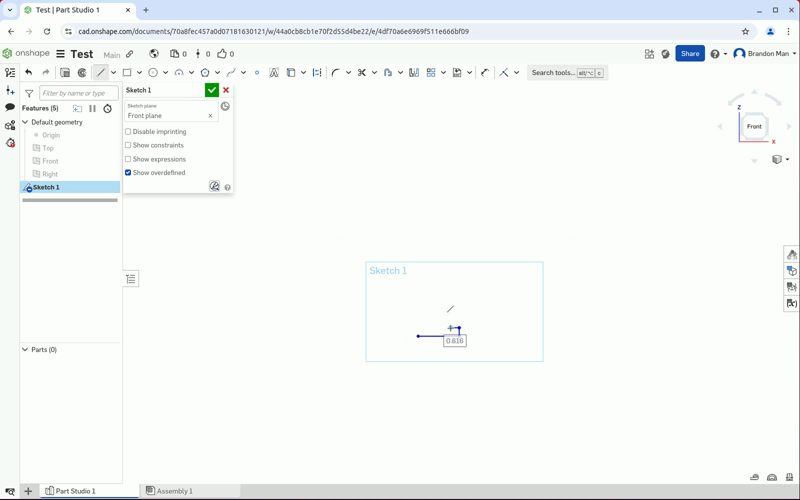
scroll(-6)
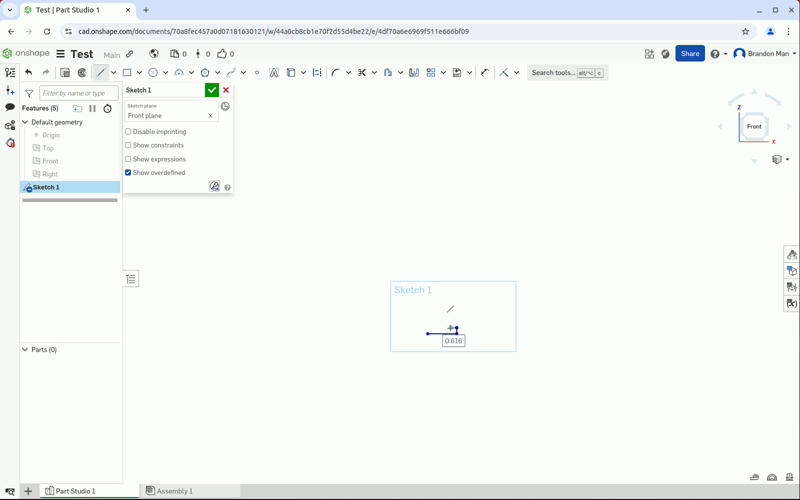
scroll(-6)
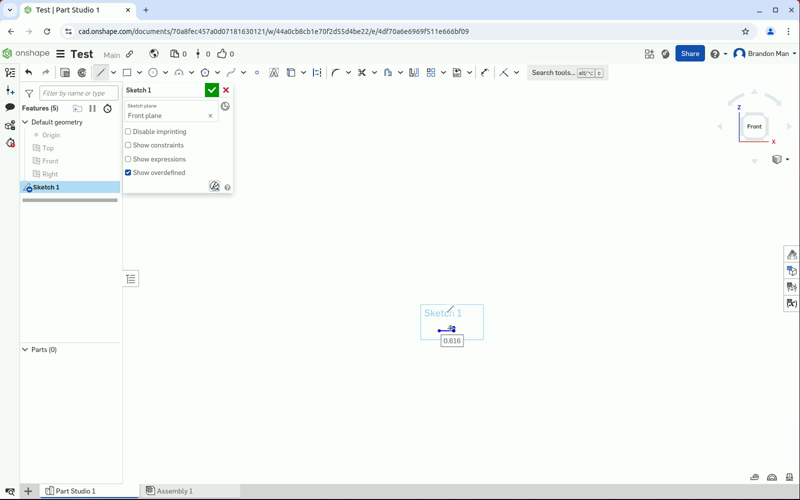
key_up(shift)
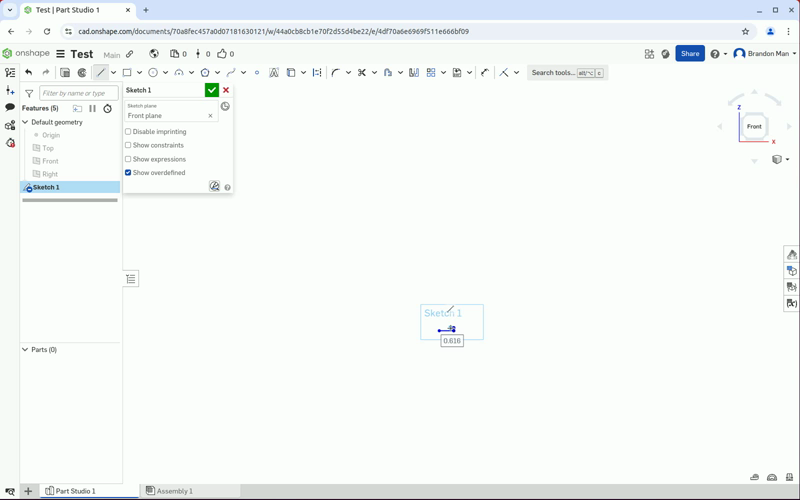
key_down(shift)
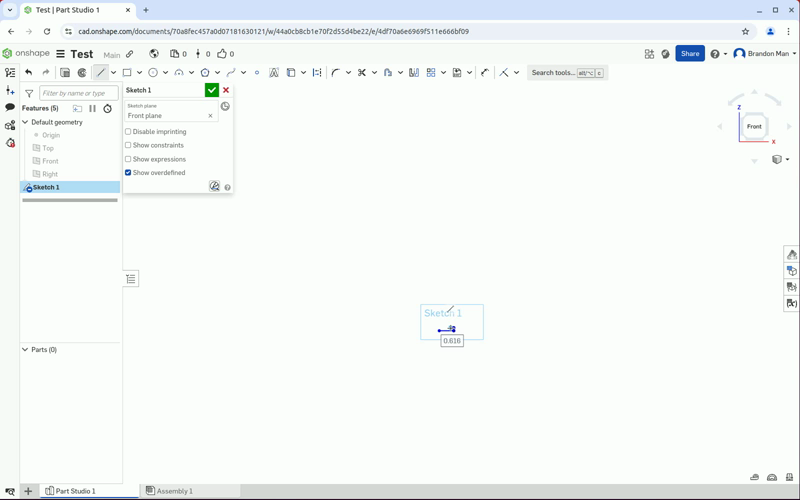
mouse_move(480, 327)
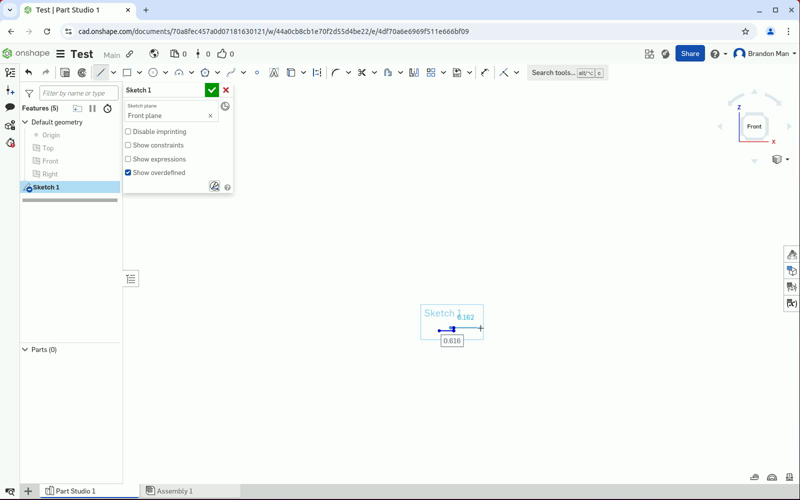
mouse_move(450, 316)
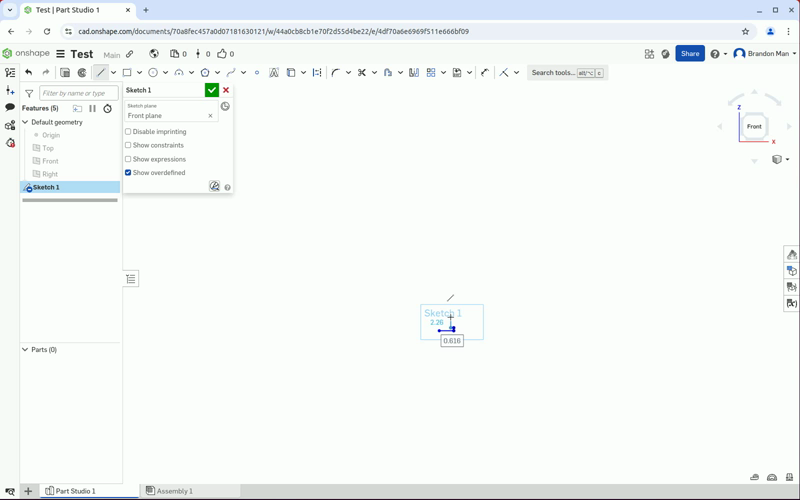
click(450, 316)
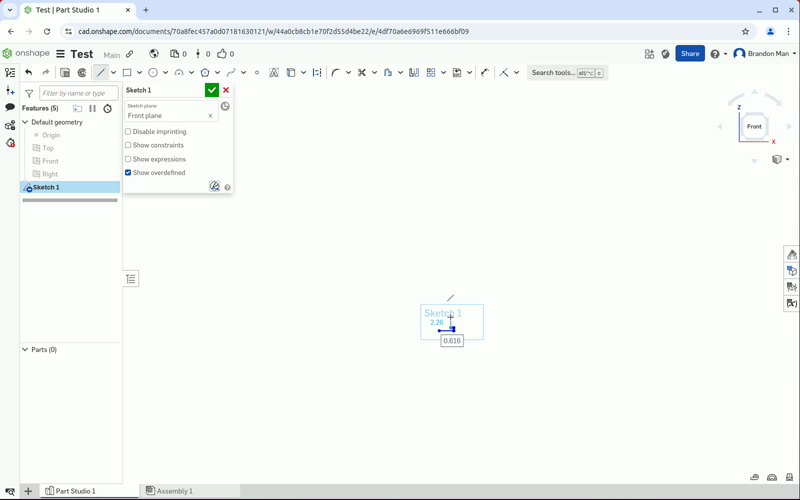
key_up(shift)
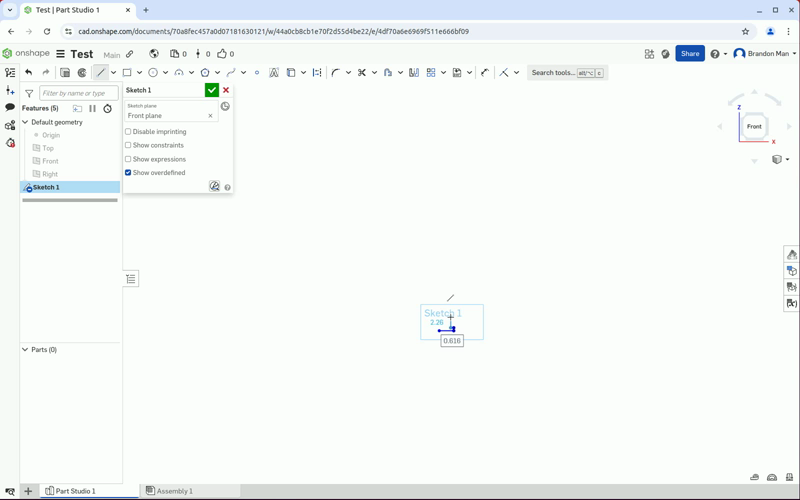
key_down(shift)
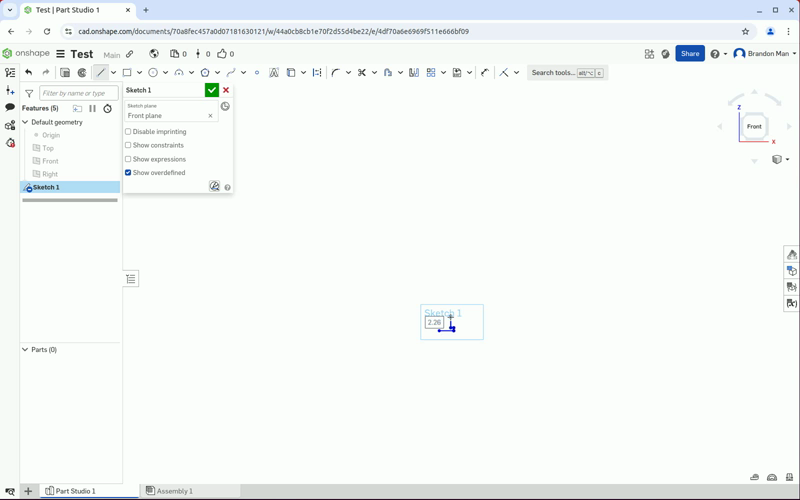
mouse_move(480, 316)
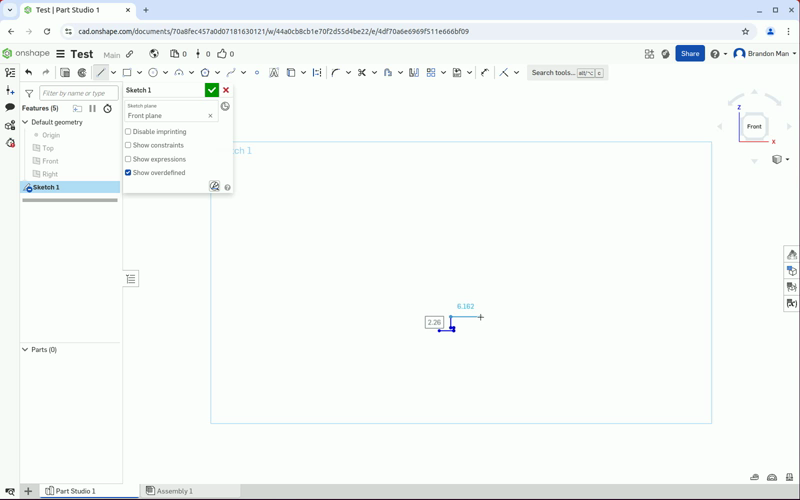
mouse_move(446, 316)
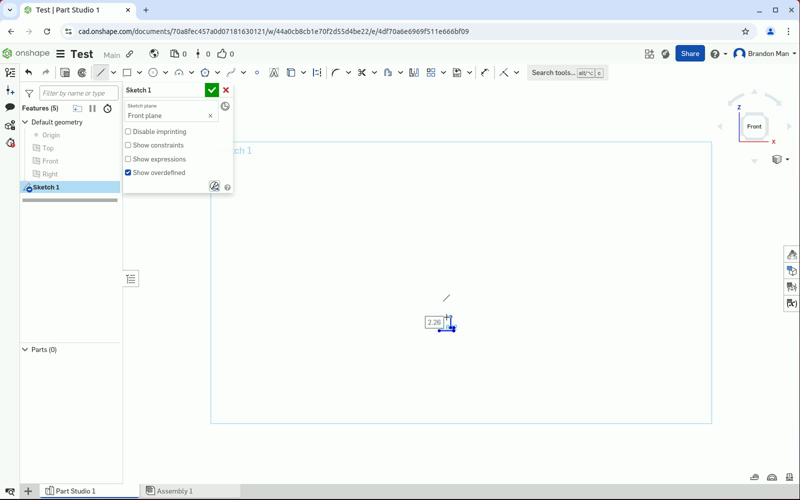
scroll(6)
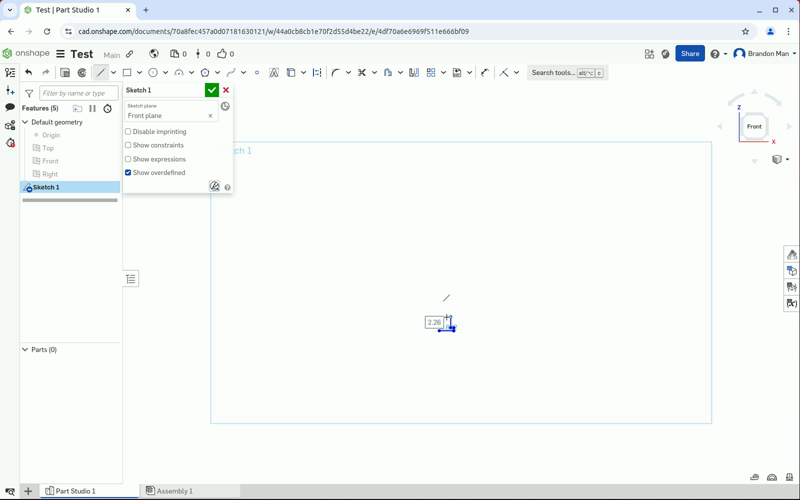
scroll(6)
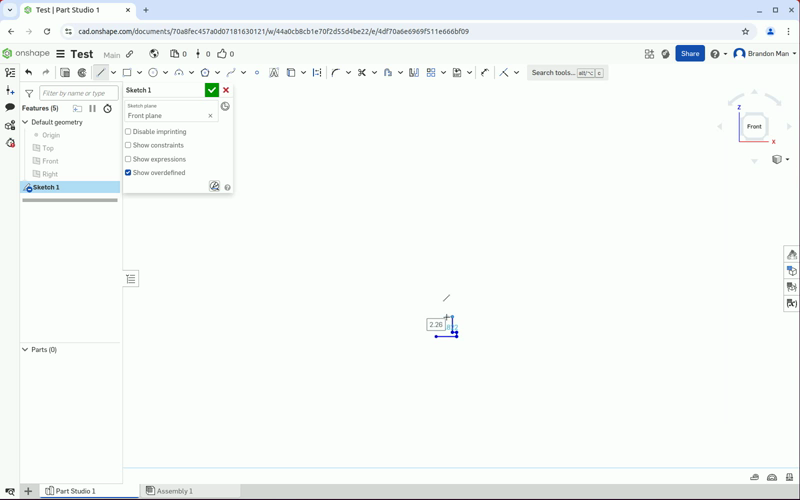
scroll(6)
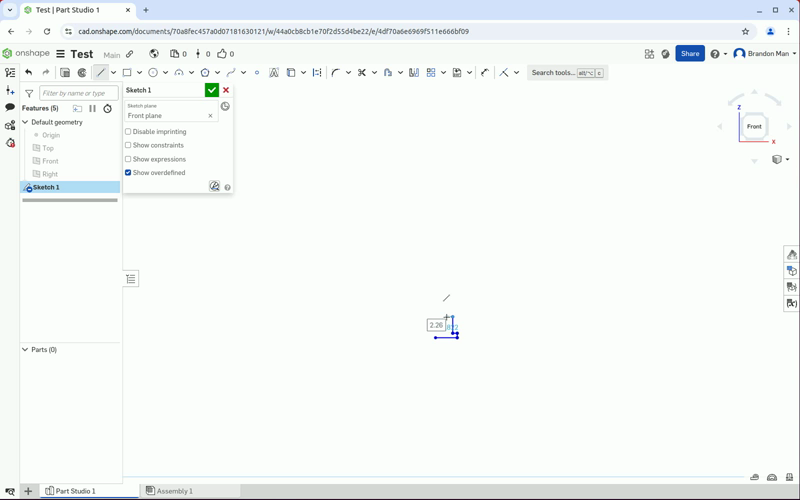
scroll(6)
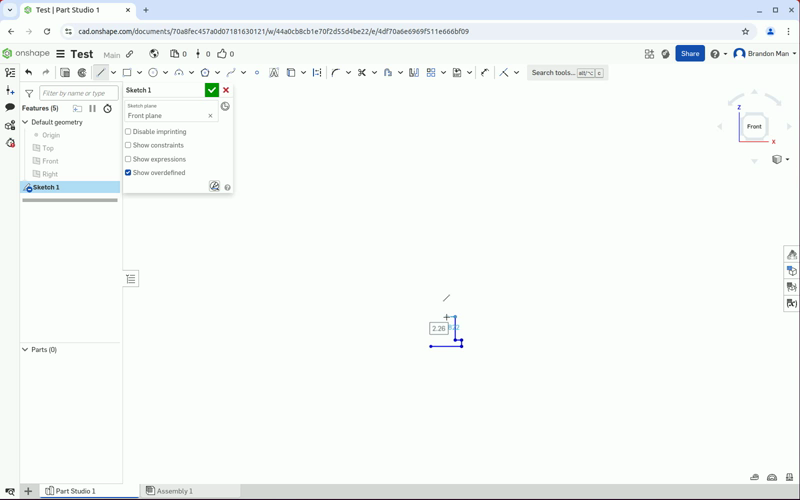
scroll(6)
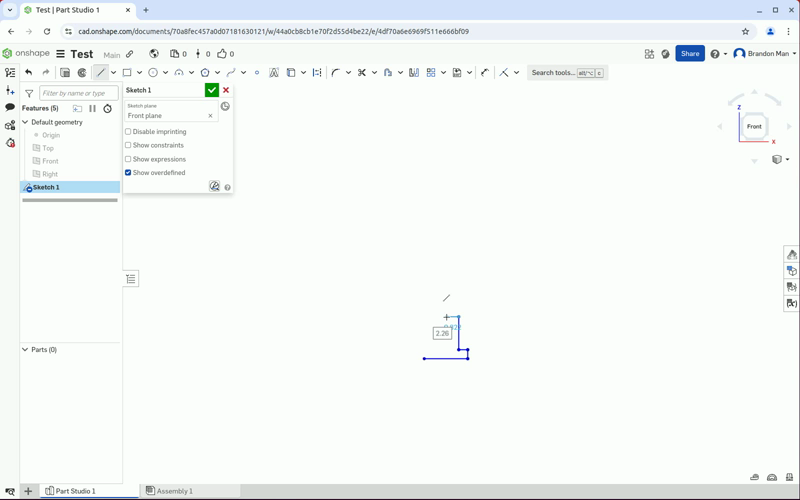
scroll(6)
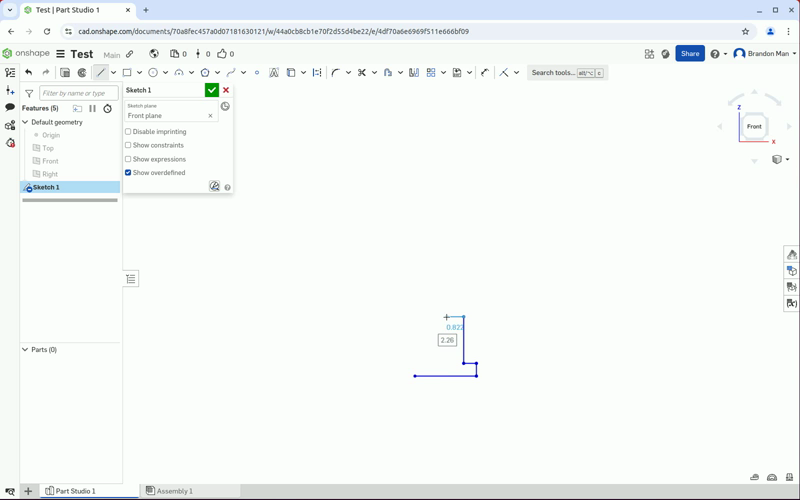
scroll(6)
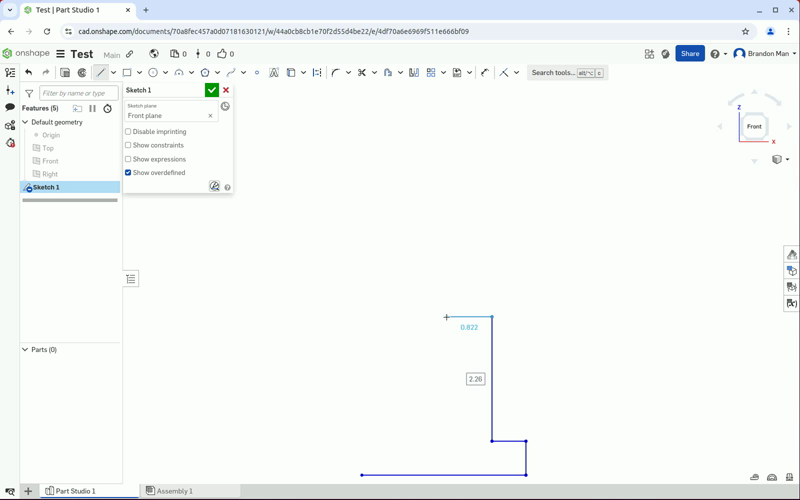
click(446, 316)
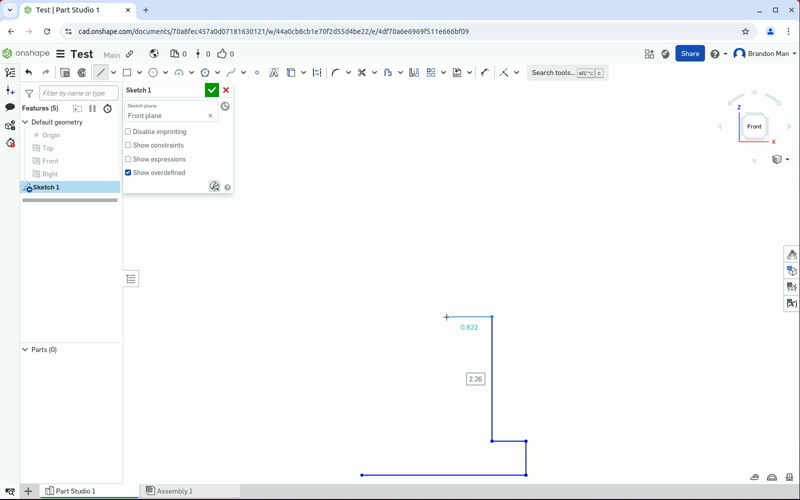
scroll(-6)
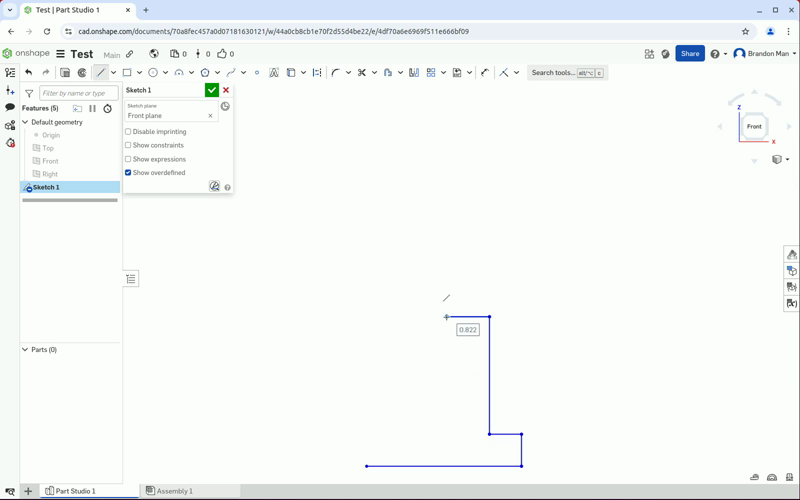
scroll(-6)
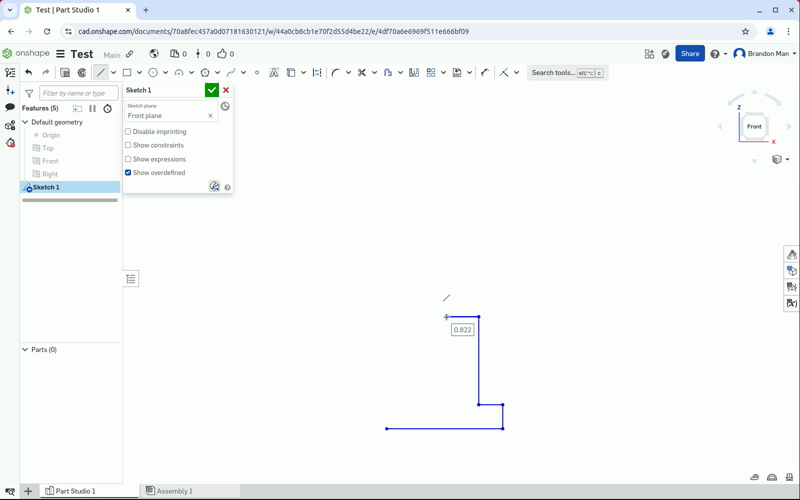
scroll(-6)
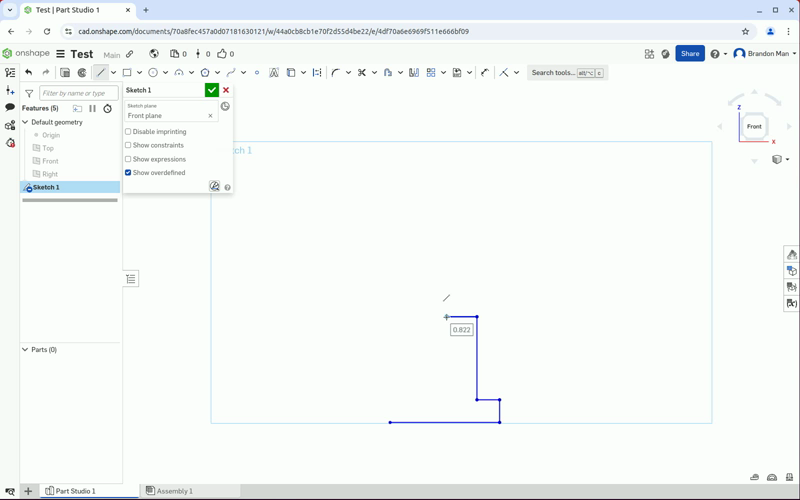
scroll(-6)
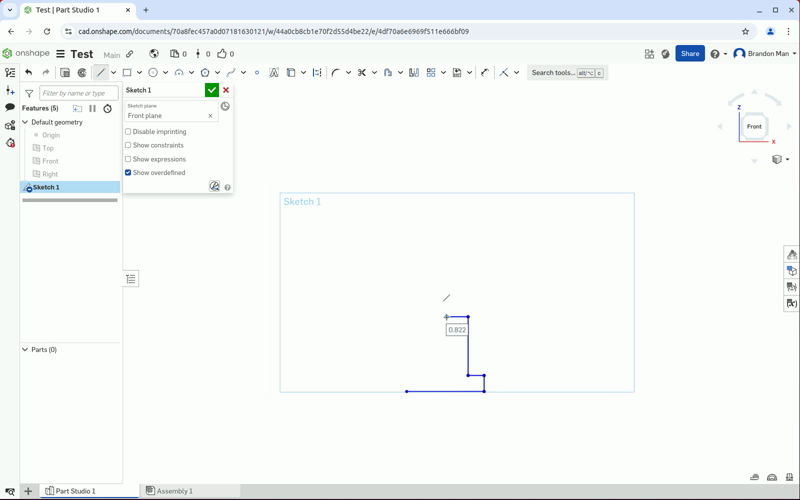
scroll(-6)
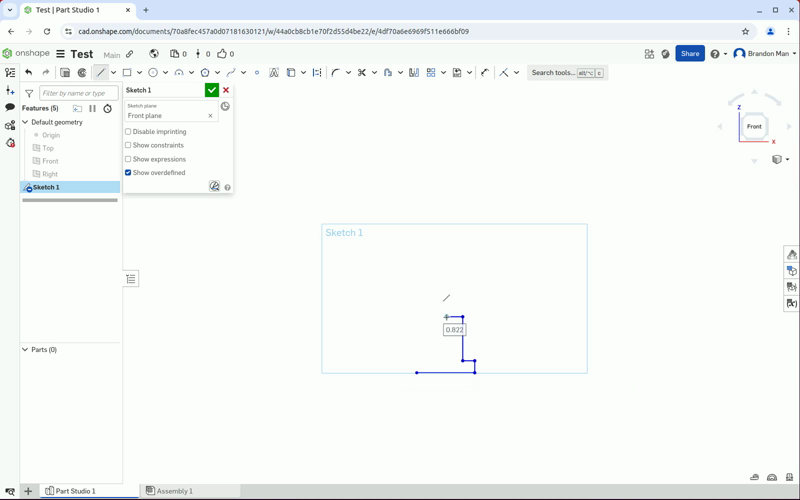
scroll(-6)
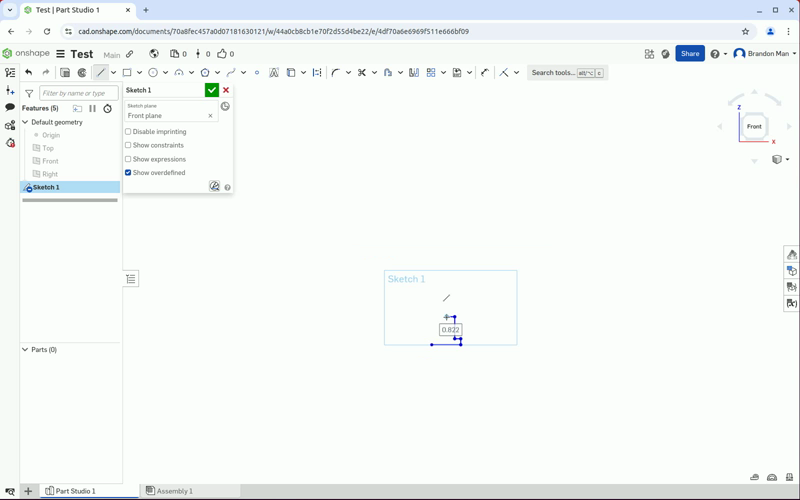
scroll(-6)
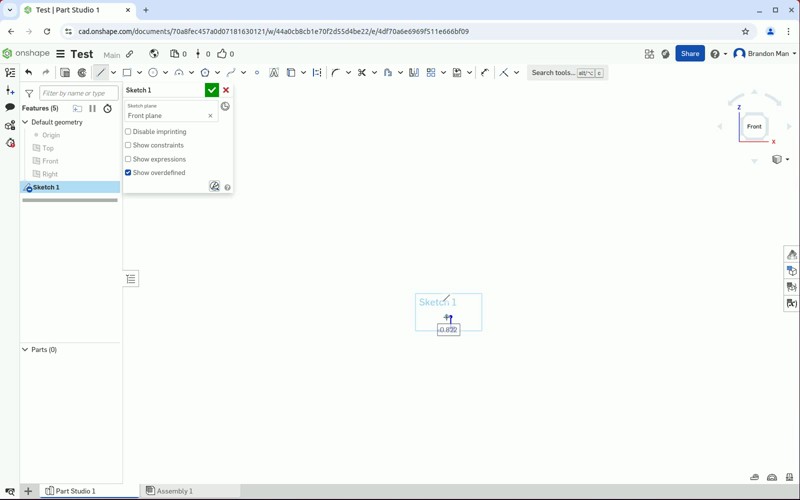
key_up(shift)
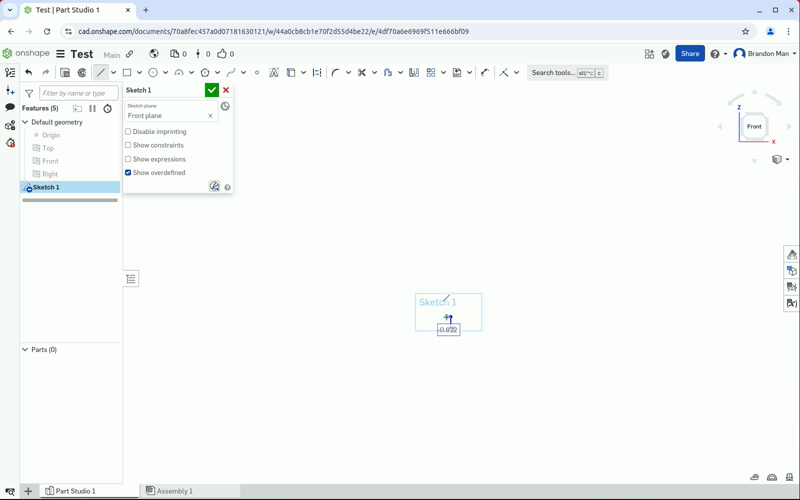
key_down(shift)
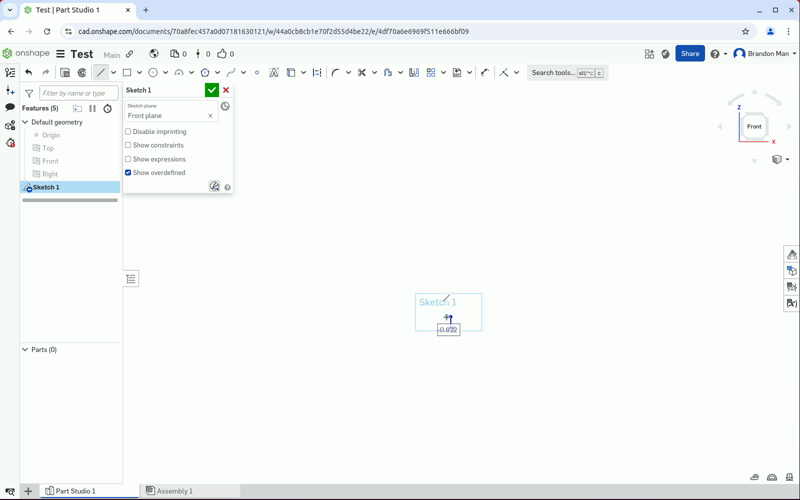
mouse_move(476, 316)
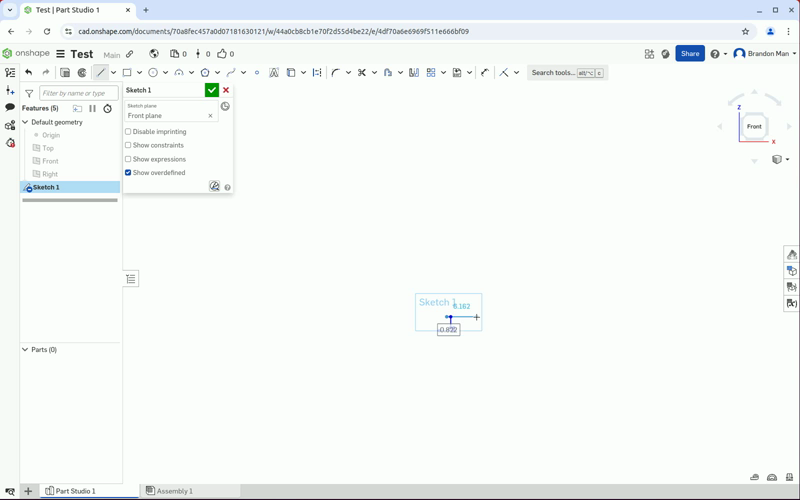
mouse_move(446, 282)
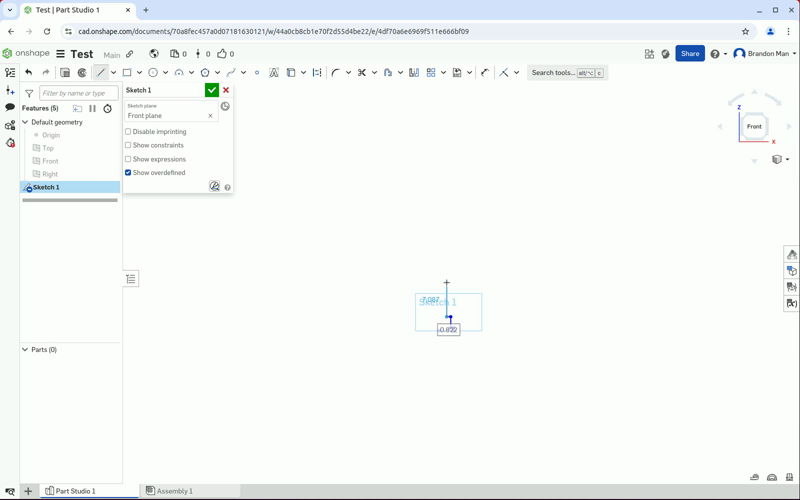
click(446, 282)
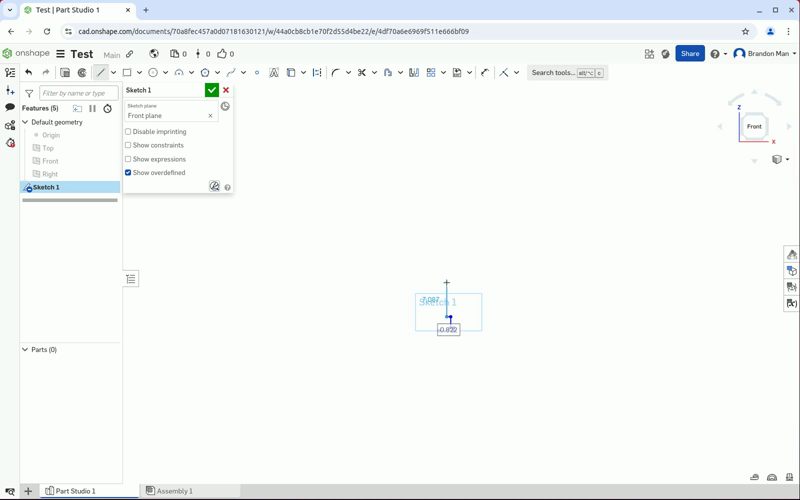
key_up(shift)
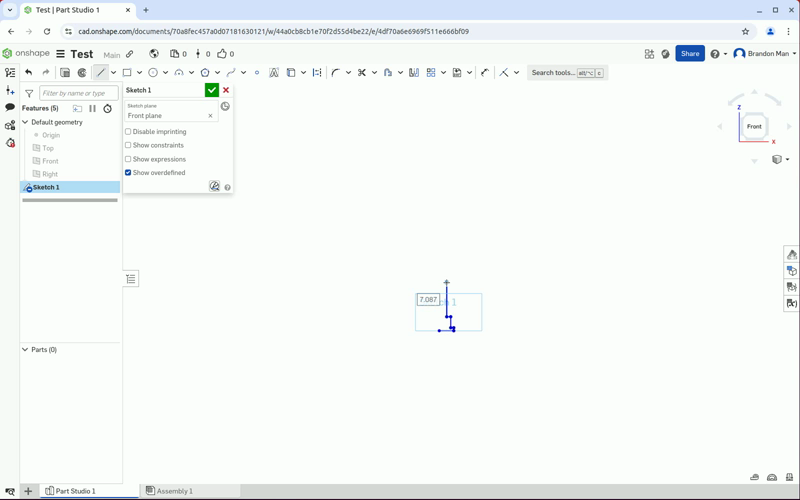
key_down(shift)
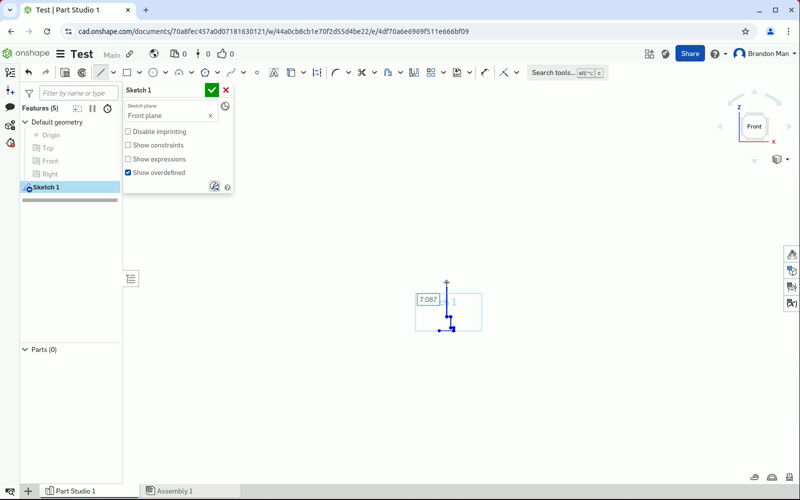
mouse_move(476, 282)
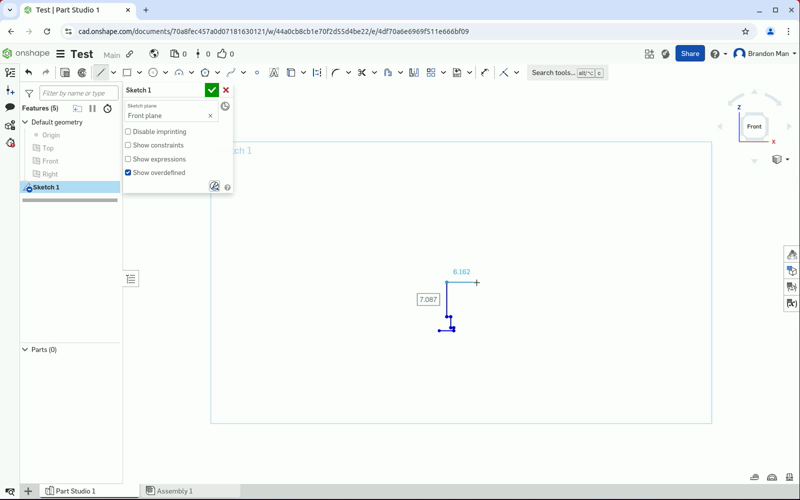
mouse_move(446, 248)
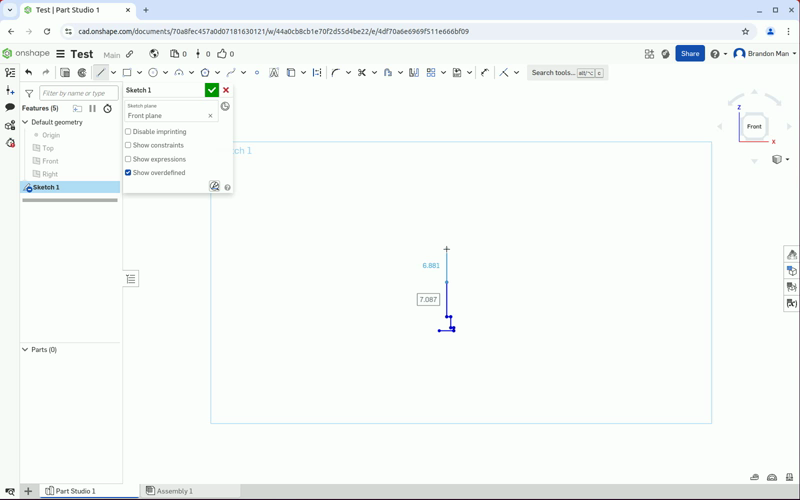
click(446, 248)
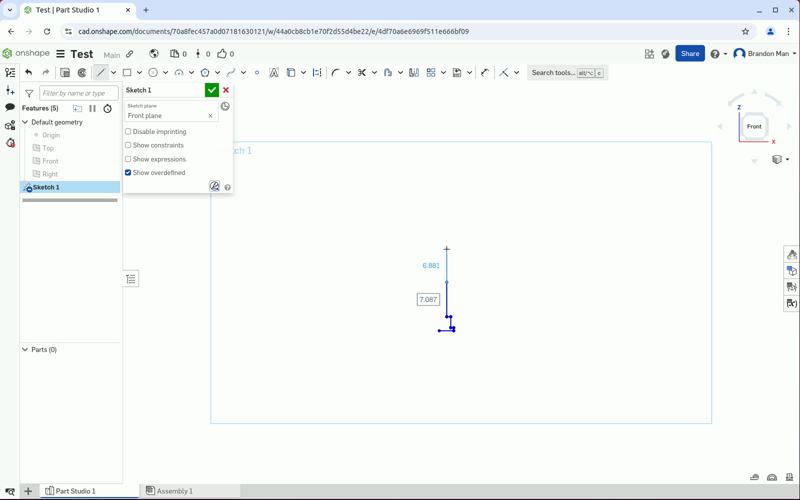
key_up(shift)
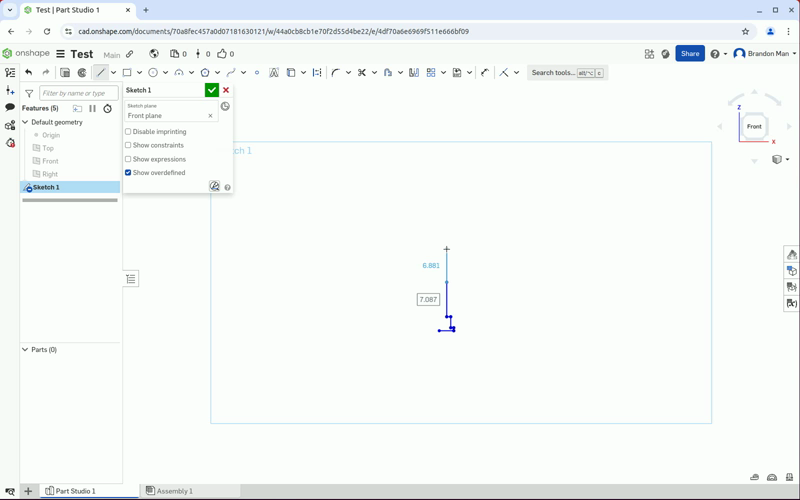
key_down(shift)
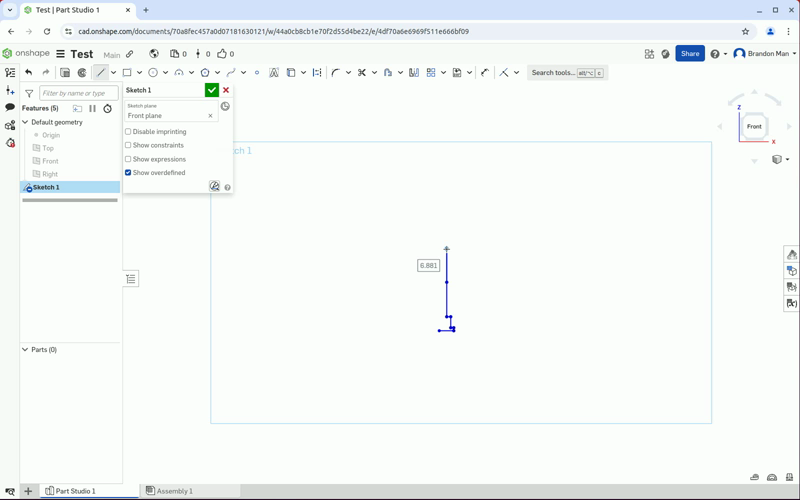
mouse_move(476, 248)
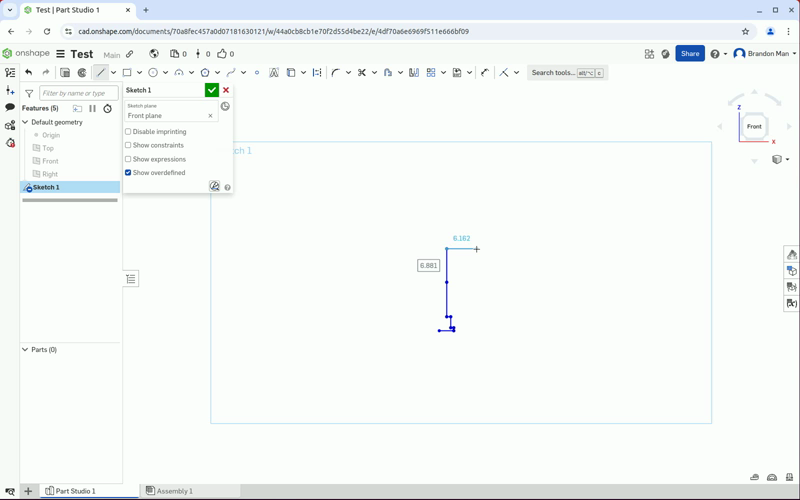
mouse_move(450, 248)
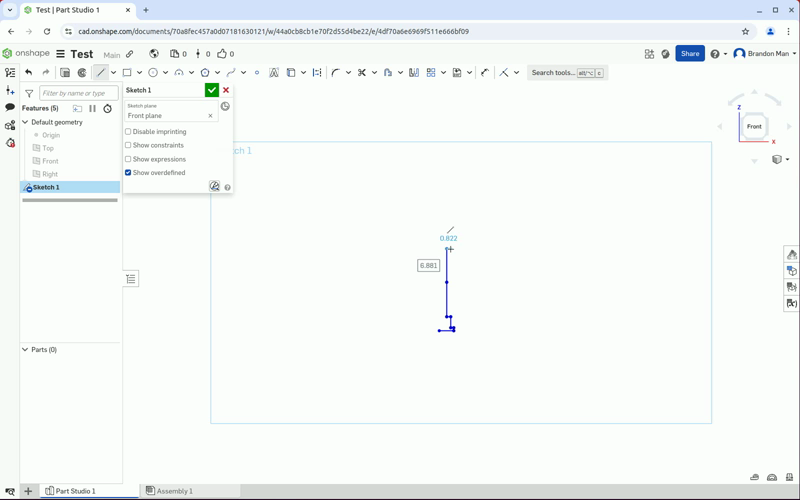
scroll(6)
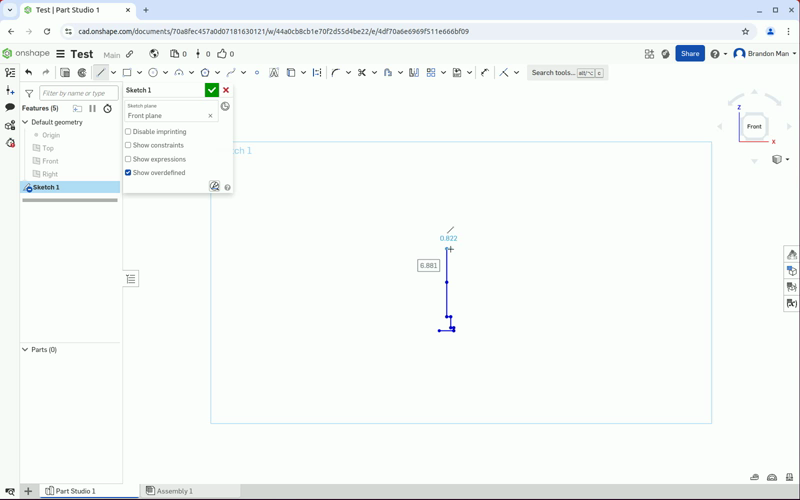
scroll(6)
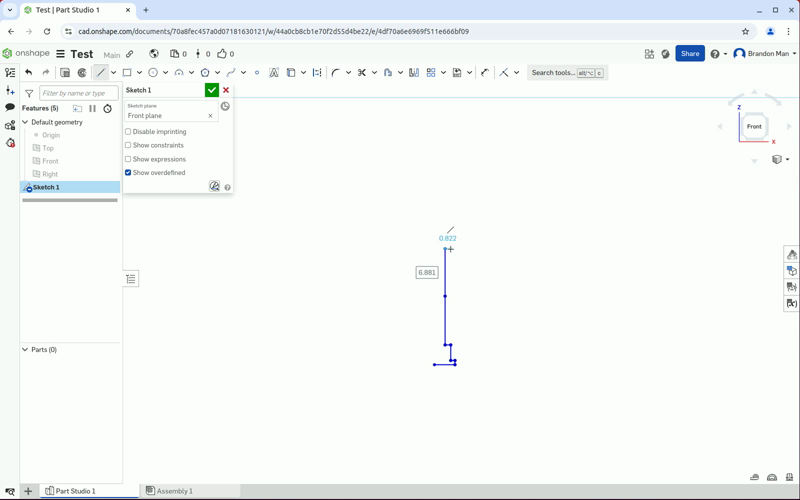
scroll(6)
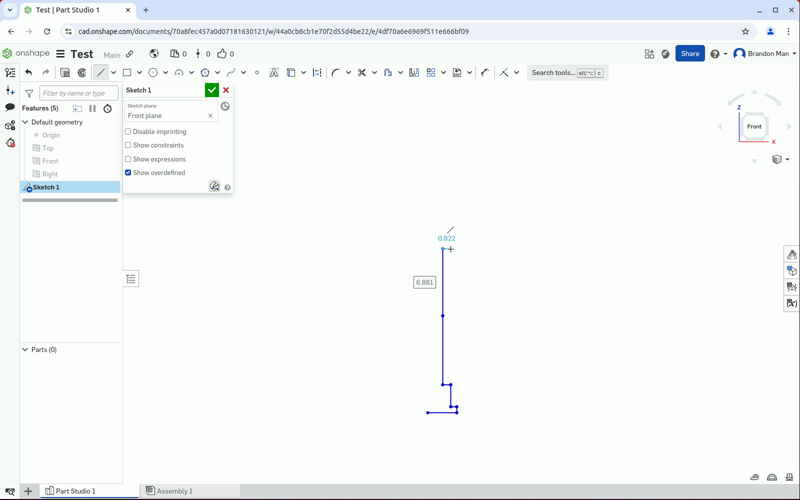
scroll(6)
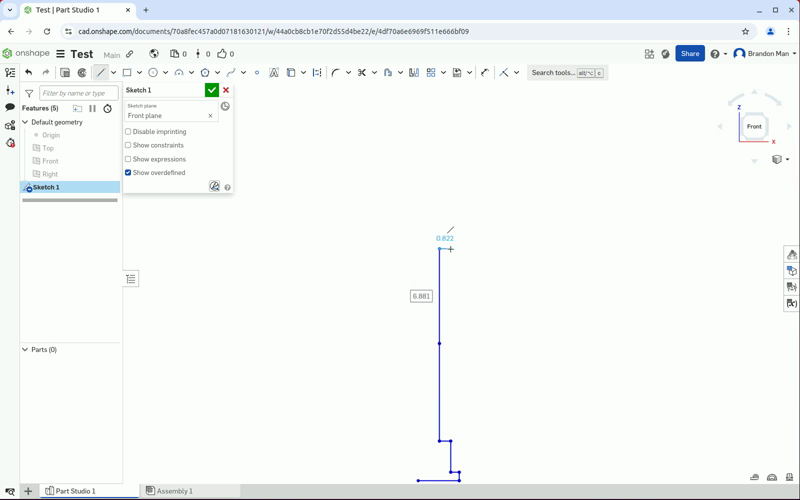
scroll(6)
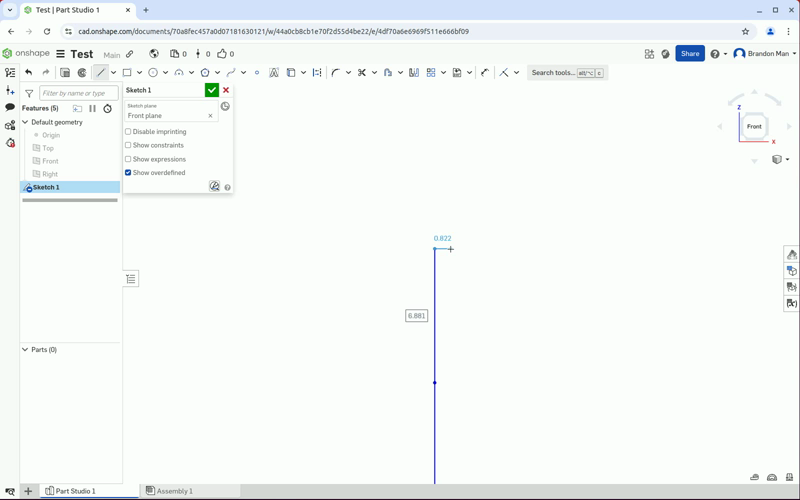
scroll(6)
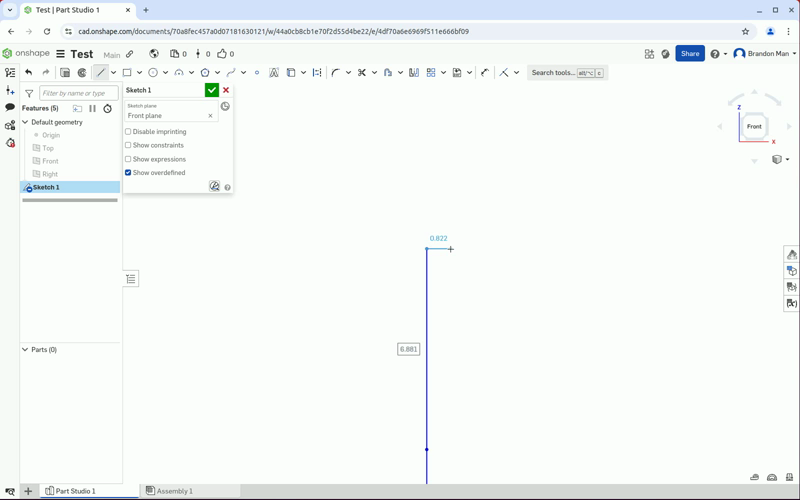
scroll(6)
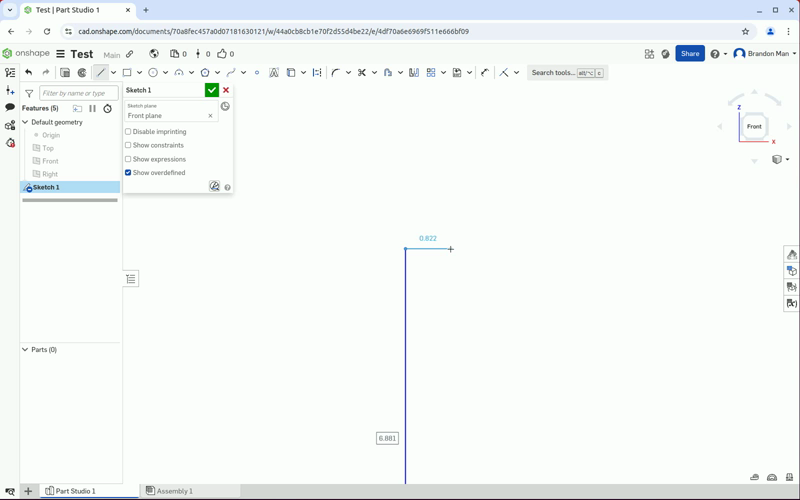
click(450, 248)
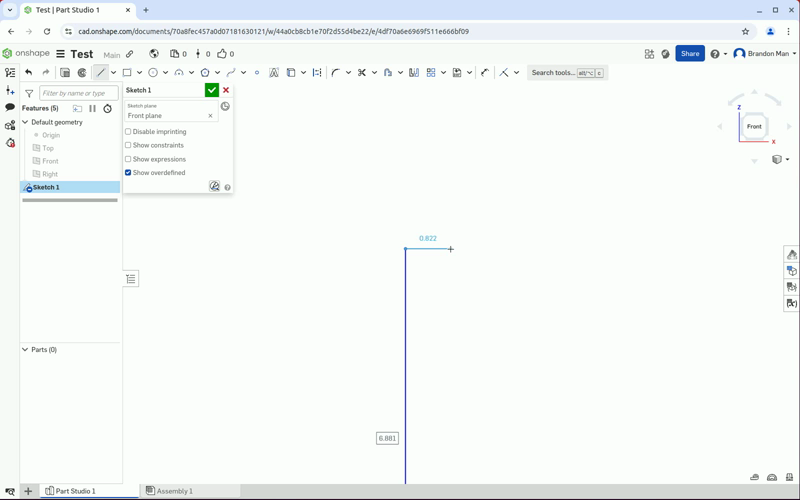
scroll(-6)
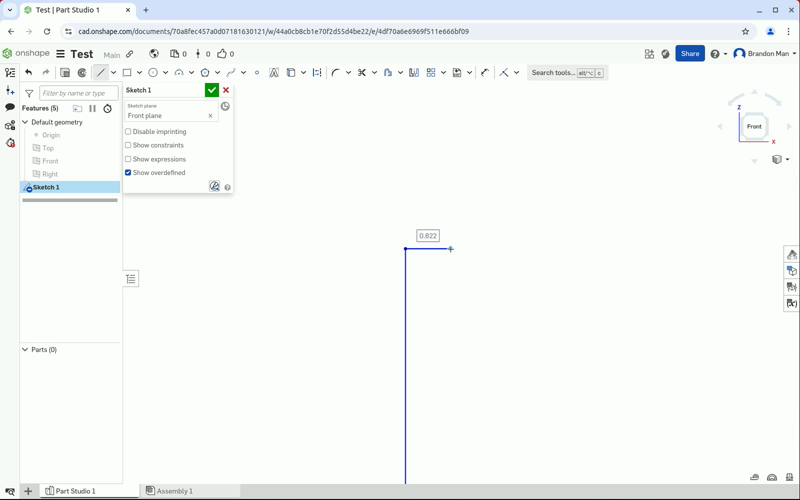
scroll(-6)
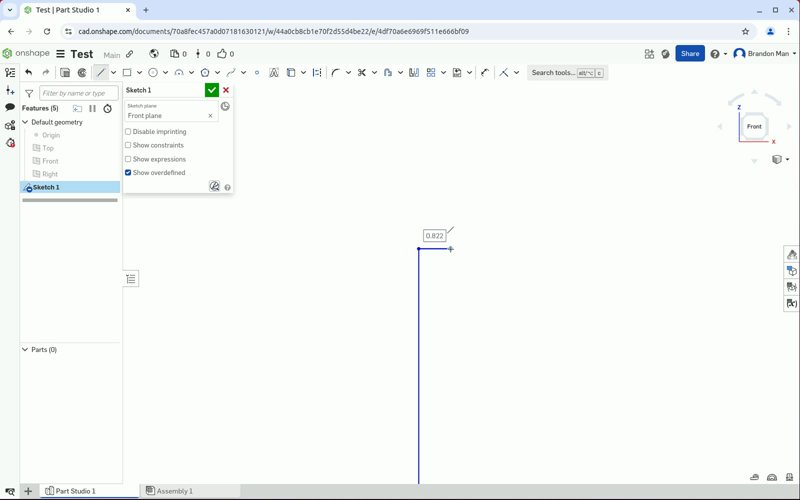
scroll(-6)
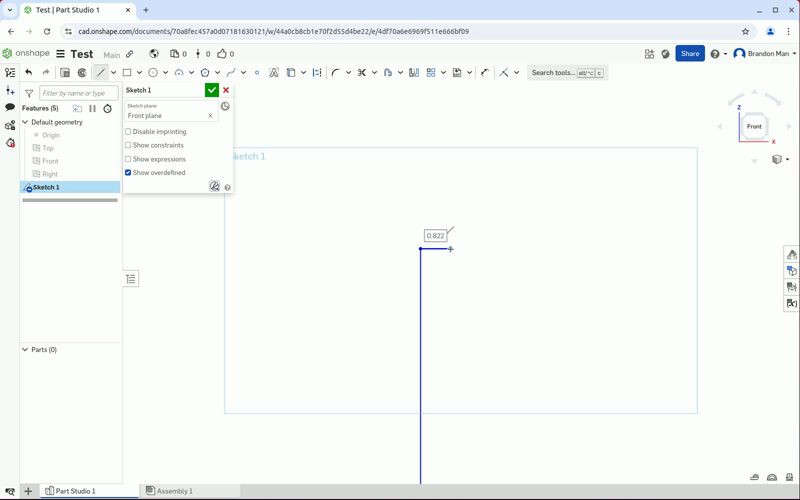
scroll(-6)
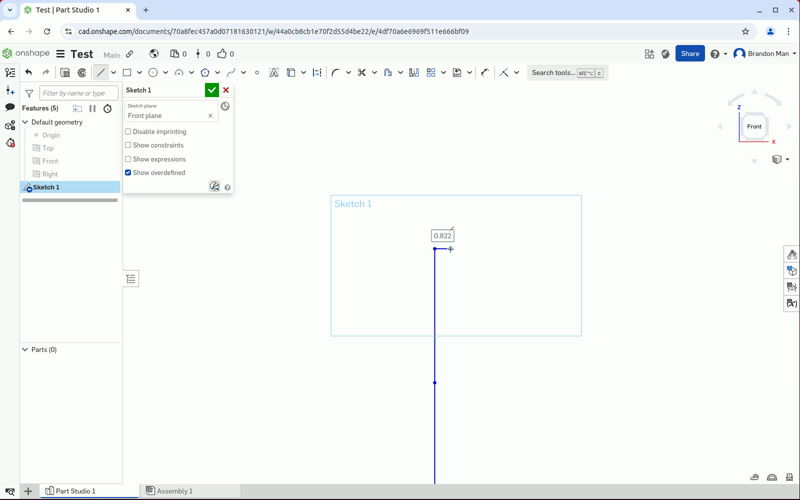
scroll(-6)
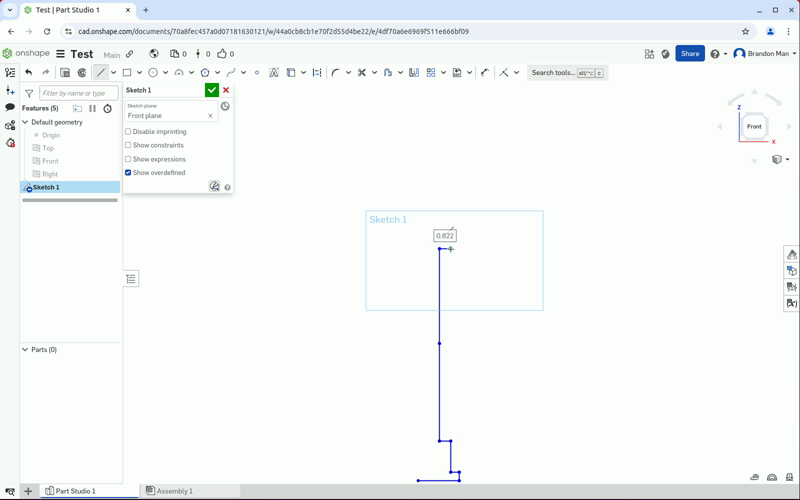
scroll(-6)
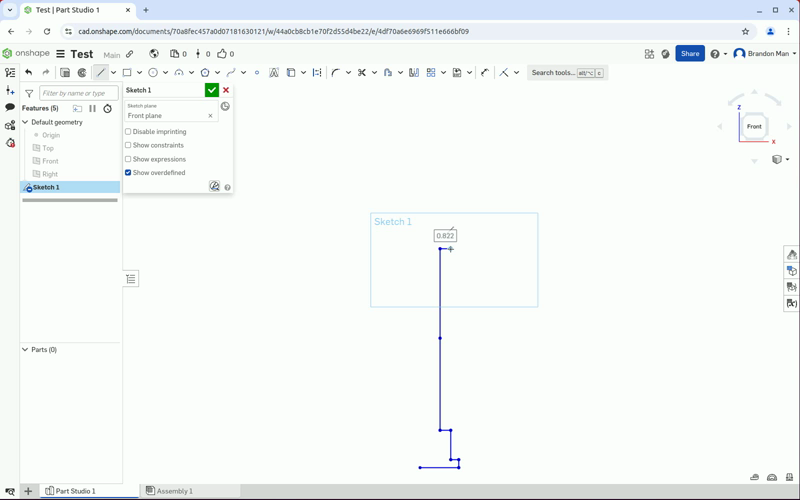
scroll(-6)
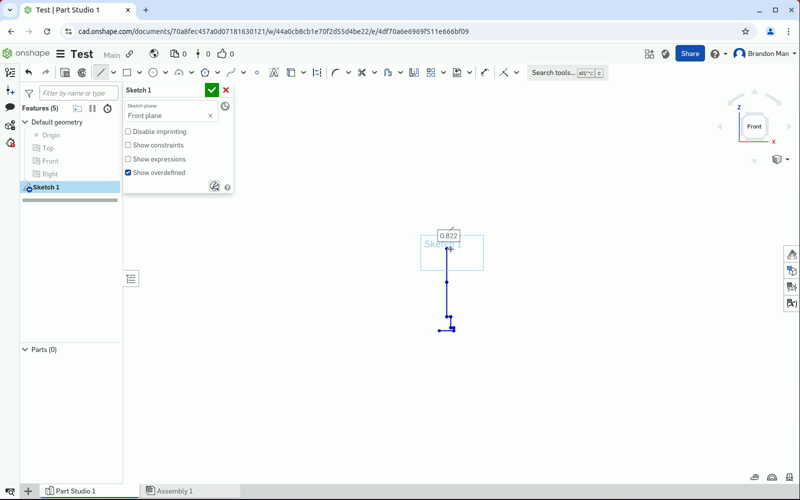
key_up(shift)
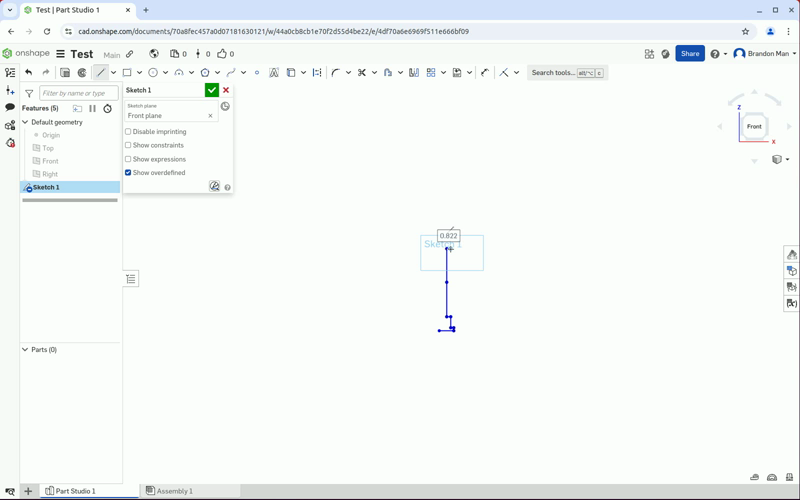
key_down(shift)
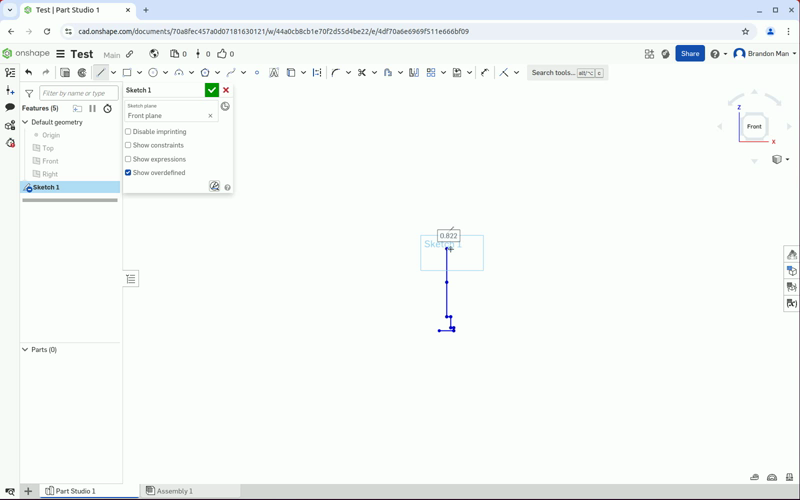
mouse_move(480, 248)
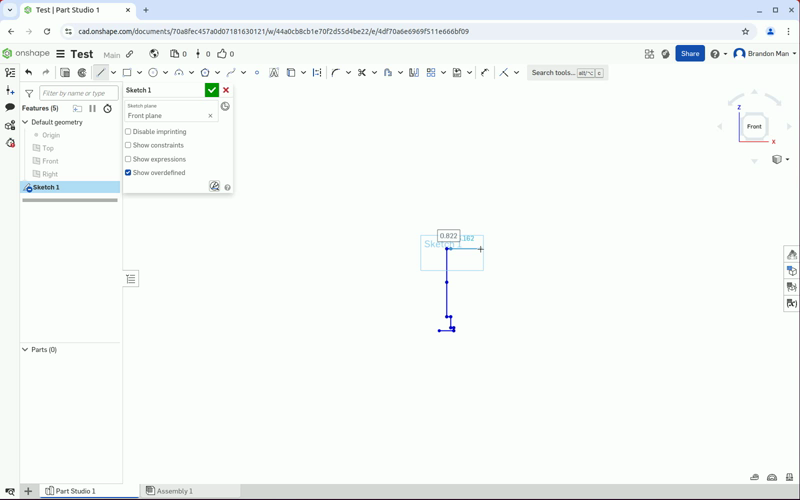
mouse_move(450, 237)
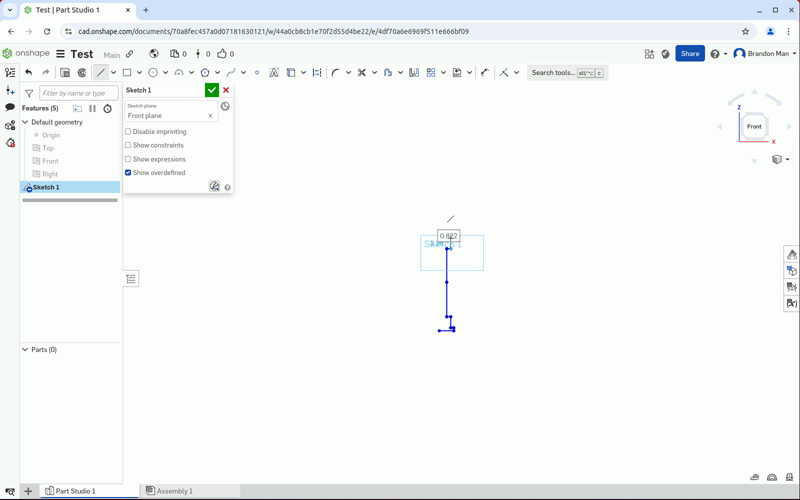
click(450, 237)
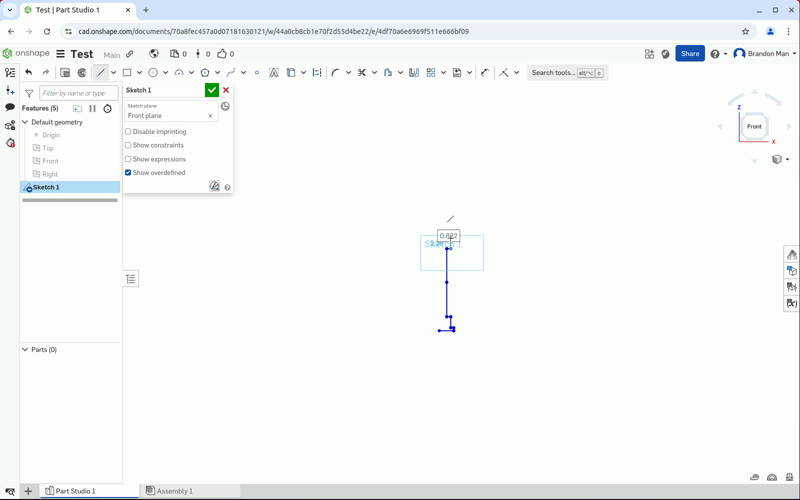
key_up(shift)
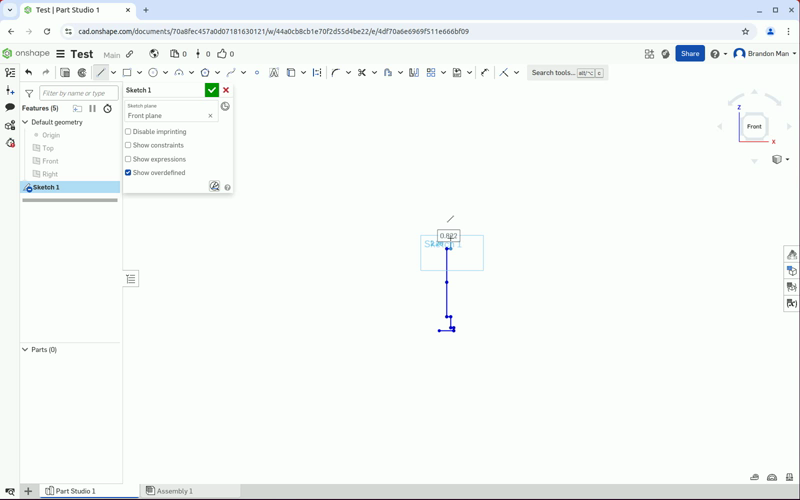
key_down(shift)
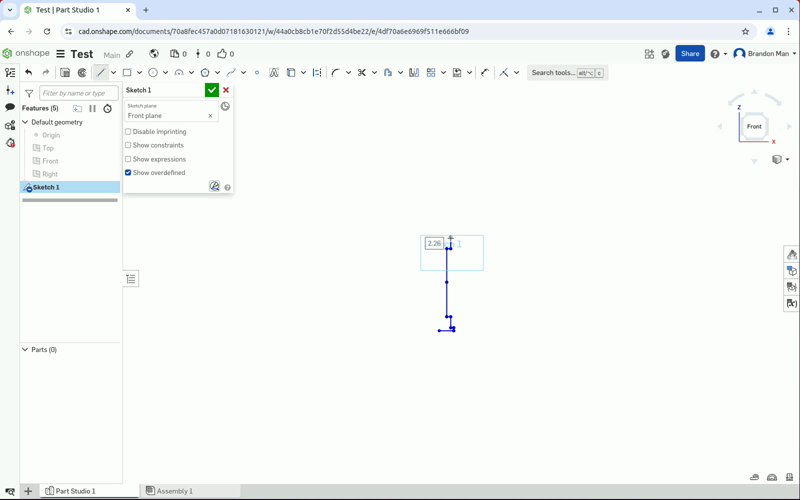
mouse_move(480, 237)
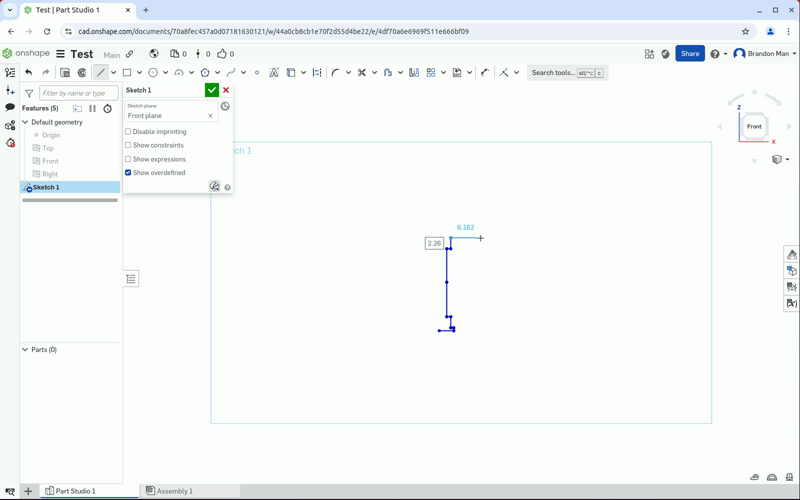
mouse_move(453, 237)
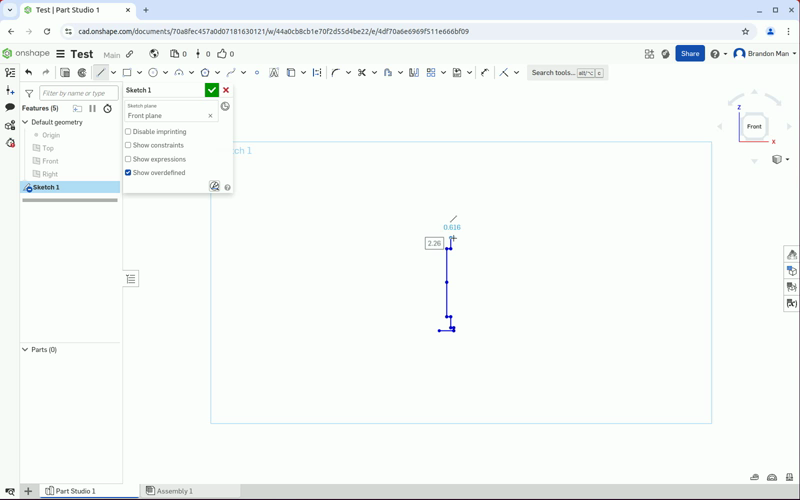
scroll(6)
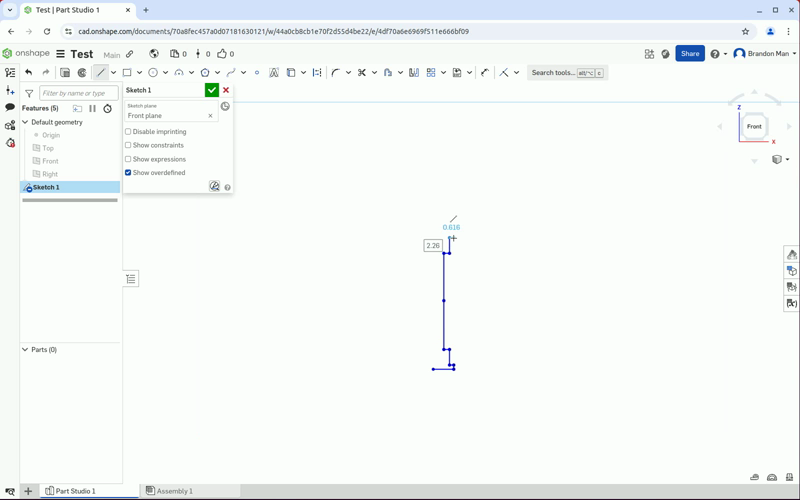
scroll(6)
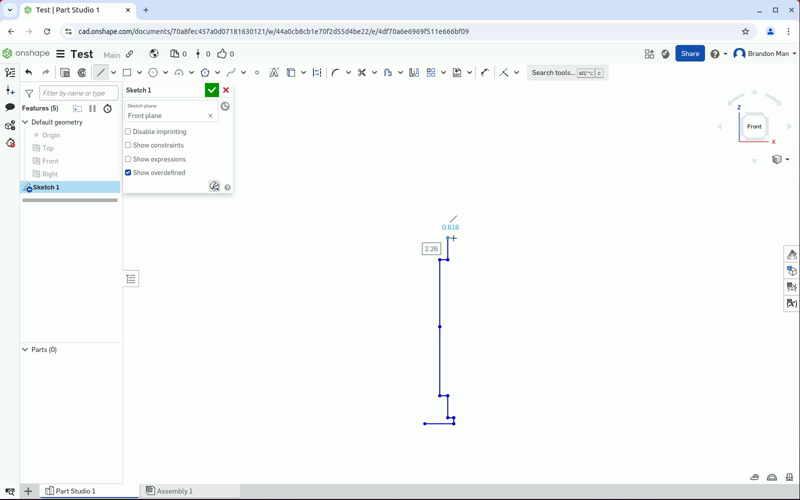
scroll(6)
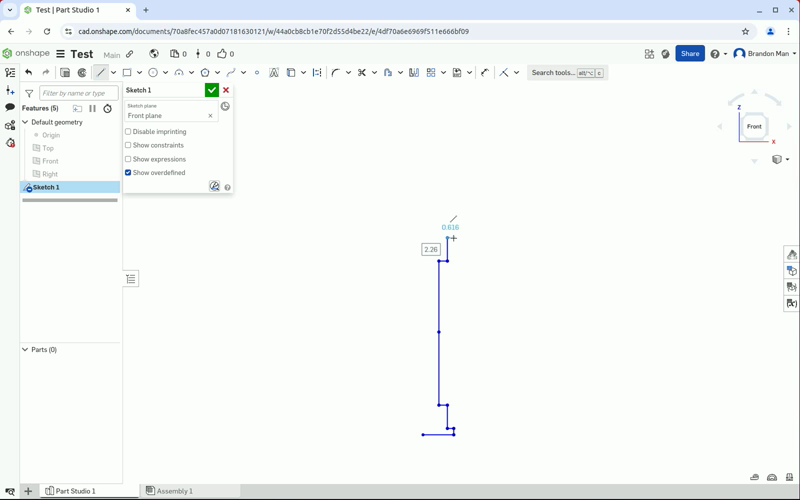
scroll(6)
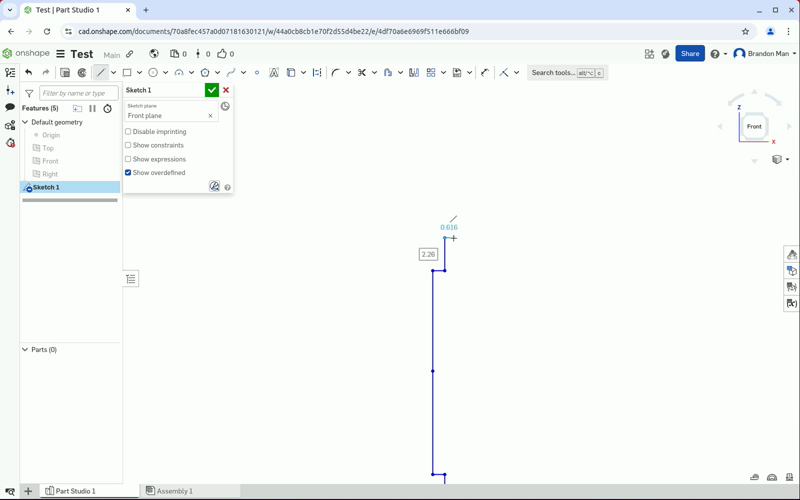
scroll(6)
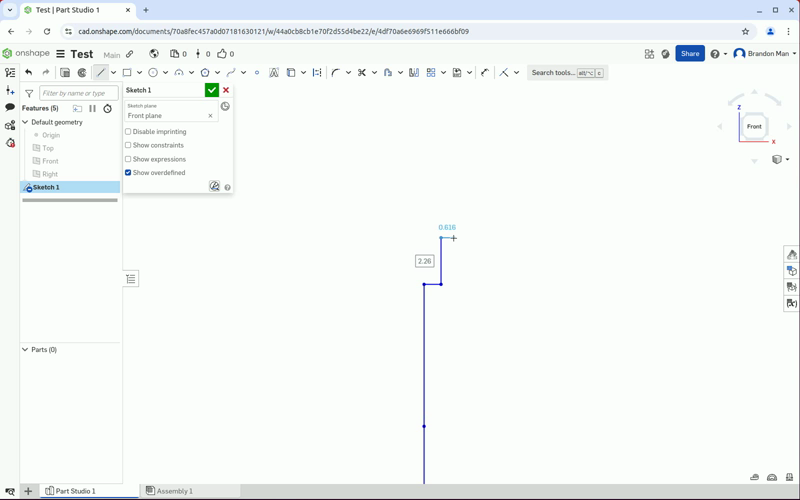
scroll(6)
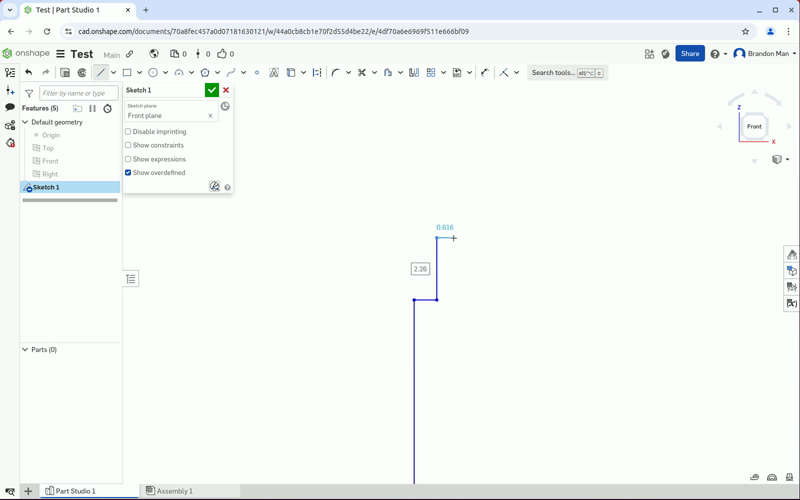
scroll(6)
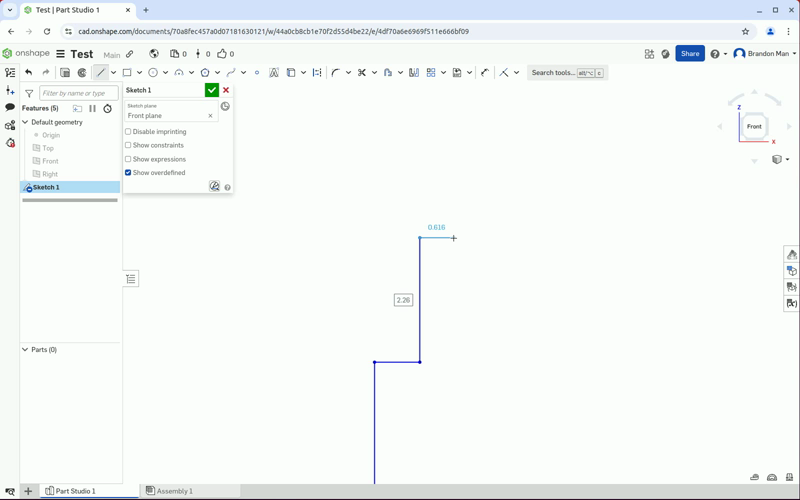
click(453, 237)
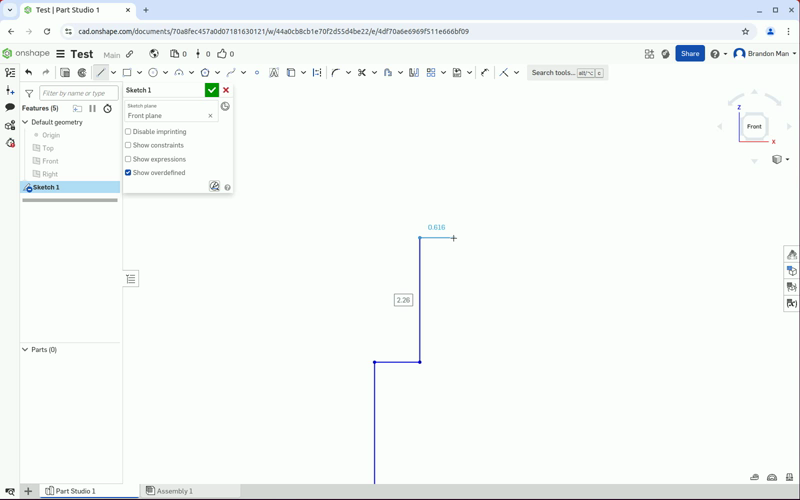
scroll(-6)
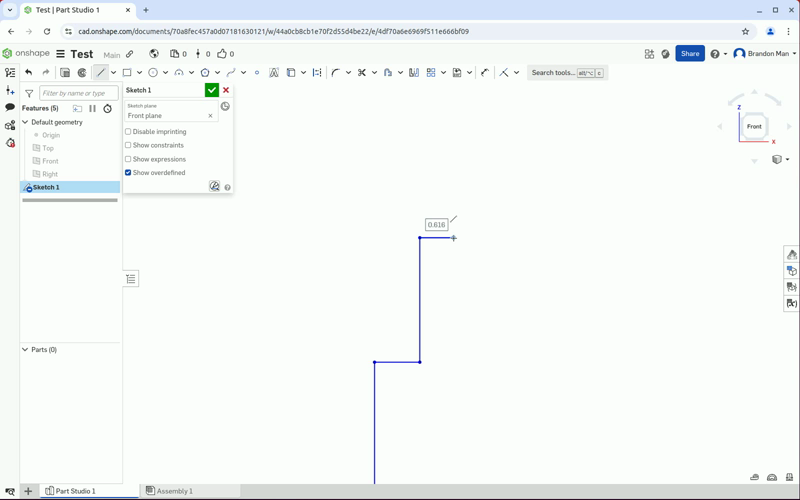
scroll(-6)
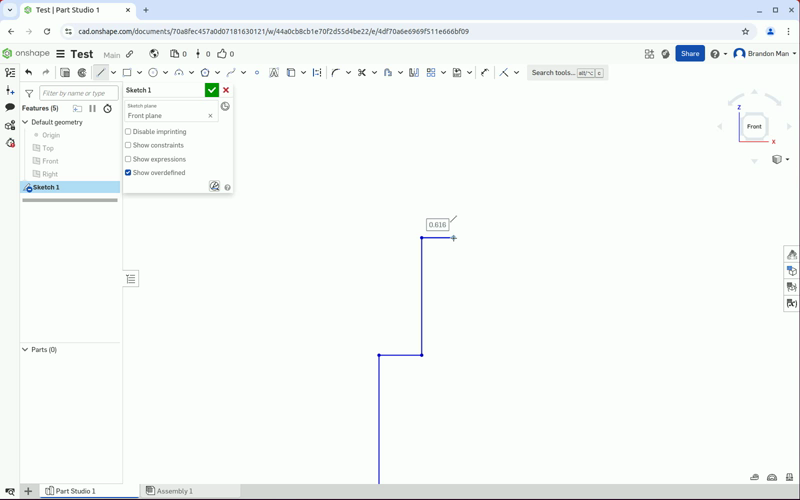
scroll(-6)
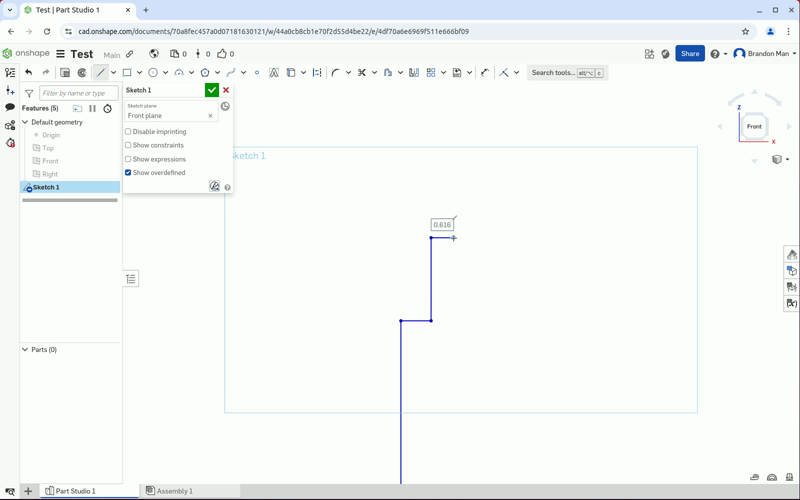
scroll(-6)
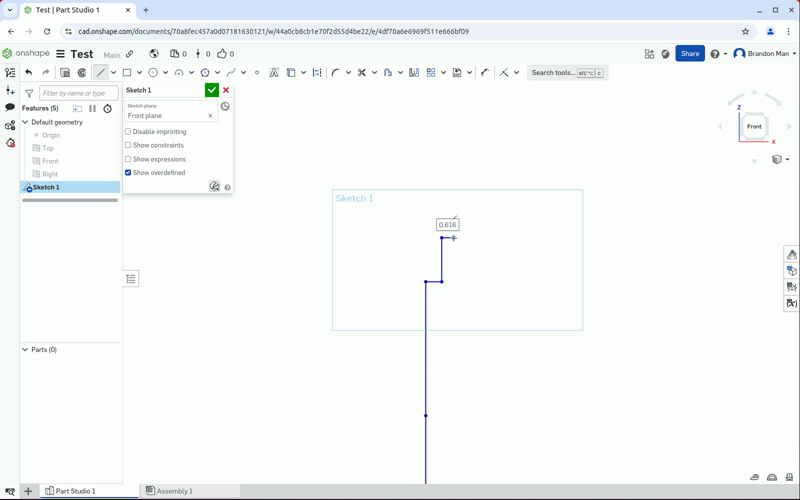
scroll(-6)
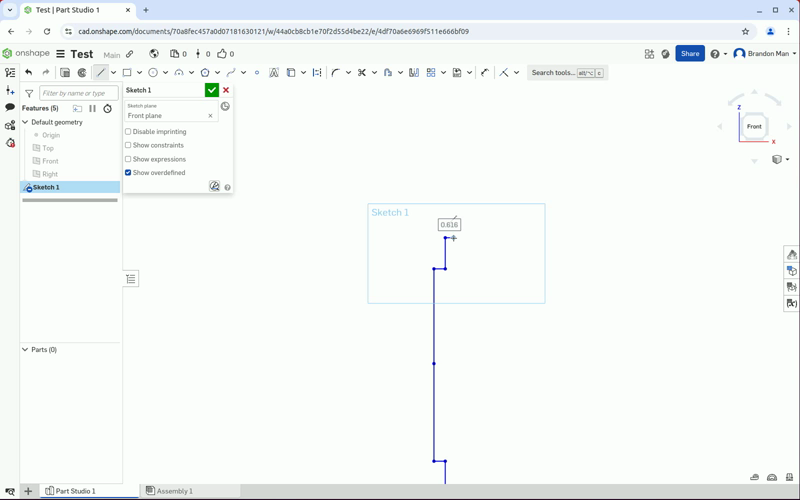
scroll(-6)
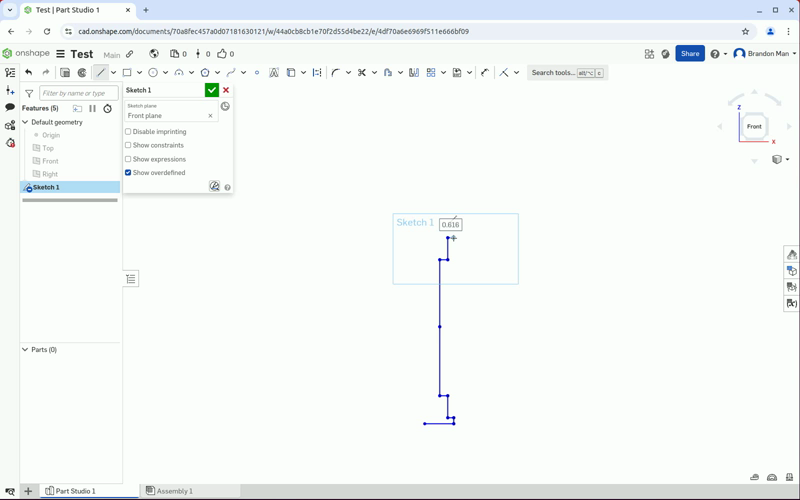
scroll(-6)
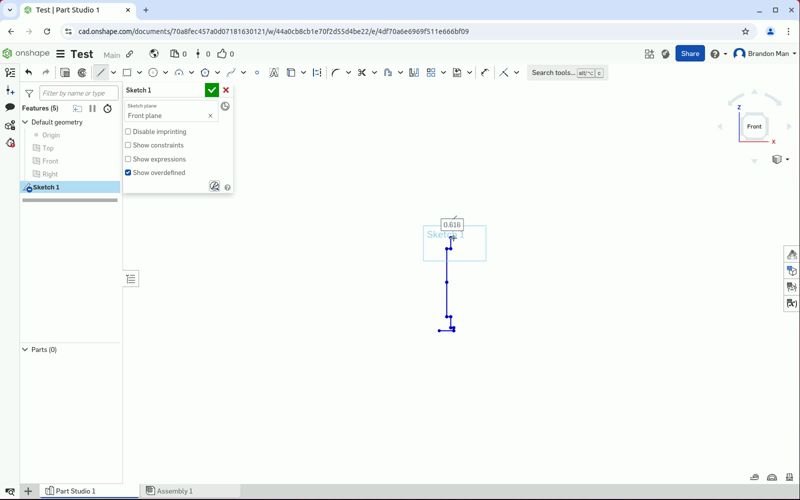
key_up(shift)
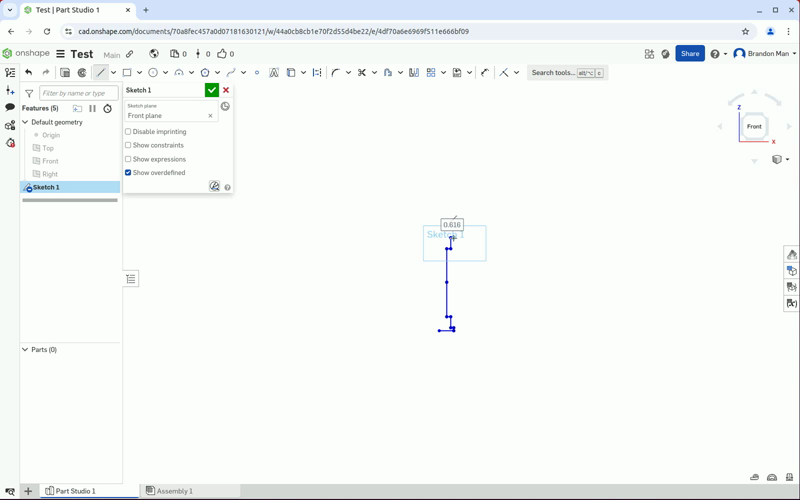
key_down(shift)
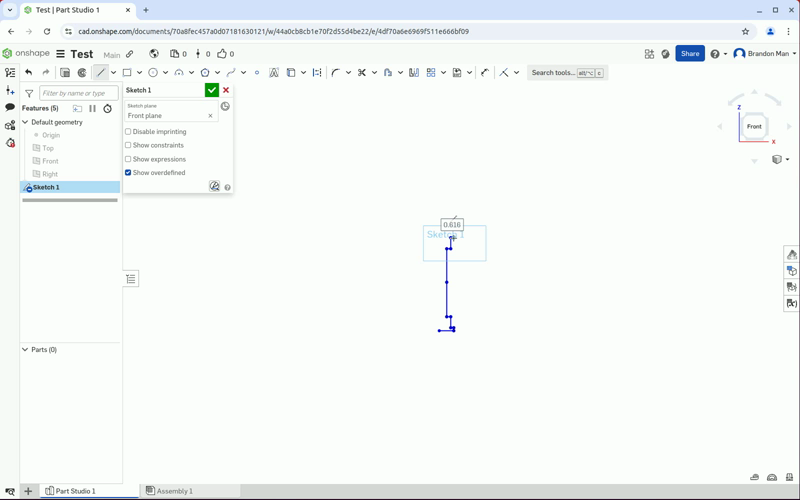
mouse_move(483, 237)
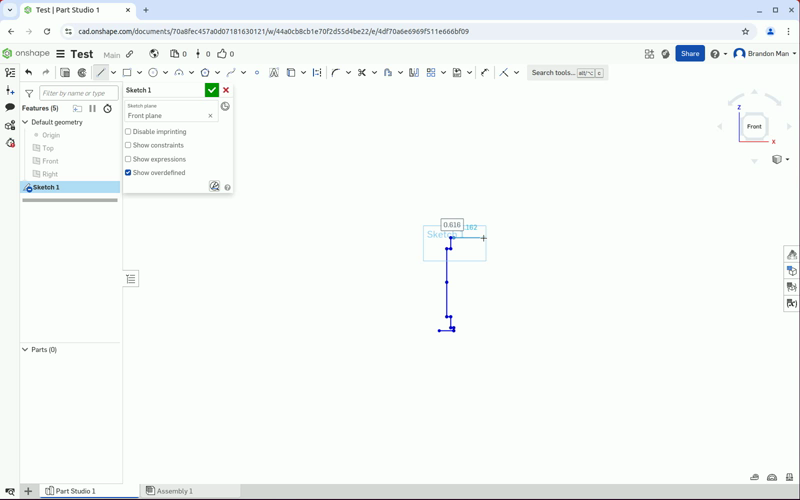
mouse_move(453, 234)
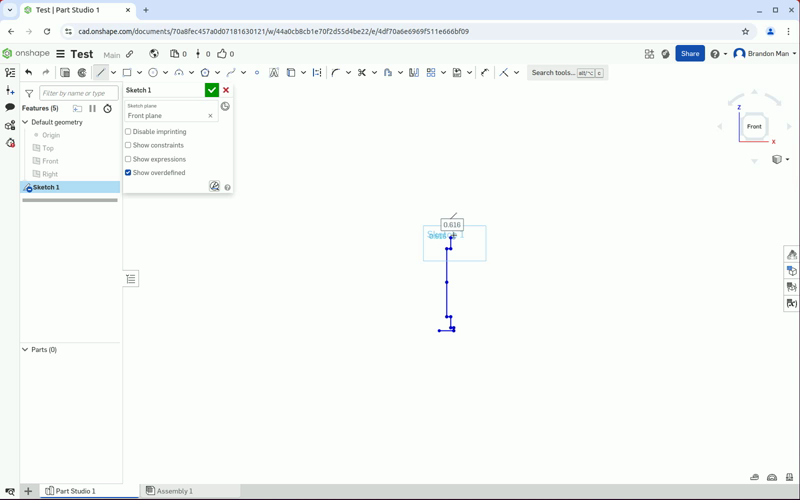
scroll(6)
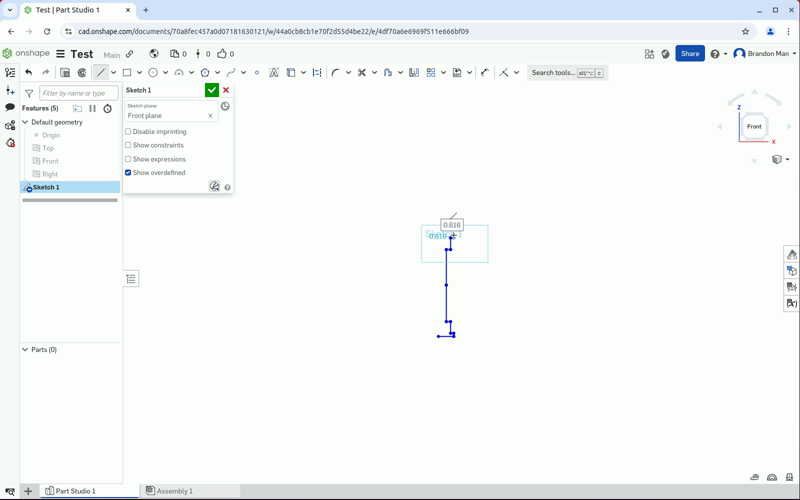
scroll(6)
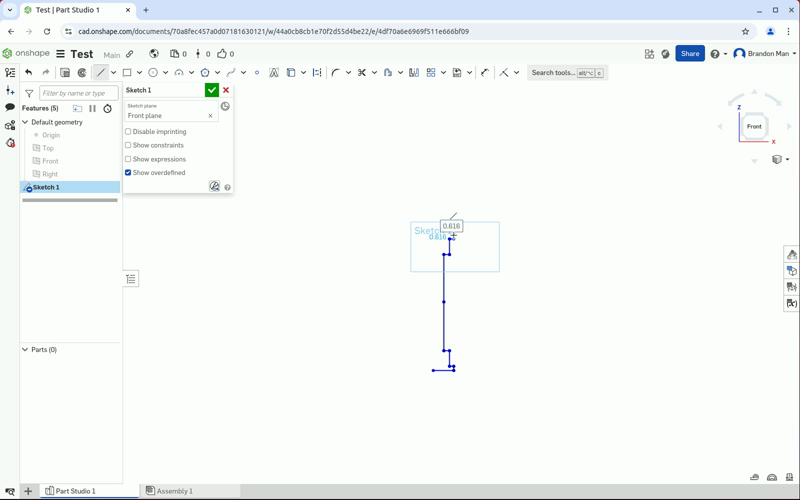
scroll(6)
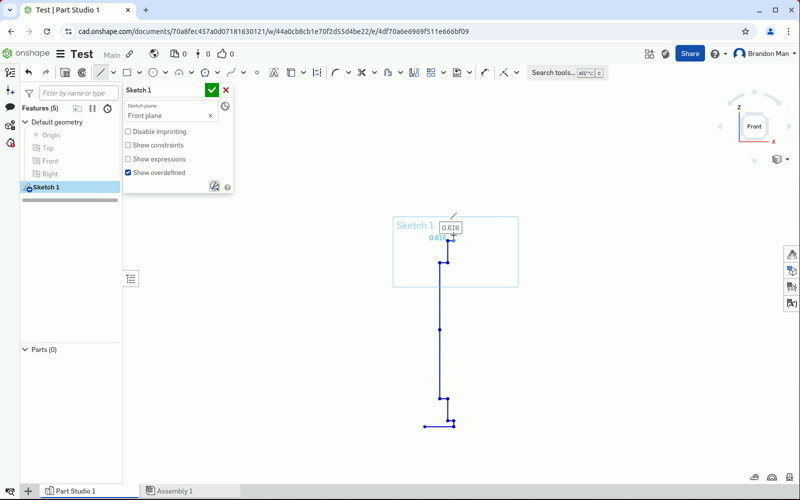
scroll(6)
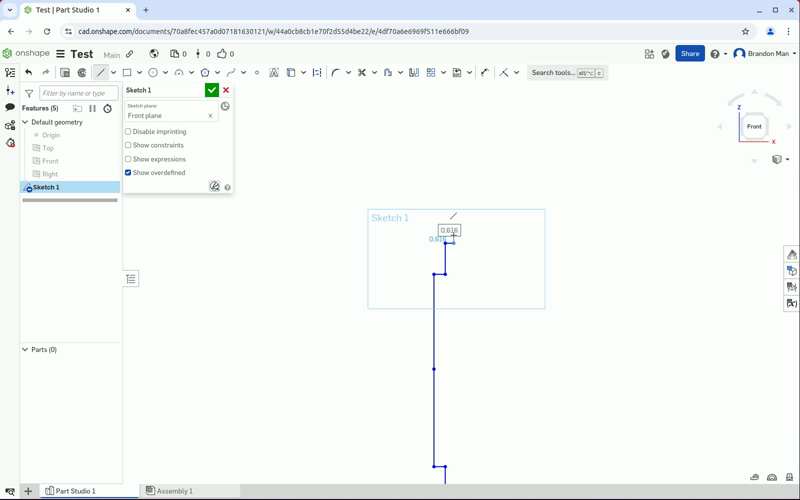
scroll(6)
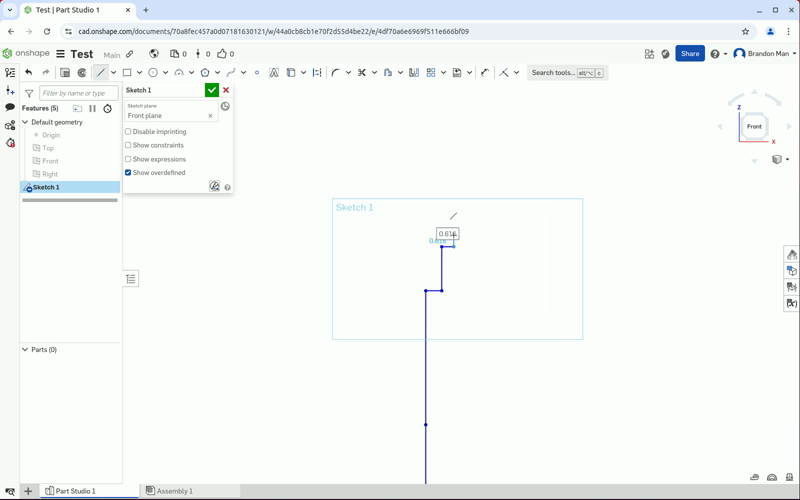
scroll(6)
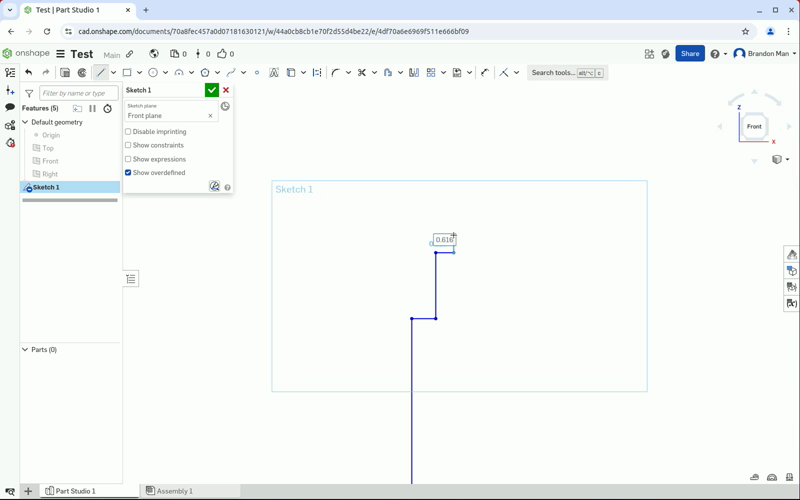
scroll(6)
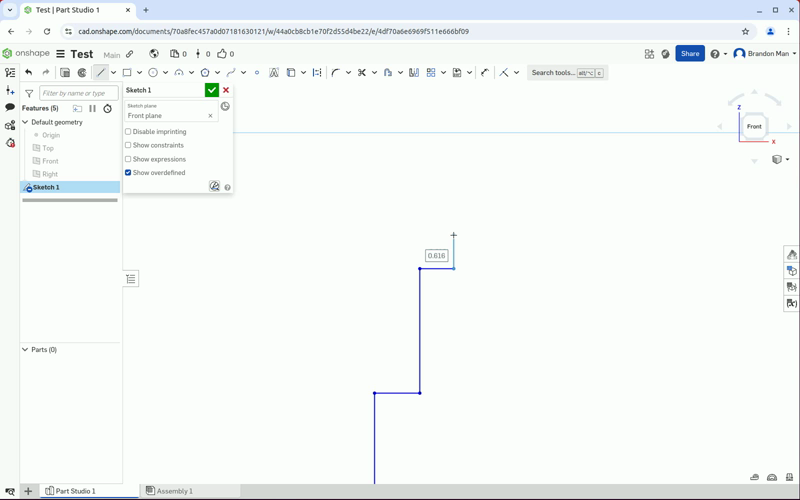
click(453, 234)
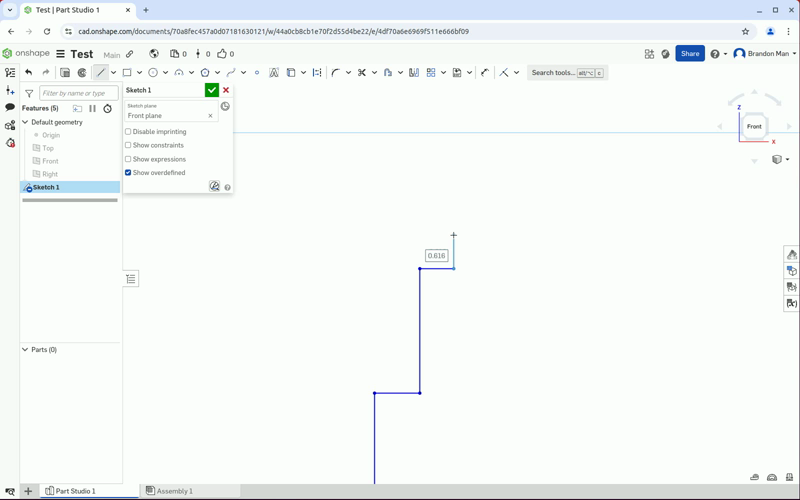
scroll(-6)
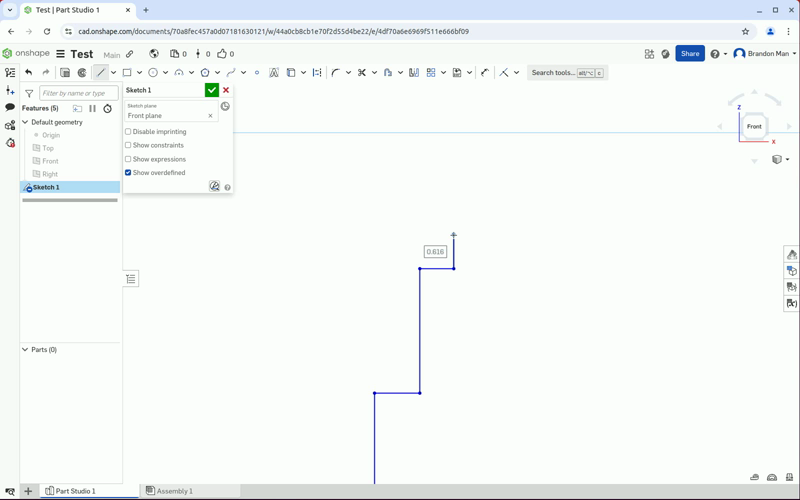
scroll(-6)
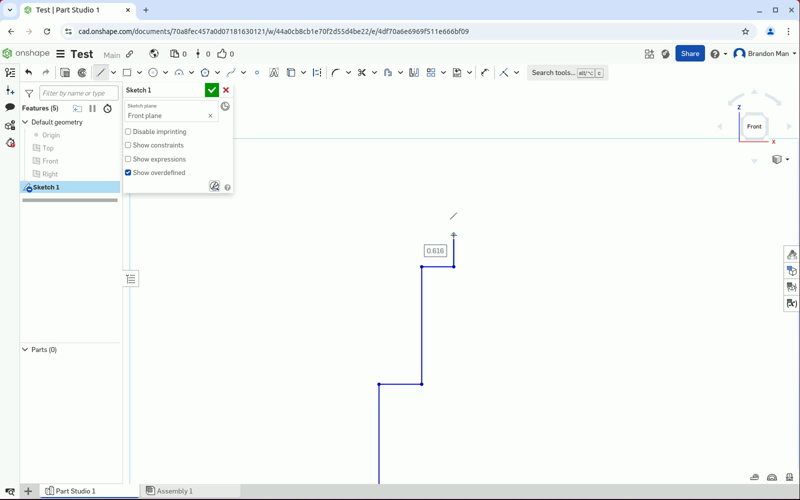
scroll(-6)
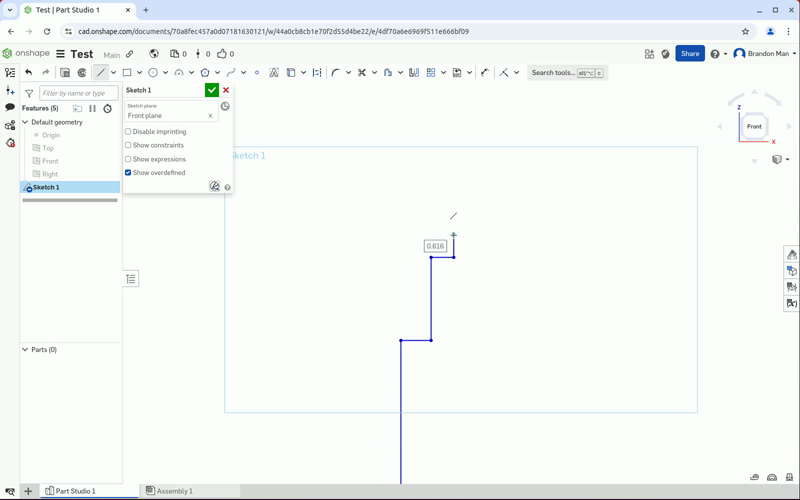
scroll(-6)
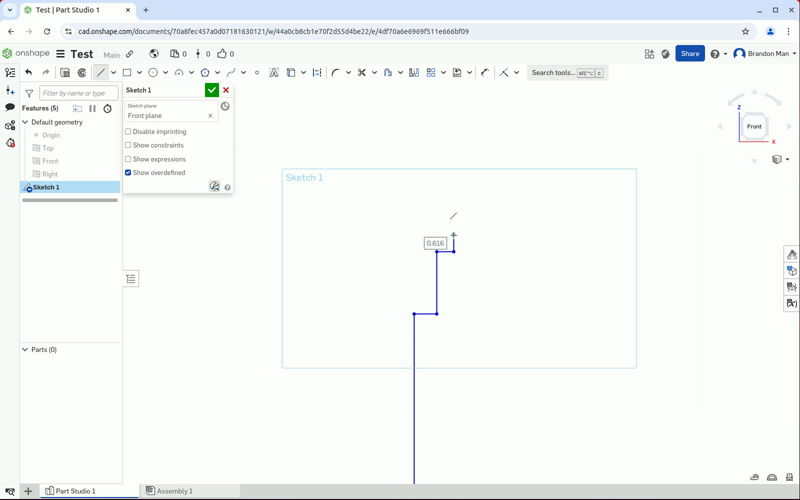
scroll(-6)
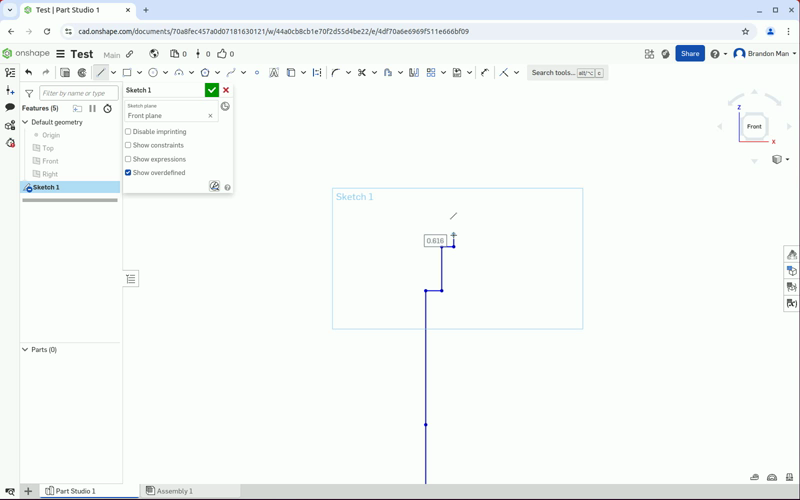
scroll(-6)
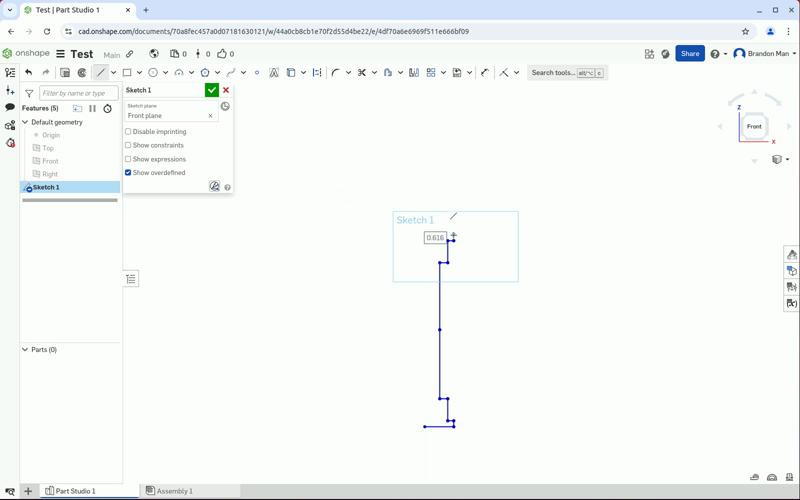
scroll(-6)
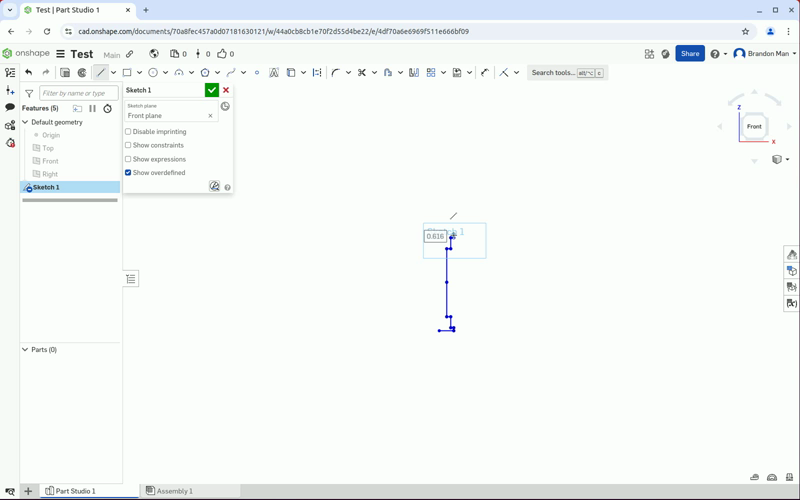
key_up(shift)
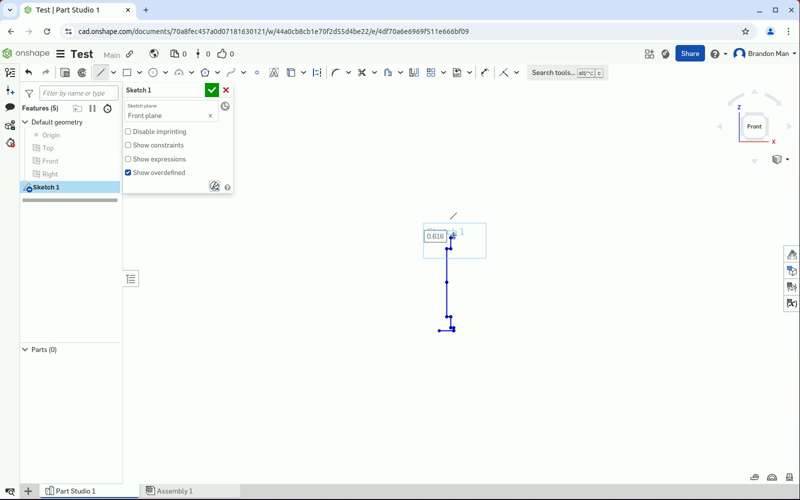
key_down(shift)
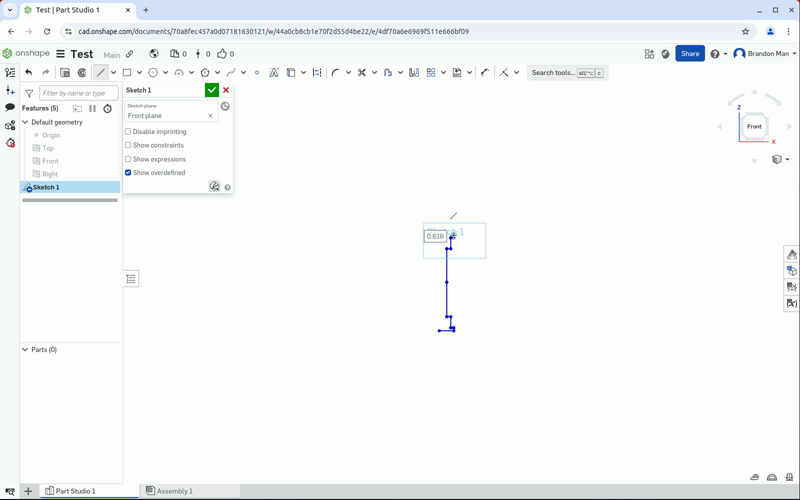
mouse_move(483, 234)
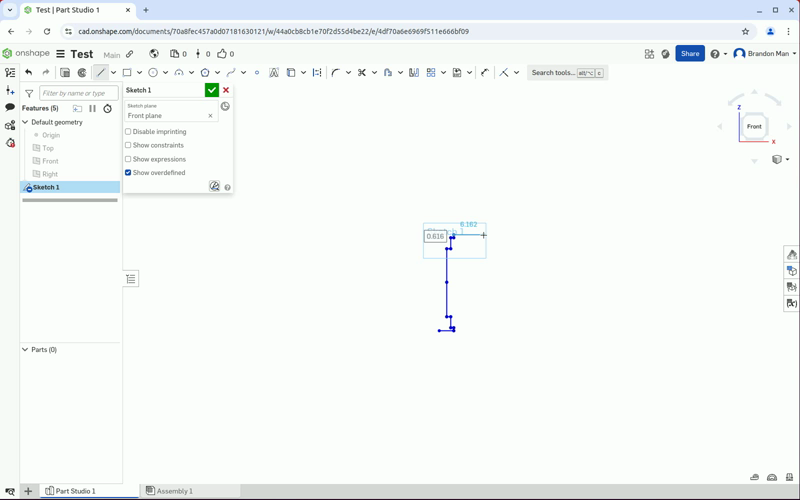
mouse_move(439, 234)
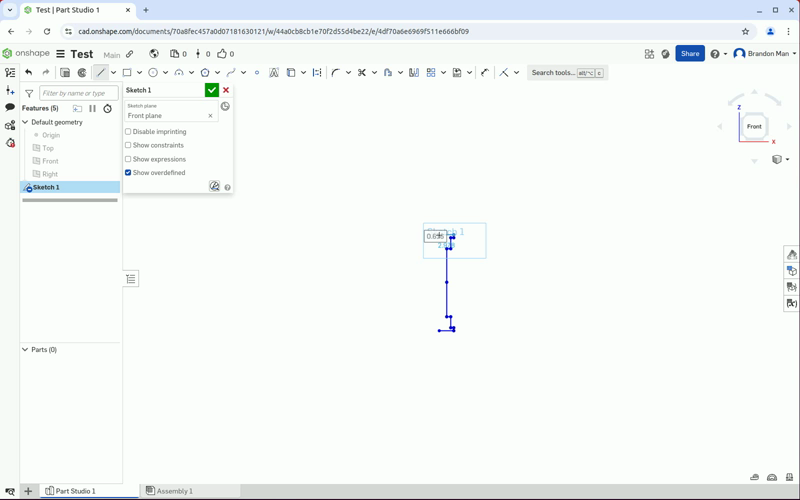
click(439, 234)
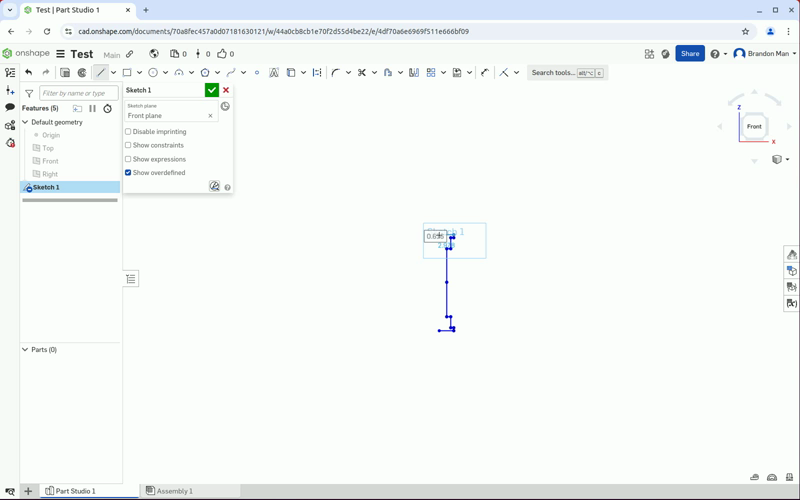
key_up(shift)
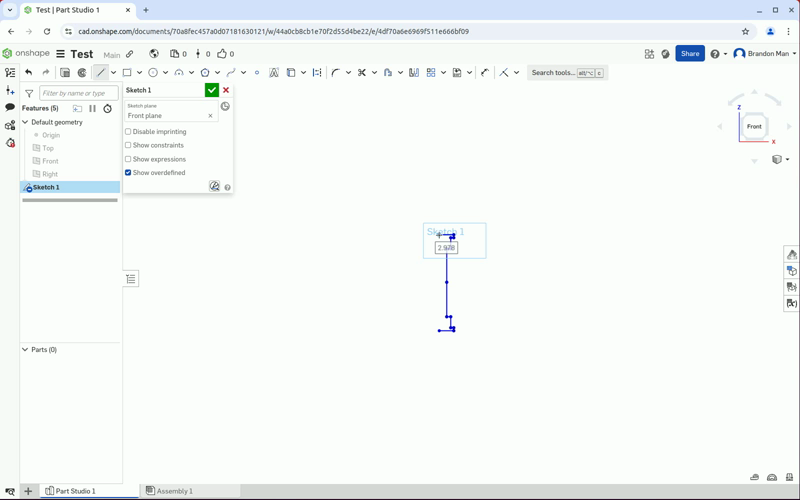
key_down(shift)
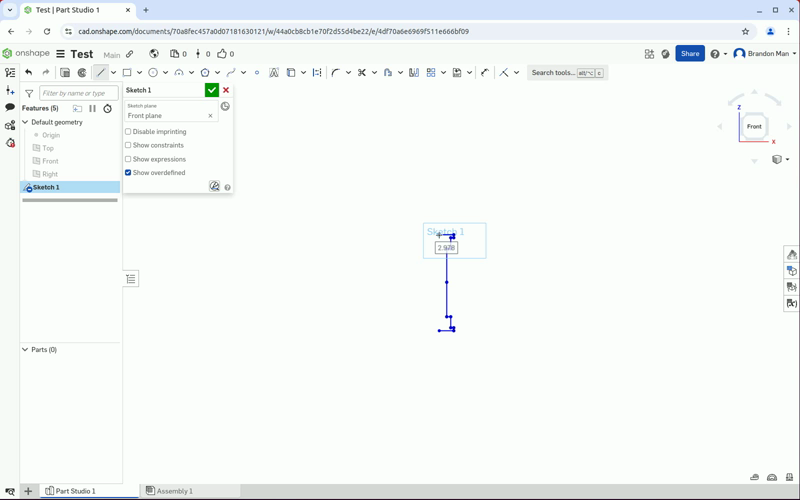
mouse_move(469, 234)
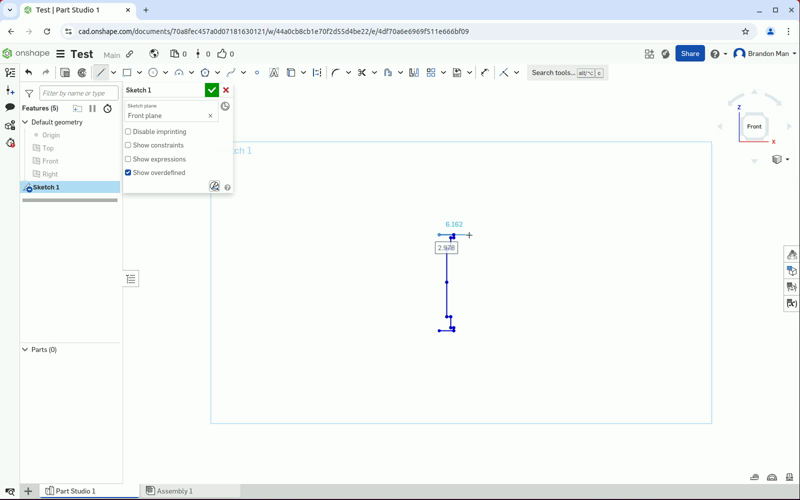
mouse_move(439, 282)
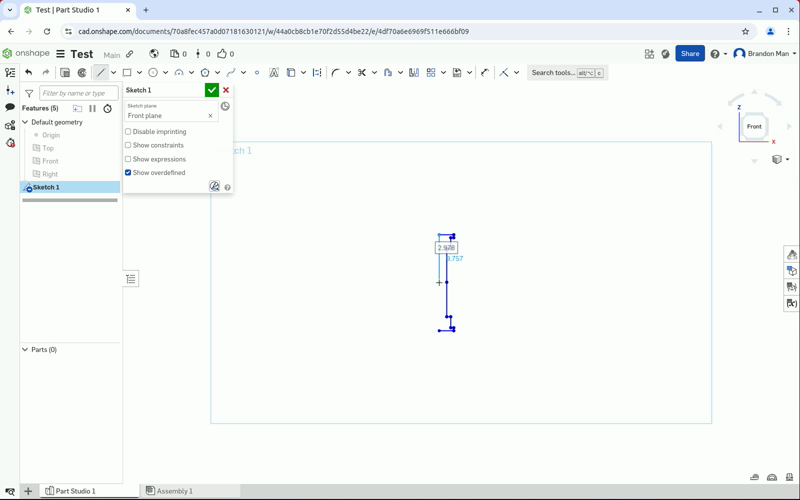
click(439, 282)
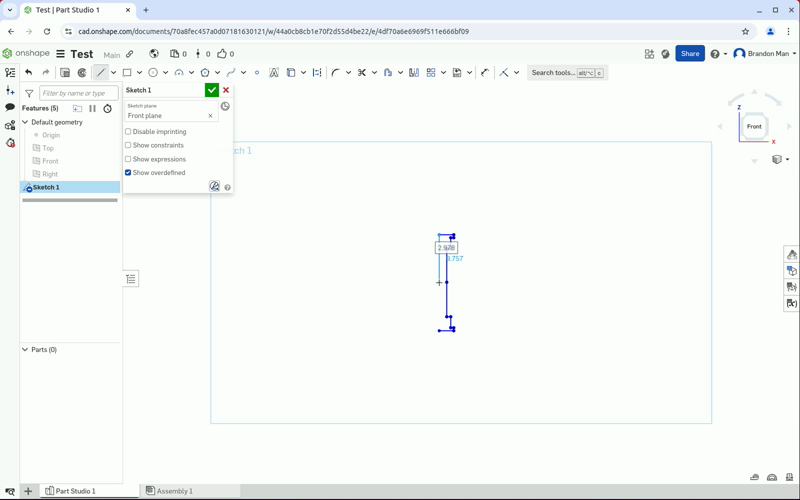
key_up(shift)
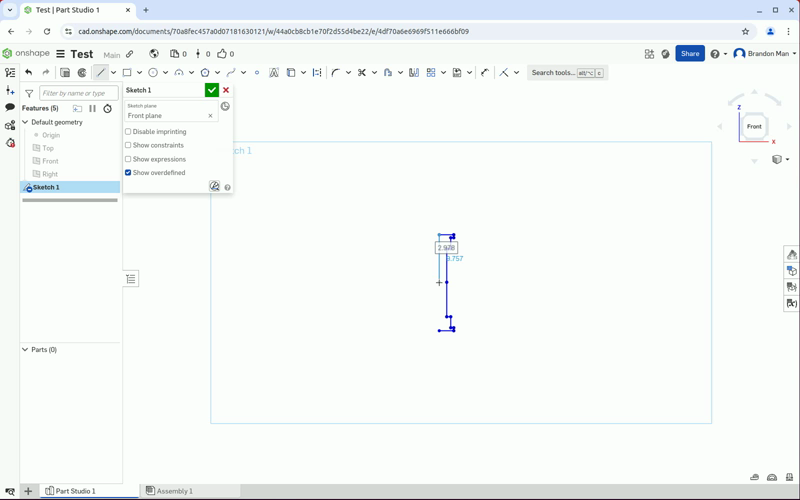
mouse_move(469, 282)
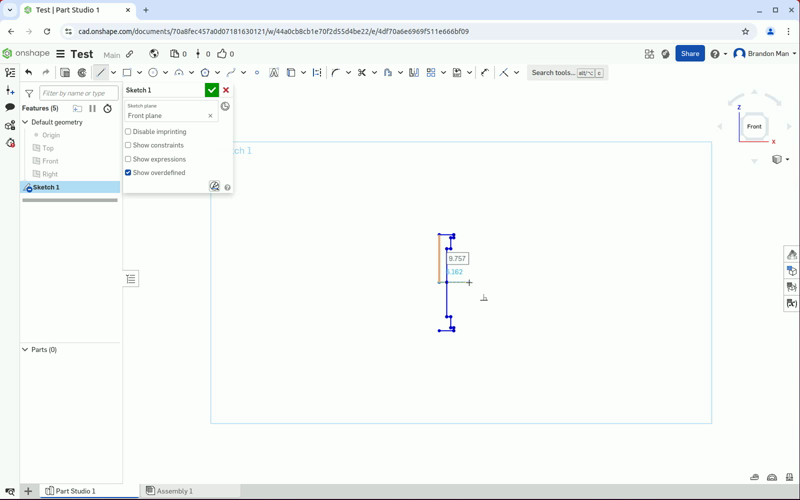
key_down(shift)
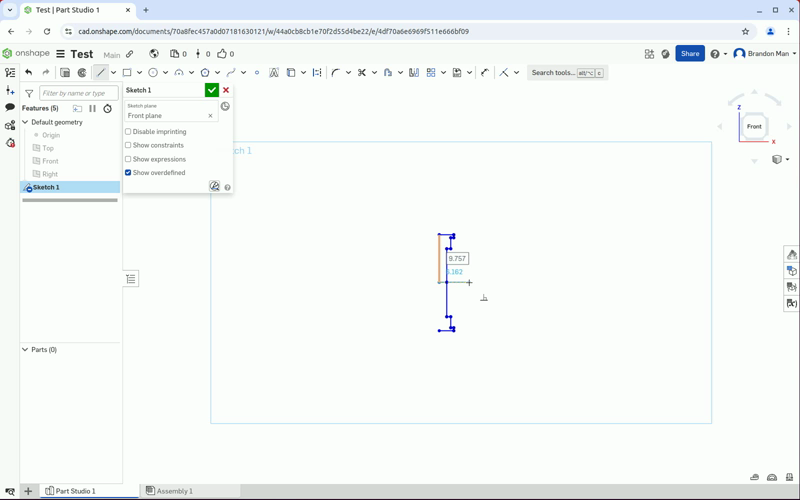
mouse_move(439, 330)
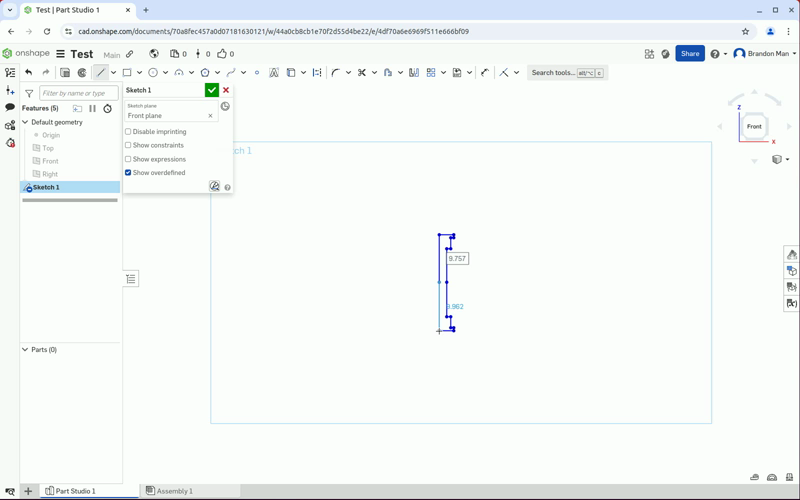
key_up(shift)
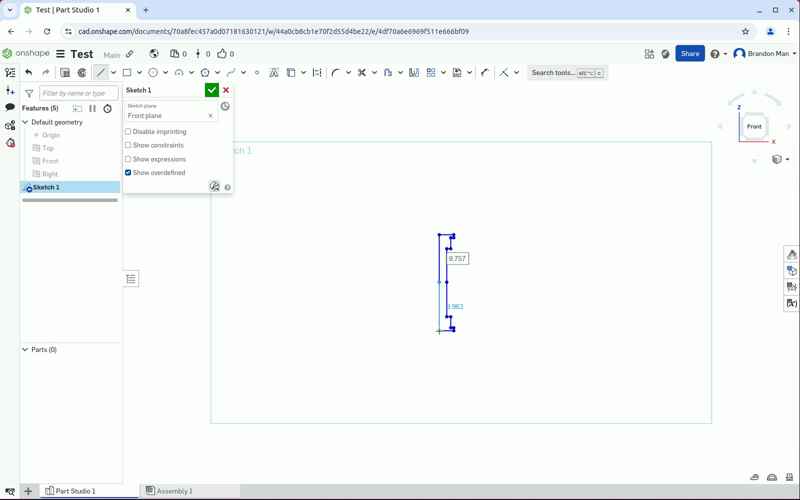
click(439, 330)
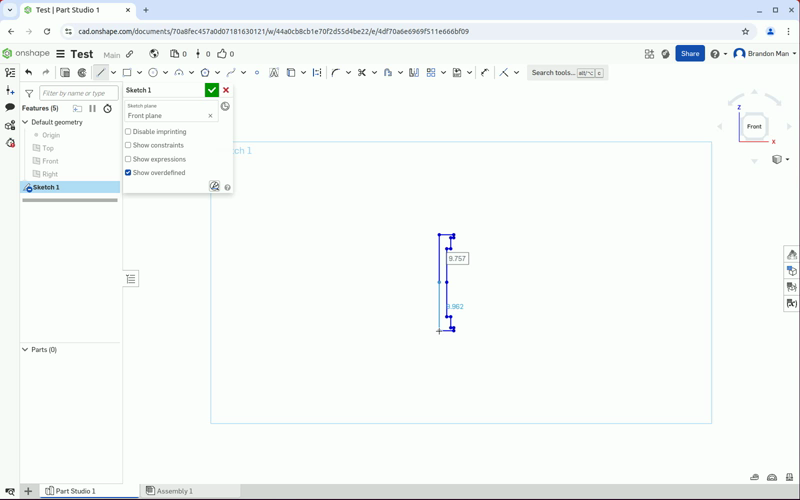
key(esc)
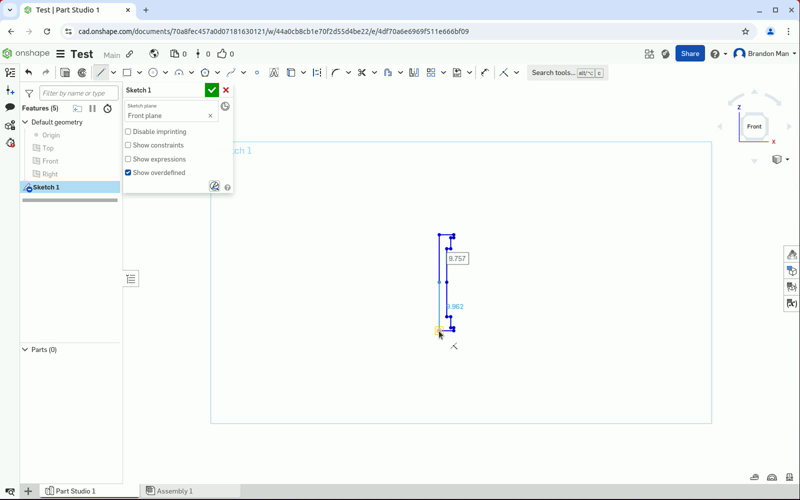
mouse_move(444, 298)
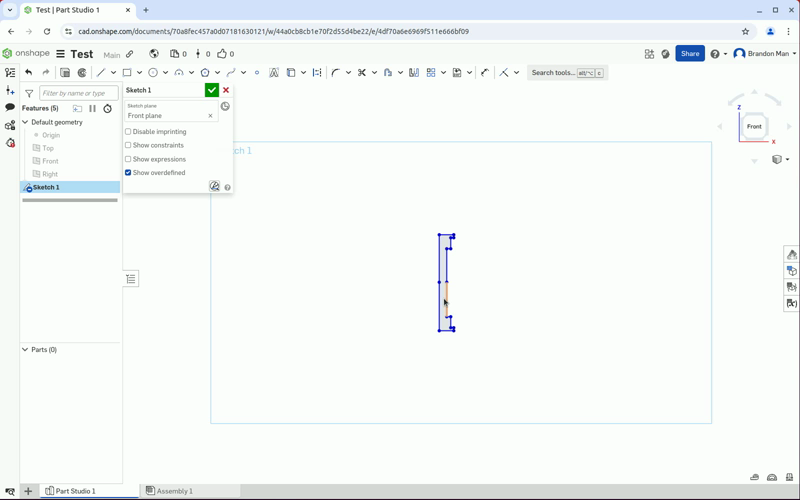
scroll(6)
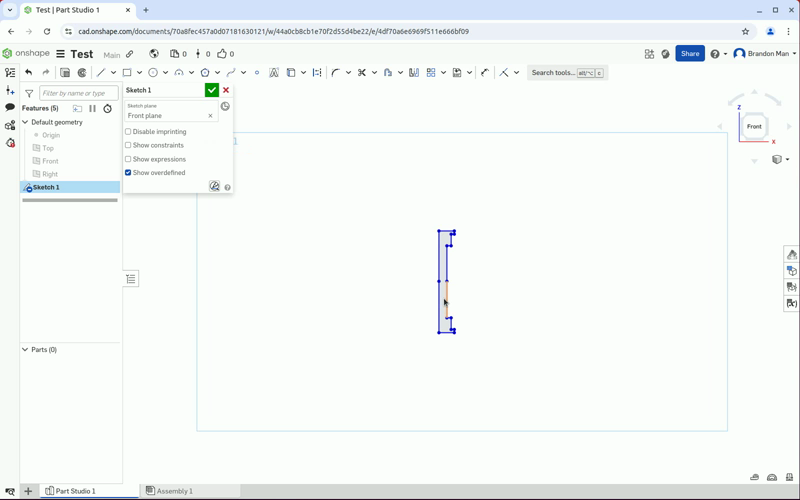
scroll(6)
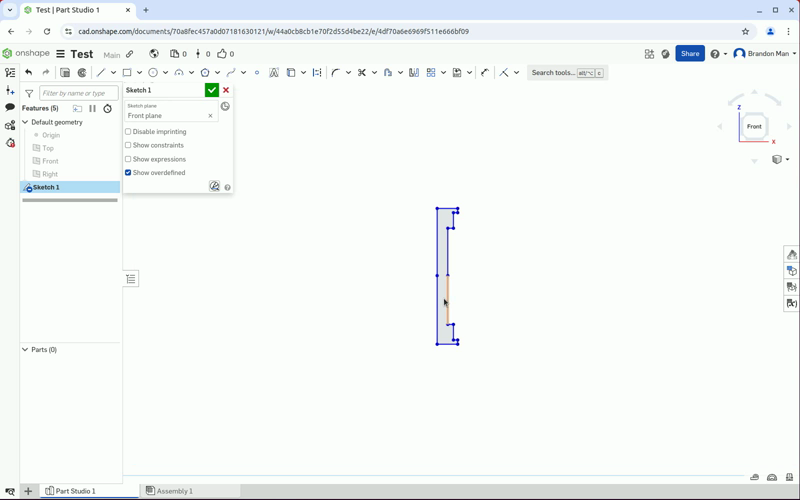
scroll(6)
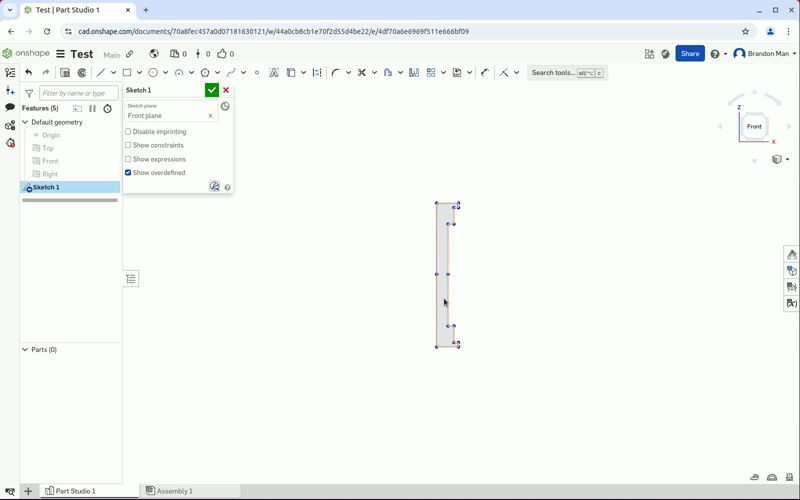
scroll(6)
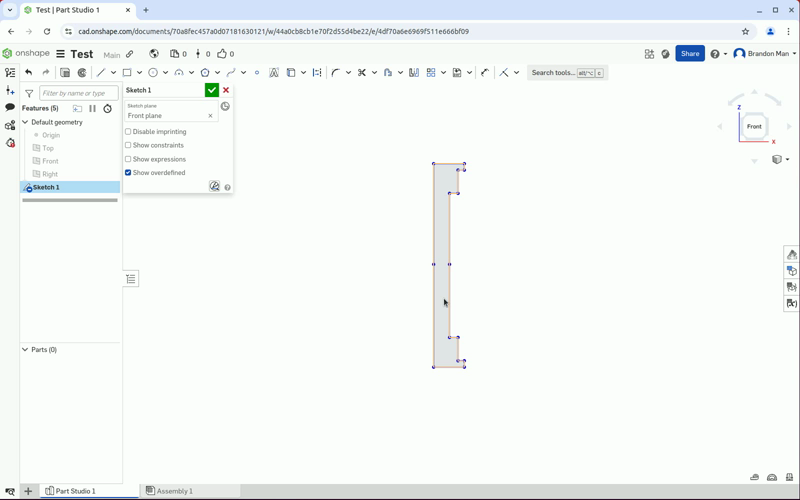
scroll(6)
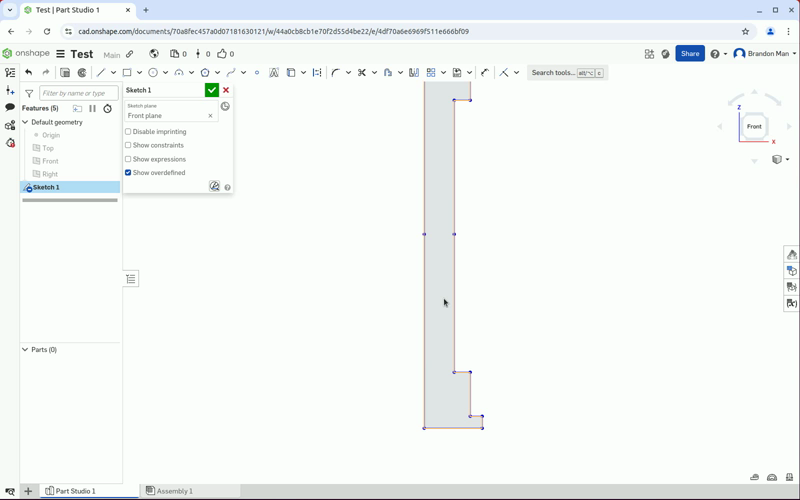
scroll(6)
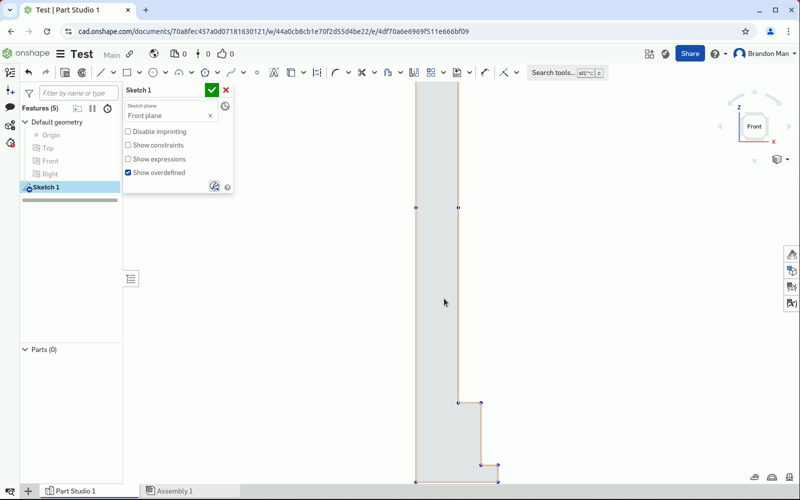
scroll(6)
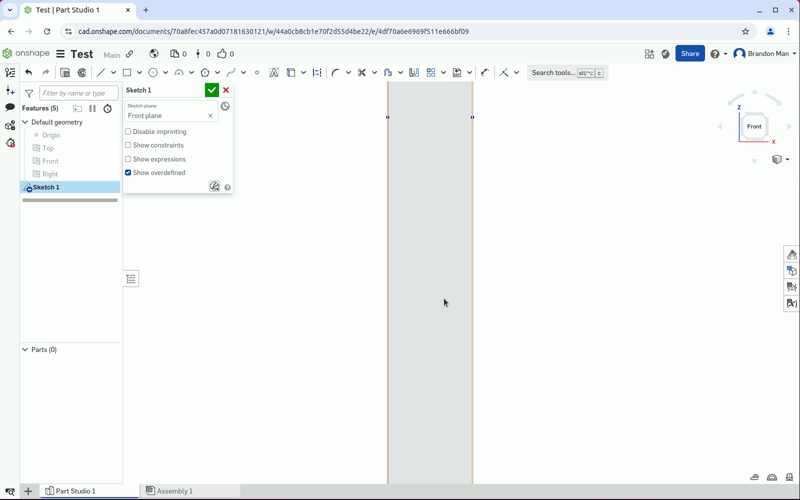
click(444, 298)
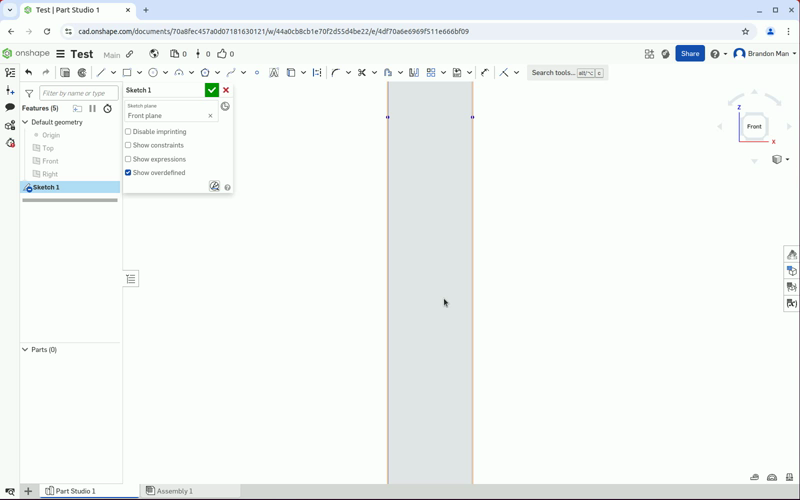
scroll(-6)
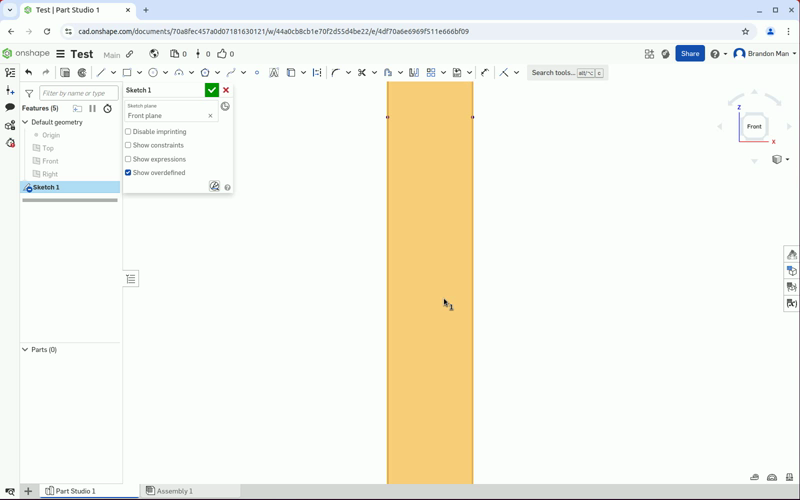
scroll(-6)
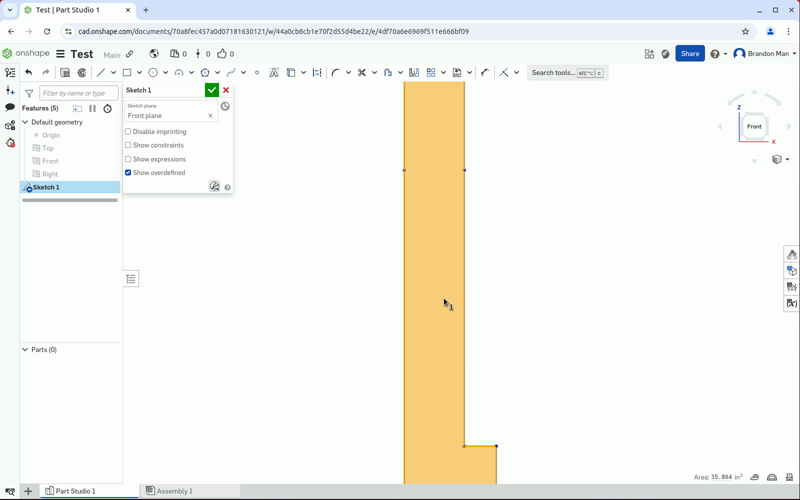
scroll(-6)
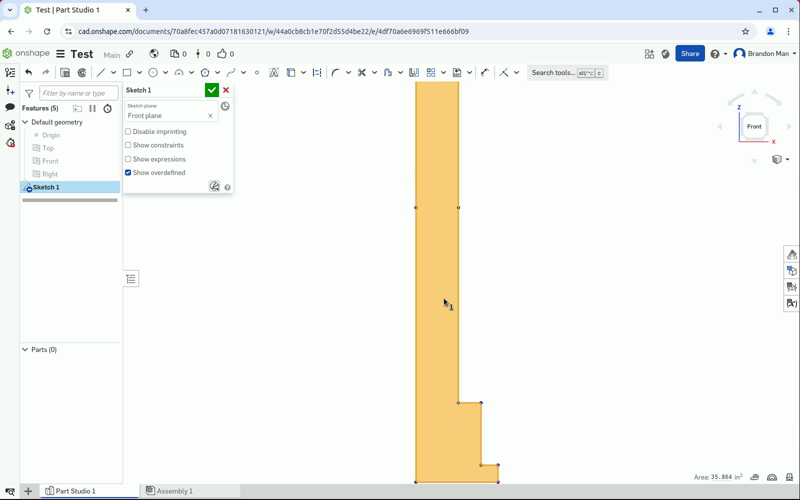
scroll(-6)
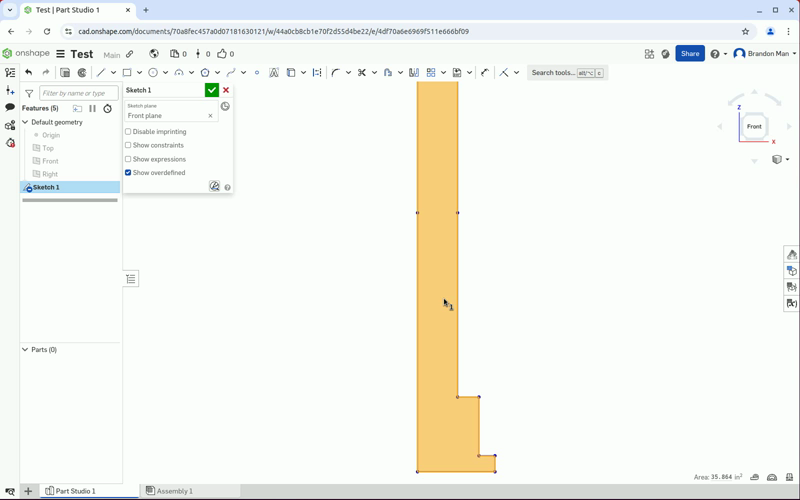
scroll(-6)
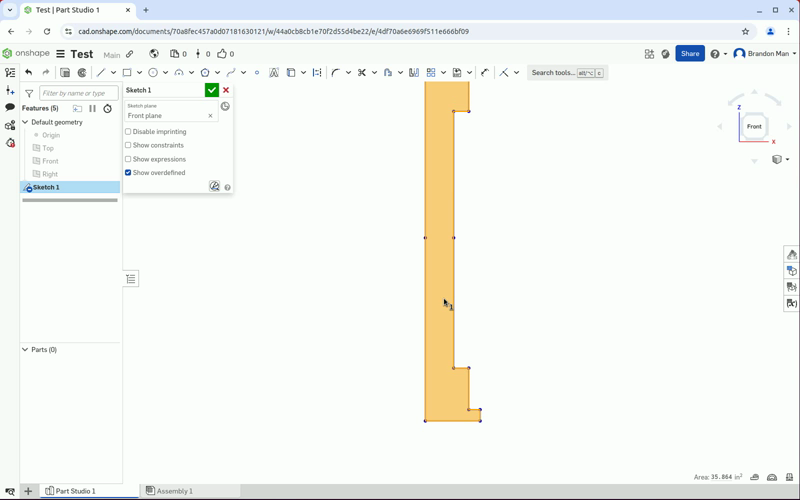
scroll(-6)
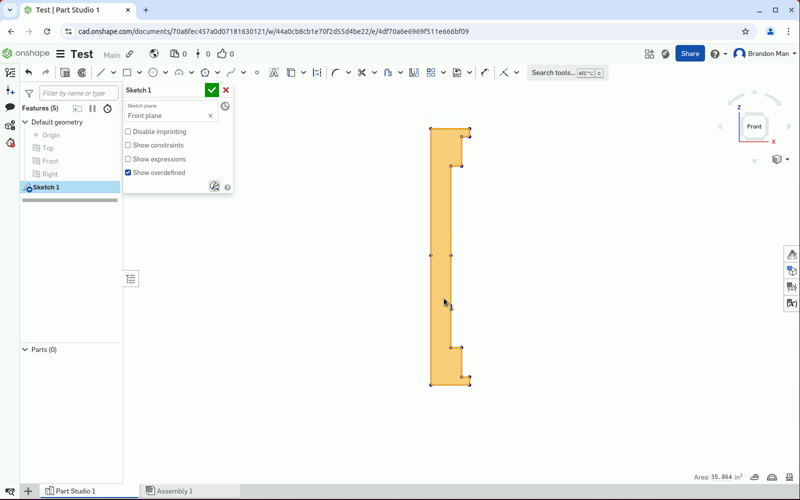
scroll(-6)
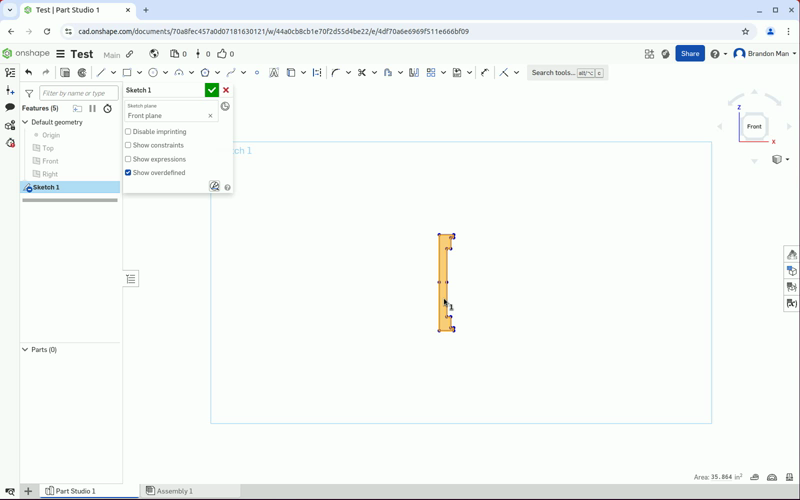
mouse_move(73, 352)
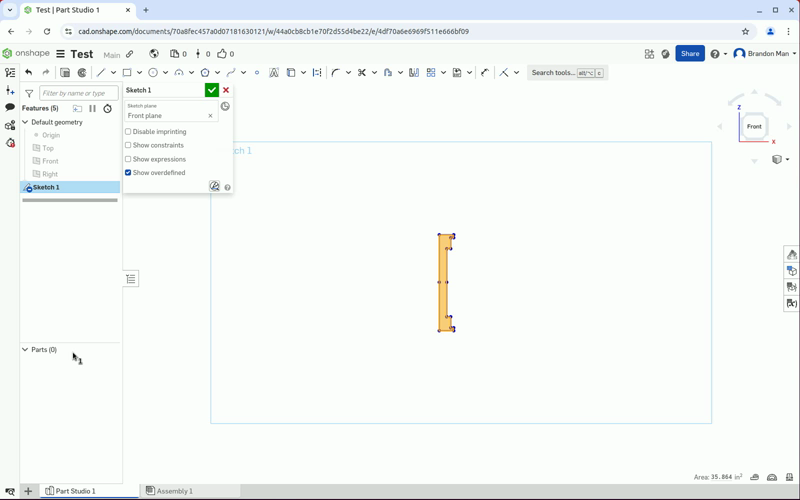
key(shift+y)
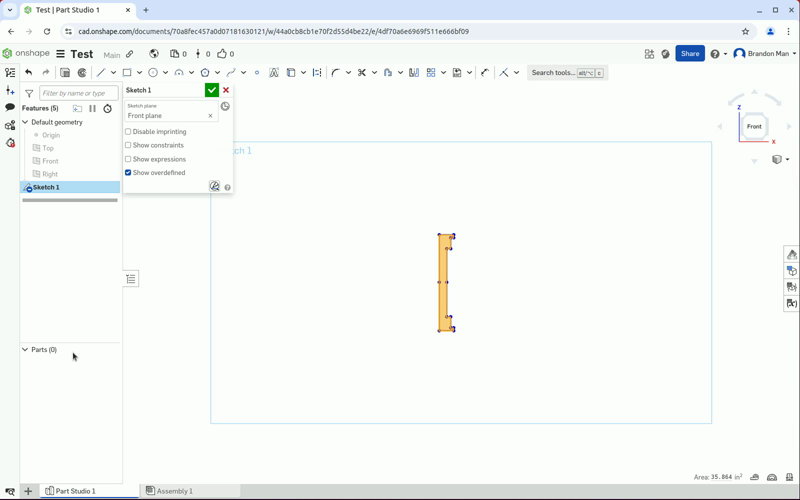
key(shift+e)
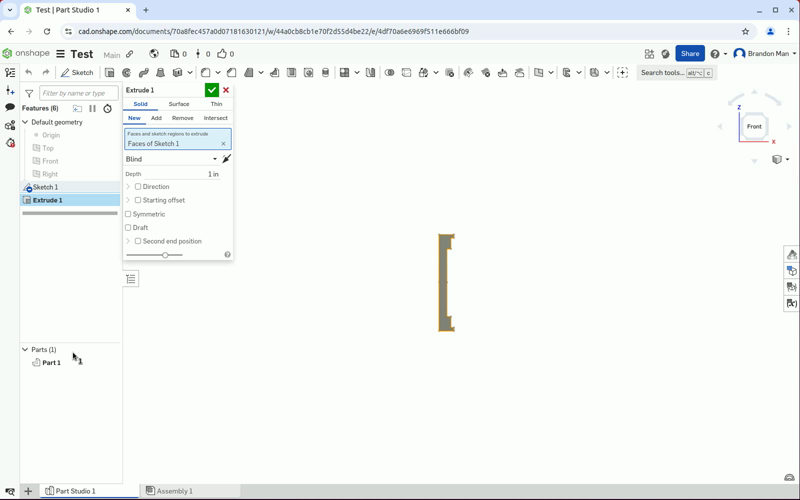
mouse_move(143, 106)
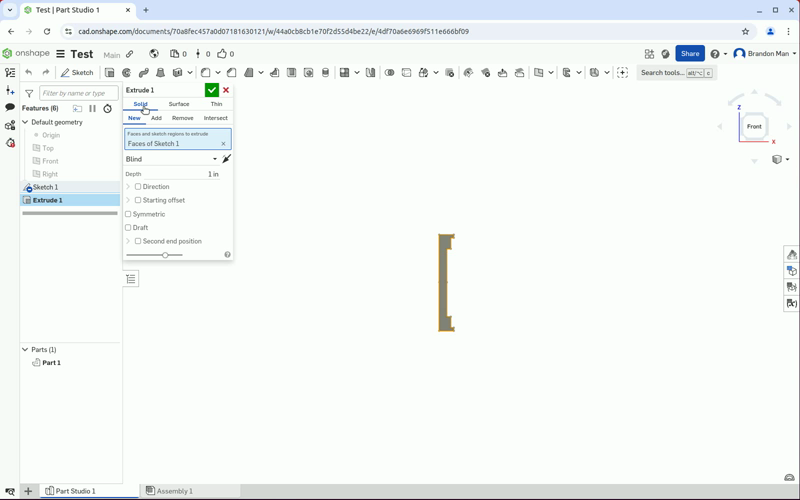
click(143, 106)
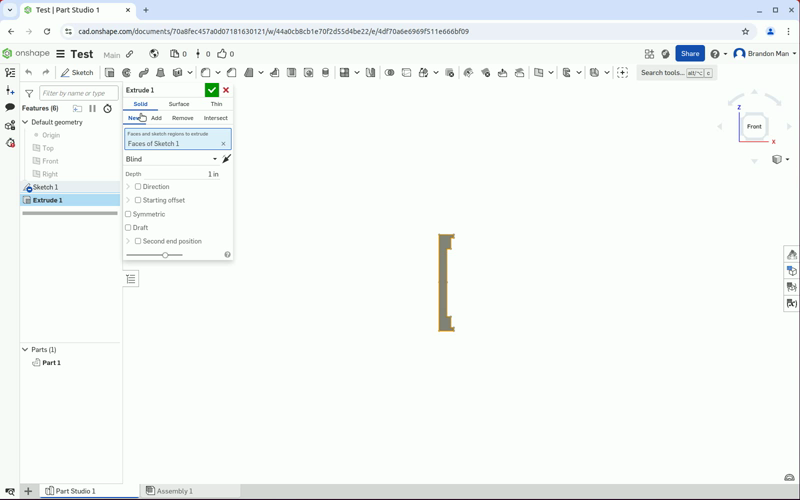
mouse_move(137, 120)
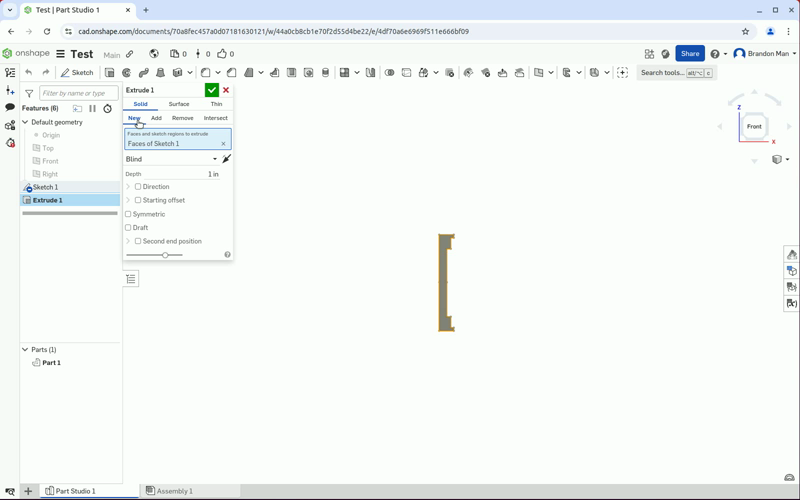
click(137, 120)
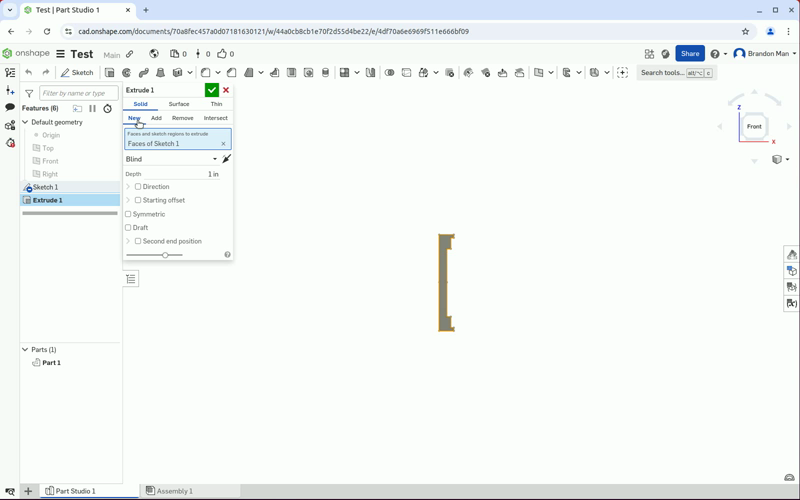
key(tab, 4)
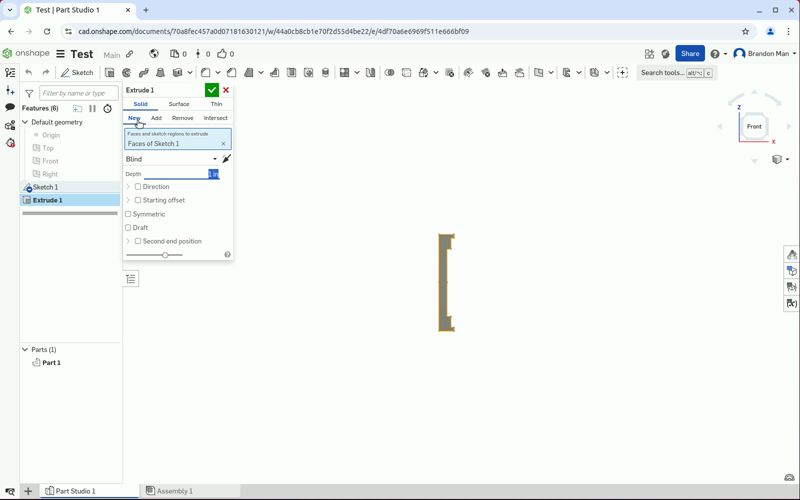
text(23.108)
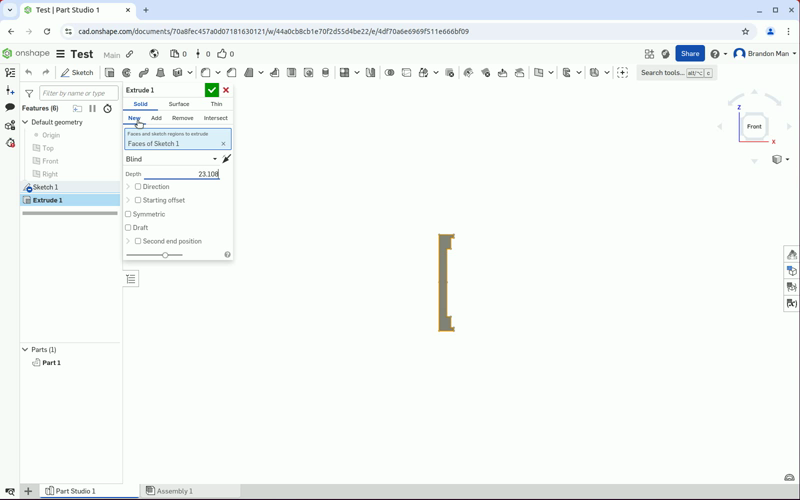
key(enter)
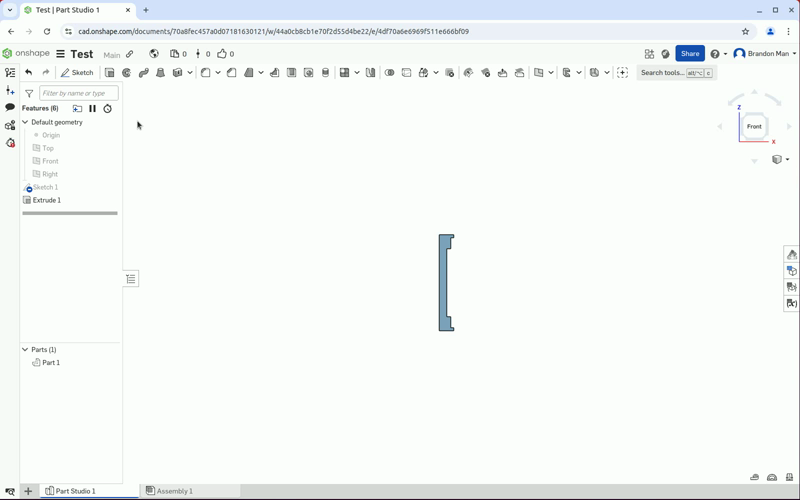
key(shift+h)
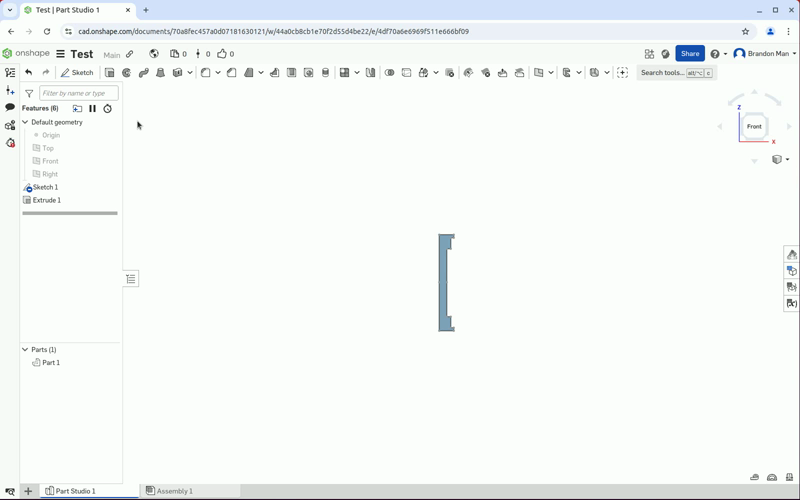
key(shift+h)
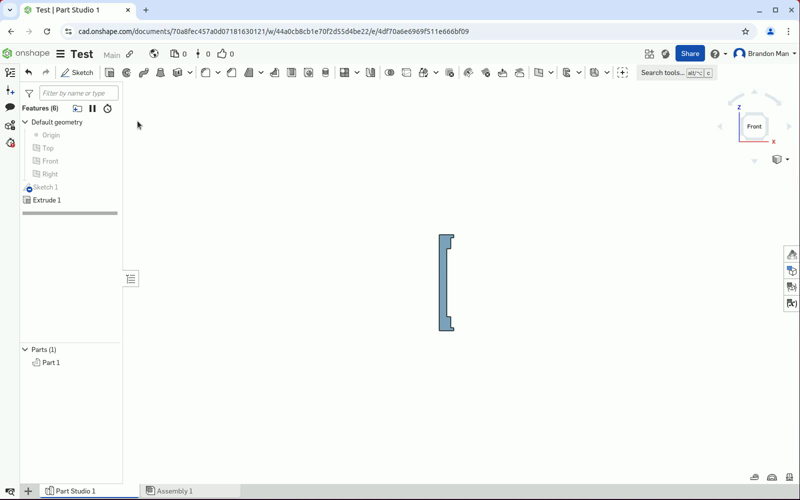
mouse_move(73, 189)
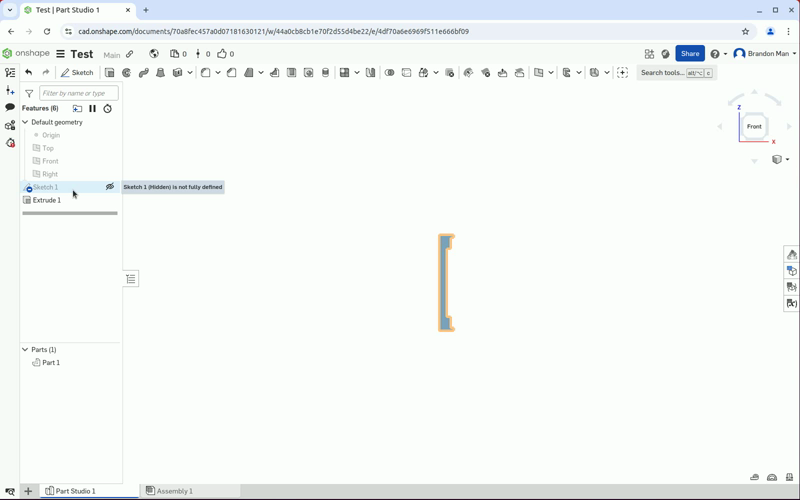
click(73, 189)
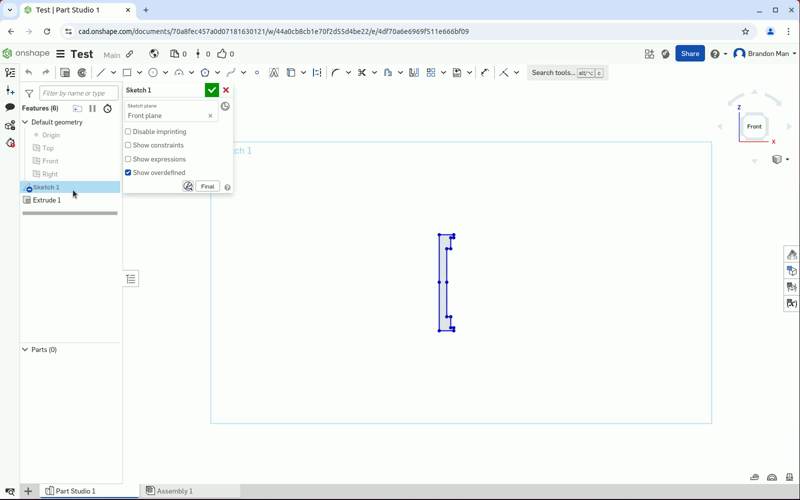
mouse_move(229, 92)
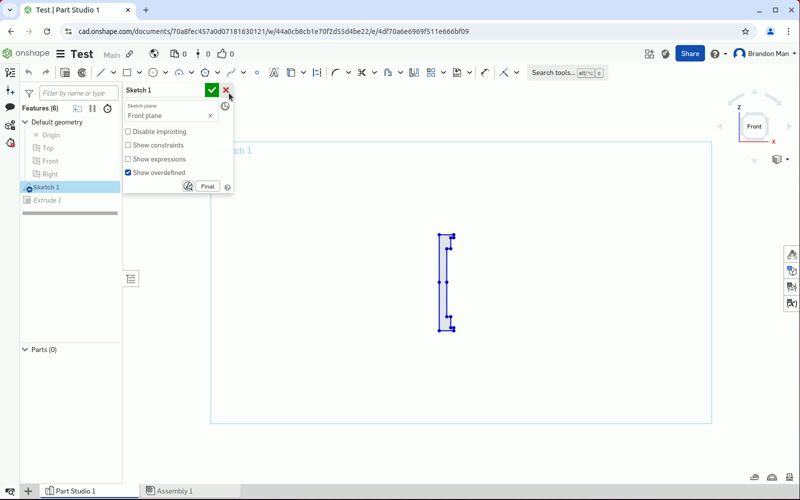
click(229, 92)
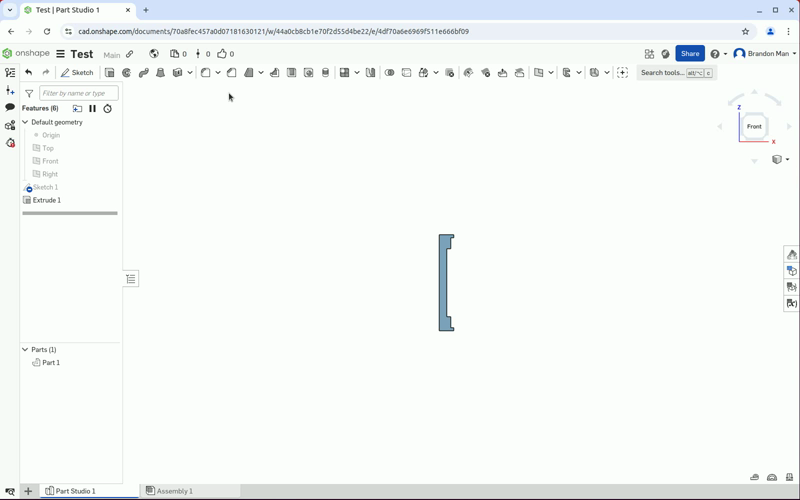
mouse_move(73, 352)
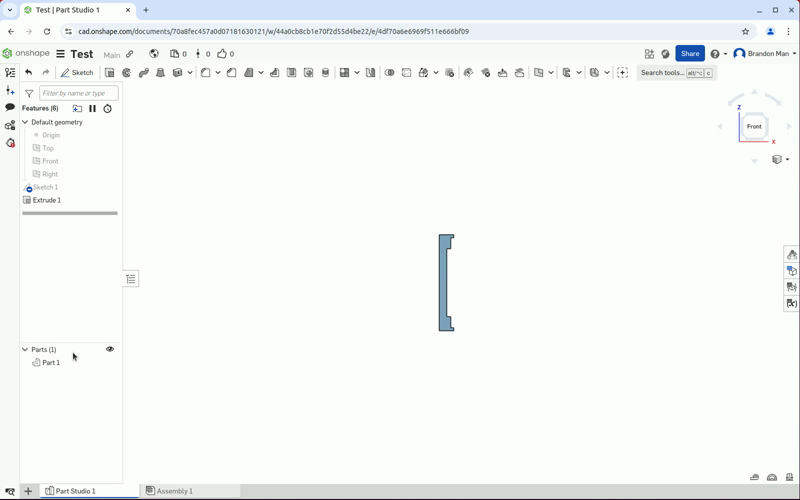
key(y)
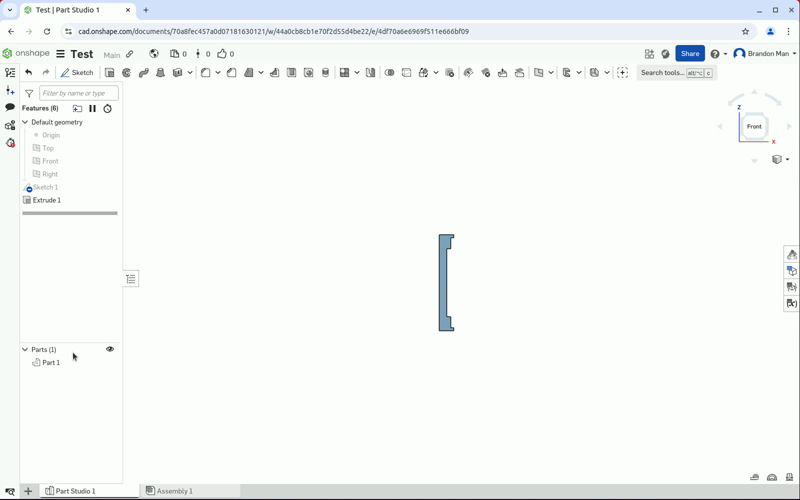
key(shift+p)
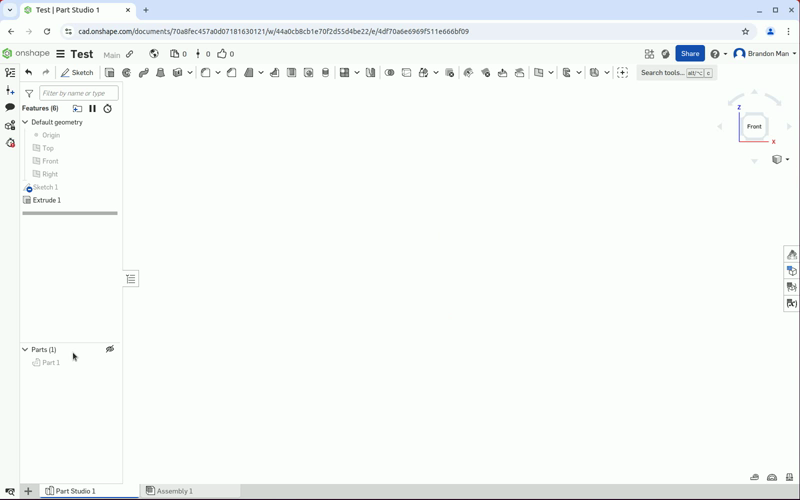
key(space)
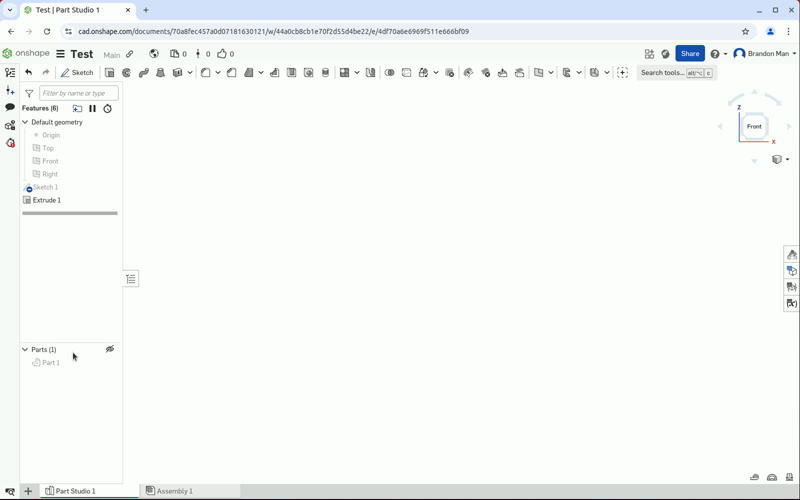
key_down(shift)
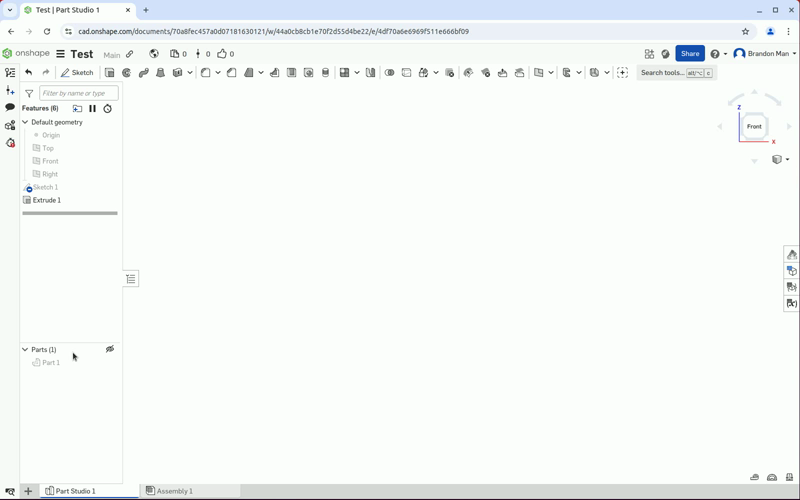
key(left)
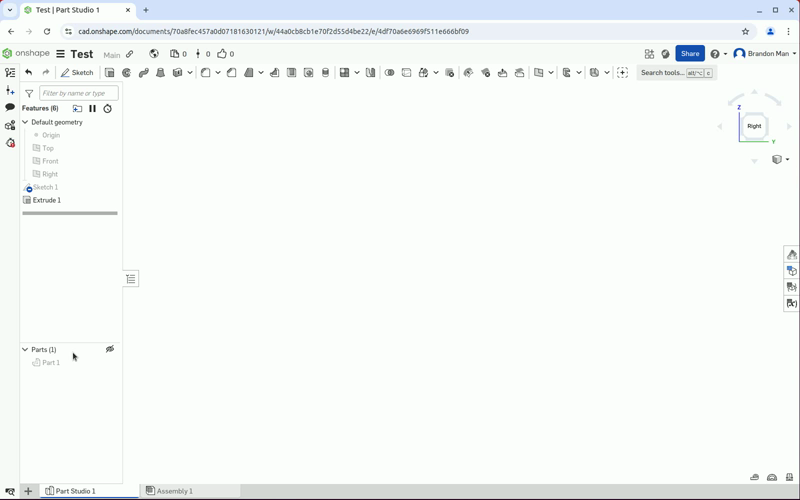
key_up(shift)
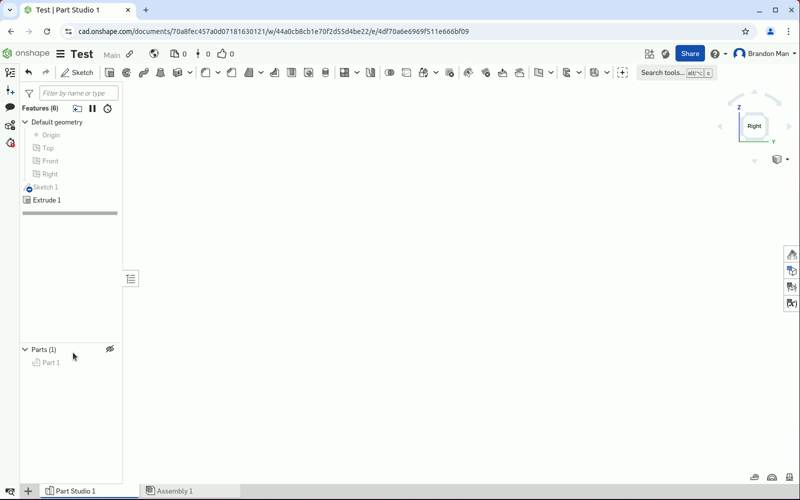
mouse_move(73, 352)
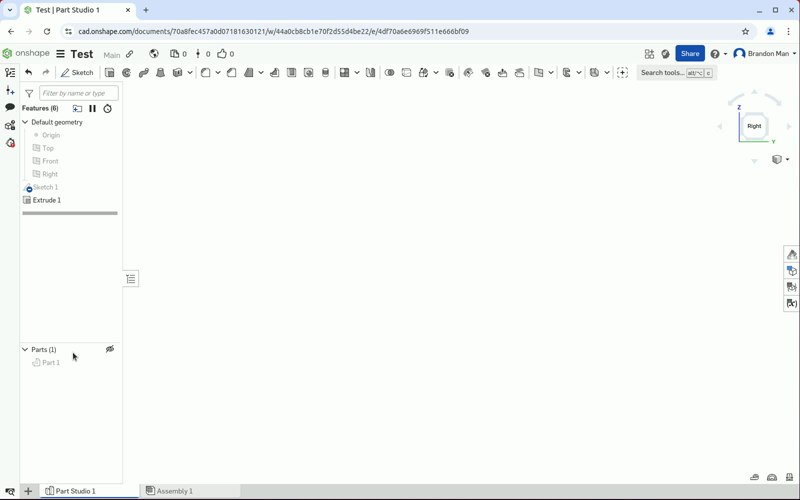
key(shift+y)
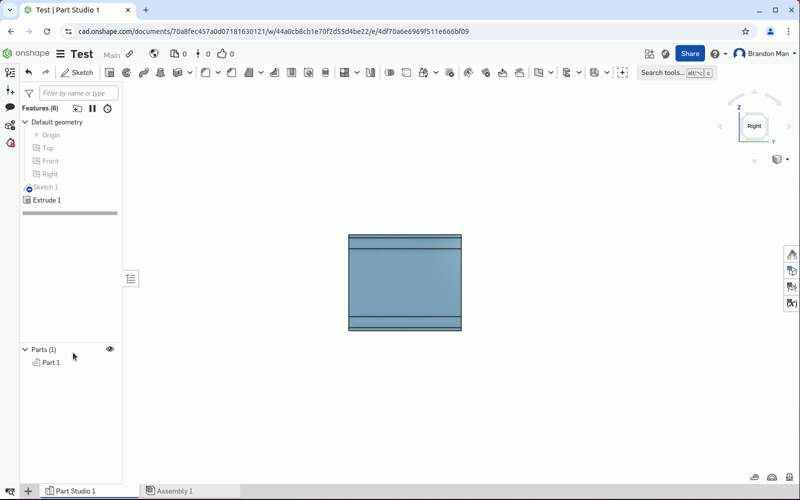
mouse_move(541, 75)
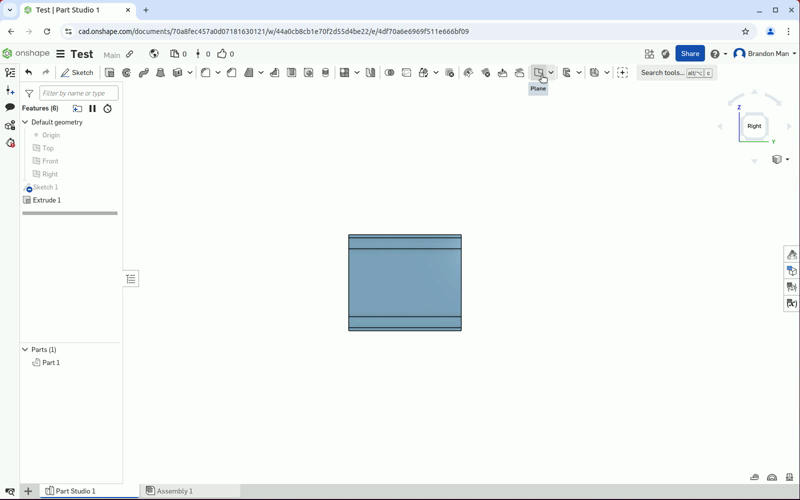
click(541, 75)
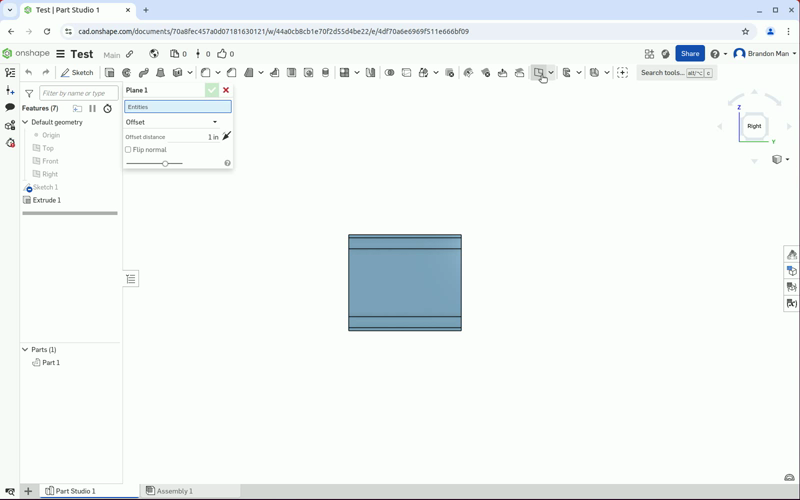
mouse_move(73, 176)
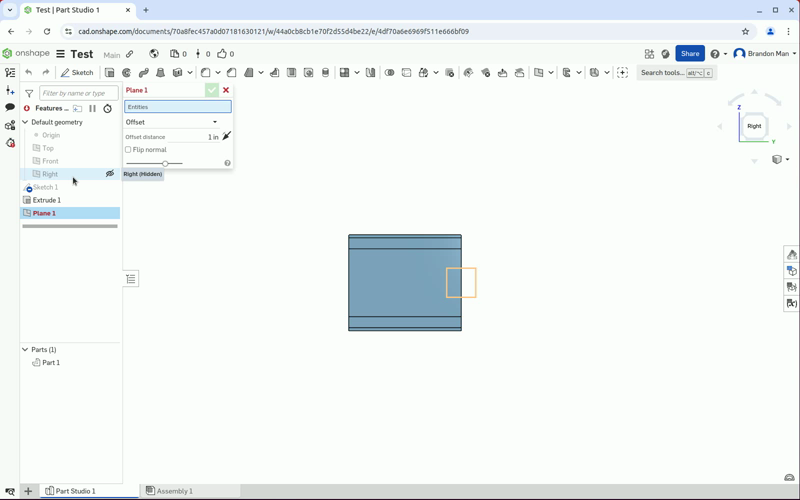
click(73, 176)
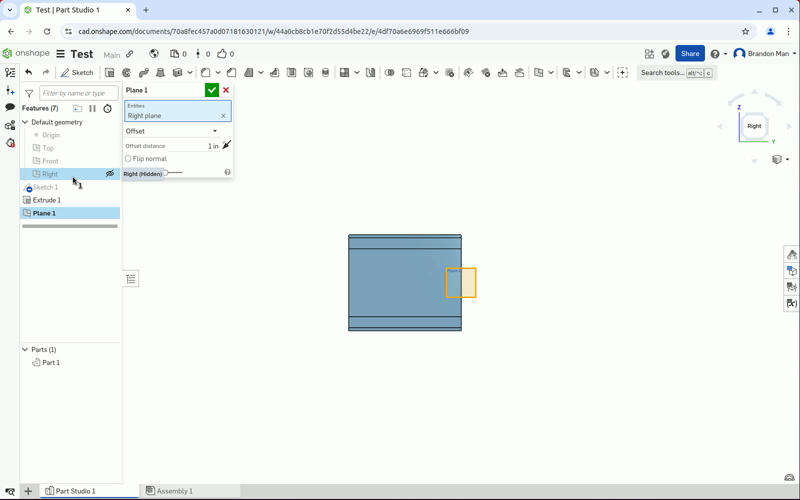
key(tab, 2)
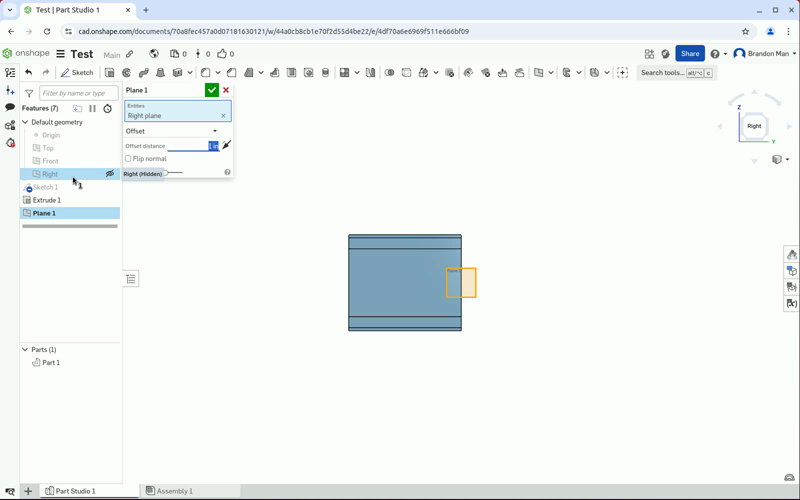
text(4.344)
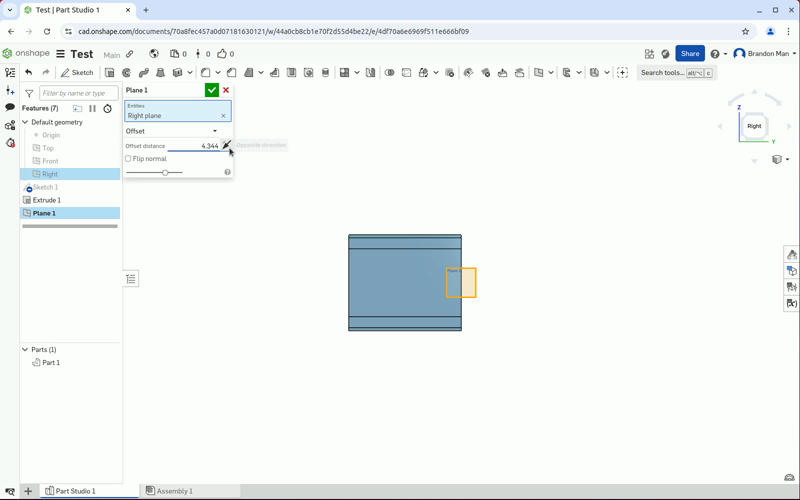
mouse_move(229, 147)
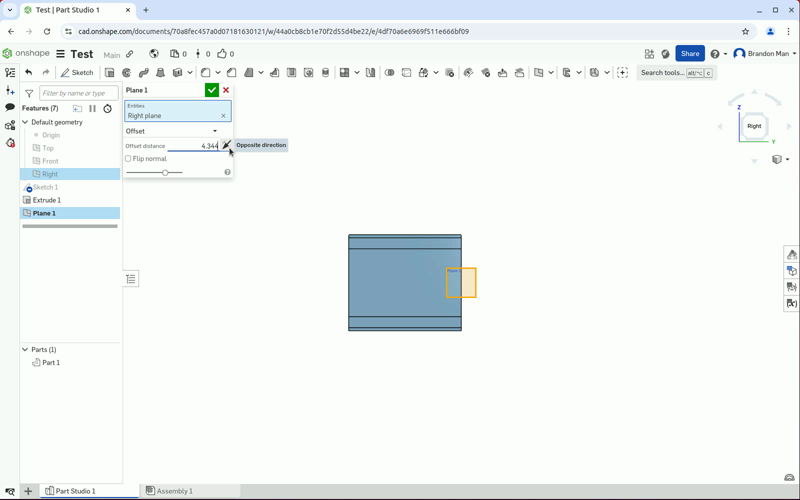
click(229, 147)
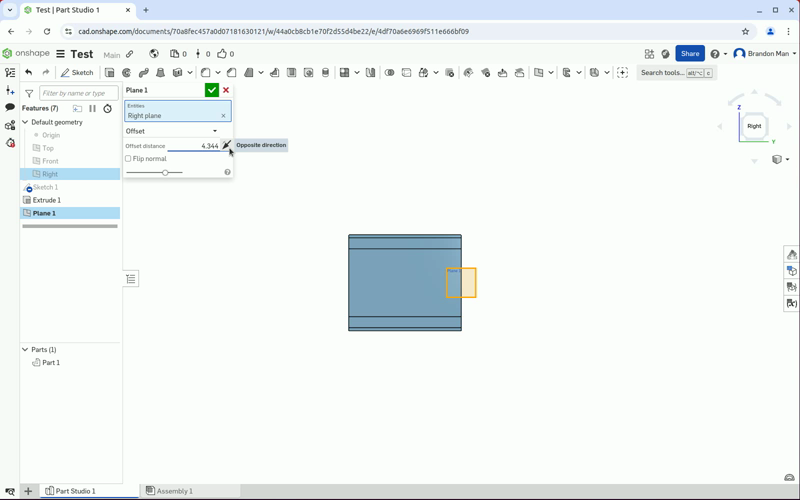
key(enter, 2)
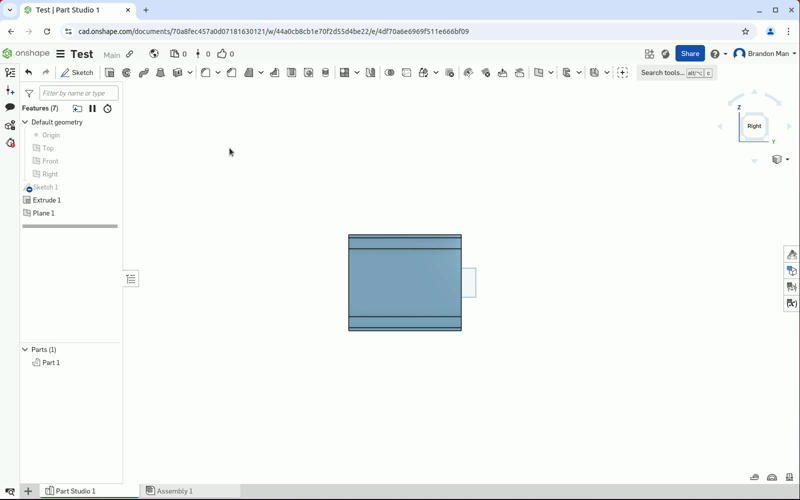
key(shift+s)
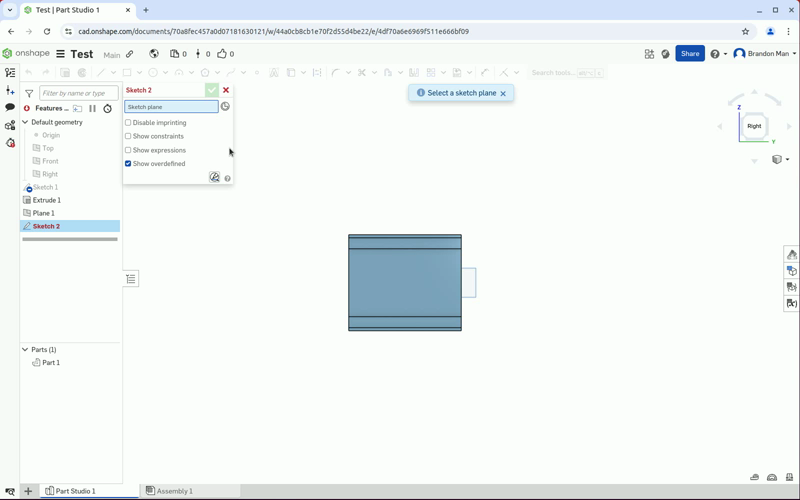
mouse_move(73, 215)
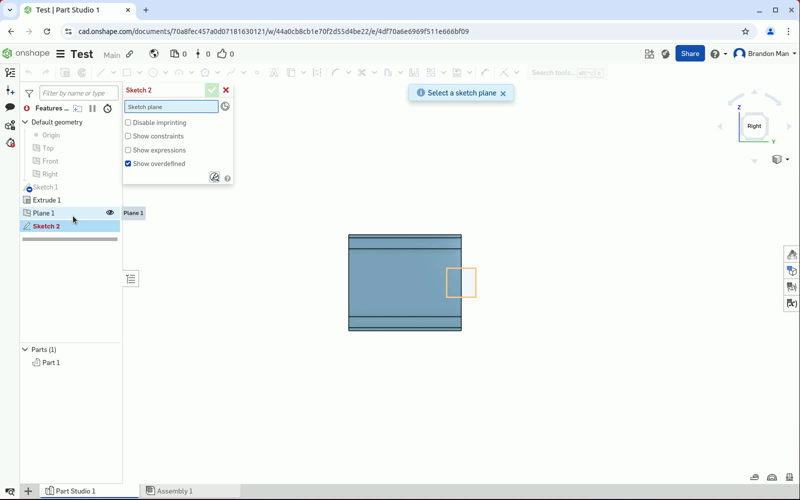
click(73, 215)
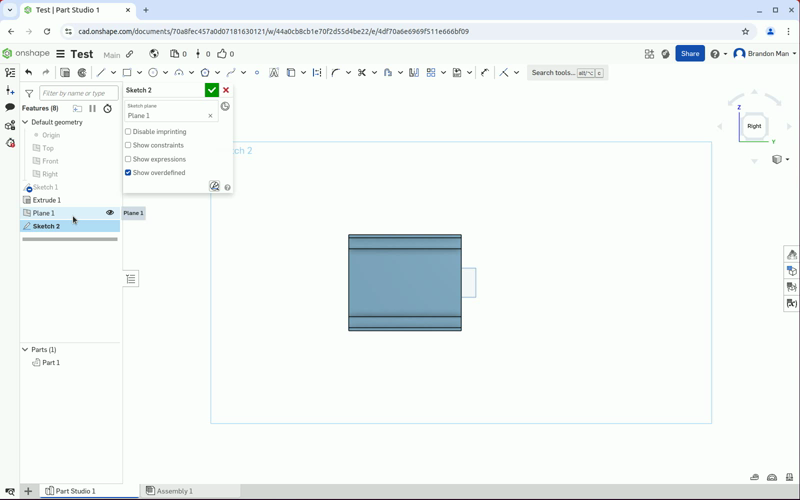
mouse_move(73, 352)
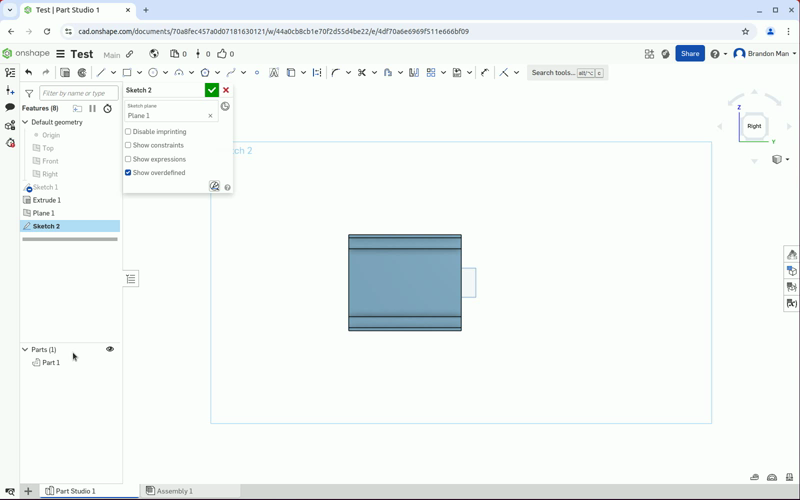
key(y)
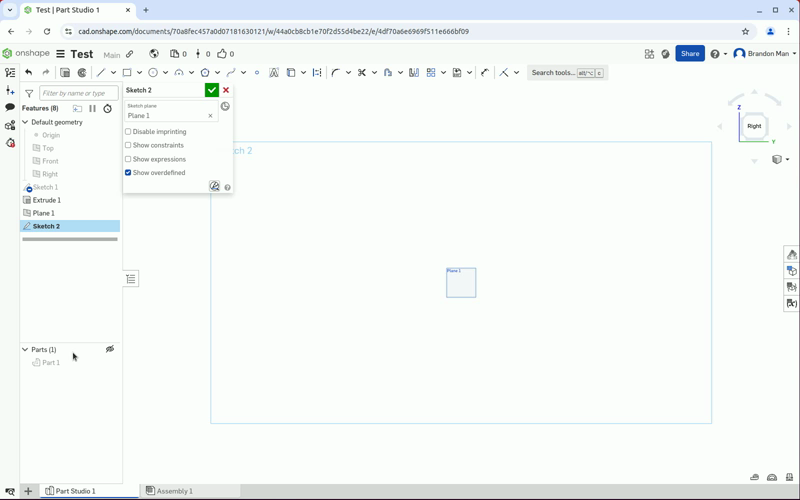
key(c)
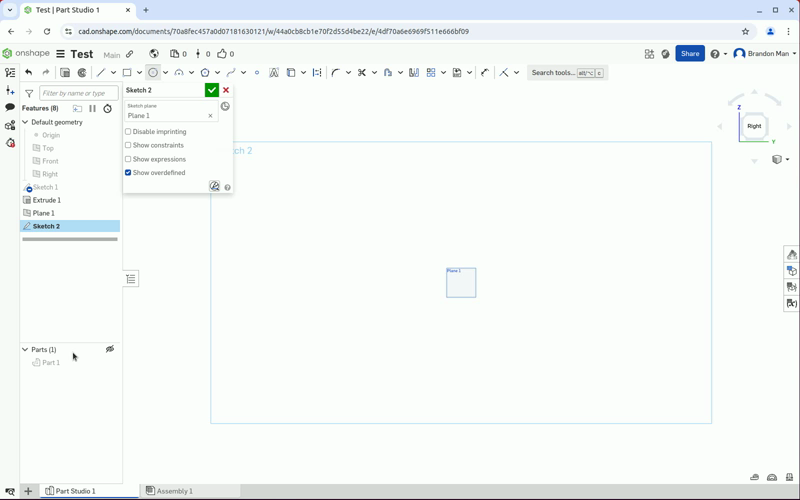
key_down(shift)
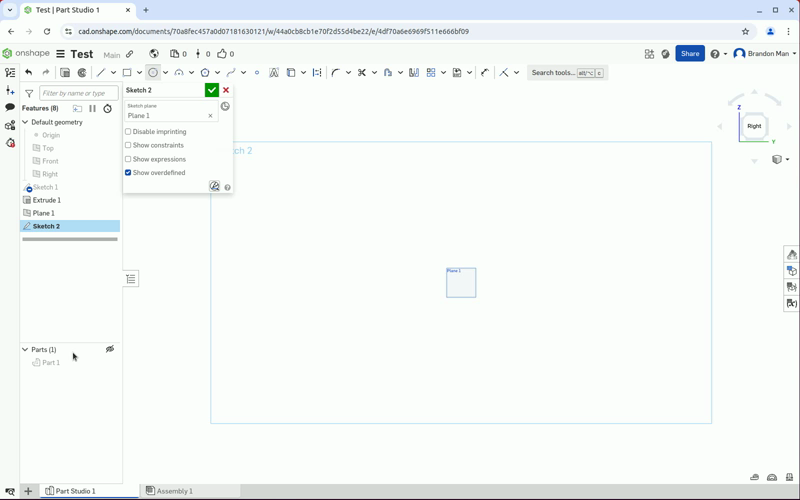
mouse_move(366, 243)
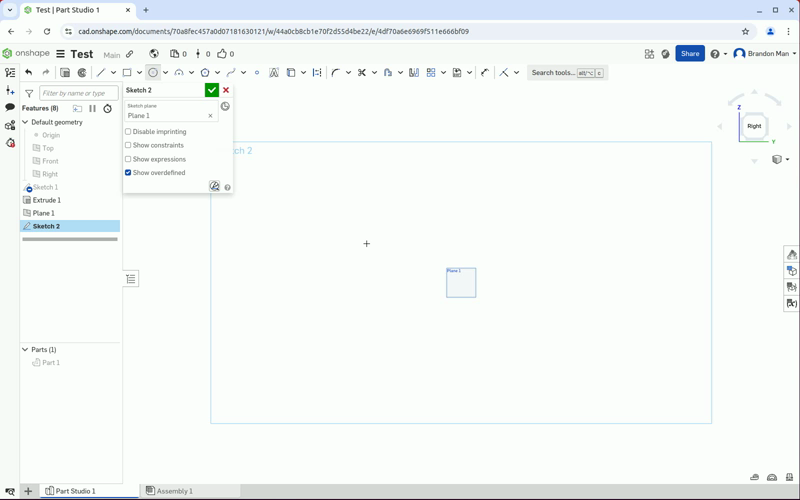
click(366, 243)
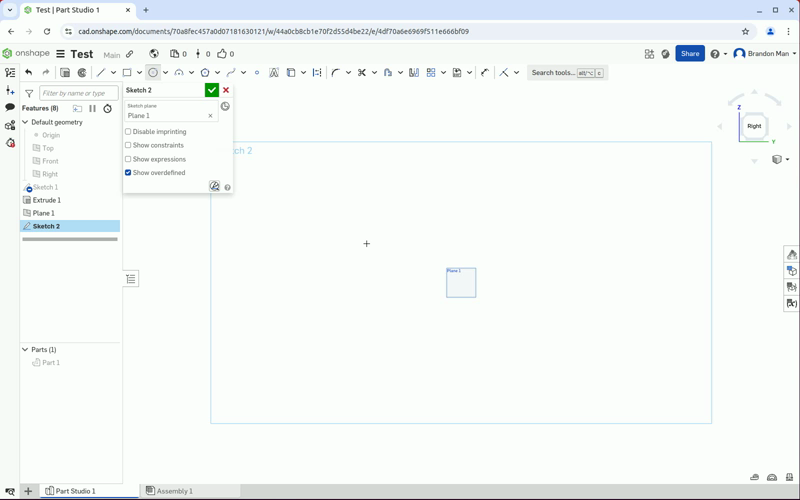
key_up(shift)
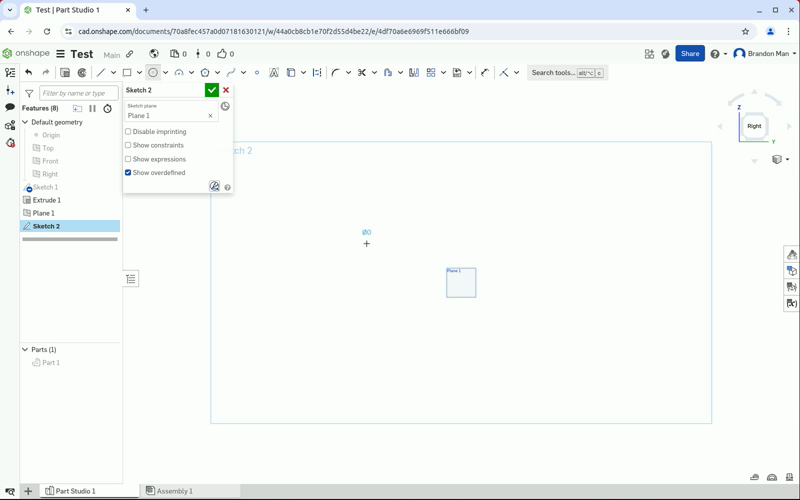
mouse_move(370, 243)
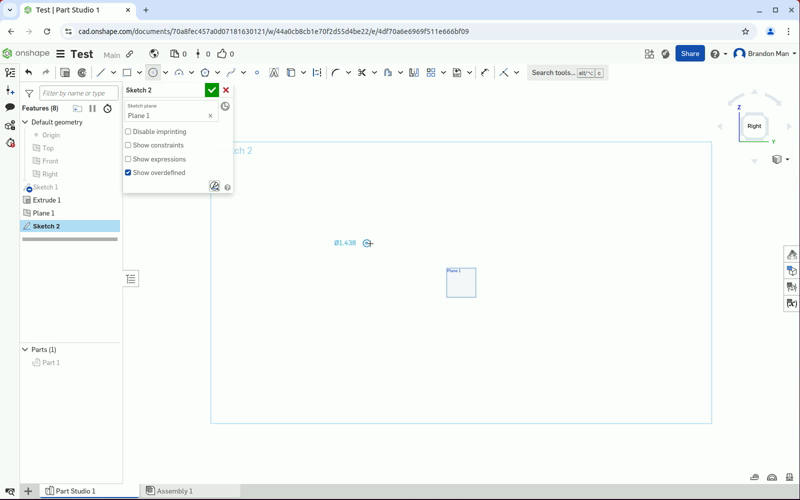
click(370, 243)
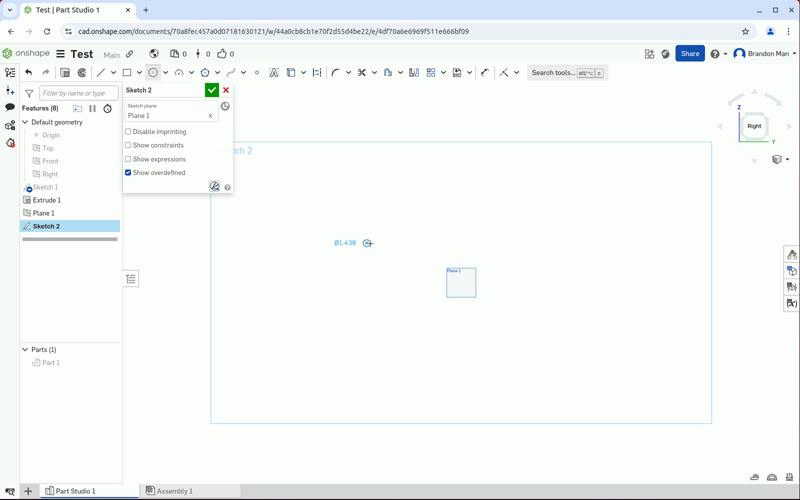
key(esc)
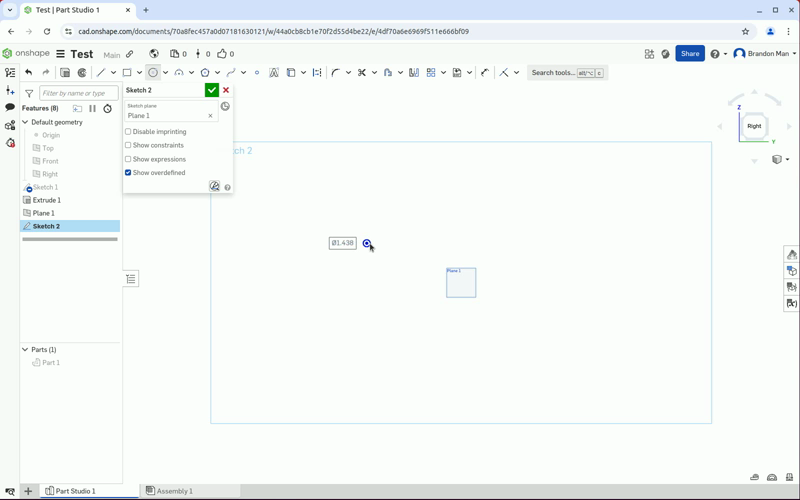
mouse_move(367, 243)
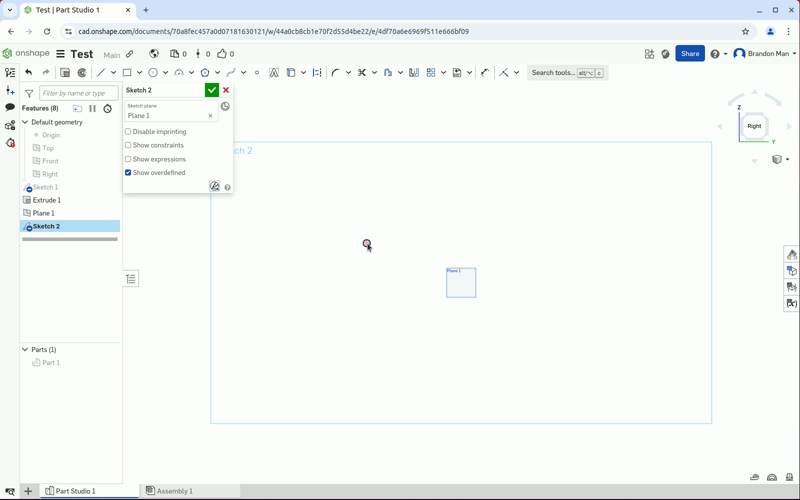
scroll(6)
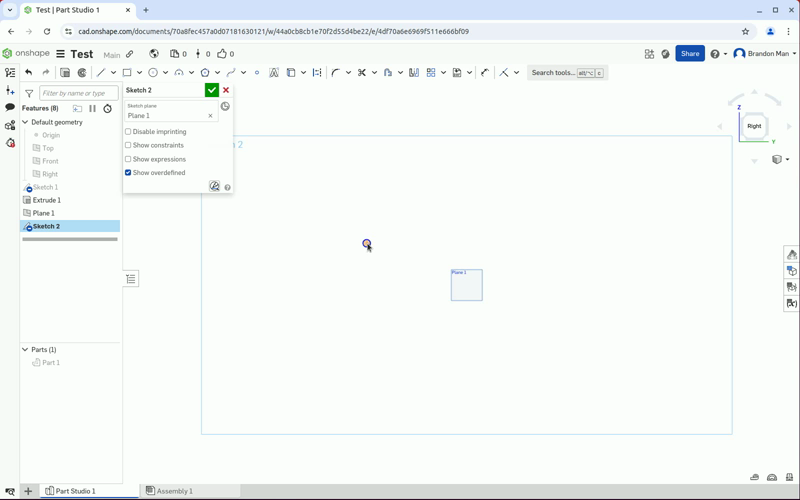
scroll(6)
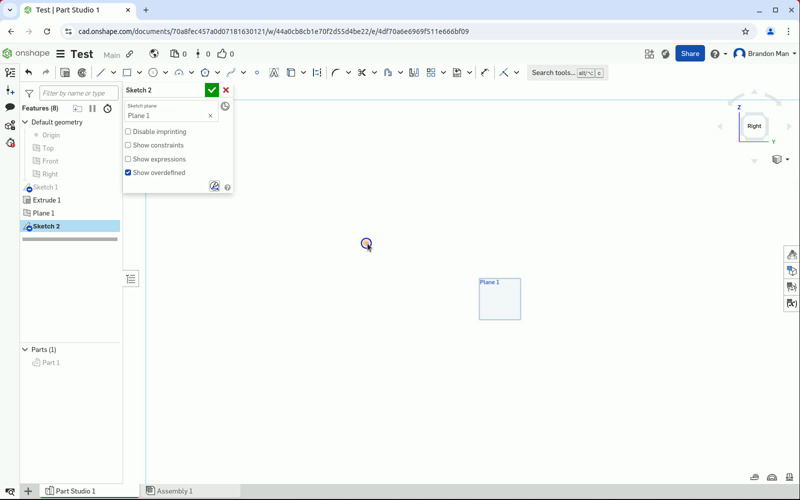
scroll(6)
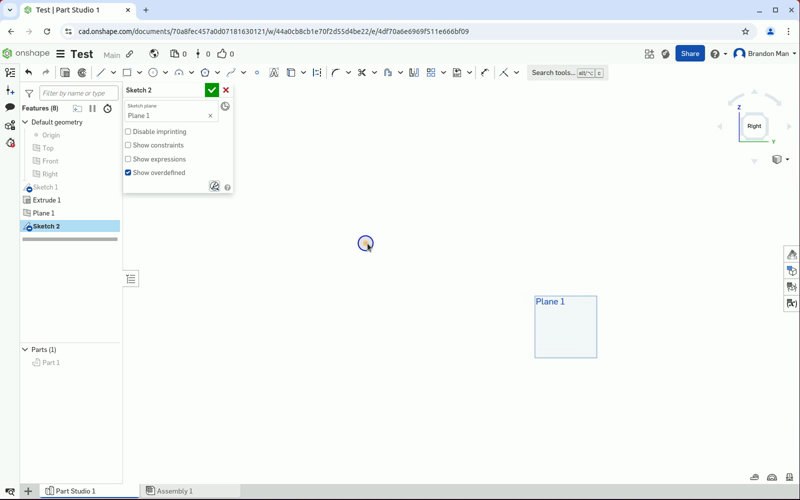
scroll(6)
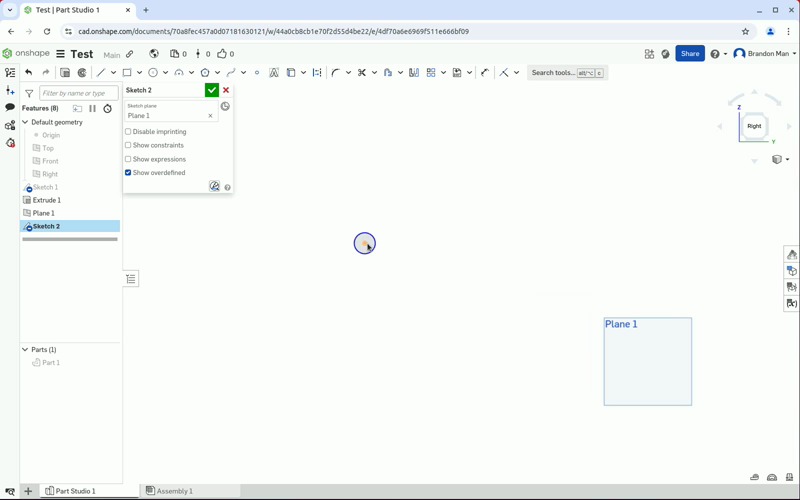
scroll(6)
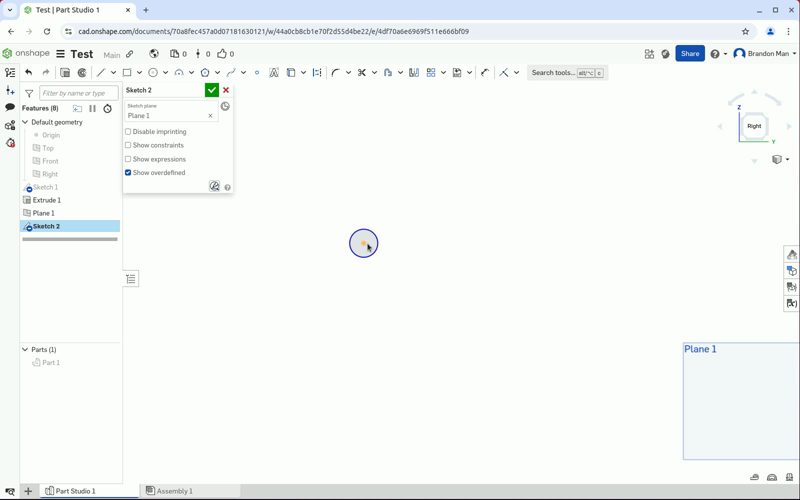
scroll(6)
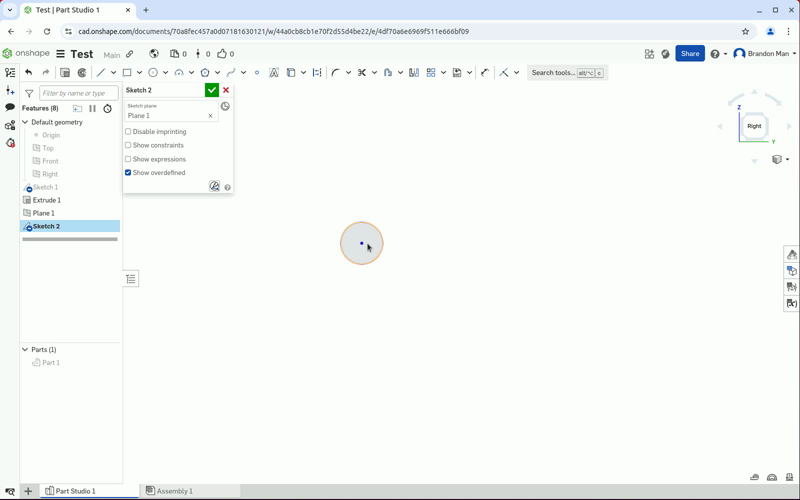
scroll(6)
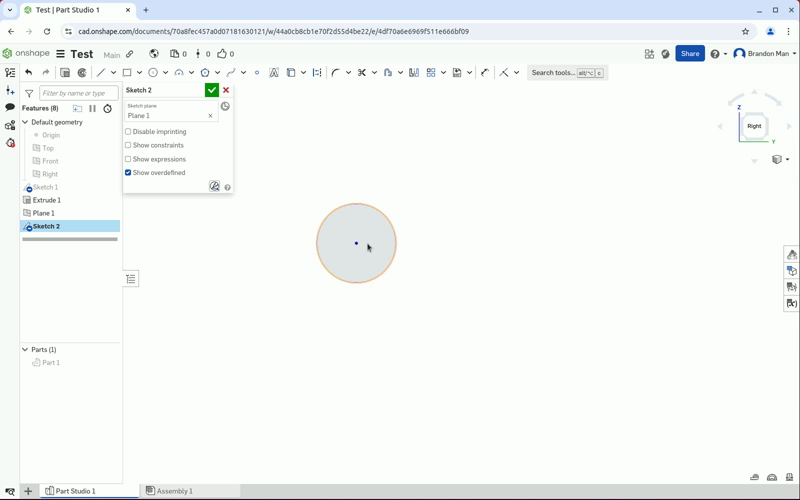
click(367, 243)
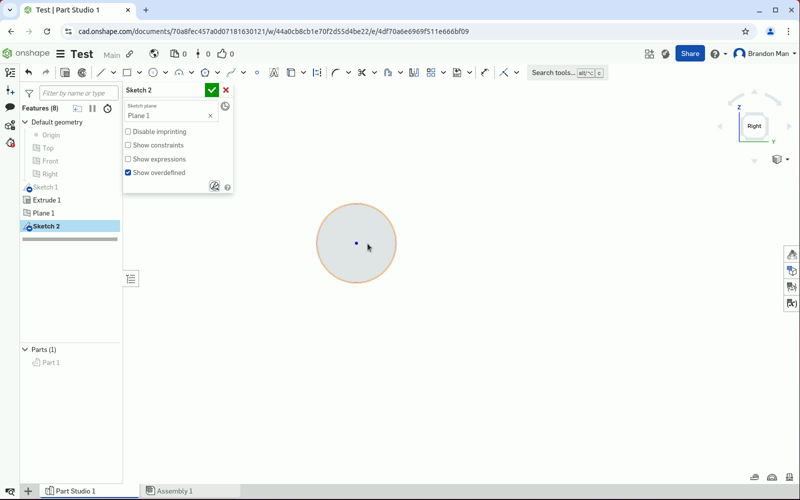
scroll(-6)
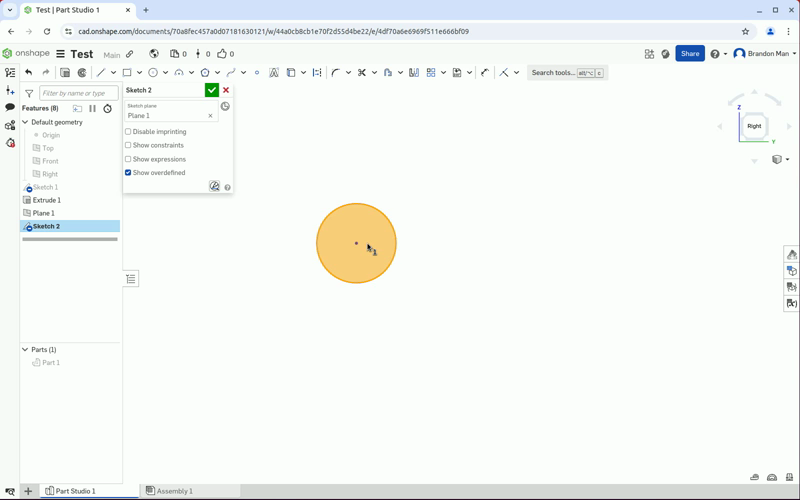
scroll(-6)
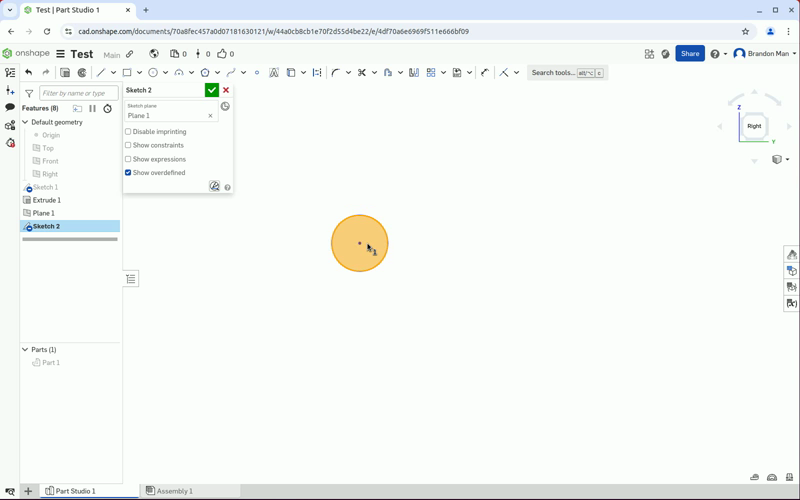
scroll(-6)
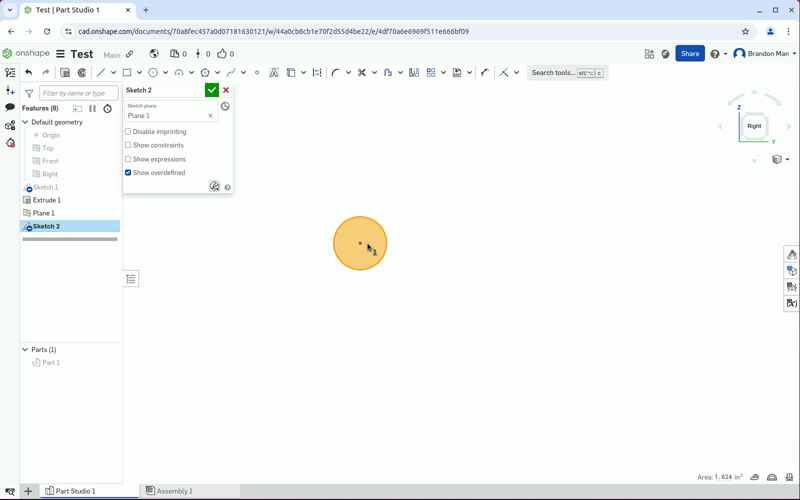
scroll(-6)
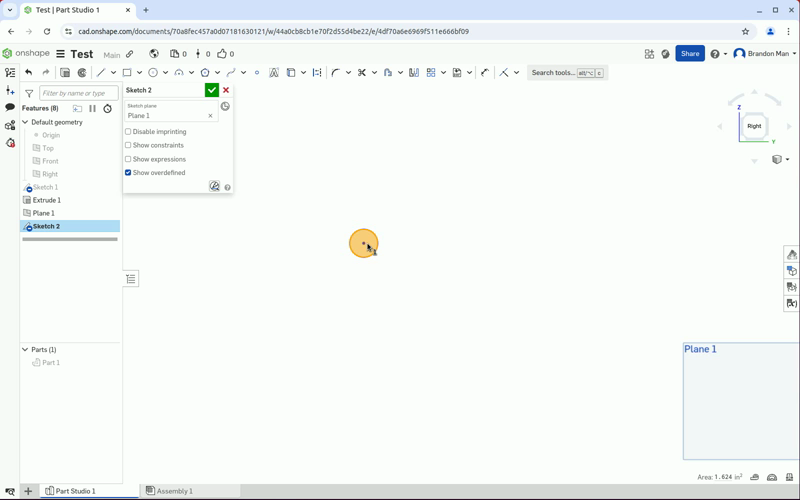
scroll(-6)
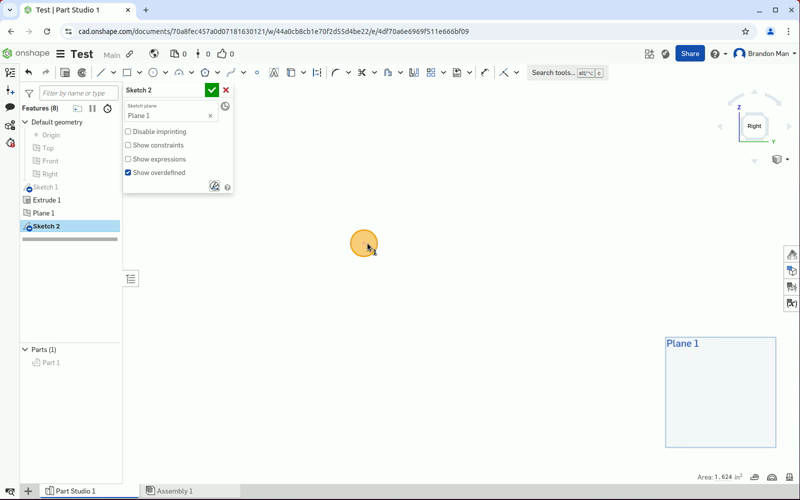
scroll(-6)
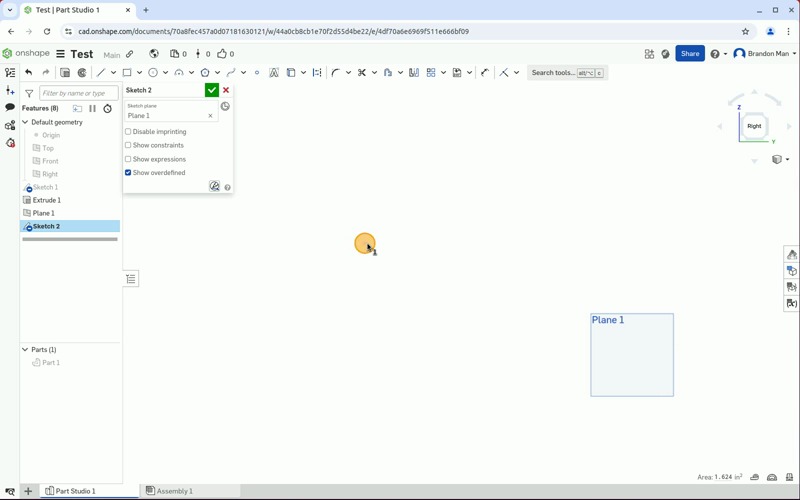
scroll(-6)
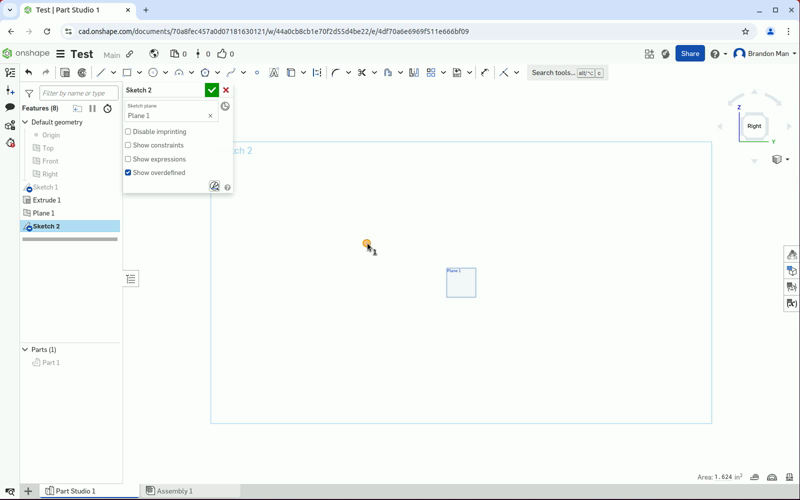
mouse_move(73, 352)
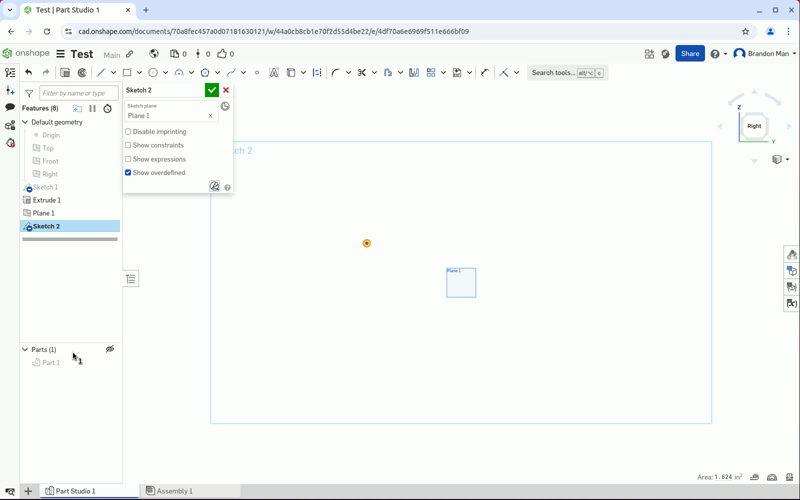
key(shift+y)
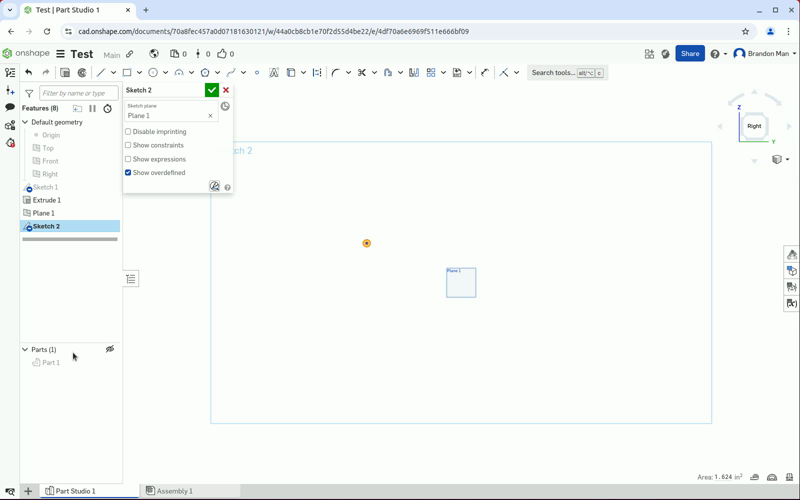
key(shift+e)
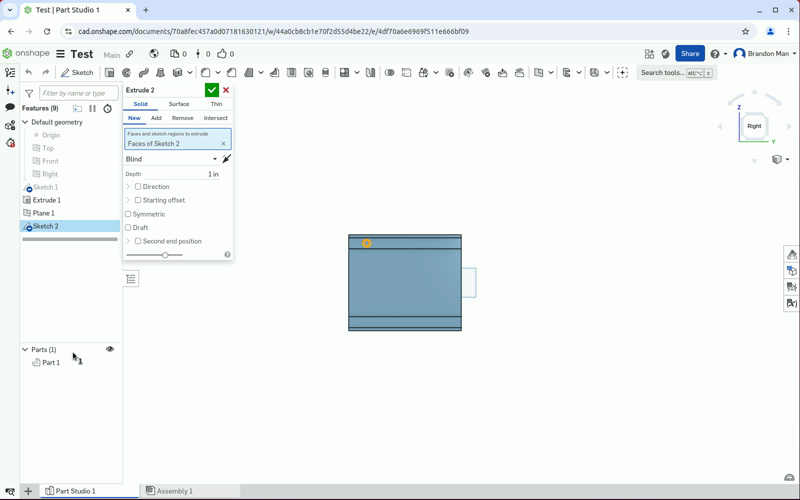
mouse_move(143, 106)
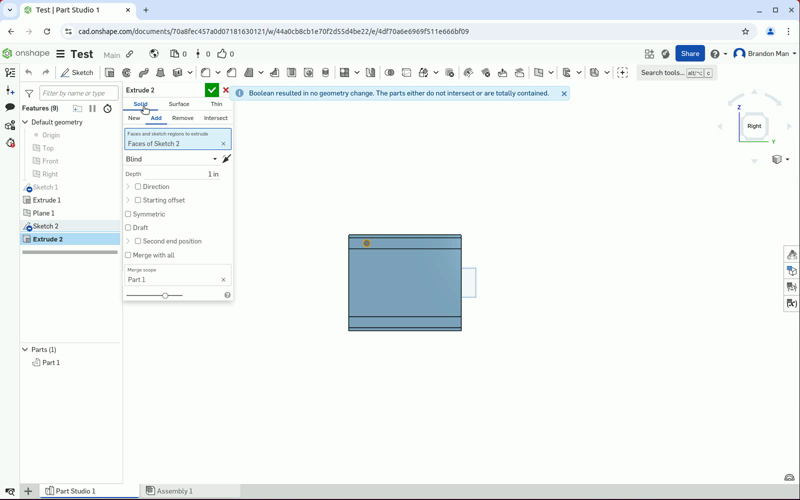
click(143, 106)
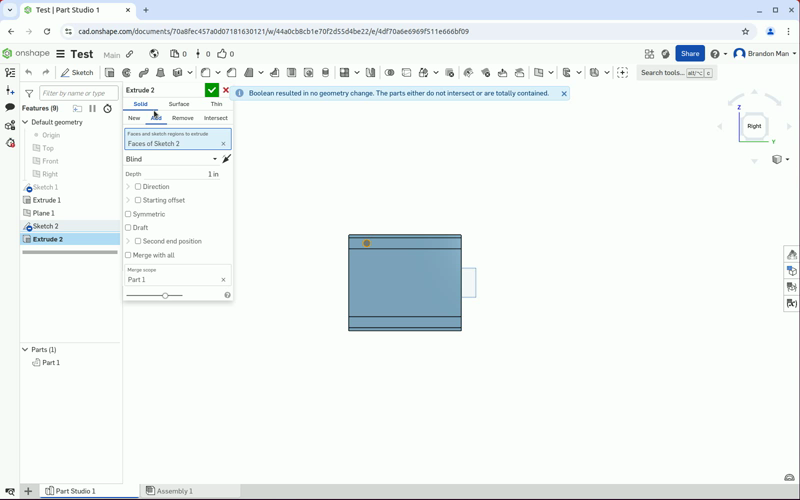
mouse_move(186, 120)
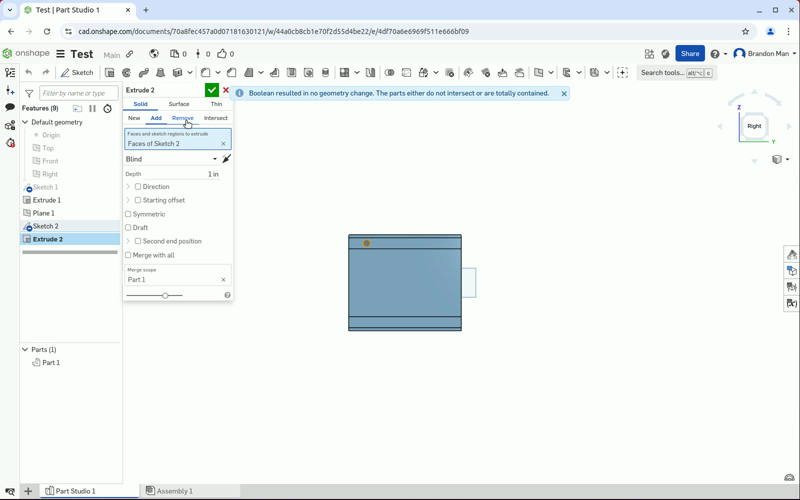
click(186, 120)
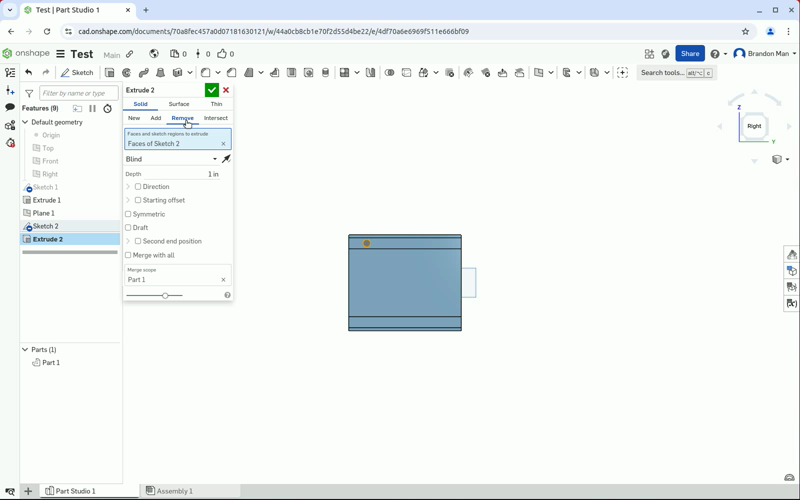
key(tab, 4)
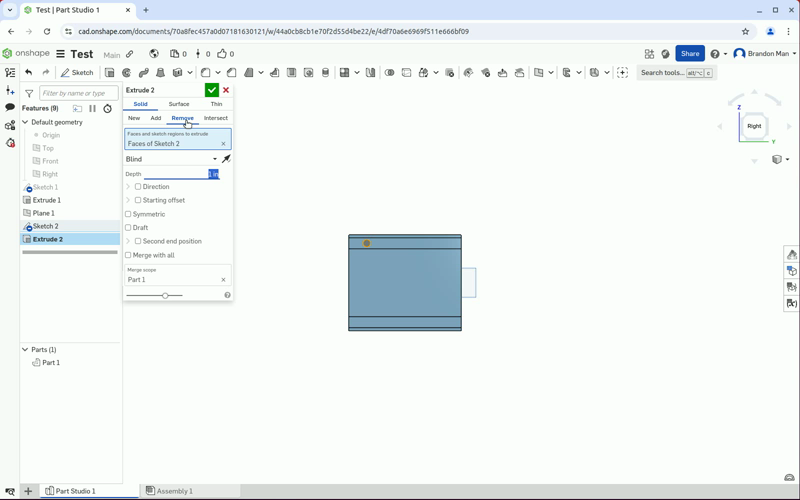
text(5.777)
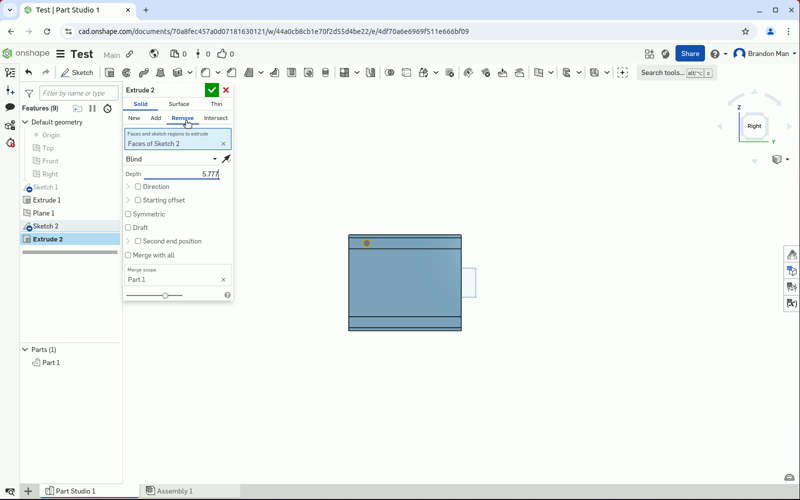
key(tab, 6)
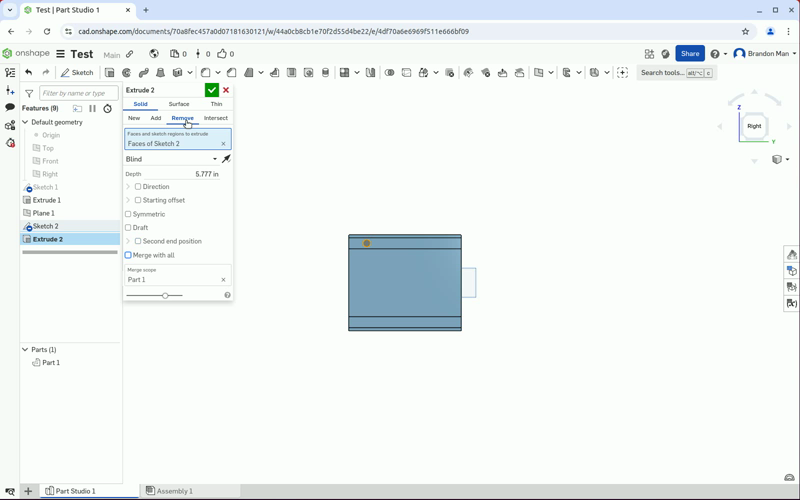
key(space)
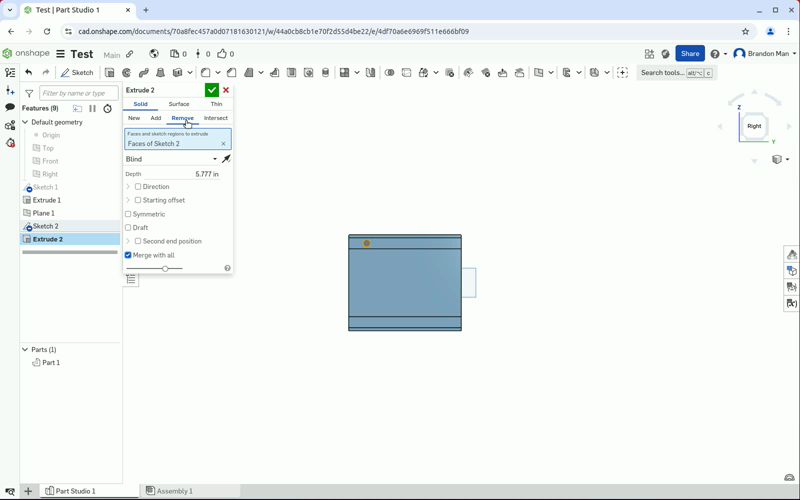
key(enter)
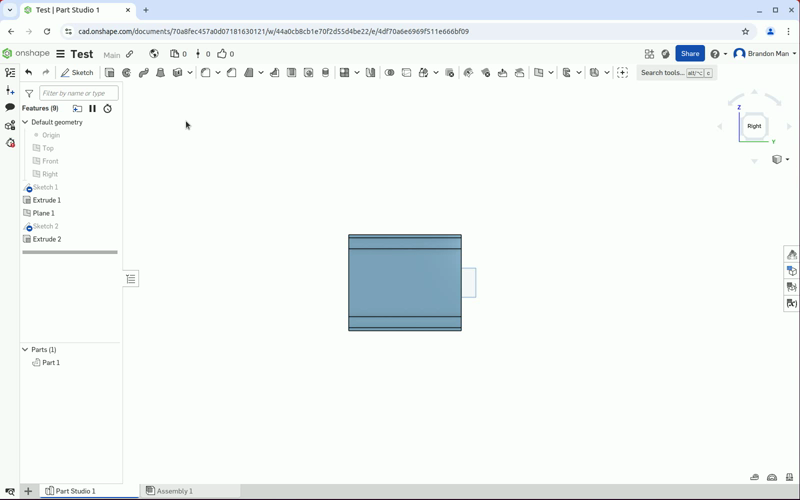
key(shift+h)
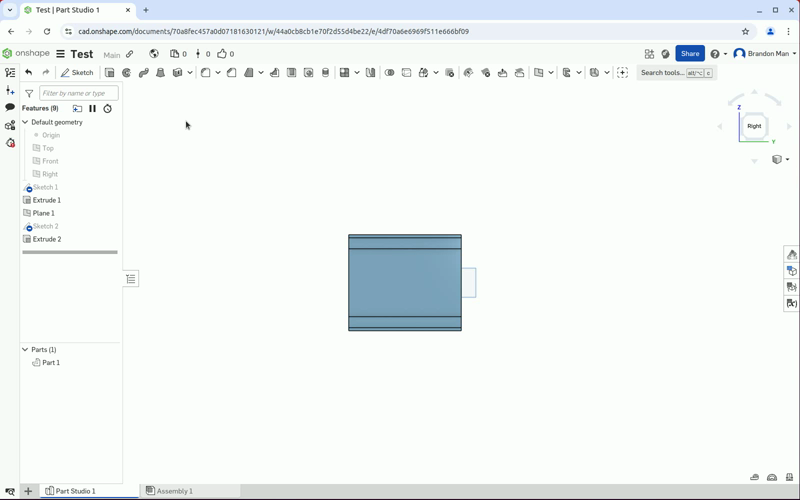
key(shift+h)
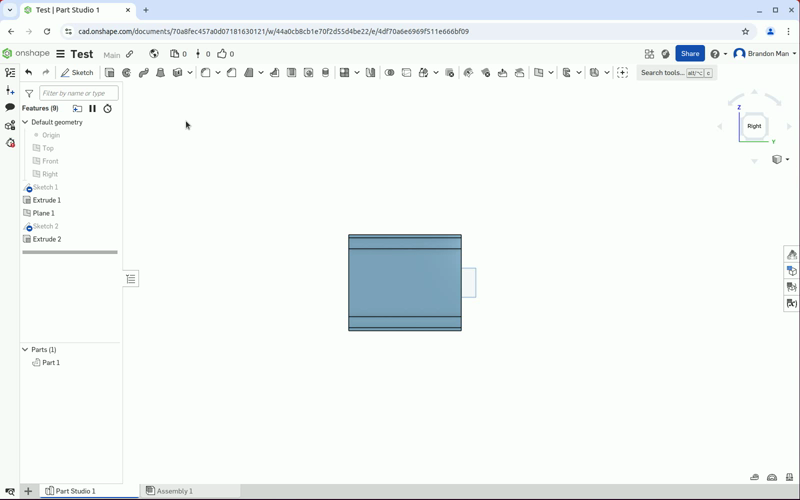
mouse_move(73, 189)
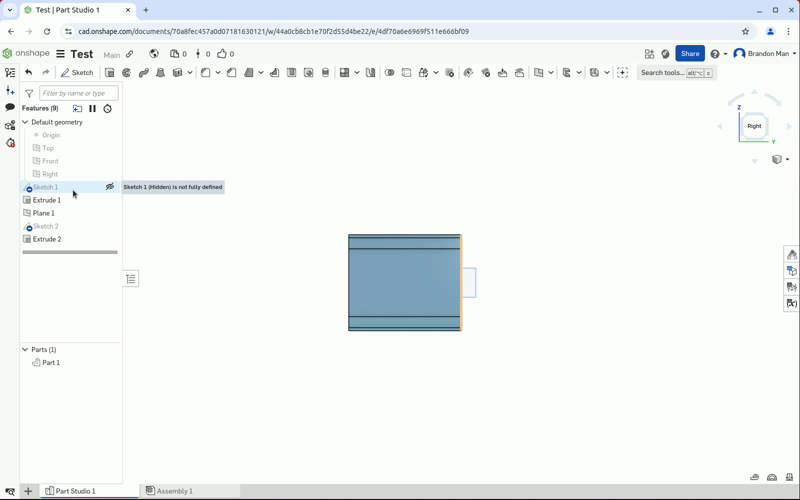
click(73, 189)
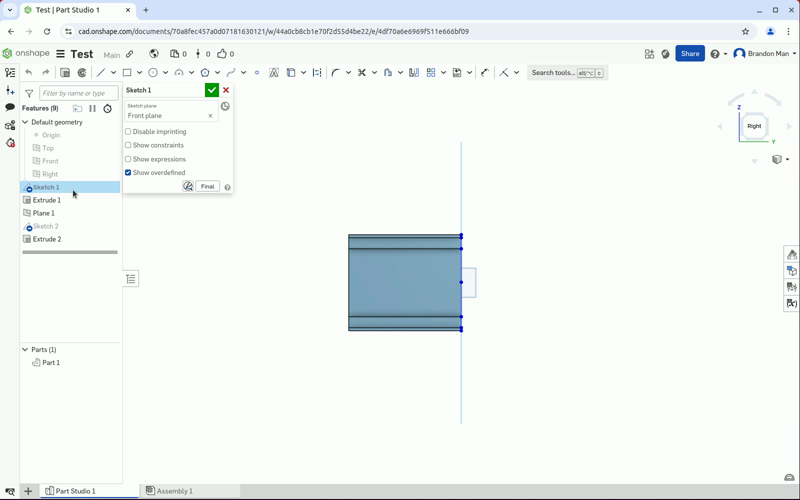
mouse_move(229, 92)
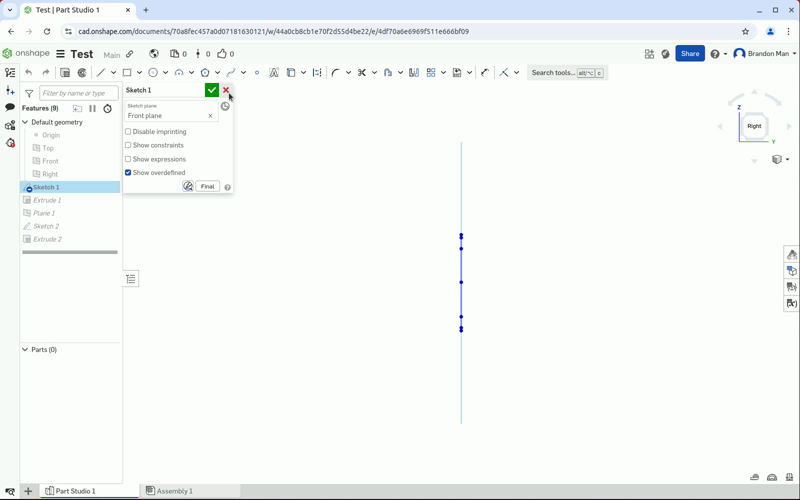
click(229, 92)
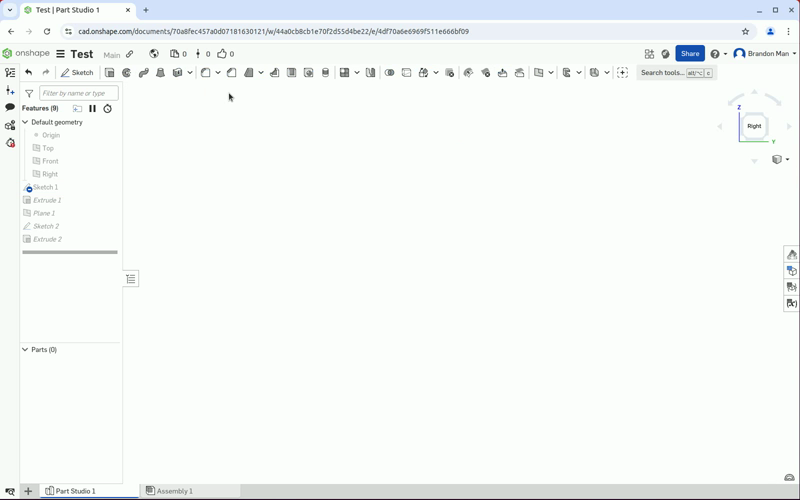
key(shift+s)
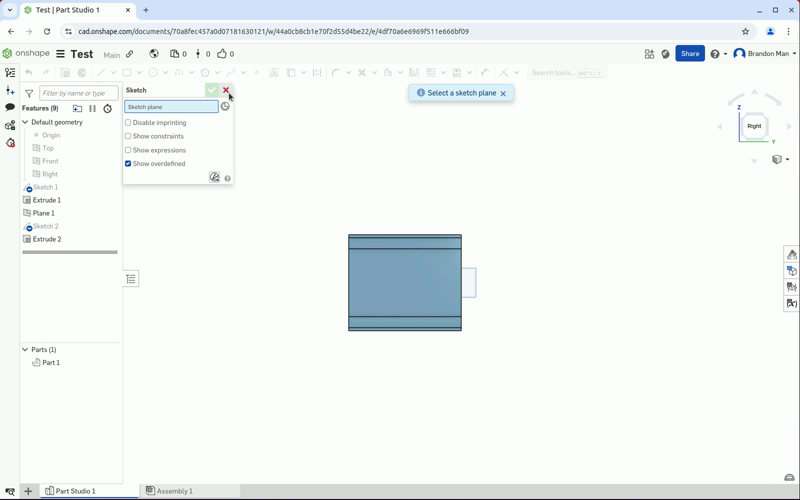
mouse_move(73, 215)
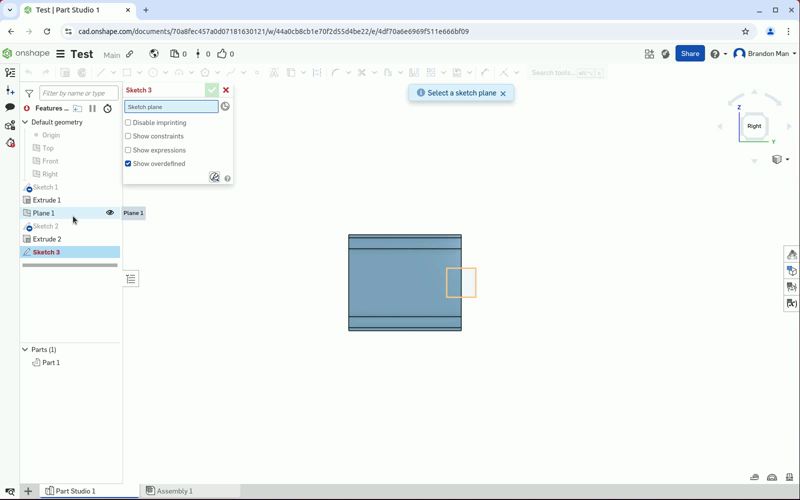
click(73, 215)
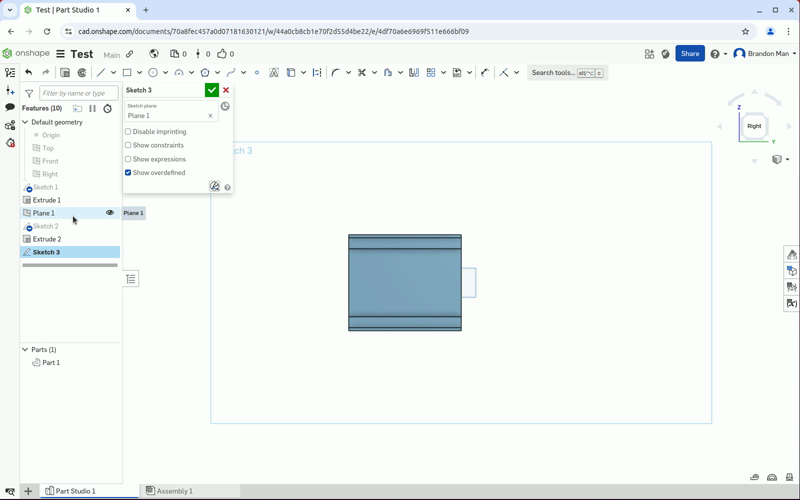
mouse_move(73, 352)
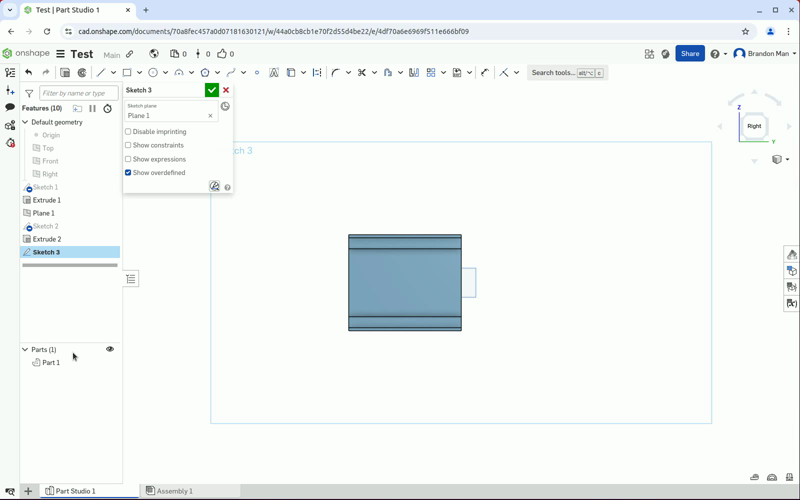
key(y)
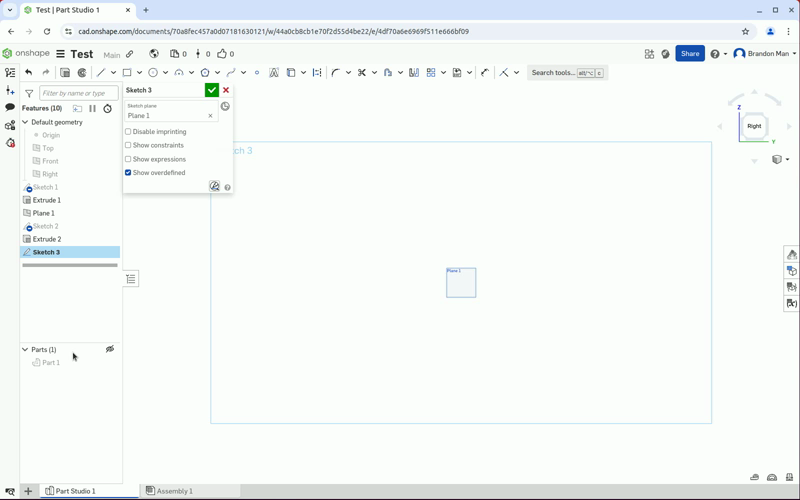
key(c)
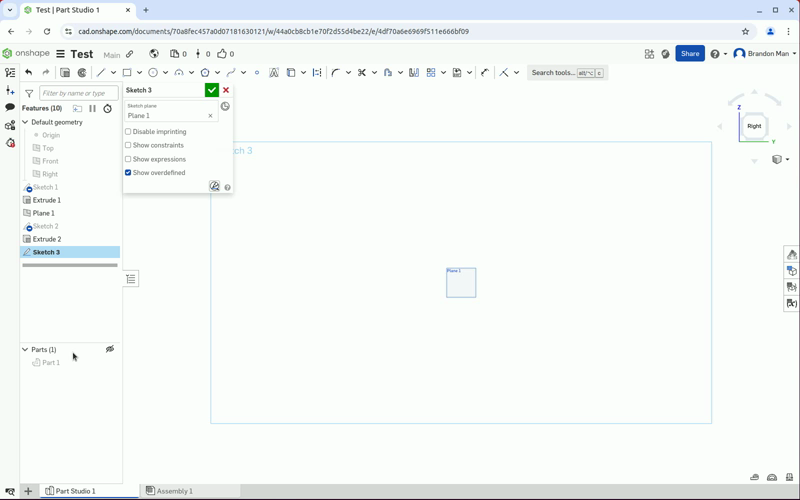
key_down(shift)
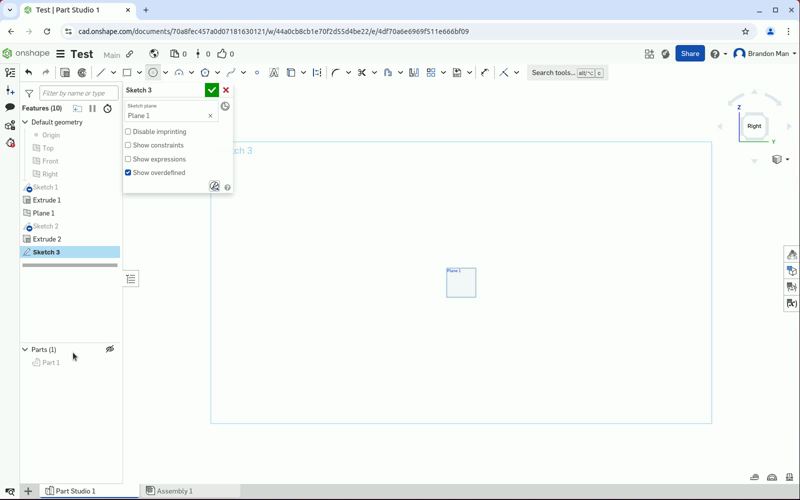
mouse_move(444, 243)
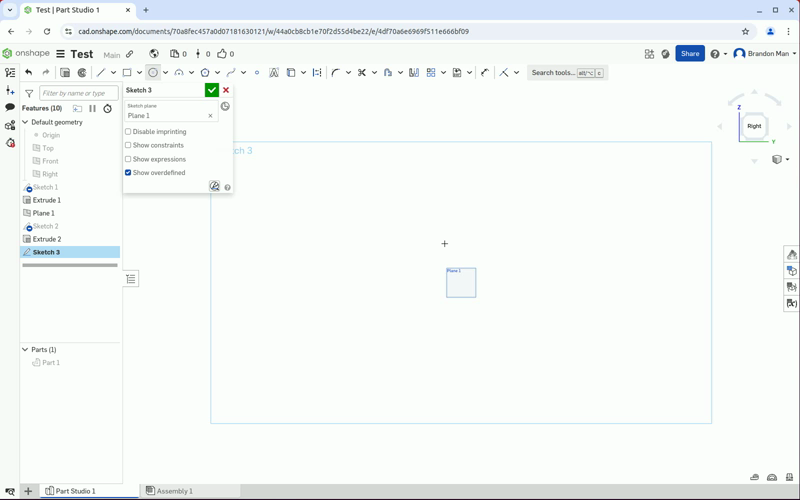
click(444, 243)
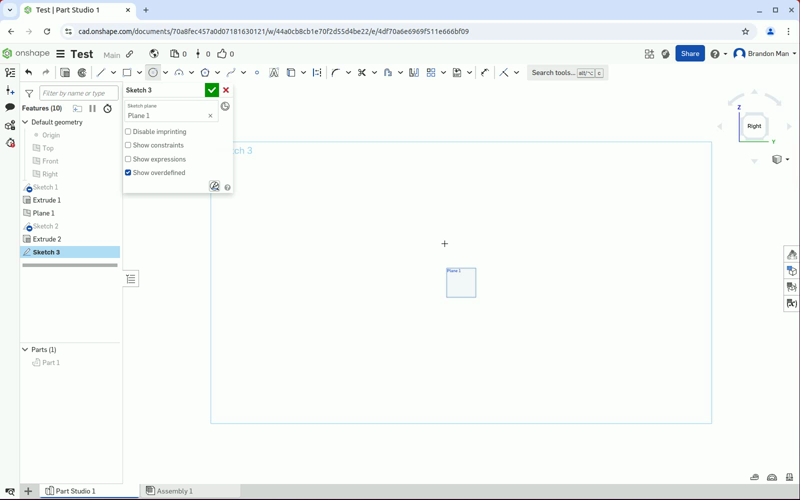
key_up(shift)
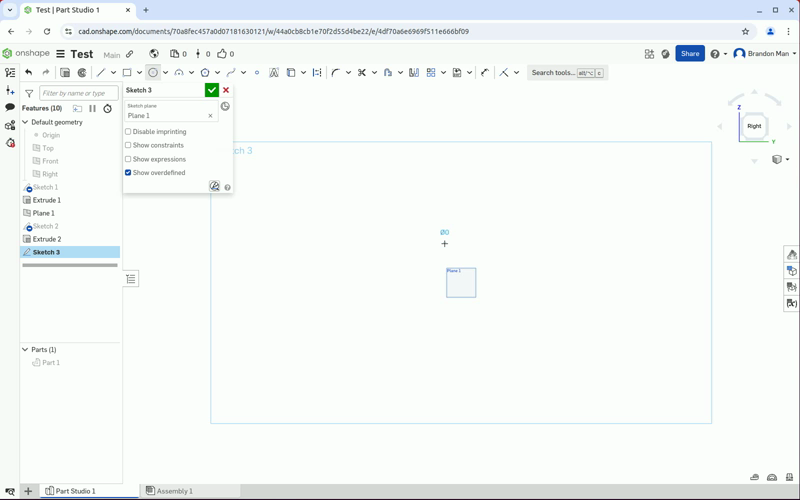
mouse_move(448, 243)
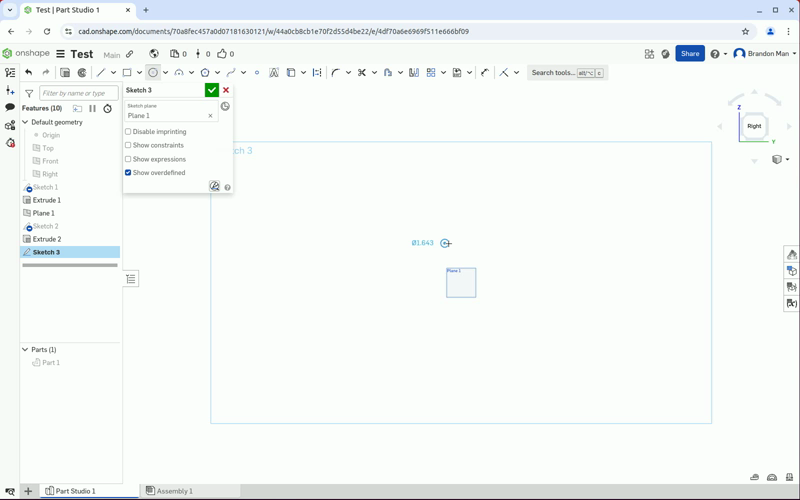
click(448, 243)
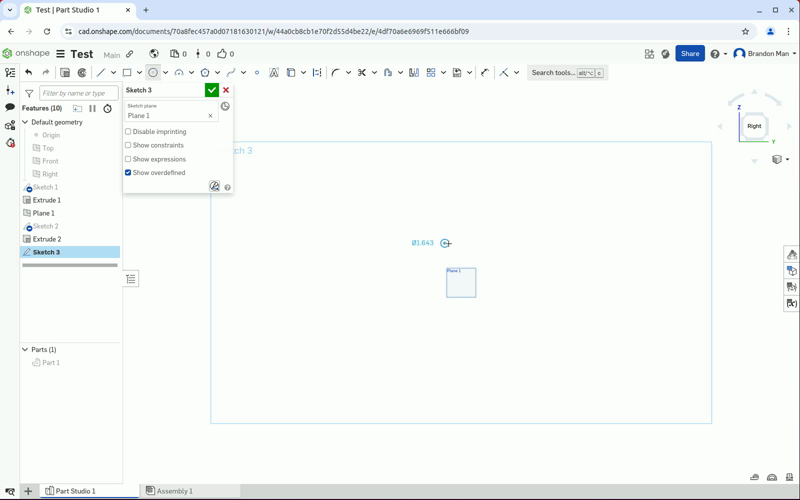
key(esc)
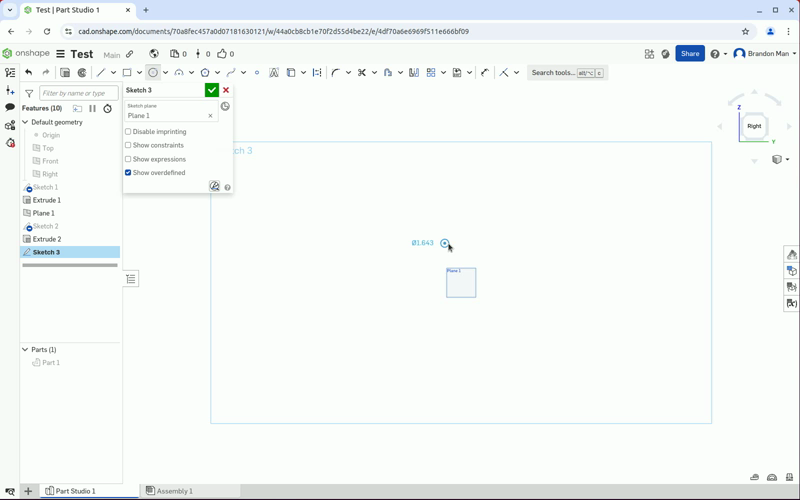
mouse_move(445, 243)
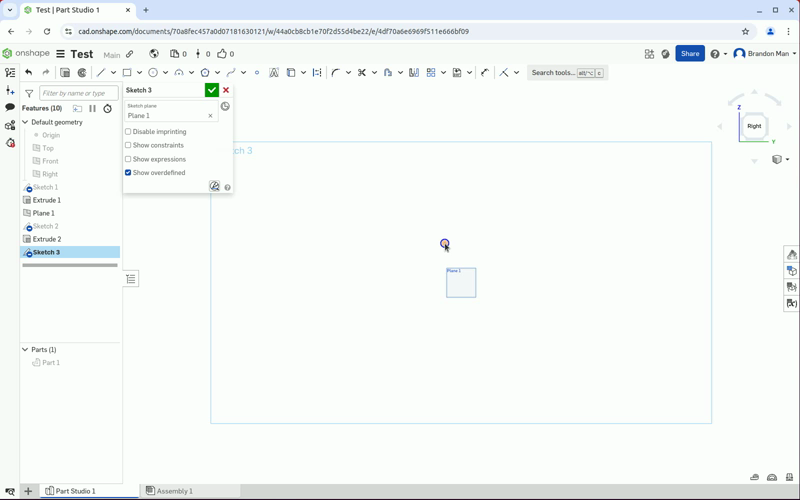
scroll(6)
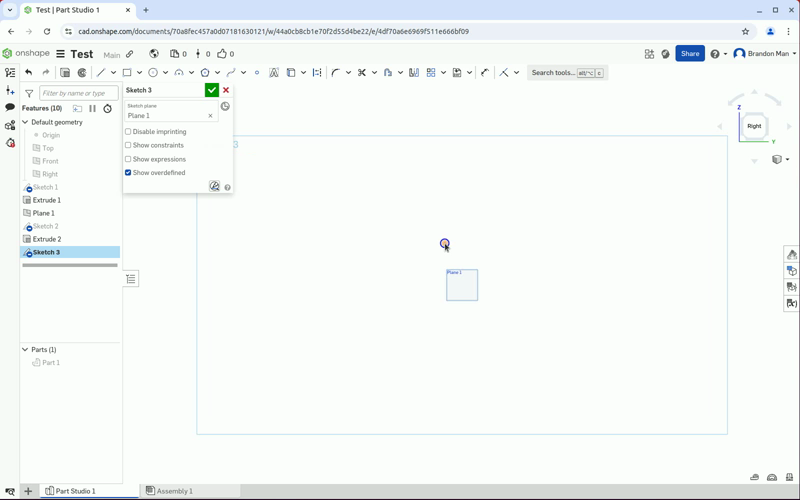
scroll(6)
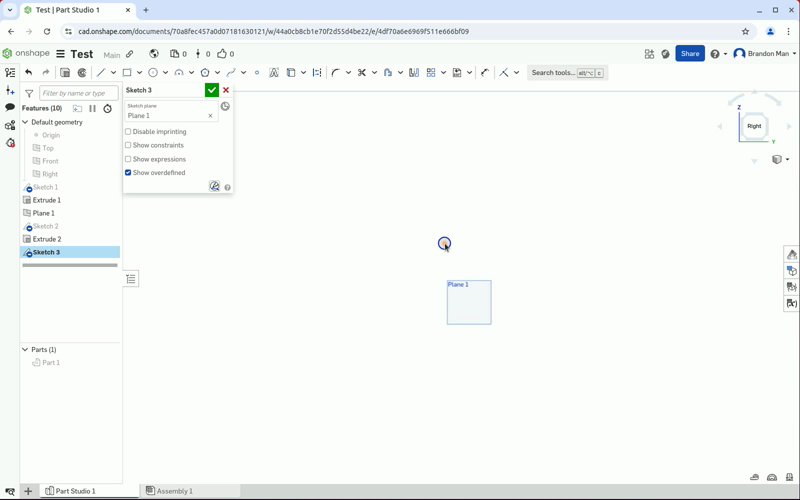
scroll(6)
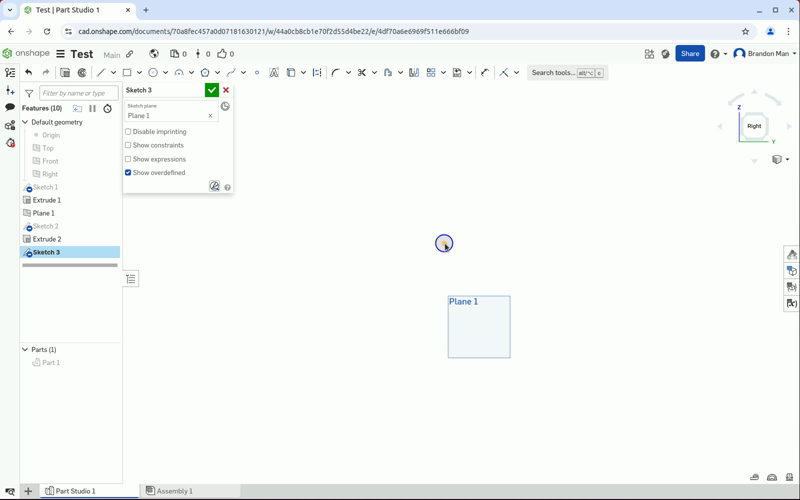
scroll(6)
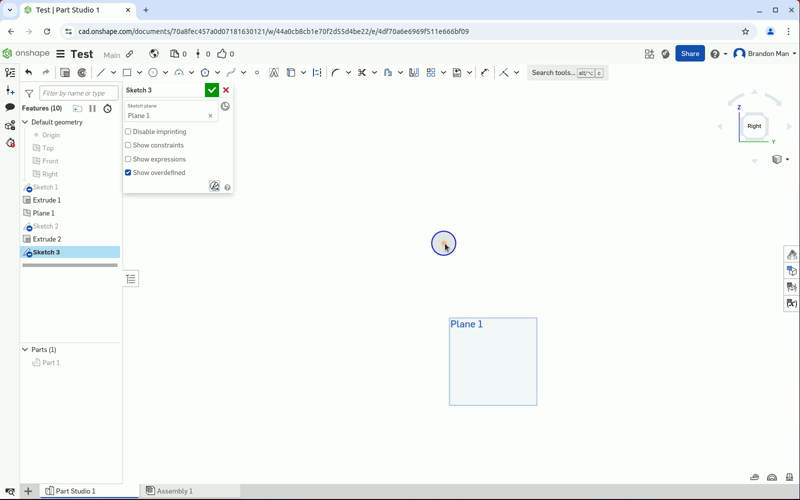
scroll(6)
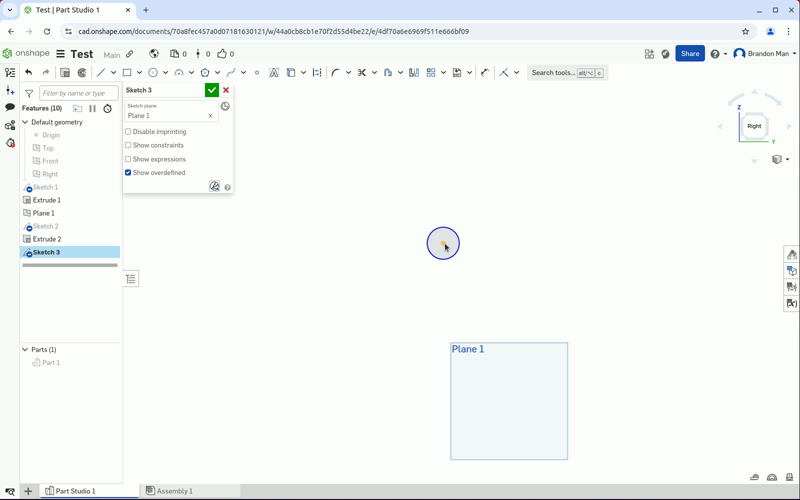
scroll(6)
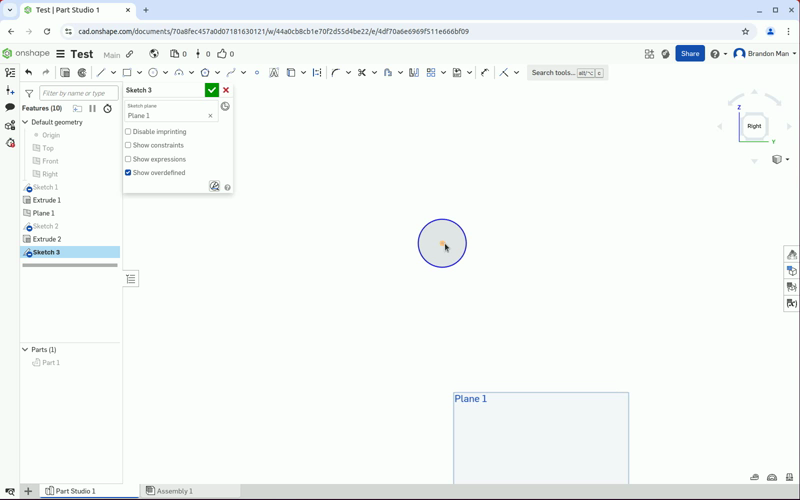
scroll(6)
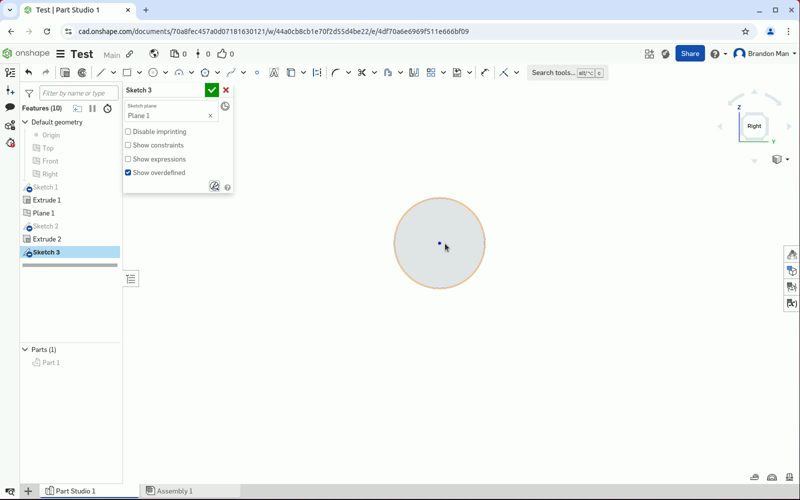
click(445, 243)
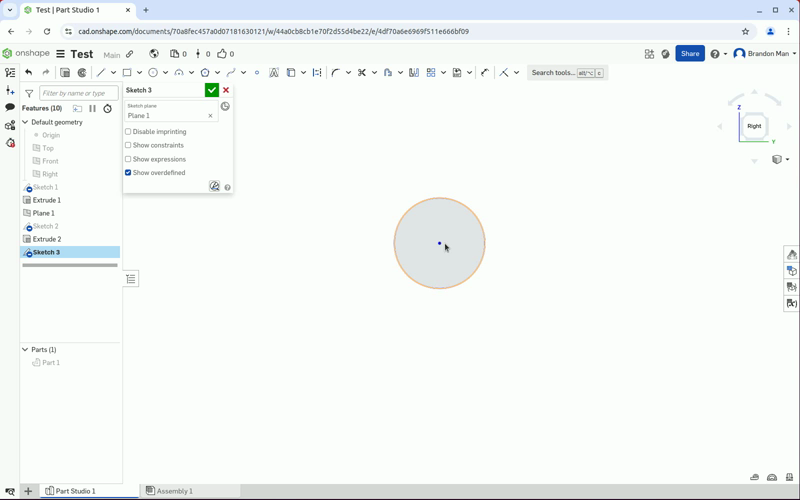
scroll(-6)
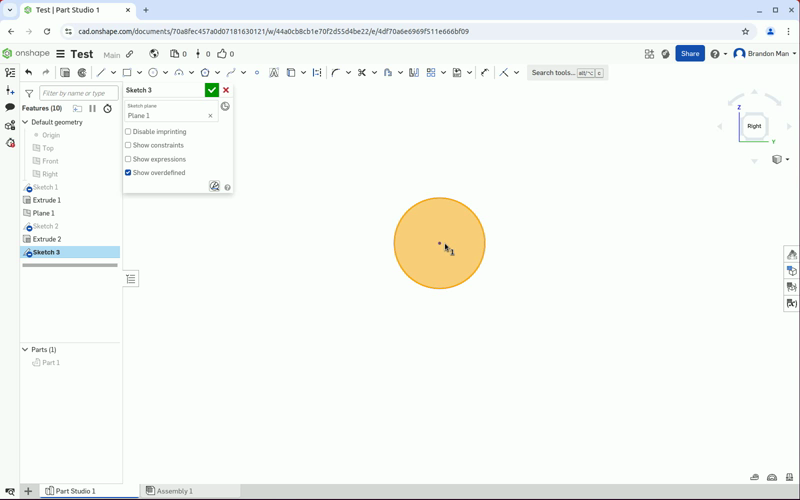
scroll(-6)
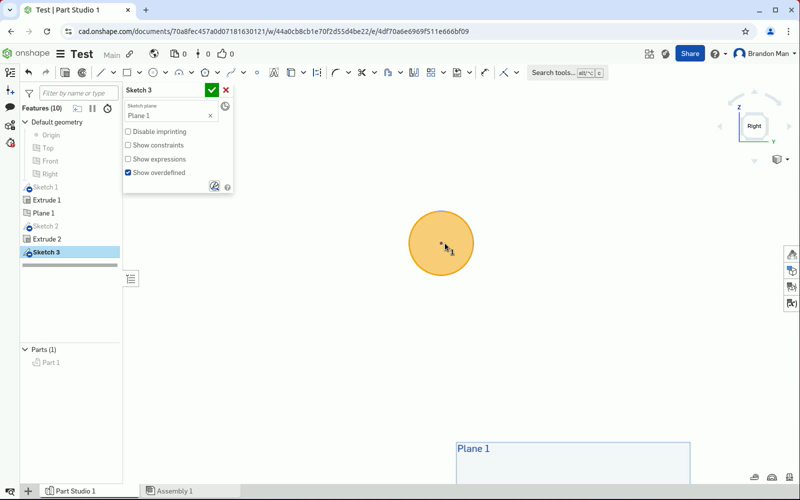
scroll(-6)
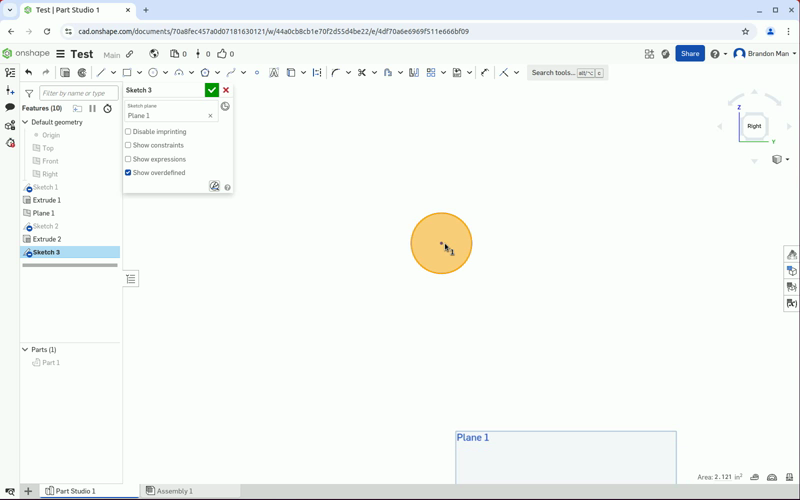
scroll(-6)
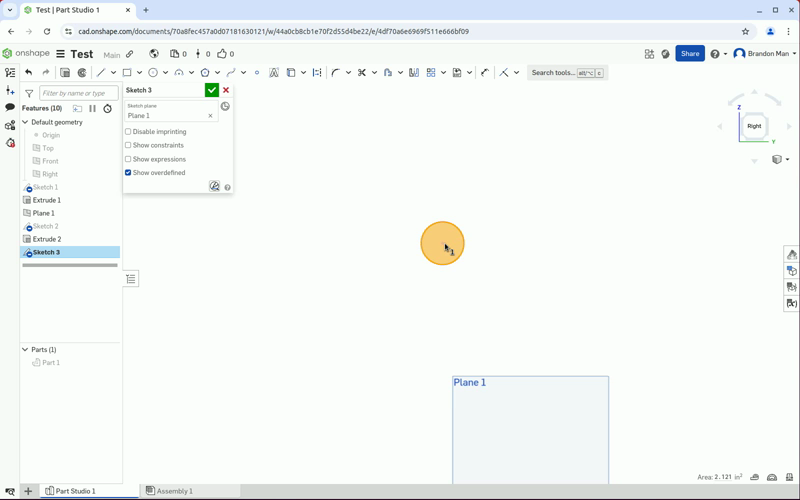
scroll(-6)
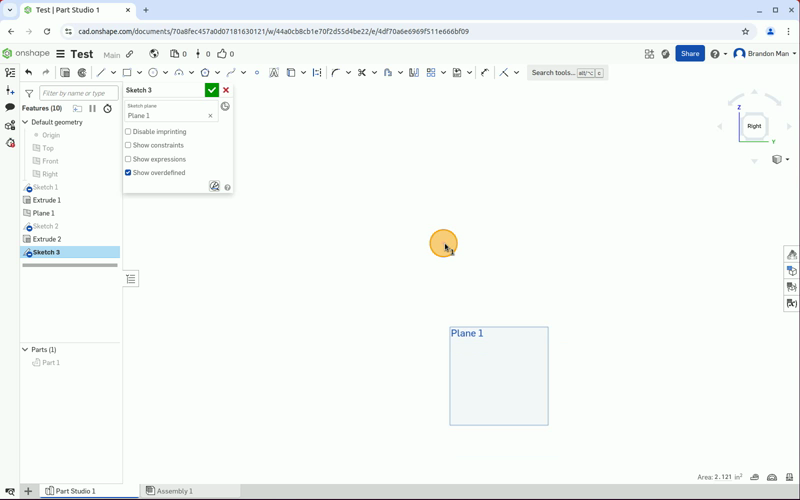
scroll(-6)
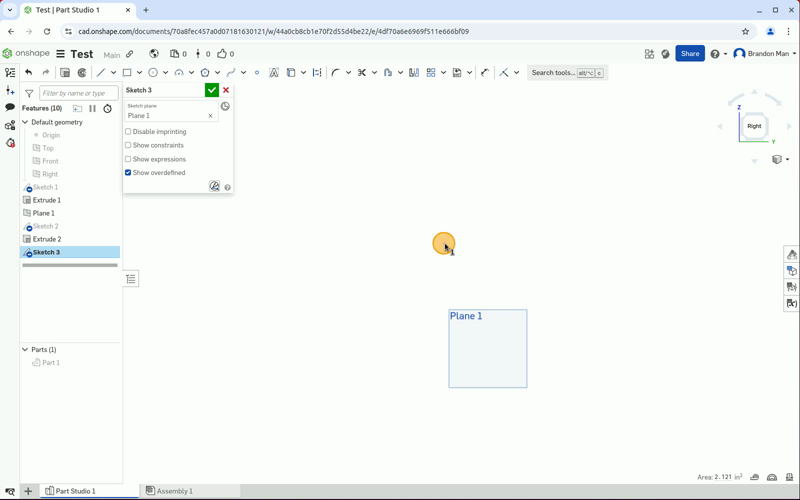
scroll(-6)
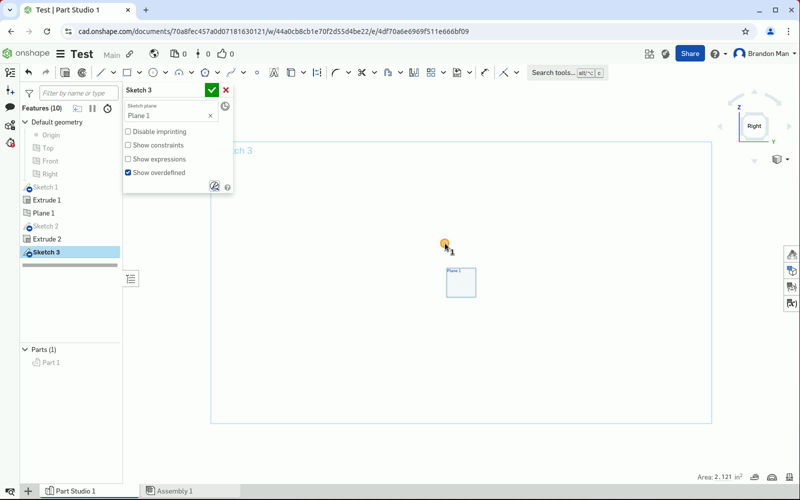
mouse_move(73, 352)
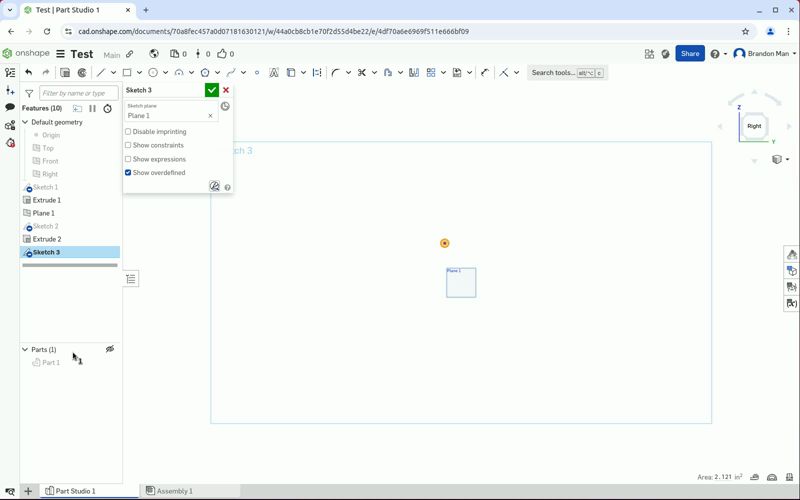
key(shift+y)
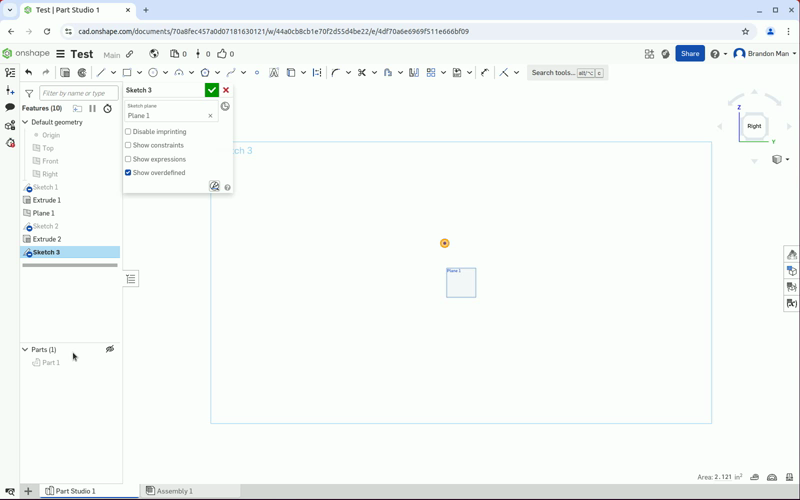
key(shift+e)
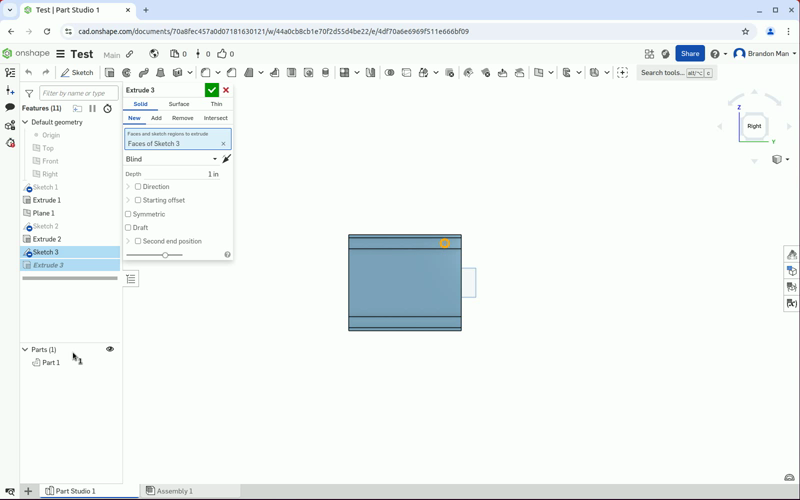
mouse_move(143, 106)
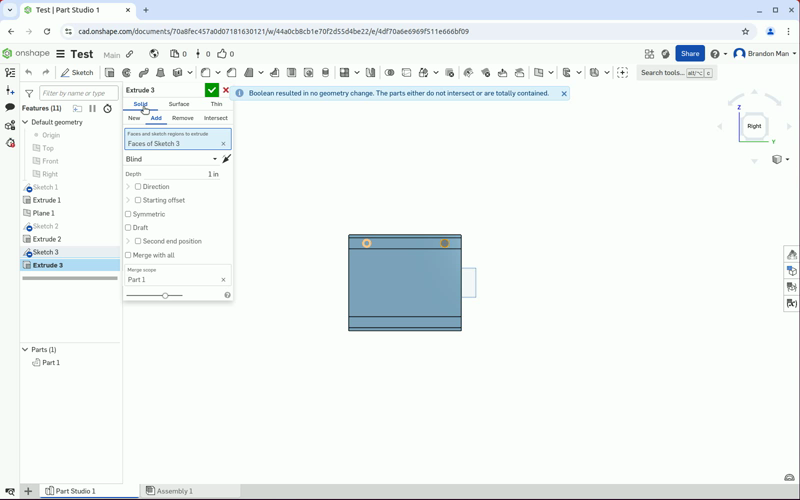
click(143, 106)
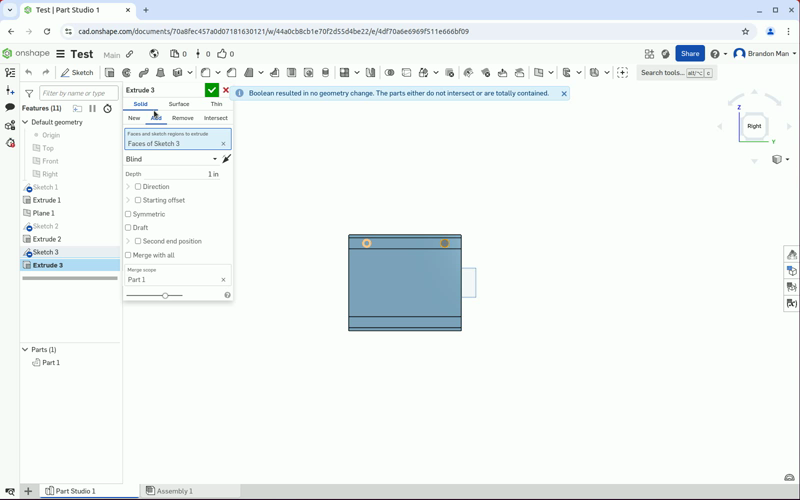
mouse_move(186, 120)
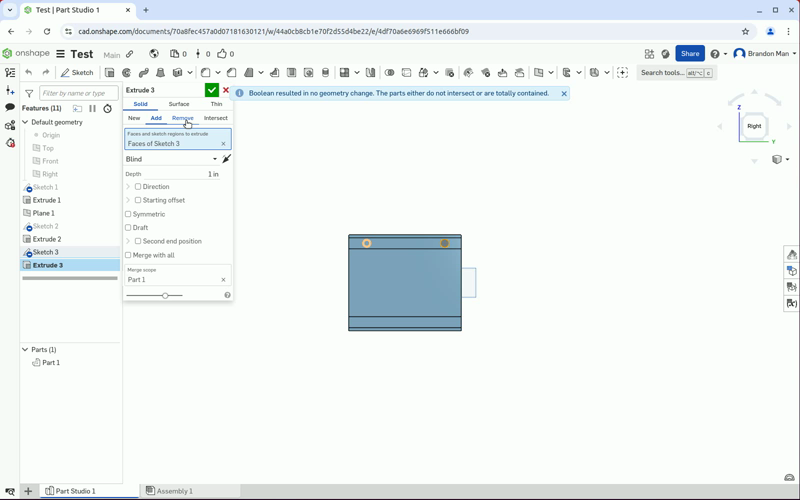
click(186, 120)
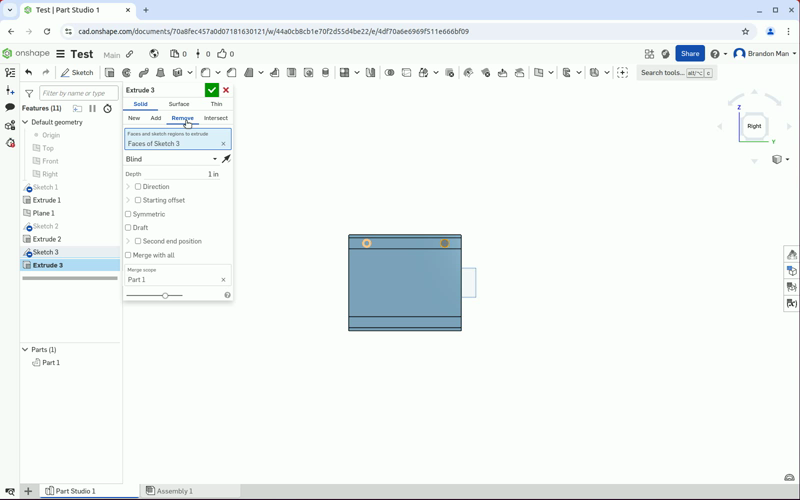
key(tab, 4)
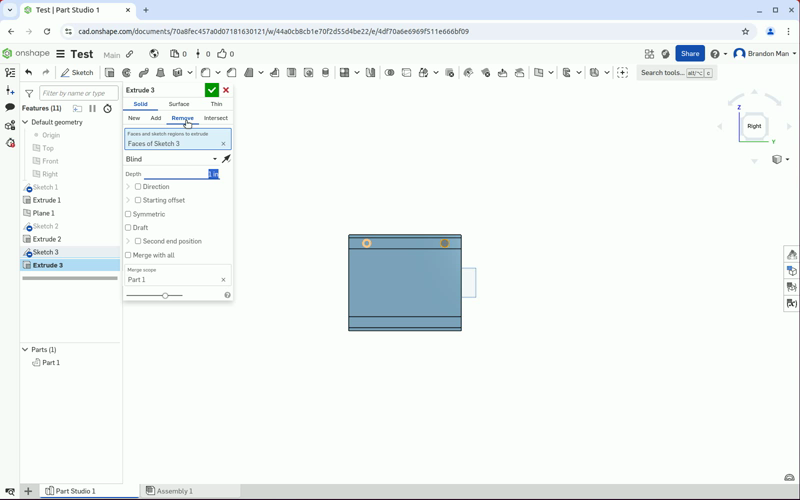
text(5.777)
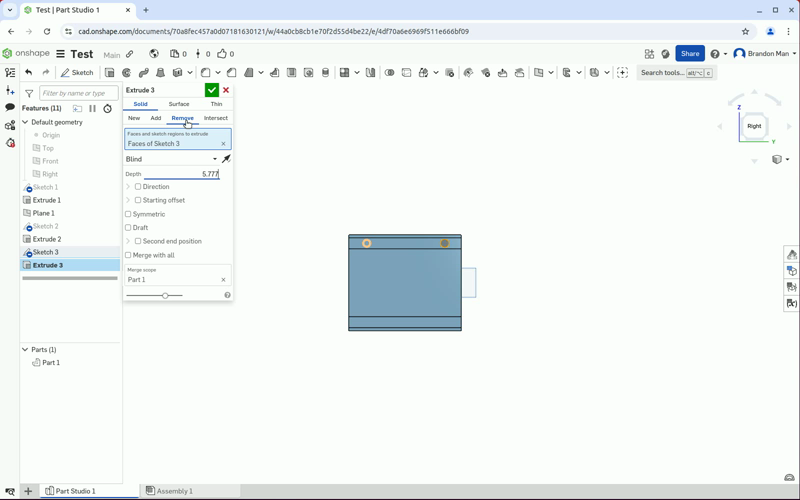
key(tab, 6)
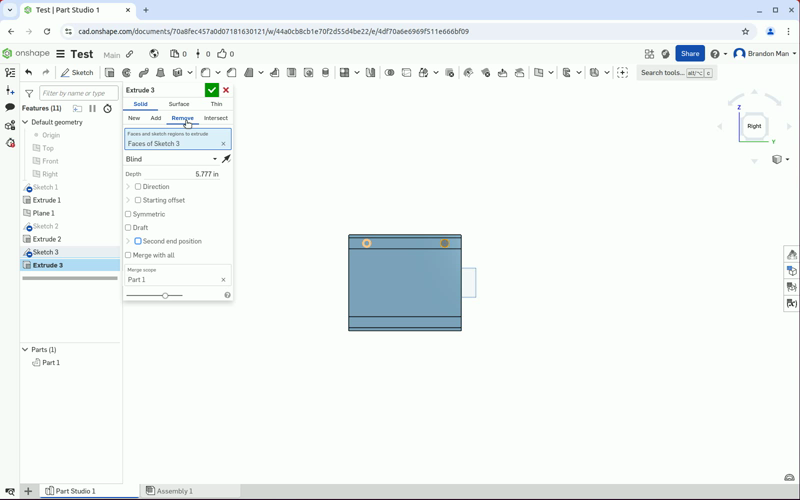
key(space)
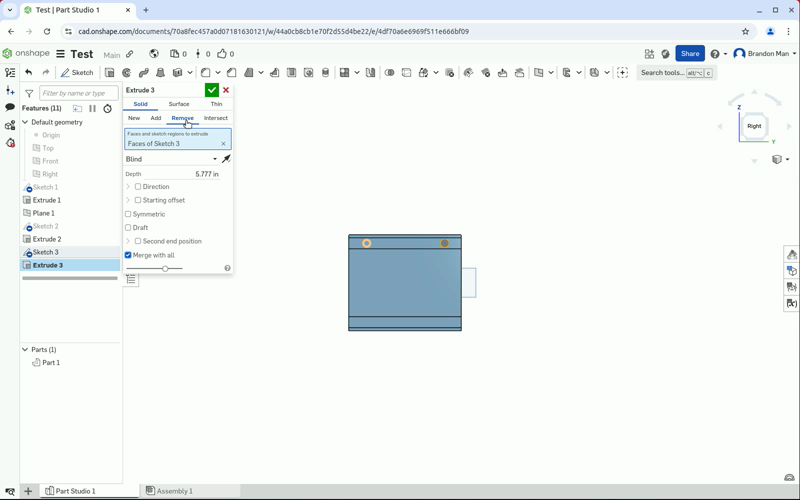
key(enter)
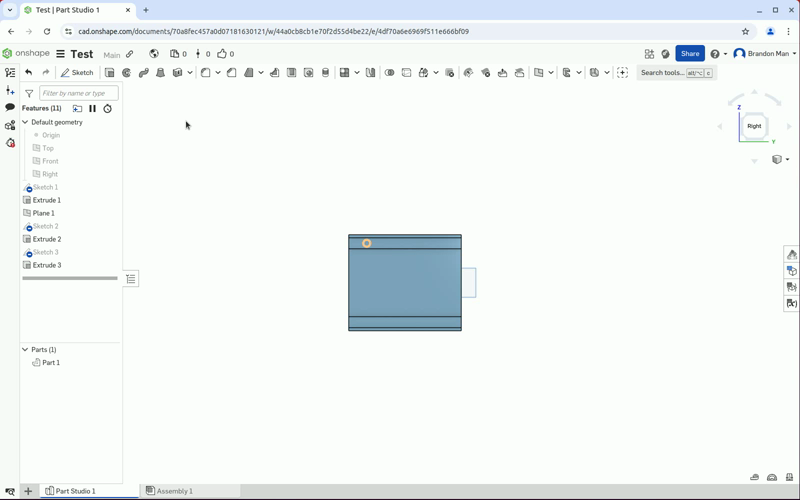
key(shift+h)
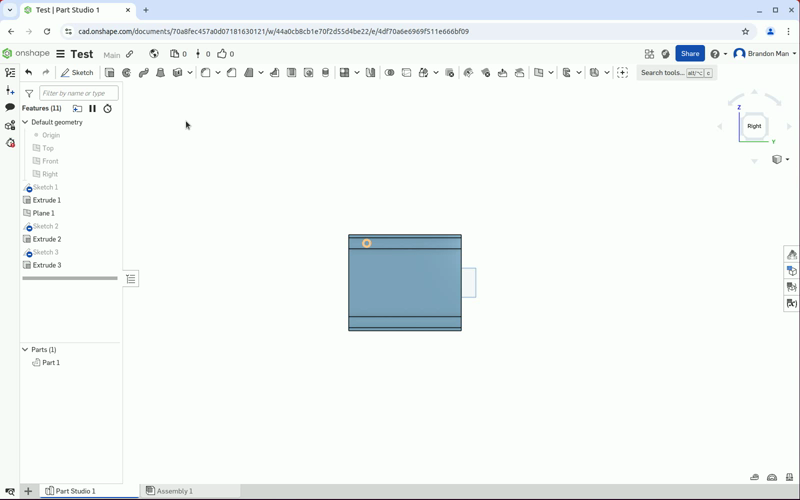
key(shift+h)
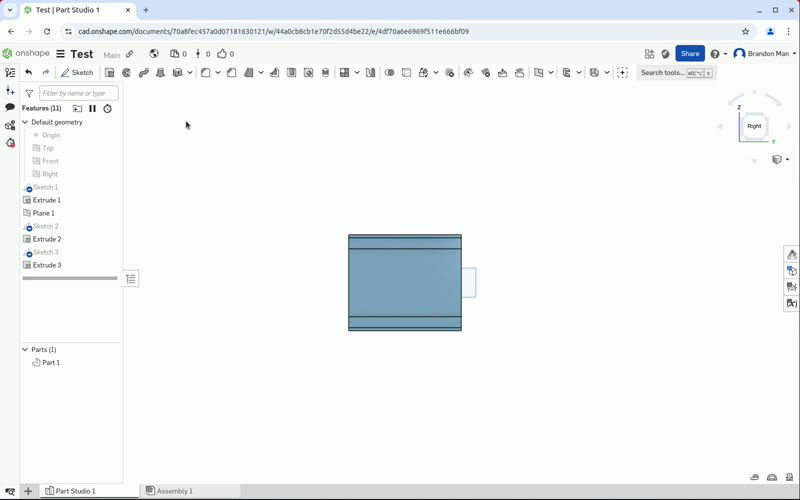
mouse_move(73, 189)
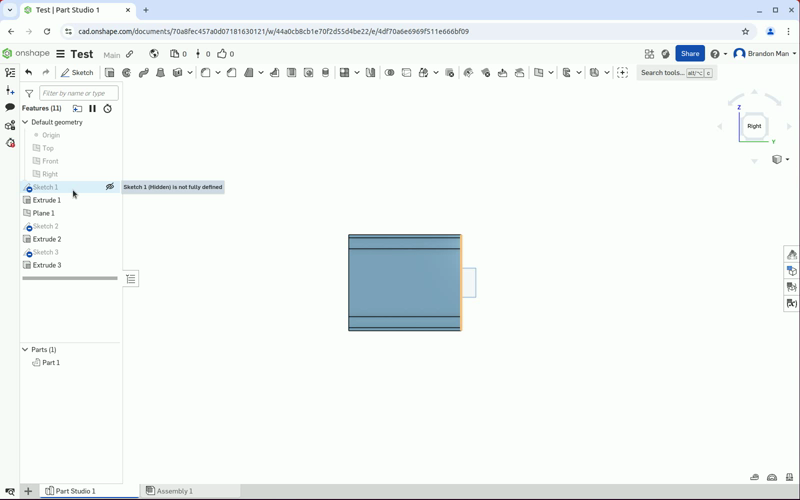
click(73, 189)
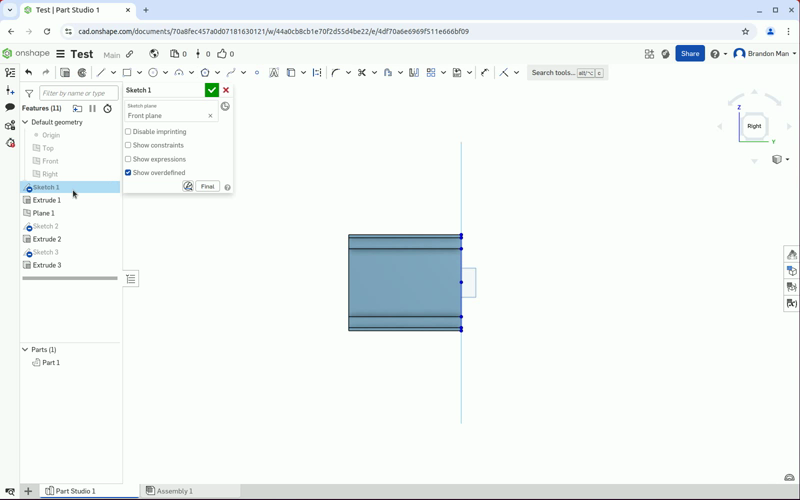
mouse_move(229, 92)
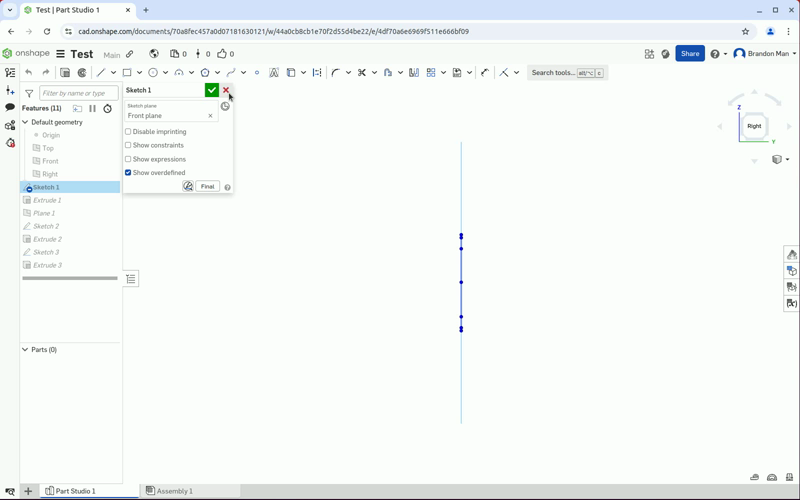
click(229, 92)
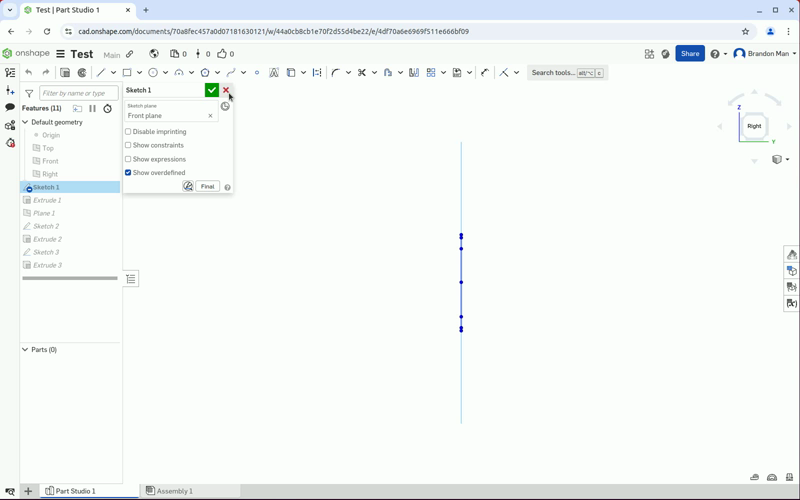
key(shift+s)
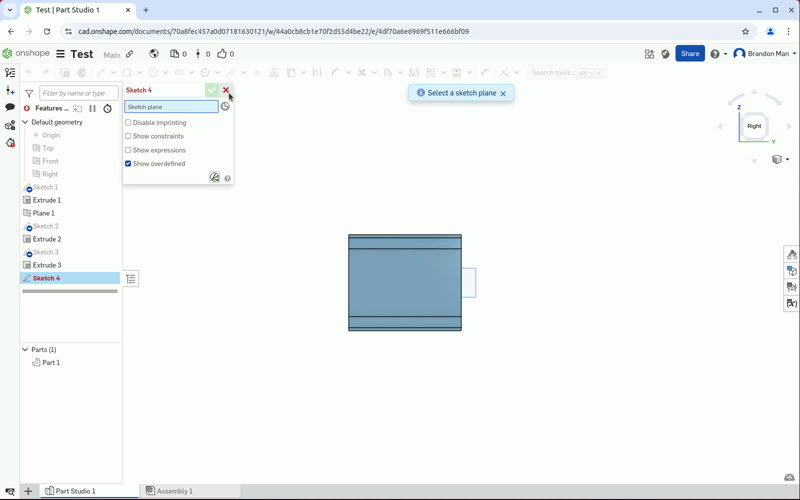
mouse_move(73, 215)
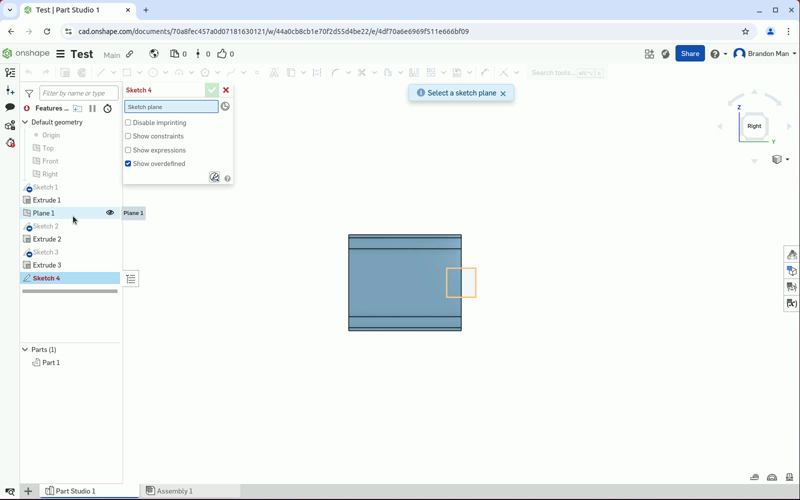
click(73, 215)
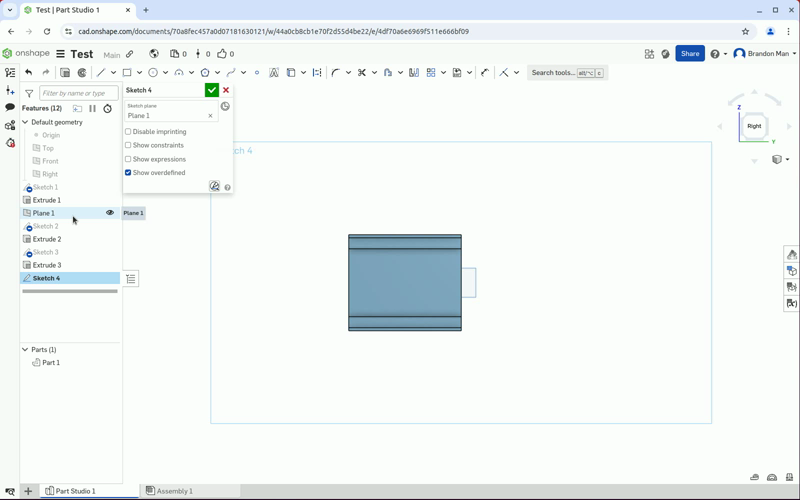
mouse_move(73, 352)
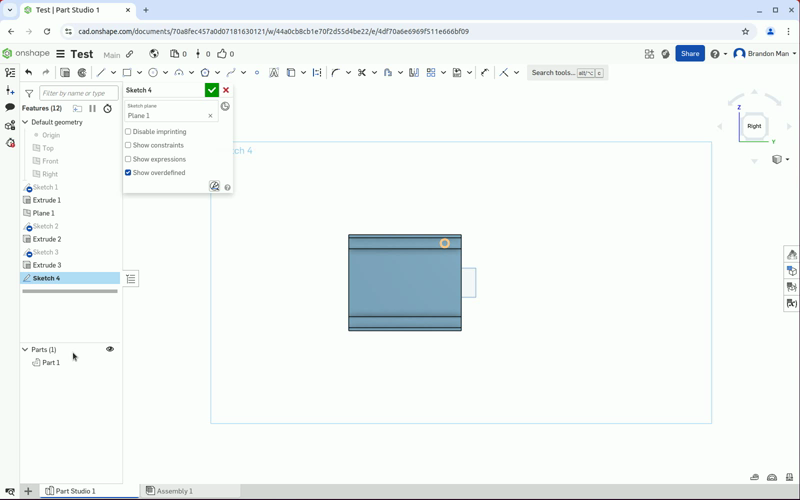
key(y)
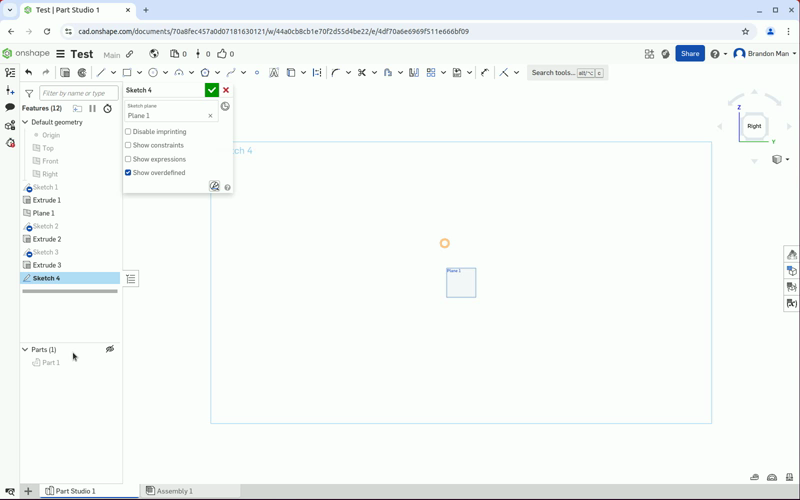
key(c)
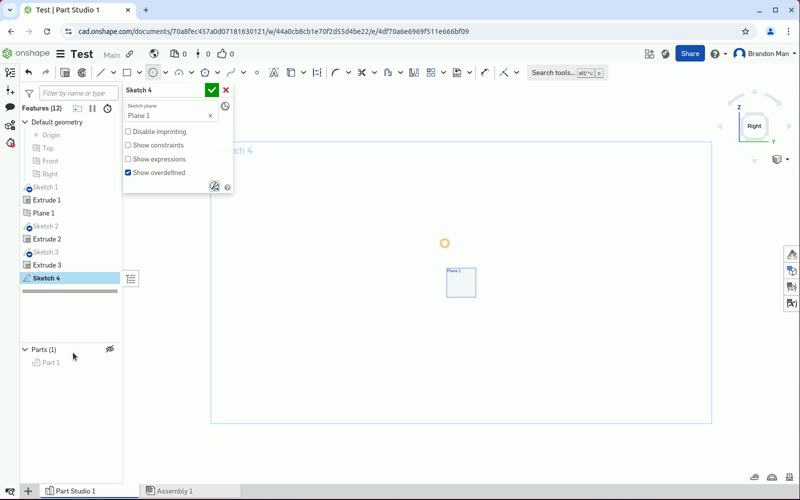
key_down(shift)
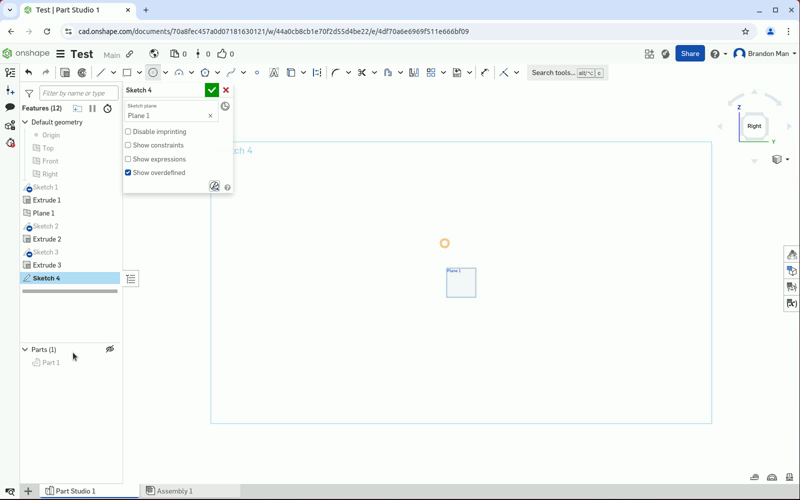
mouse_move(366, 322)
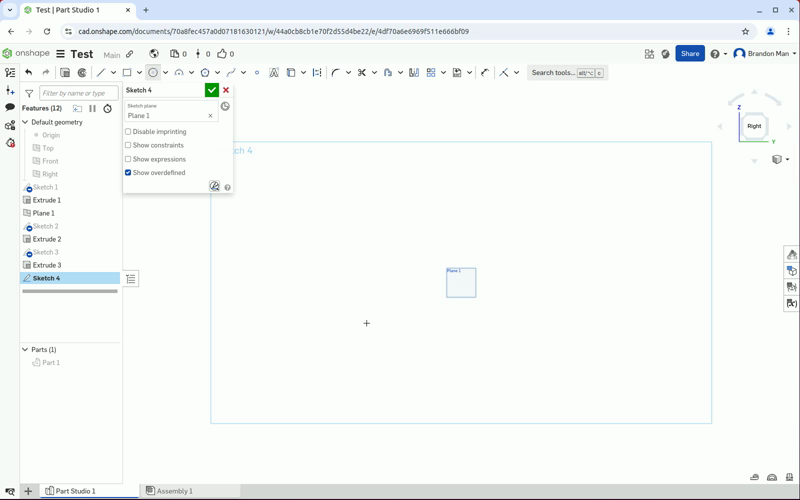
click(366, 322)
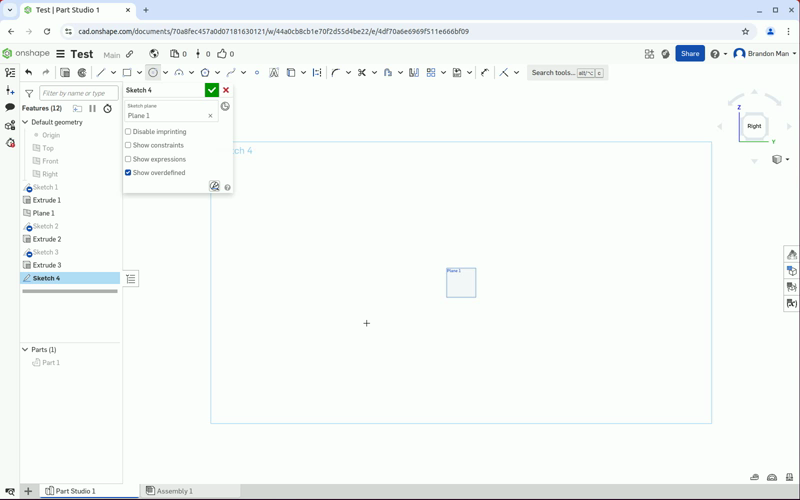
key_up(shift)
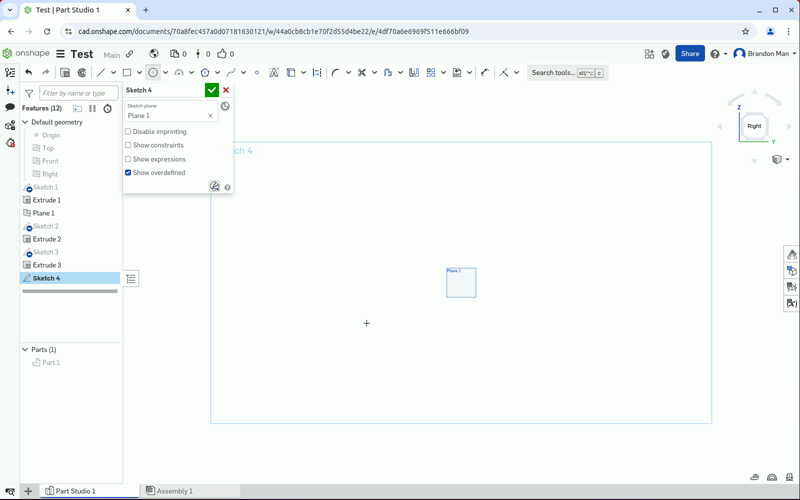
mouse_move(370, 322)
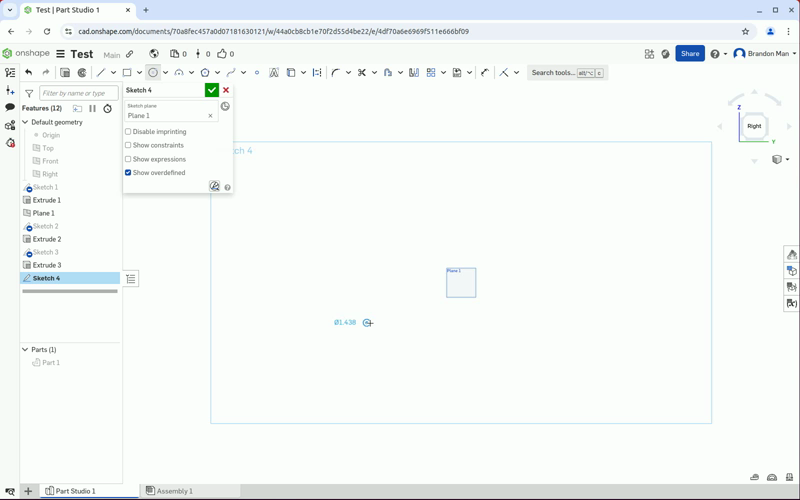
click(370, 322)
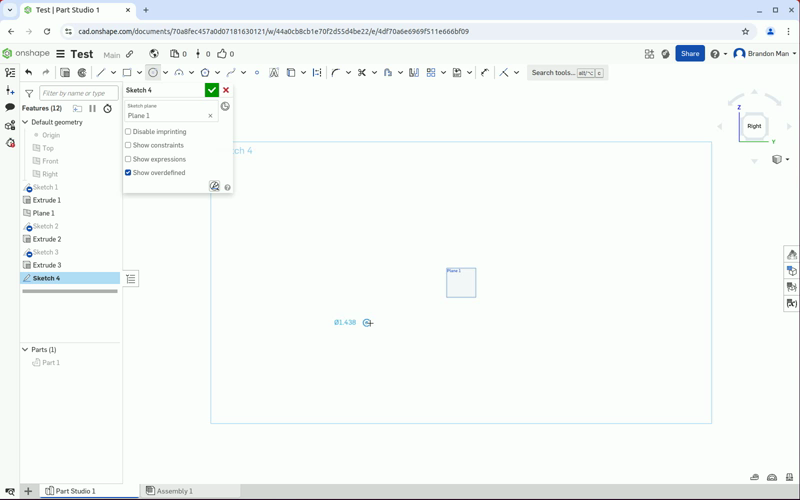
key(esc)
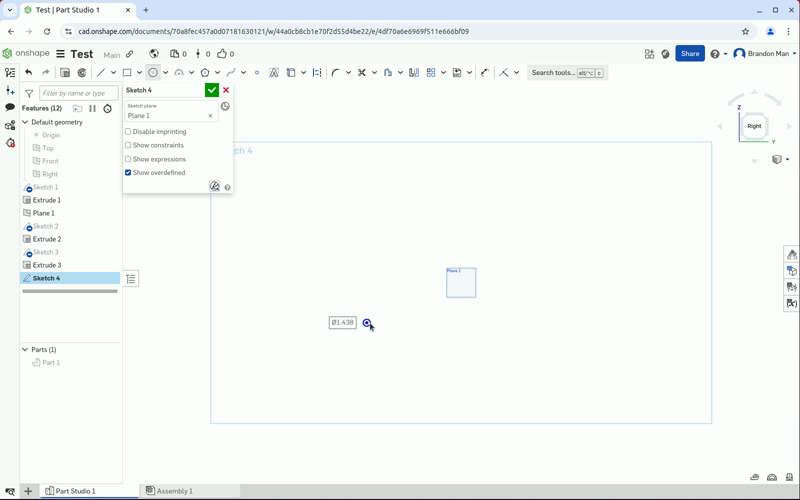
mouse_move(365, 326)
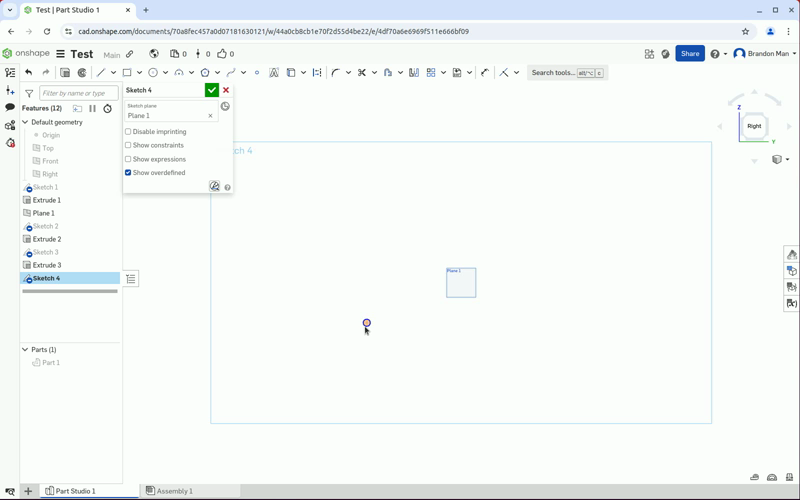
scroll(6)
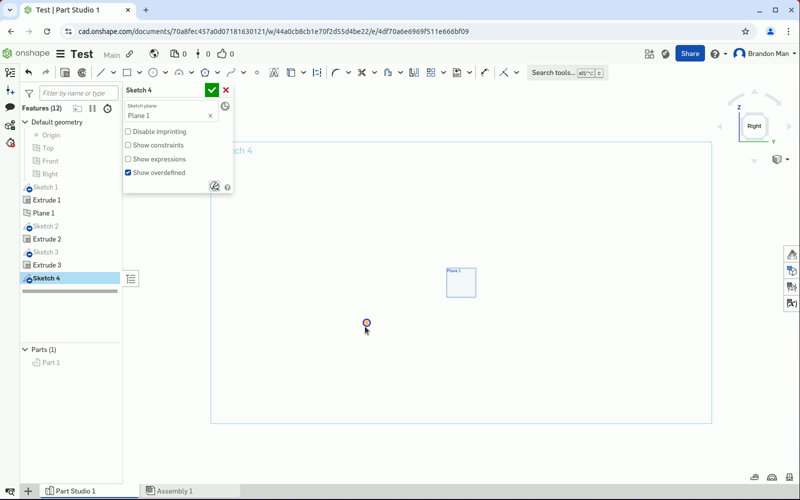
scroll(6)
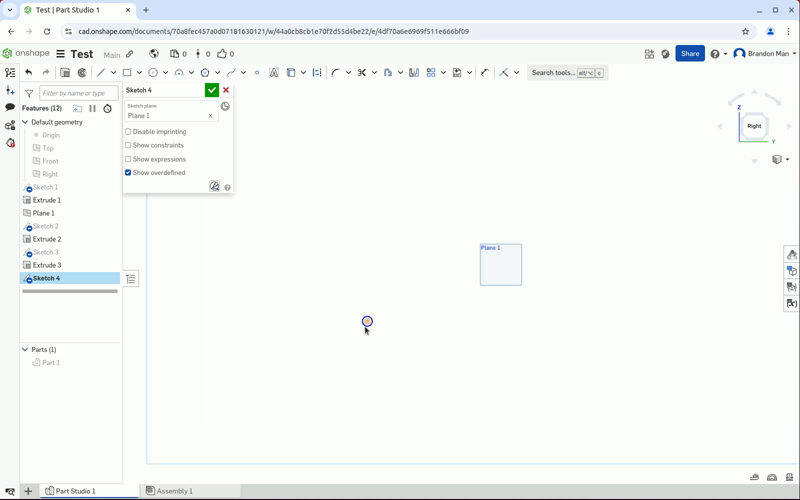
scroll(6)
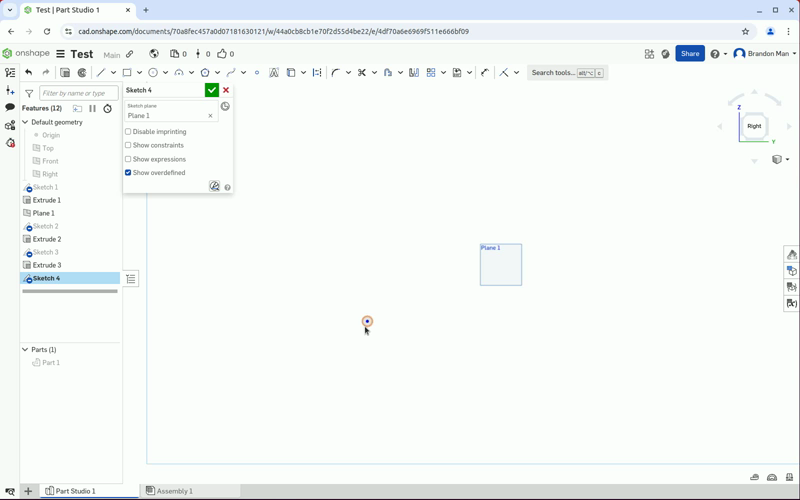
scroll(6)
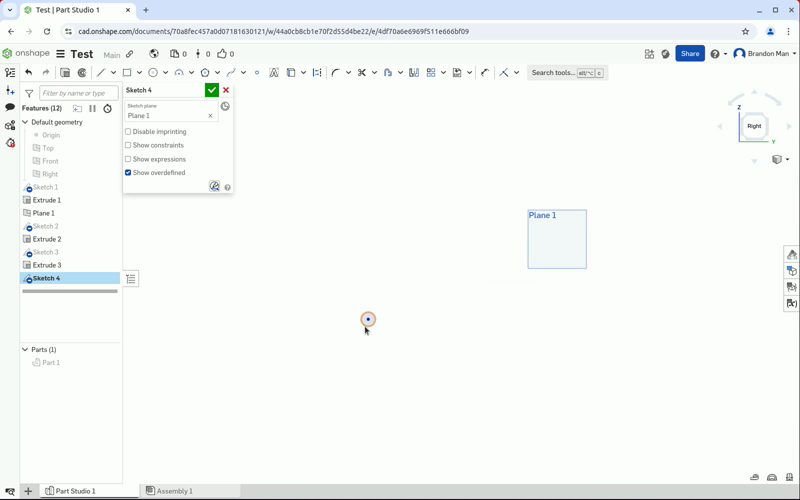
scroll(6)
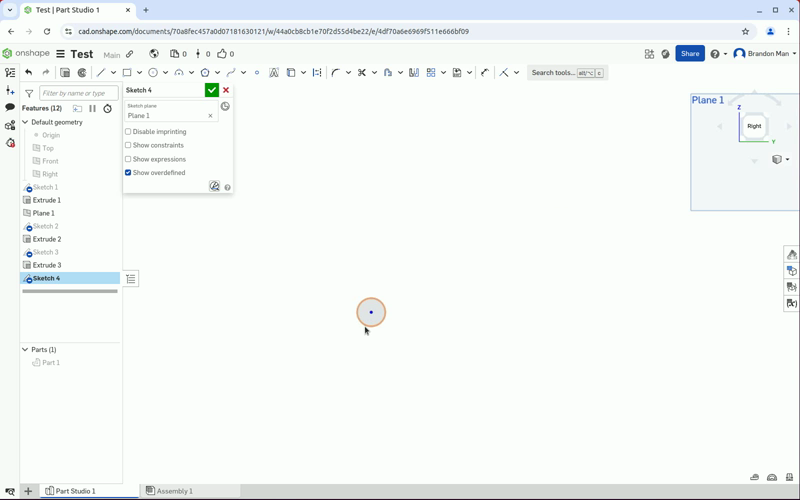
scroll(6)
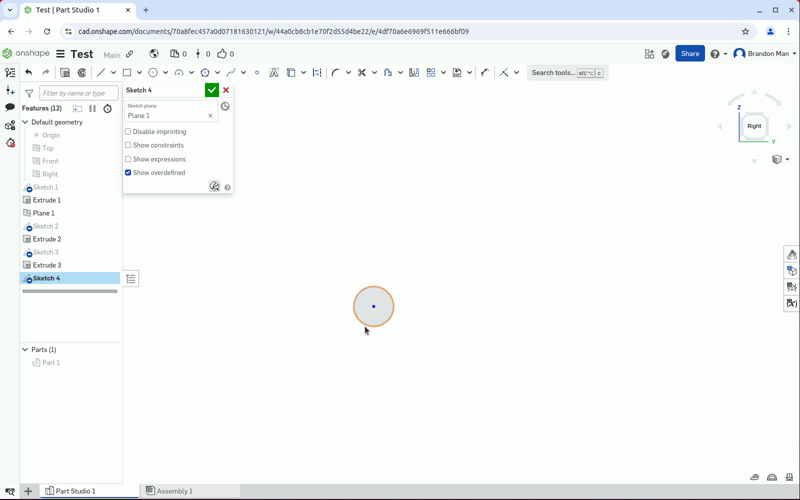
scroll(6)
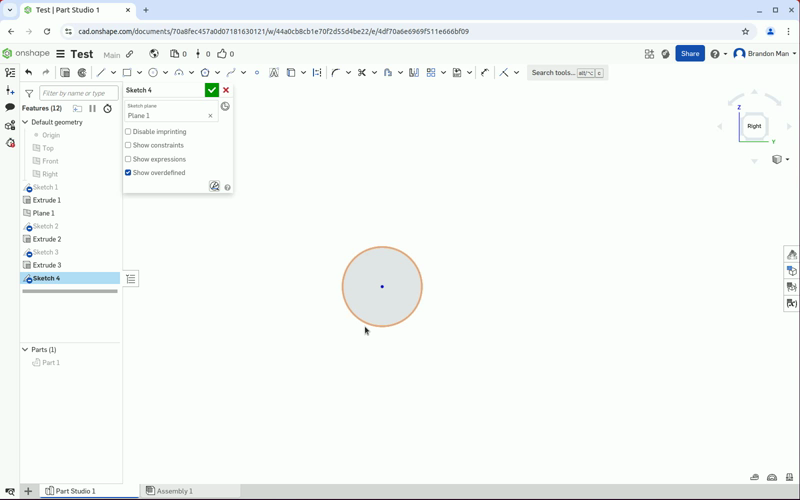
click(365, 326)
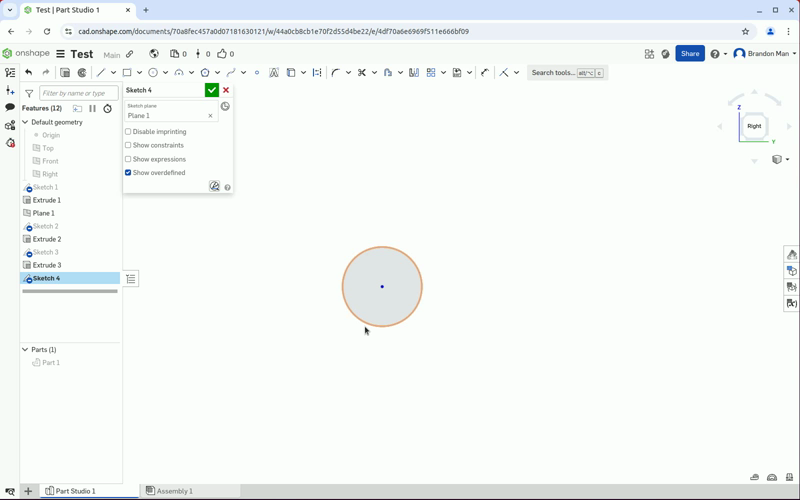
scroll(-6)
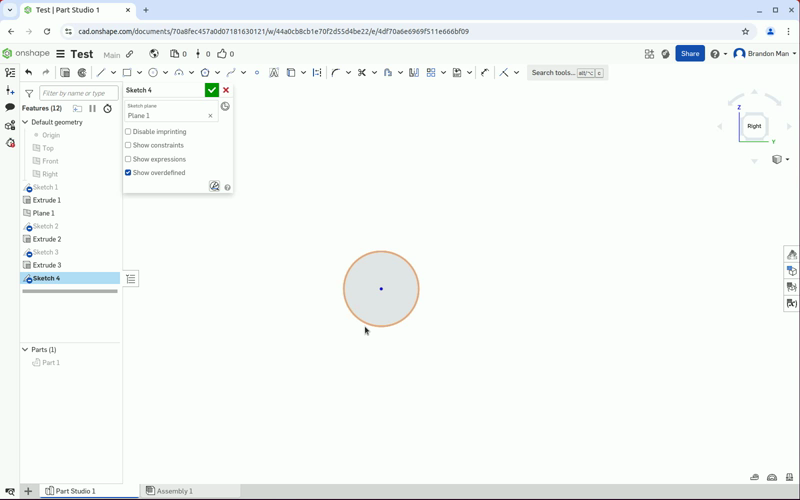
scroll(-6)
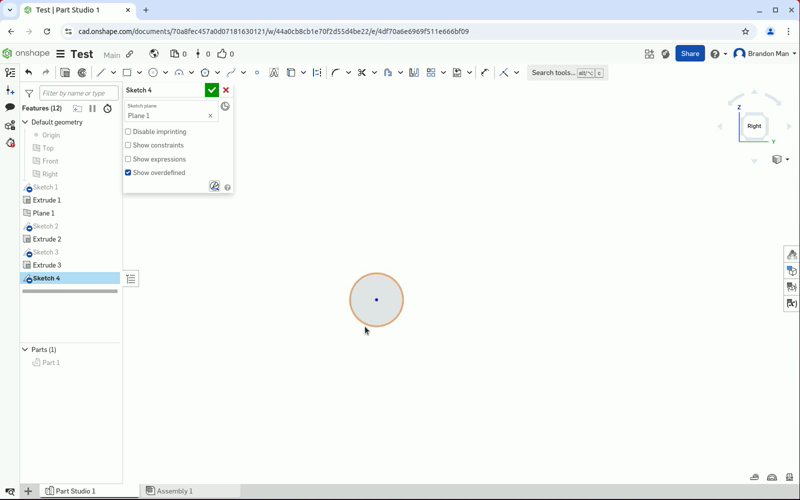
scroll(-6)
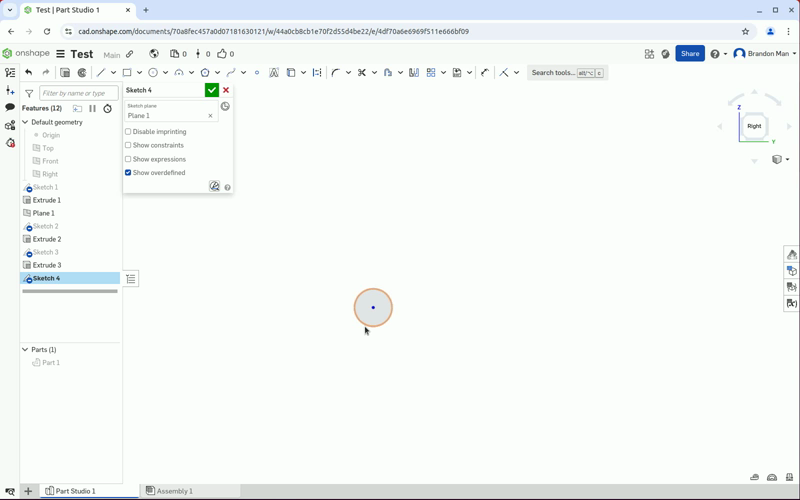
scroll(-6)
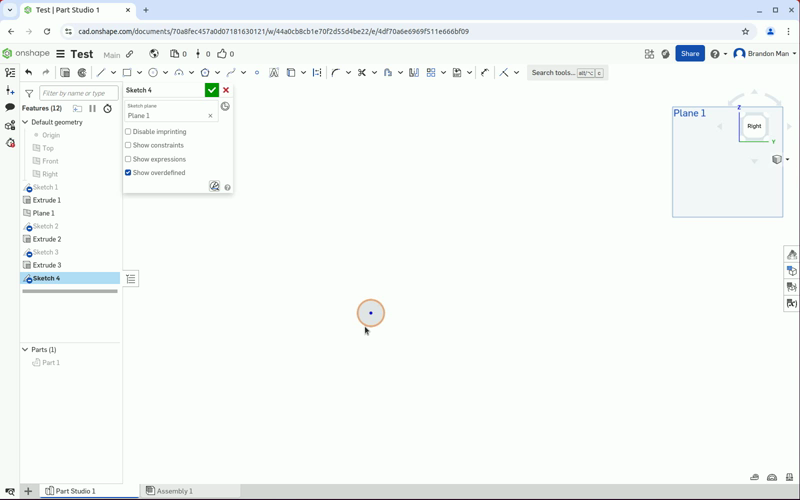
scroll(-6)
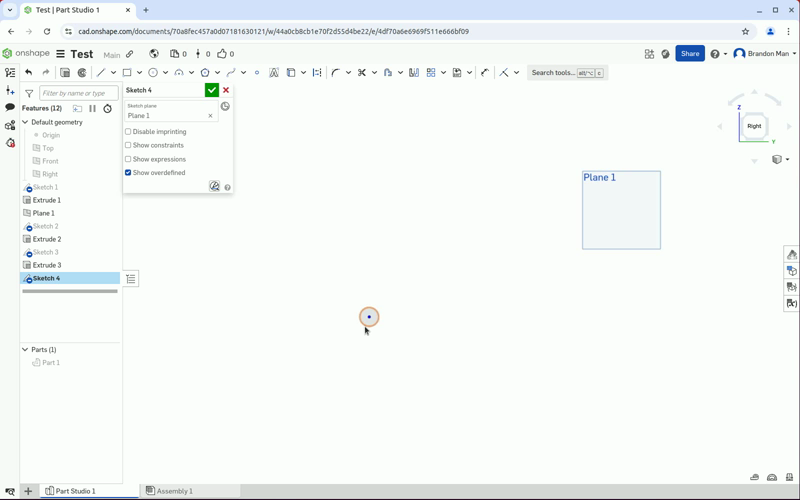
scroll(-6)
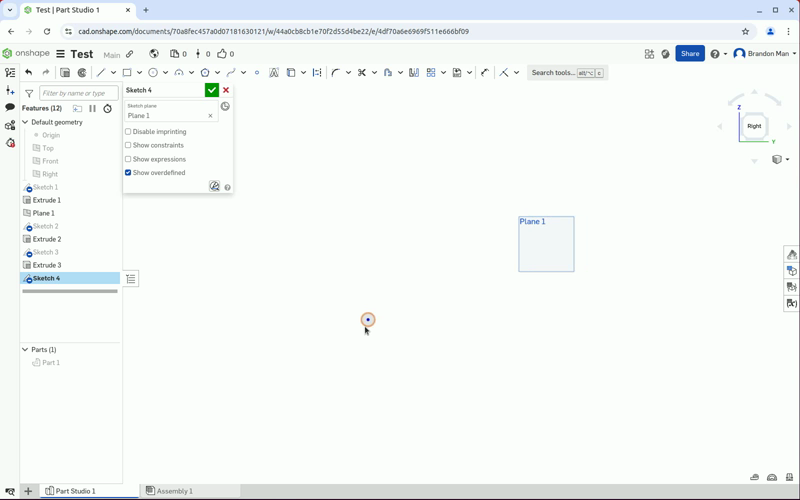
scroll(-6)
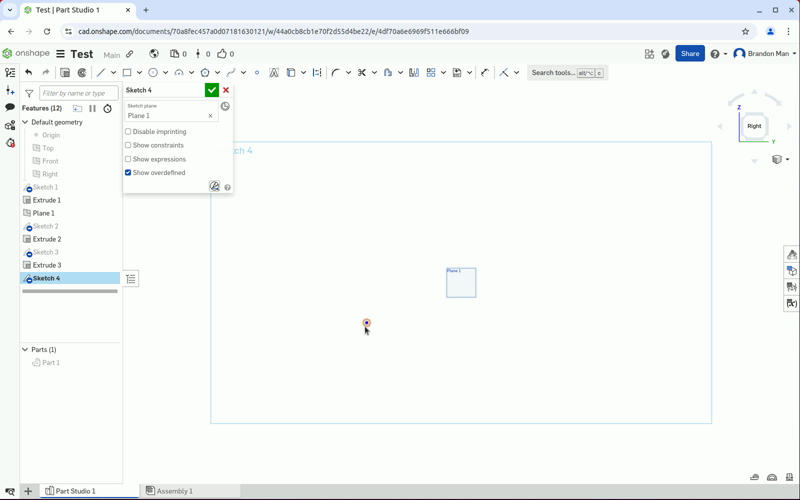
mouse_move(73, 352)
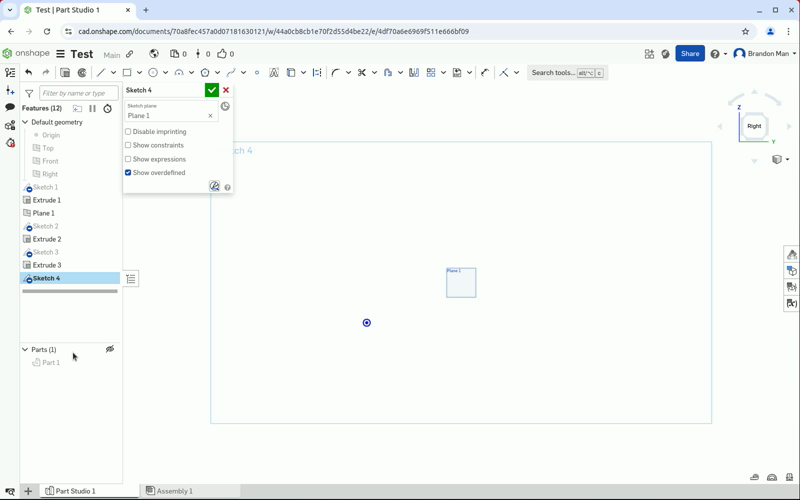
key(shift+y)
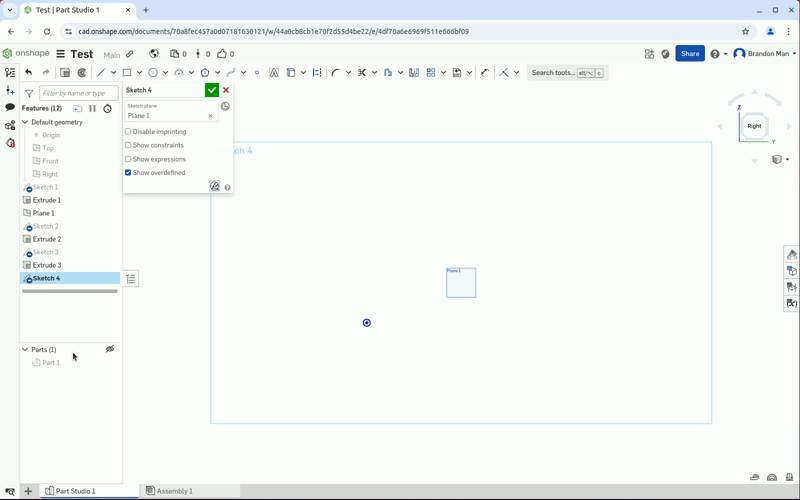
key(shift+e)
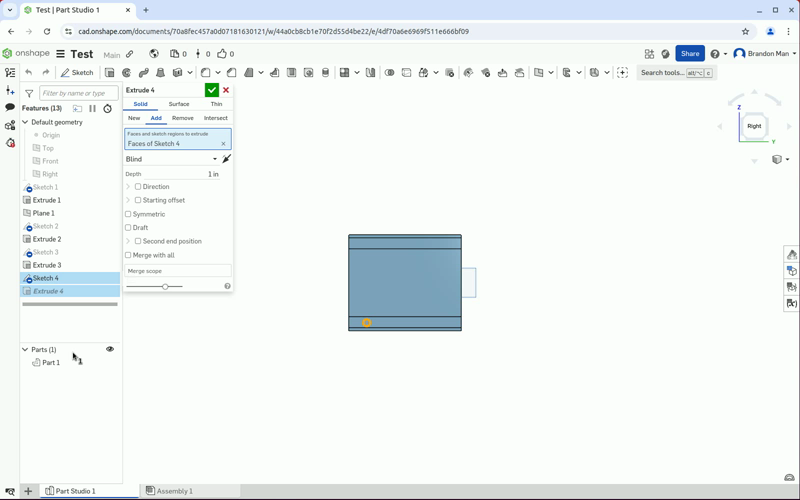
mouse_move(143, 106)
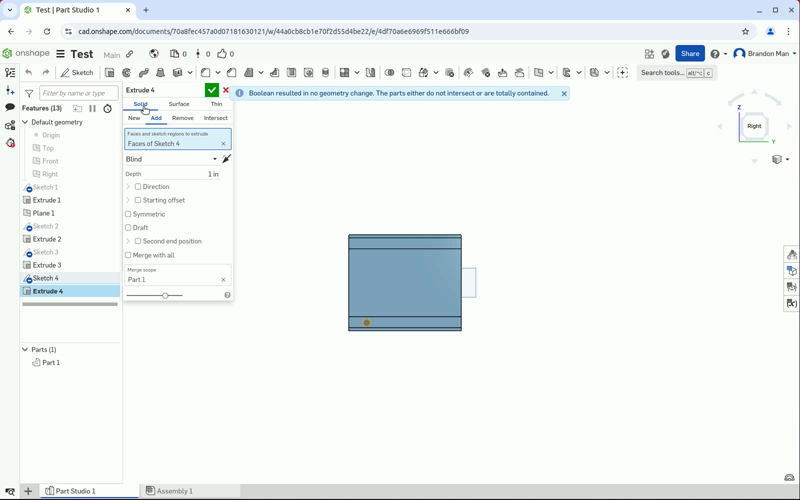
click(143, 106)
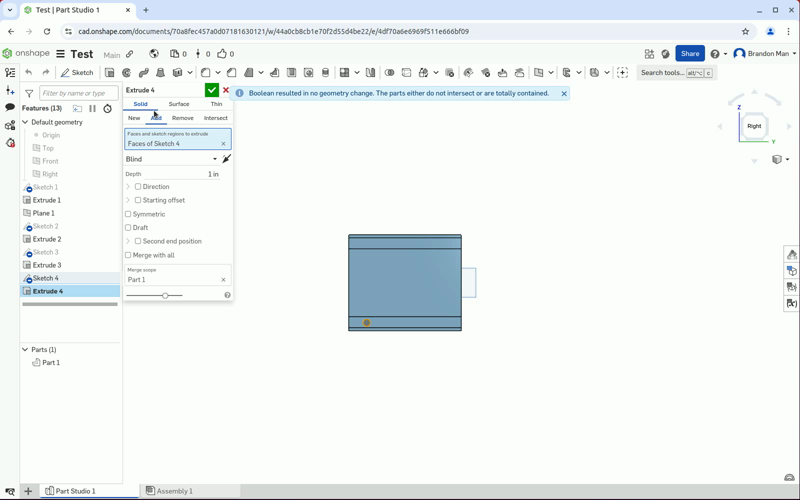
mouse_move(186, 120)
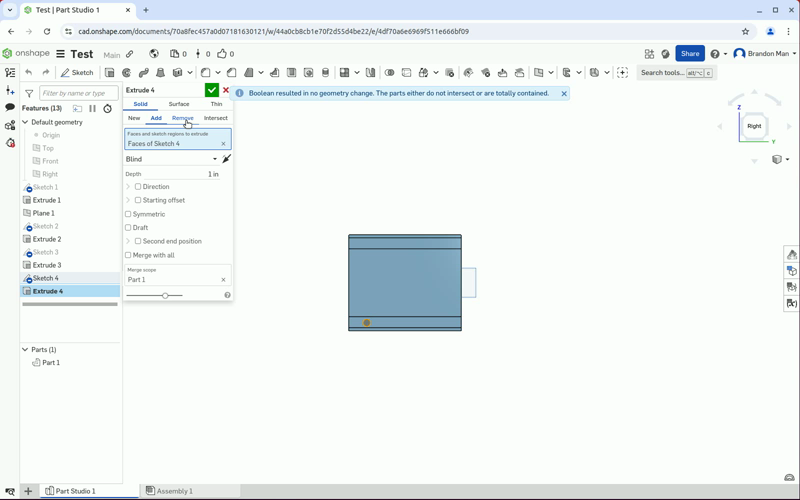
click(186, 120)
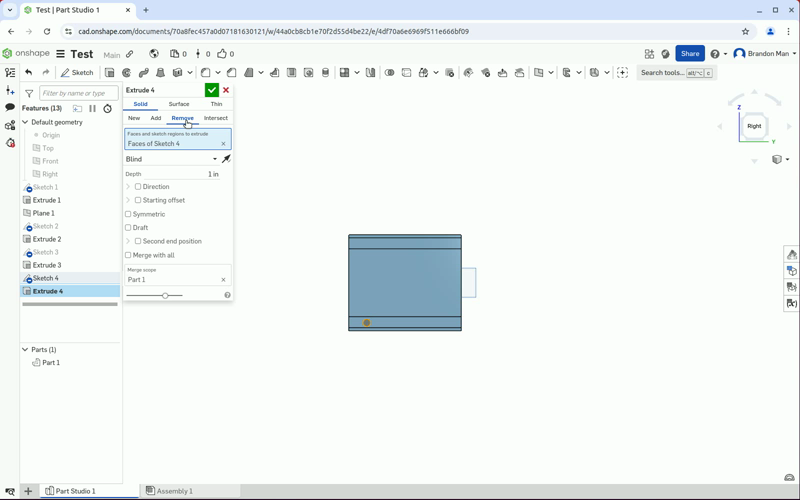
key(tab, 4)
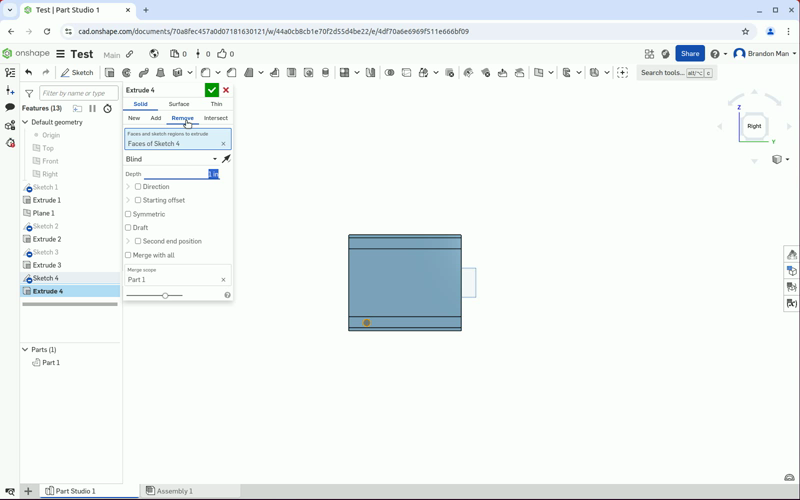
text(5.777)
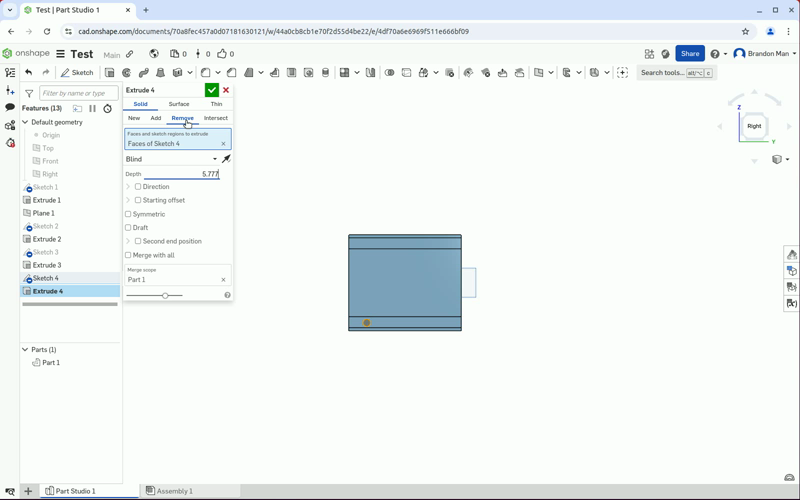
key(tab, 6)
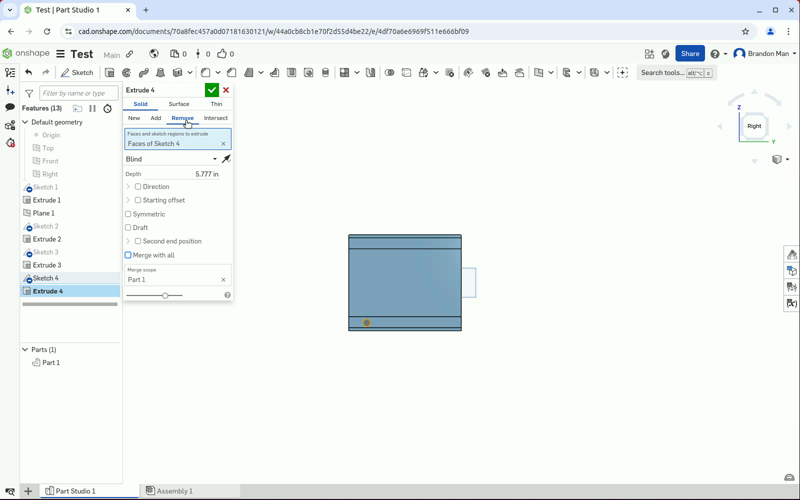
key(space)
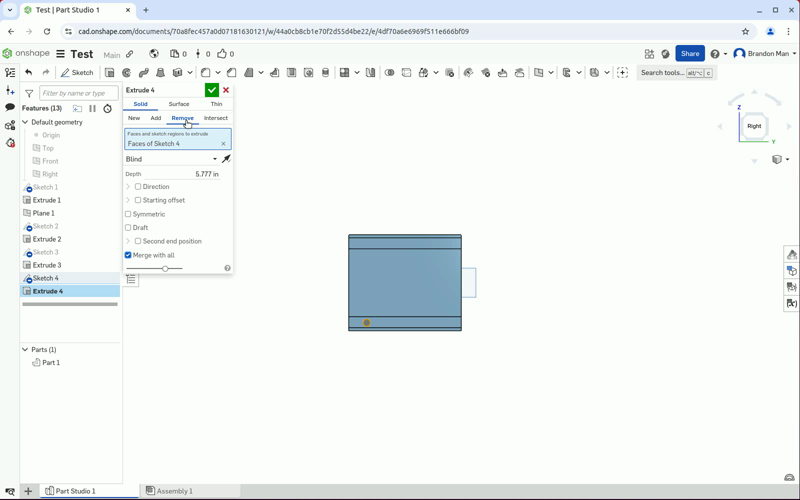
key(enter)
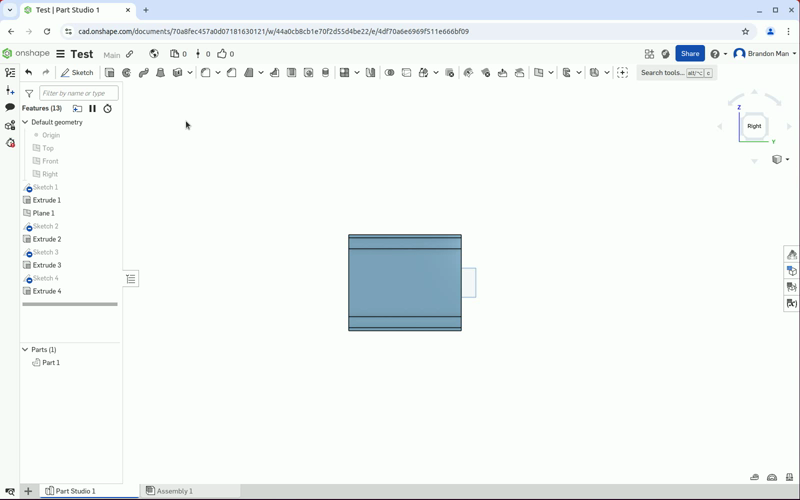
key(shift+h)
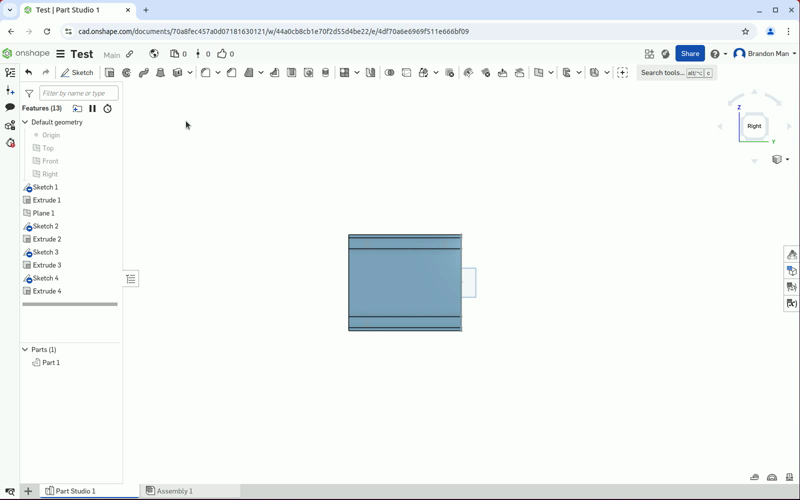
key(shift+h)
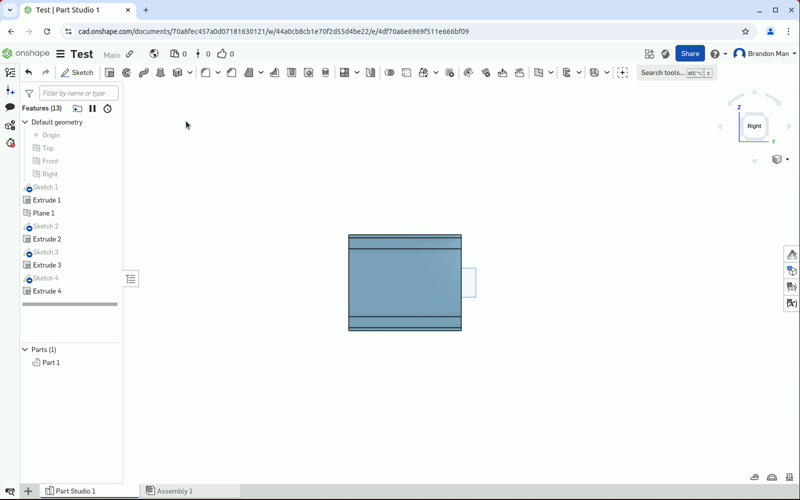
mouse_move(73, 189)
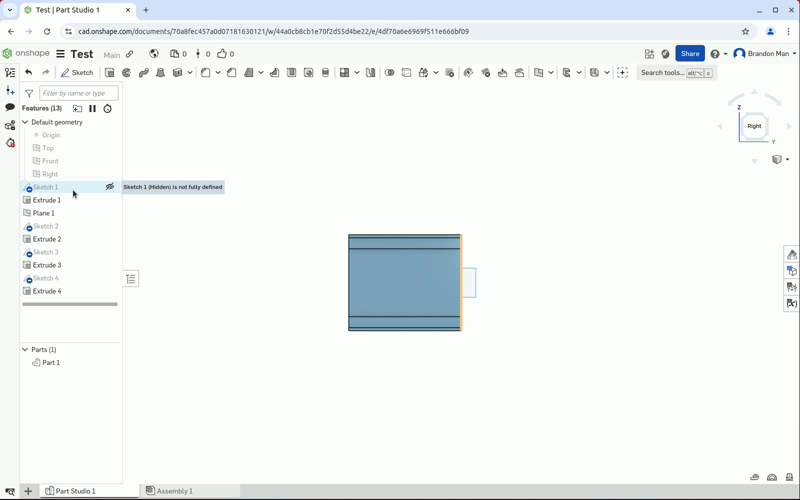
click(73, 189)
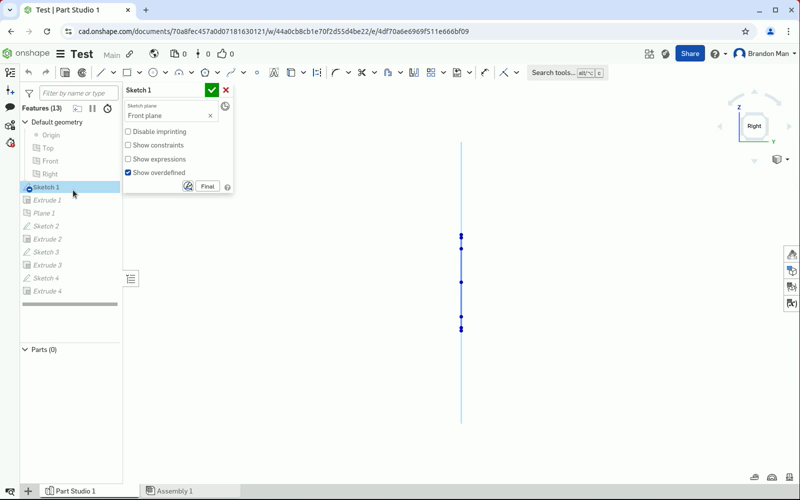
mouse_move(229, 92)
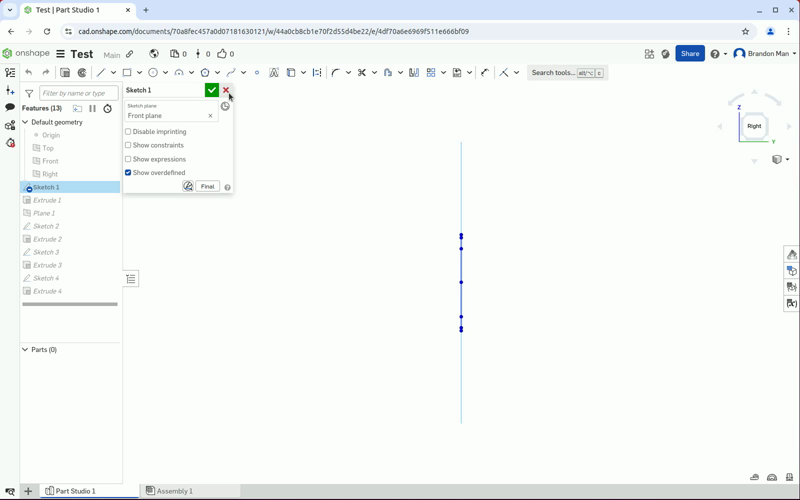
click(229, 92)
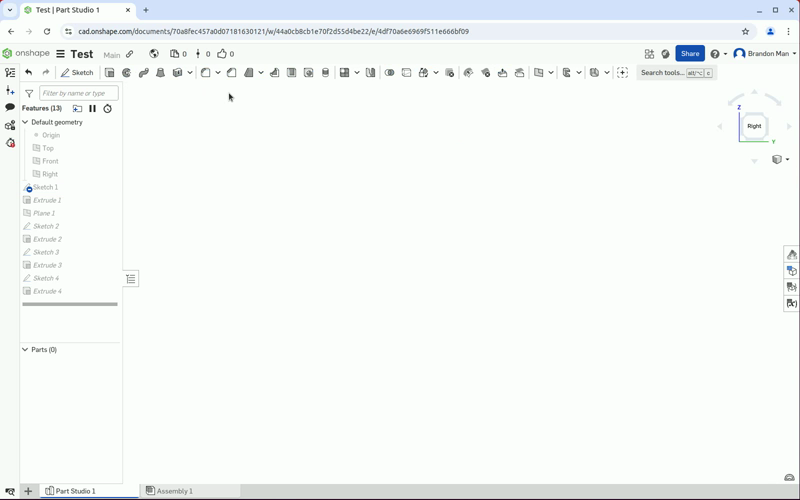
key(shift+s)
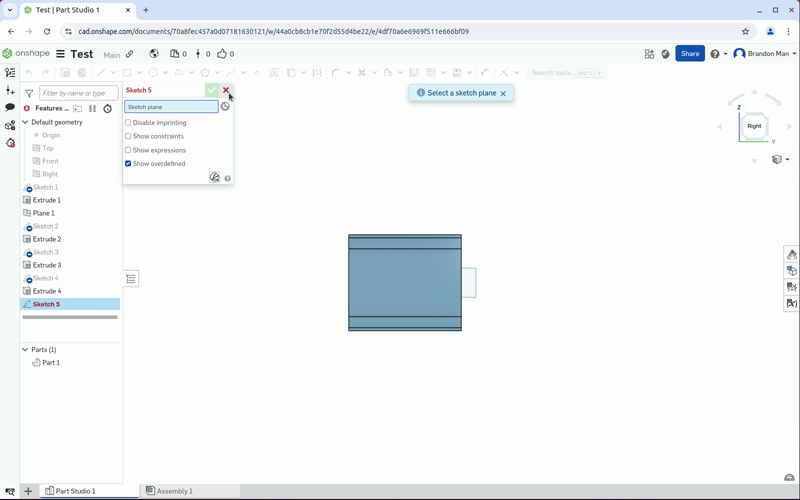
mouse_move(73, 215)
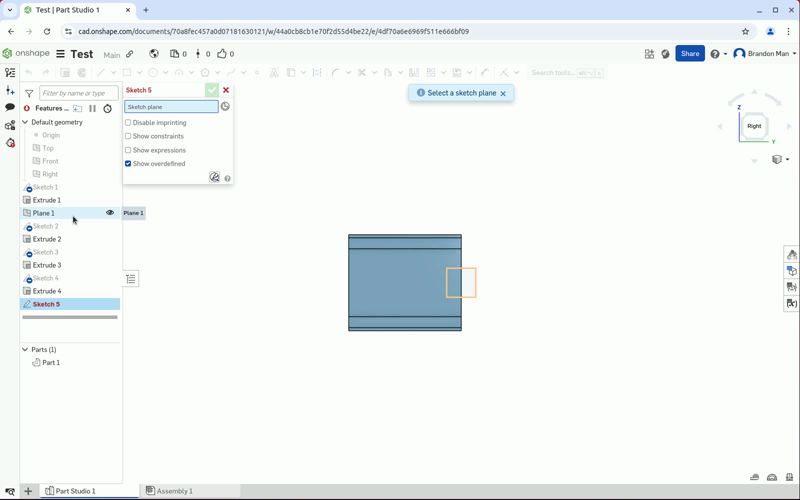
click(73, 215)
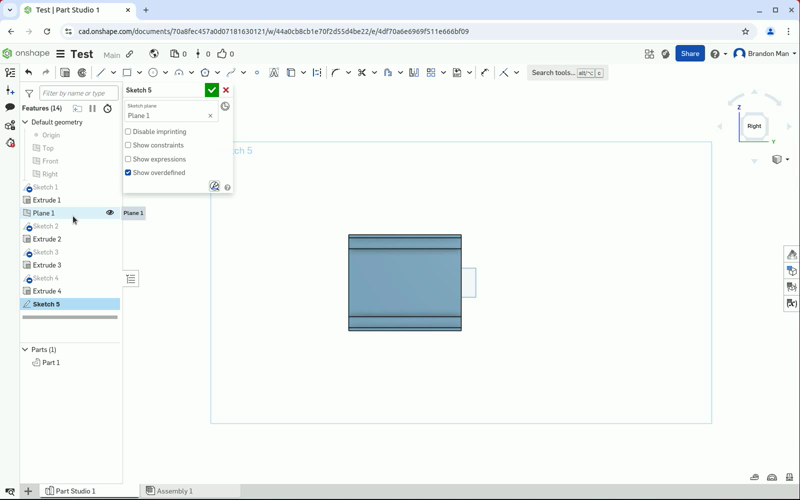
mouse_move(73, 352)
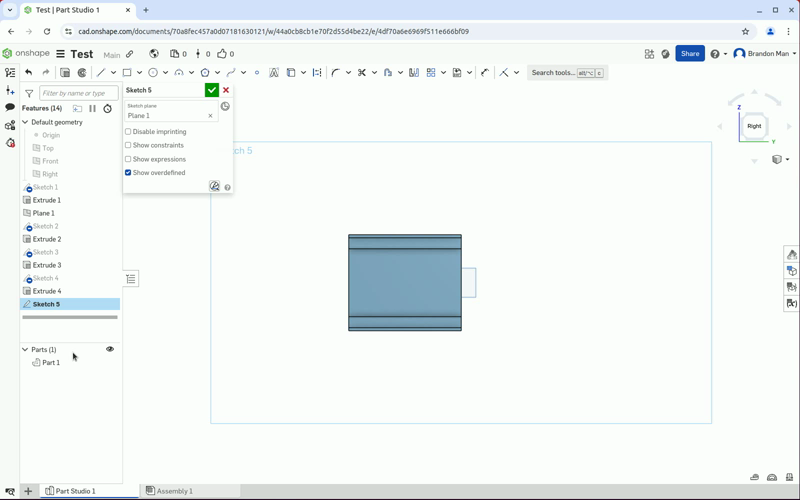
key(y)
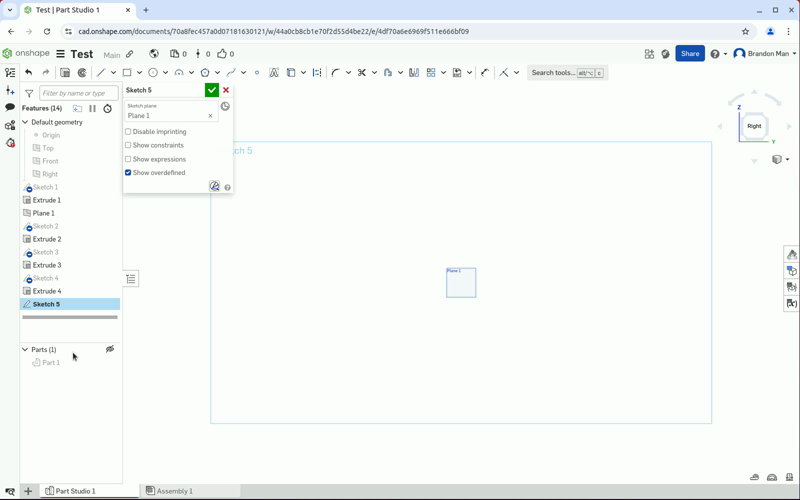
key(c)
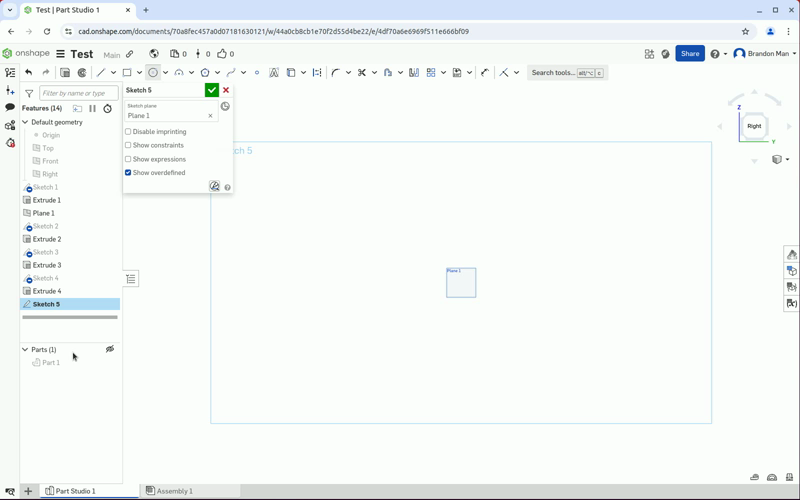
key_down(shift)
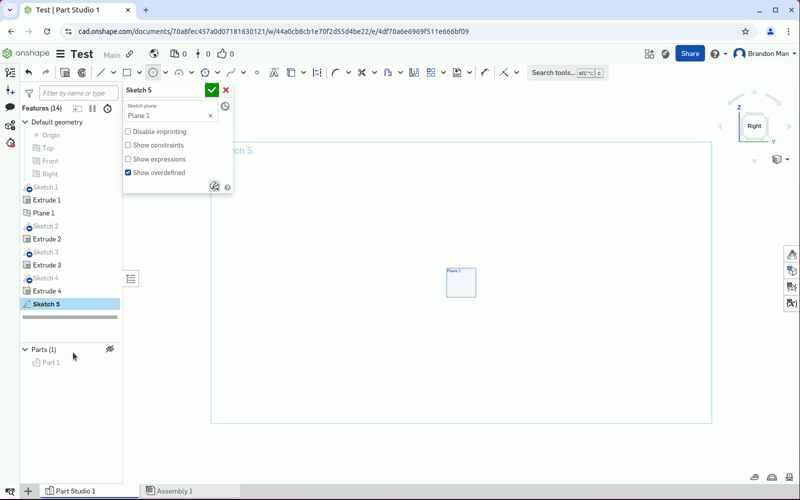
mouse_move(444, 322)
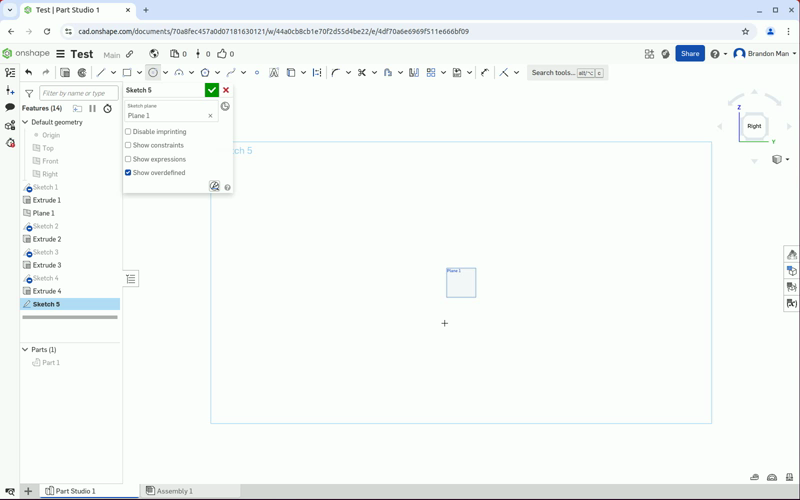
click(444, 322)
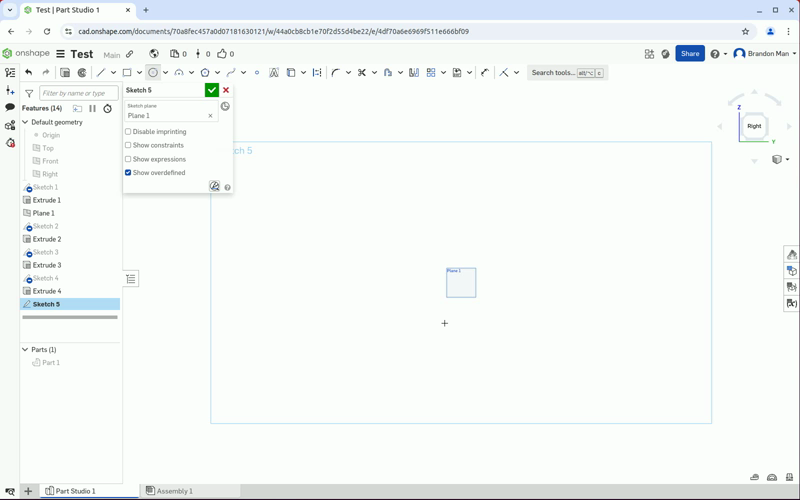
key_up(shift)
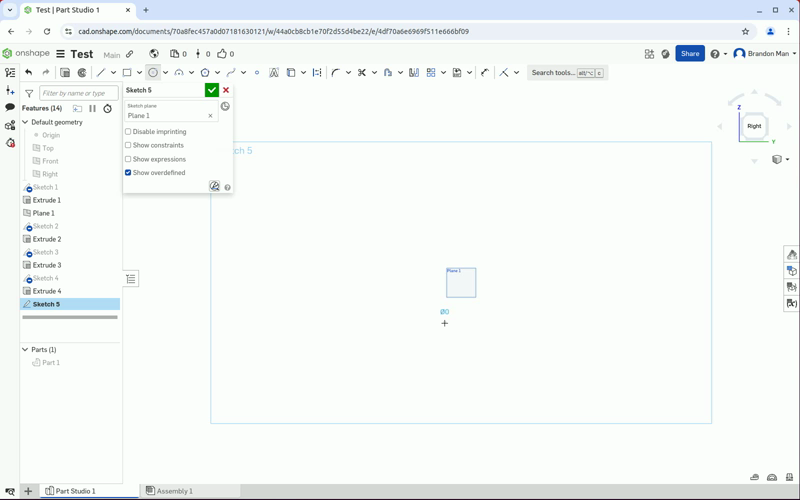
mouse_move(448, 322)
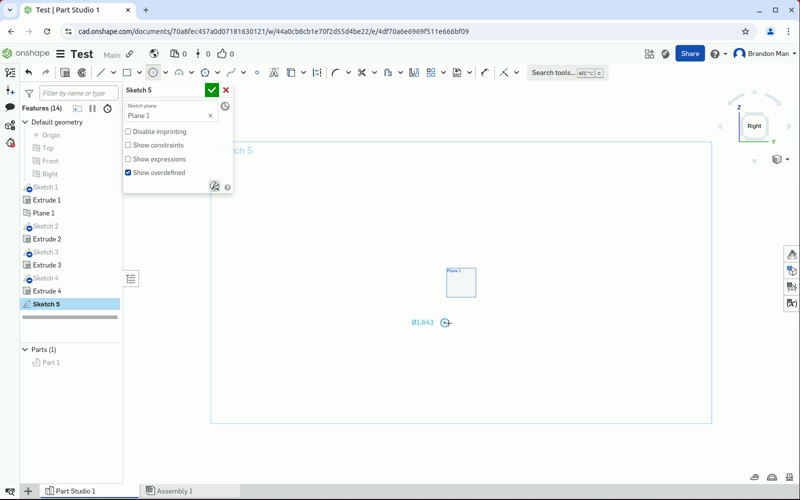
click(448, 322)
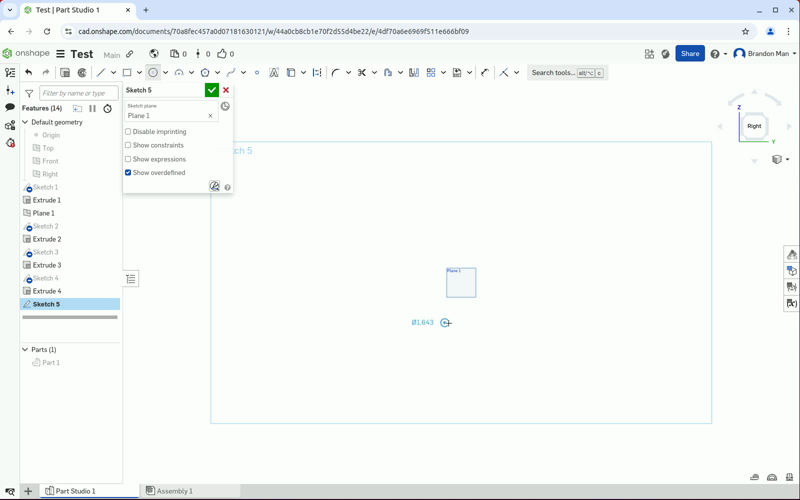
key(esc)
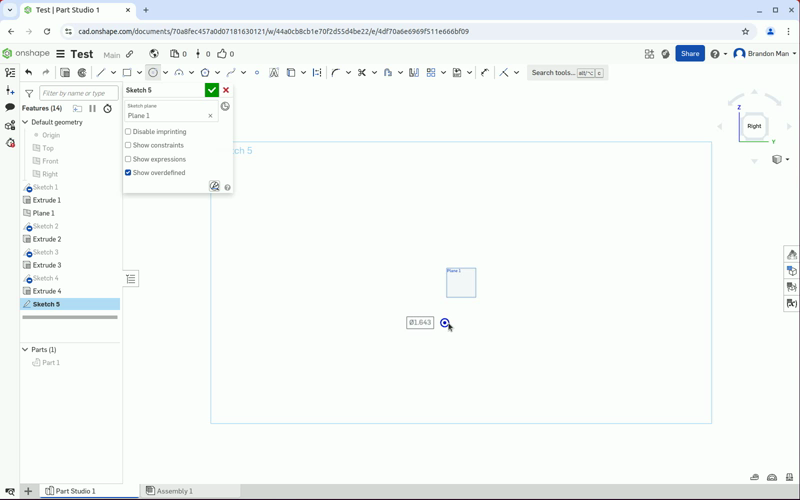
mouse_move(441, 324)
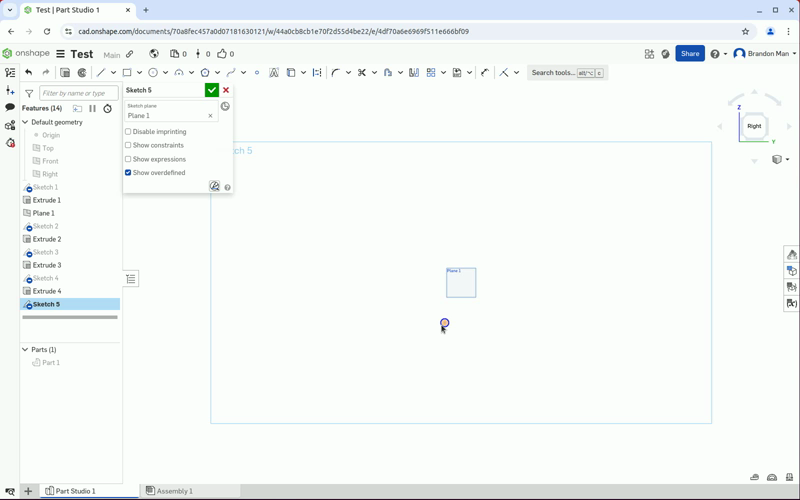
scroll(6)
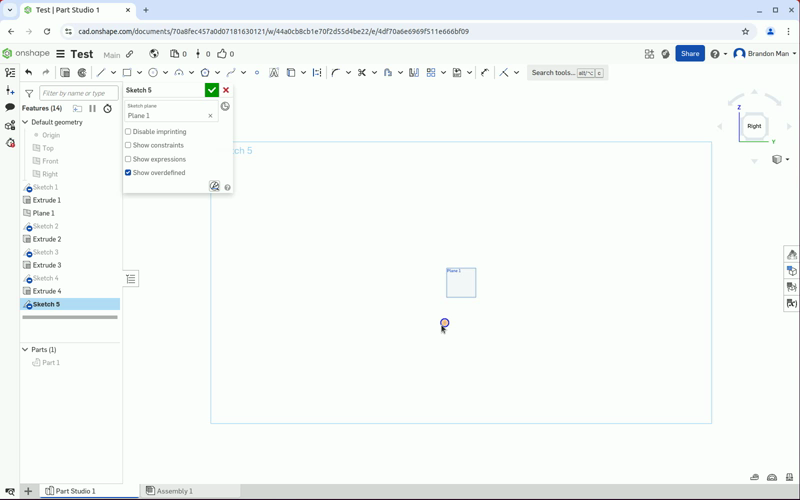
scroll(6)
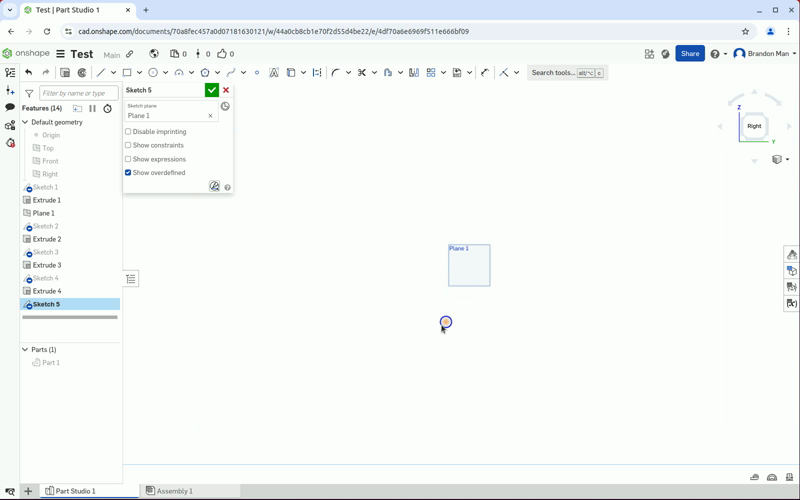
scroll(6)
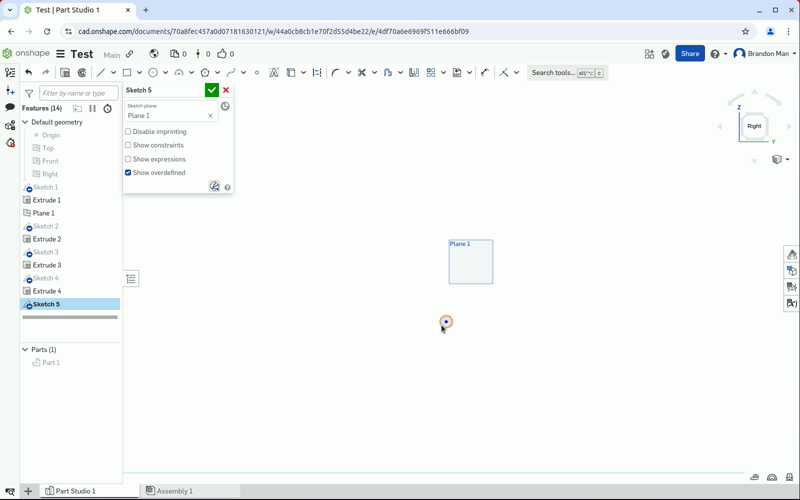
scroll(6)
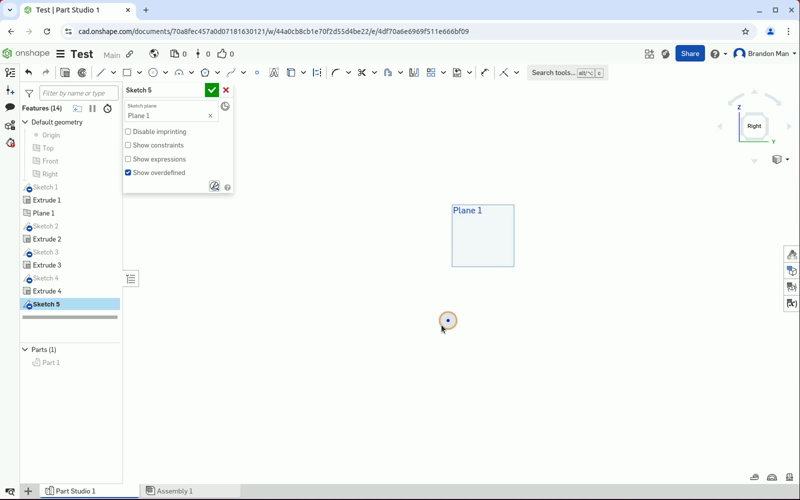
scroll(6)
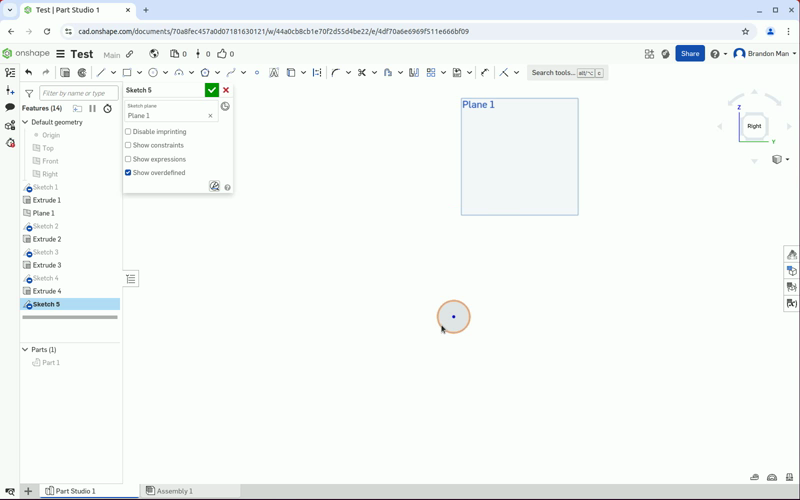
scroll(6)
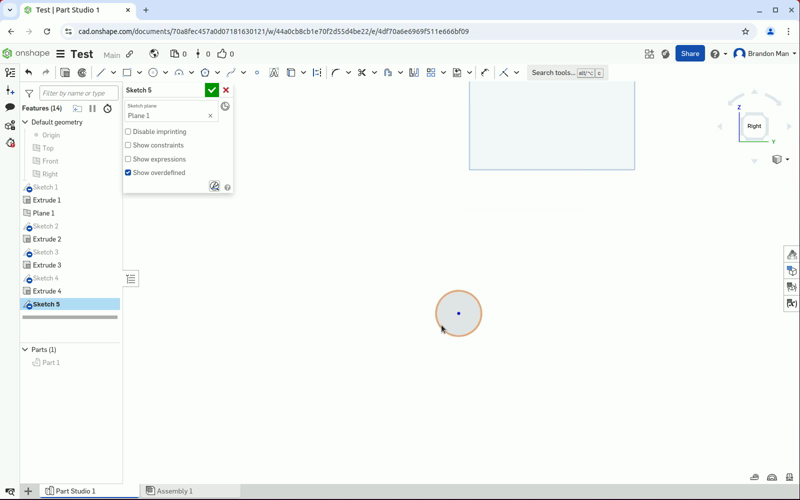
scroll(6)
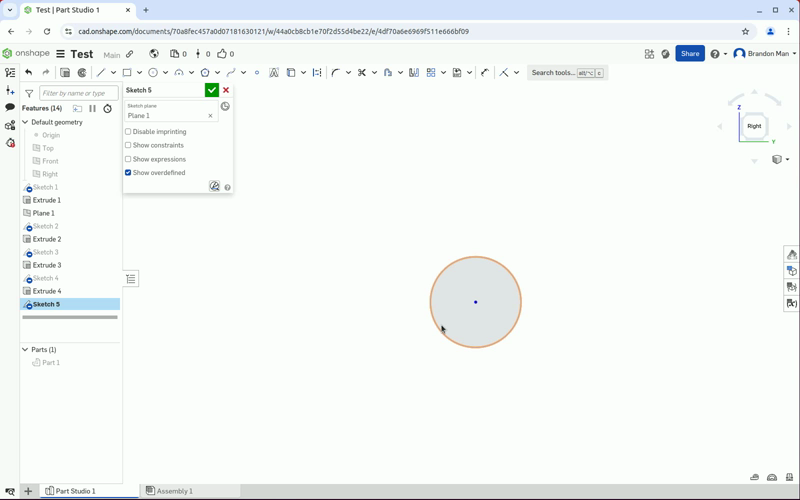
click(441, 324)
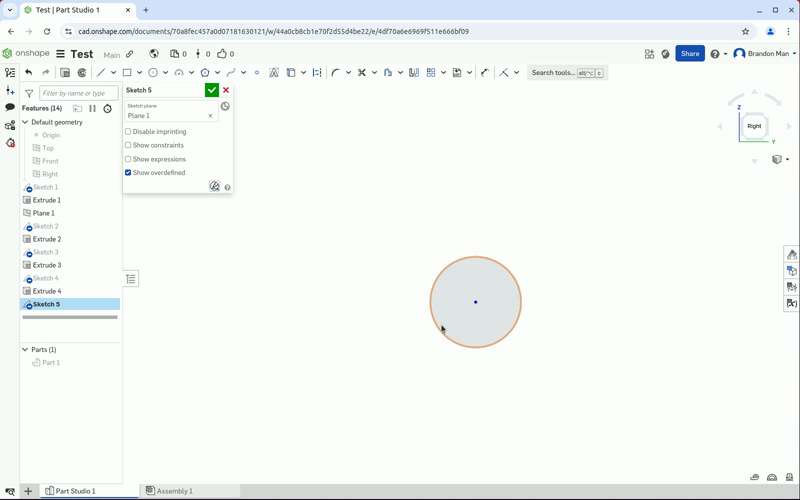
scroll(-6)
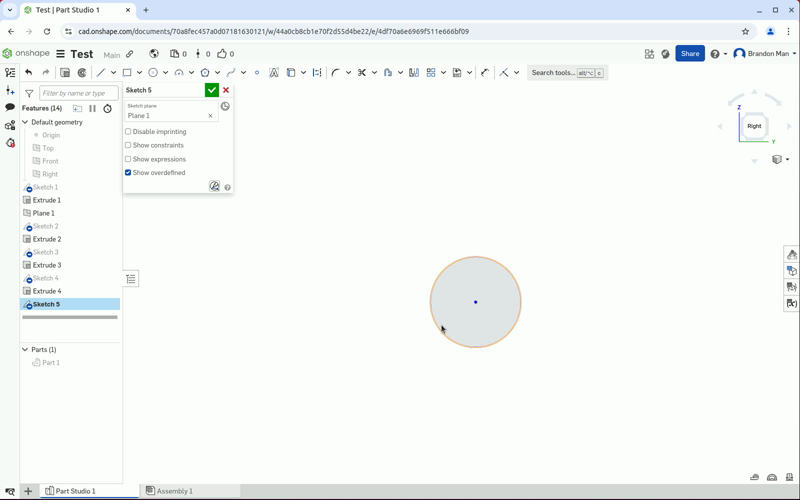
scroll(-6)
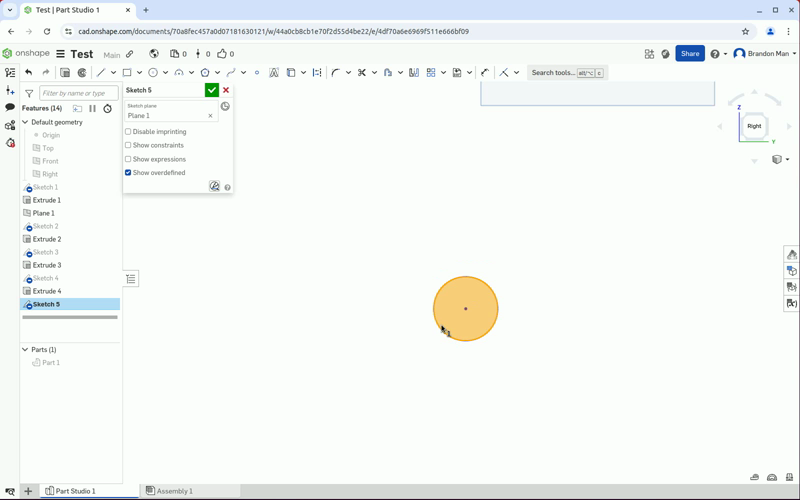
scroll(-6)
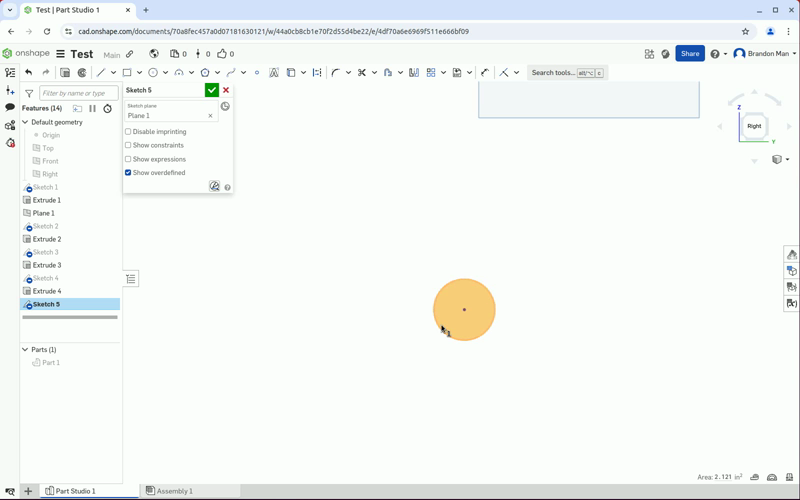
scroll(-6)
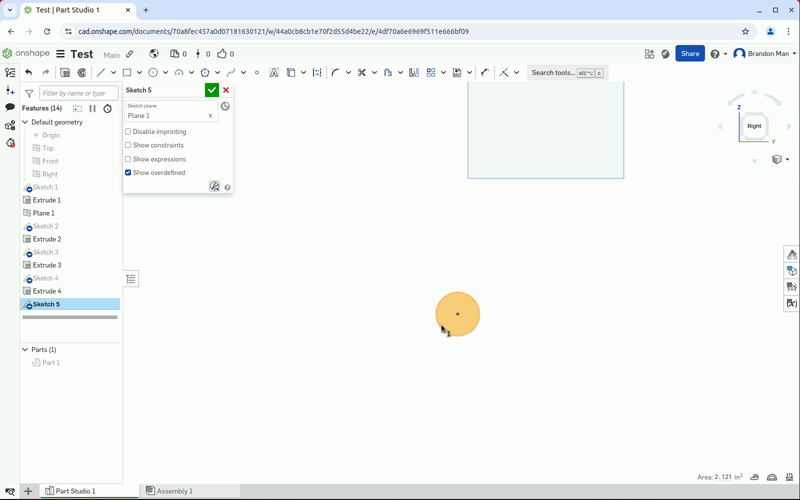
scroll(-6)
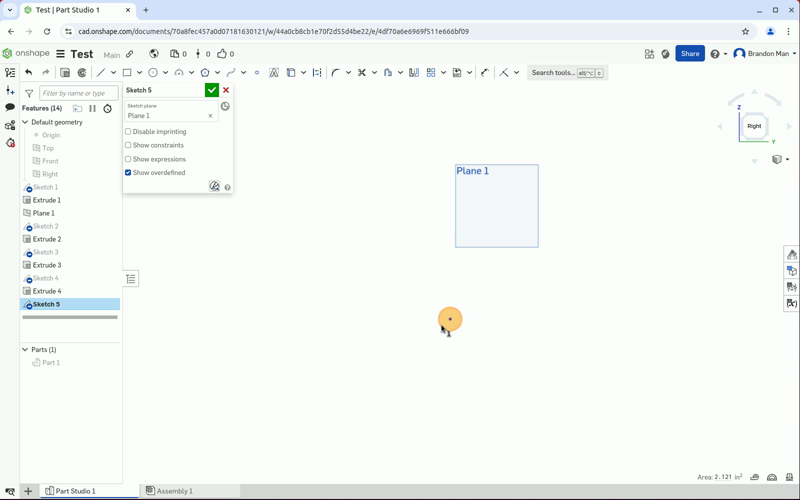
scroll(-6)
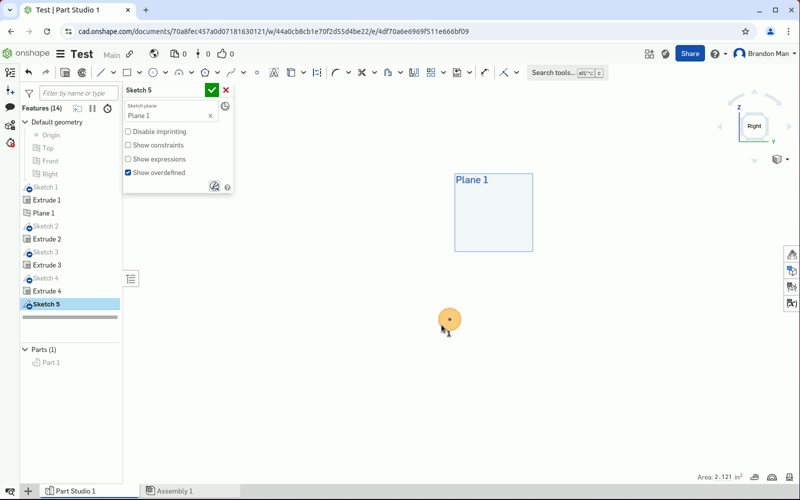
scroll(-6)
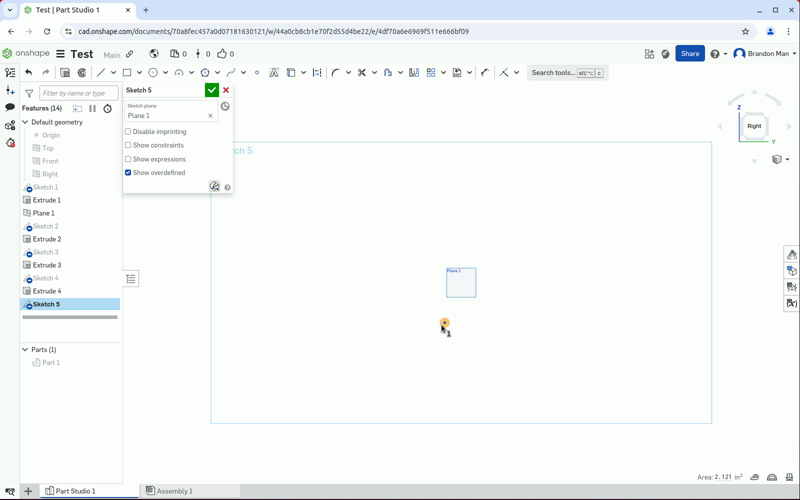
mouse_move(73, 352)
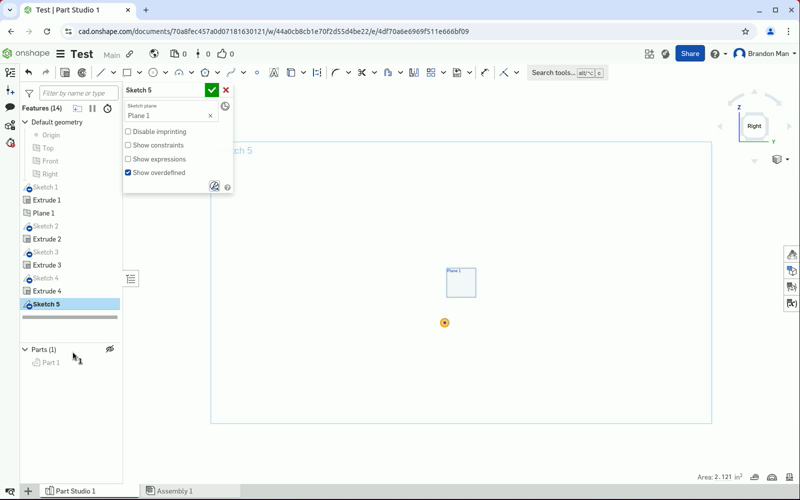
key(shift+y)
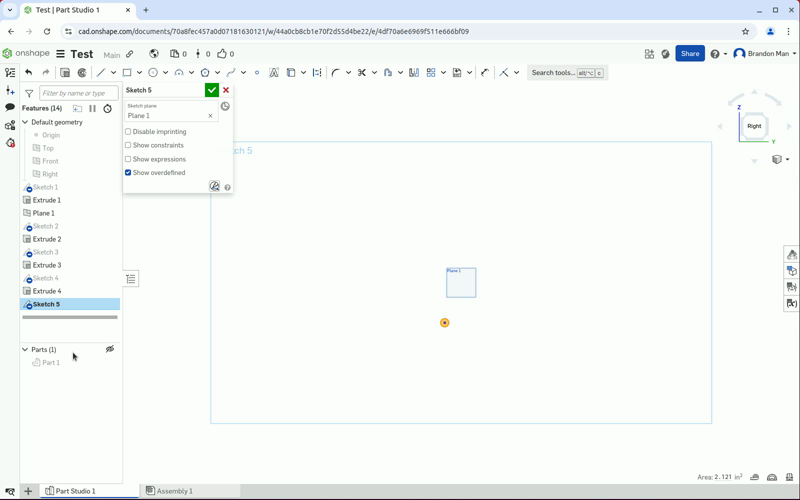
key(shift+e)
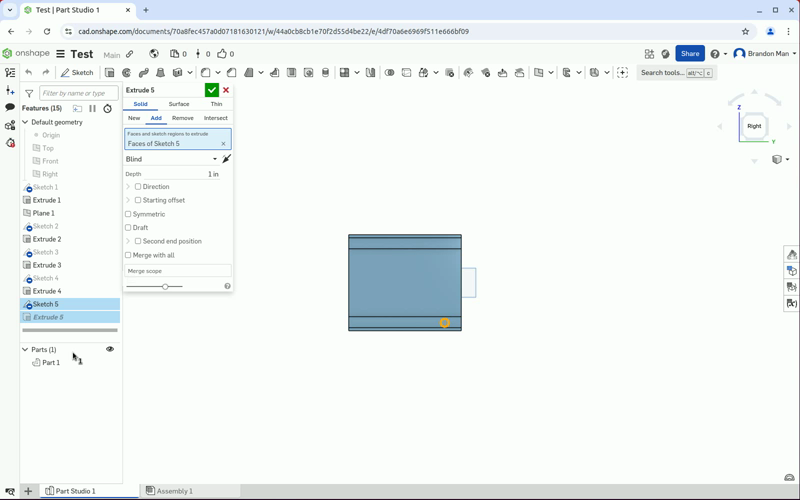
mouse_move(143, 106)
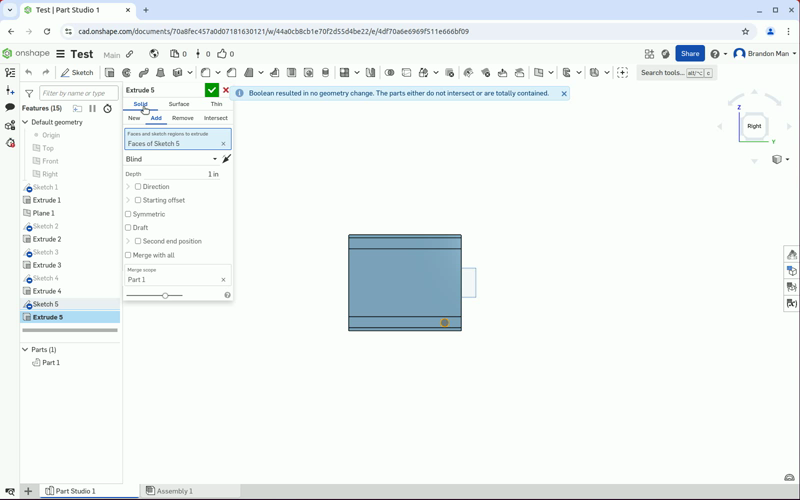
click(143, 106)
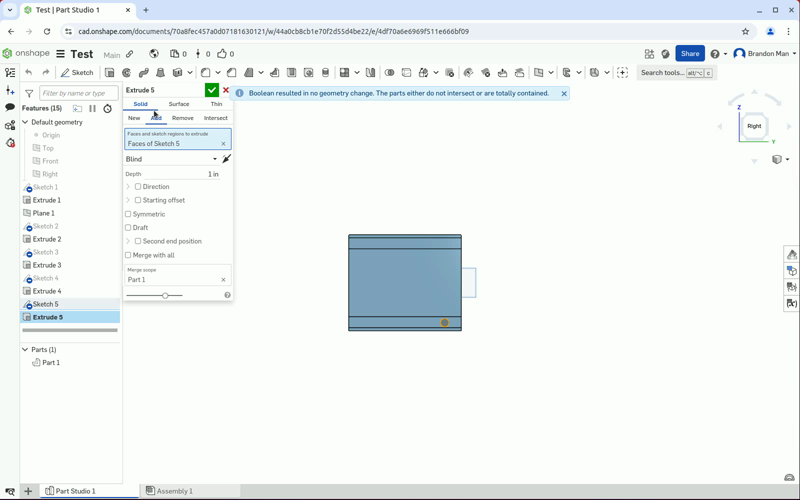
mouse_move(186, 120)
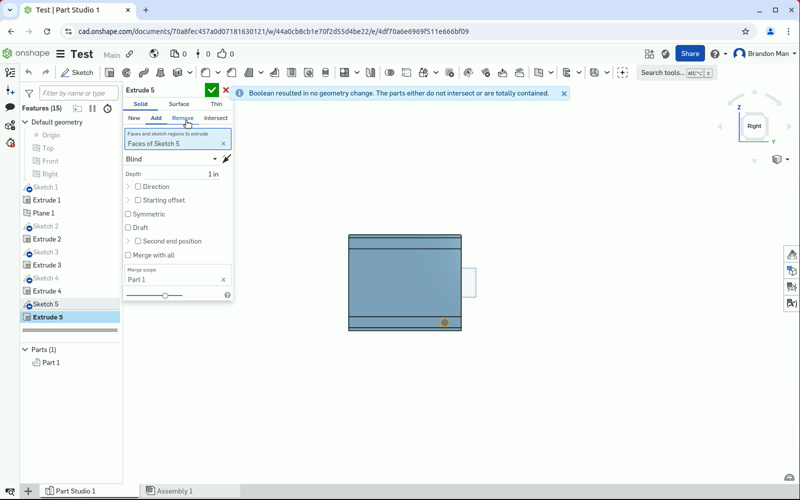
click(186, 120)
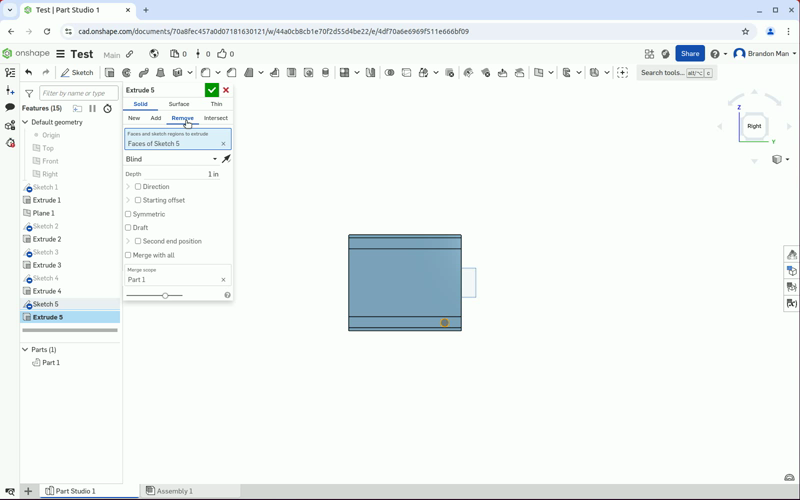
key(tab, 4)
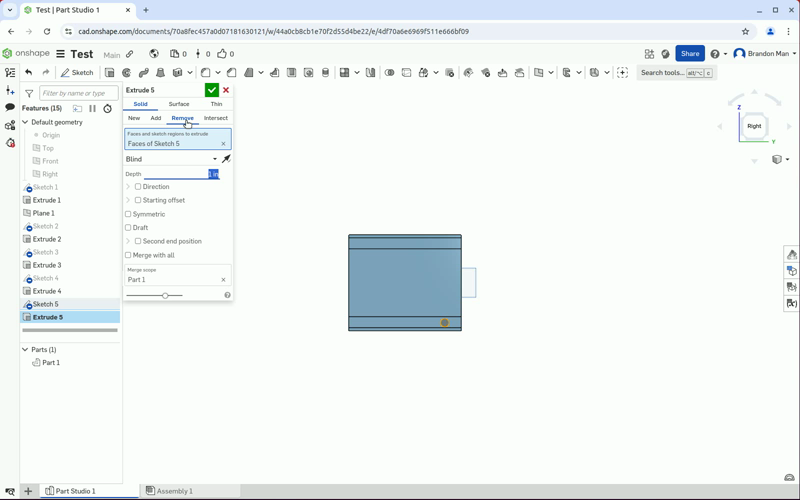
text(5.777)
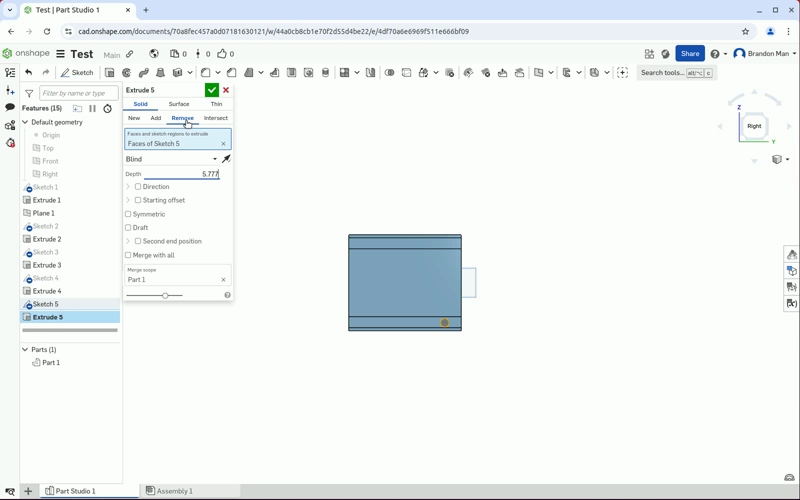
key(tab, 6)
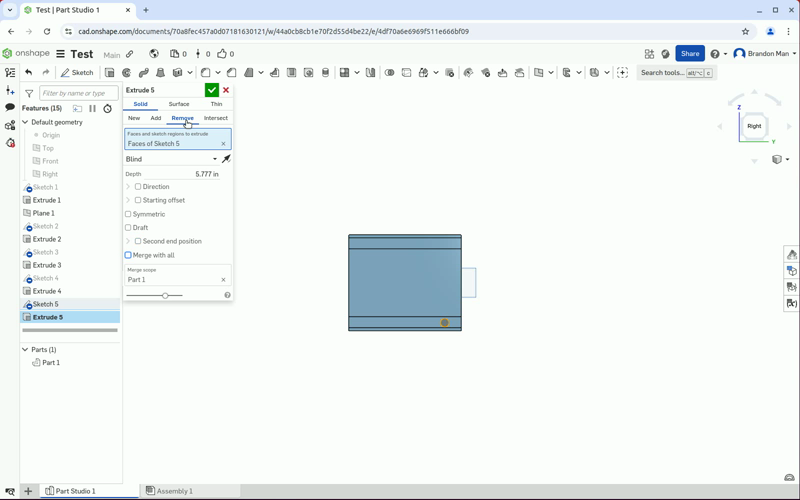
key(space)
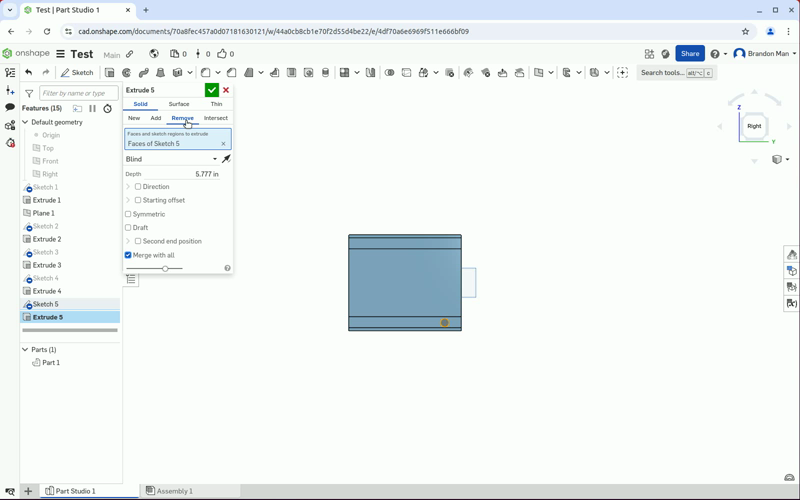
key(enter)
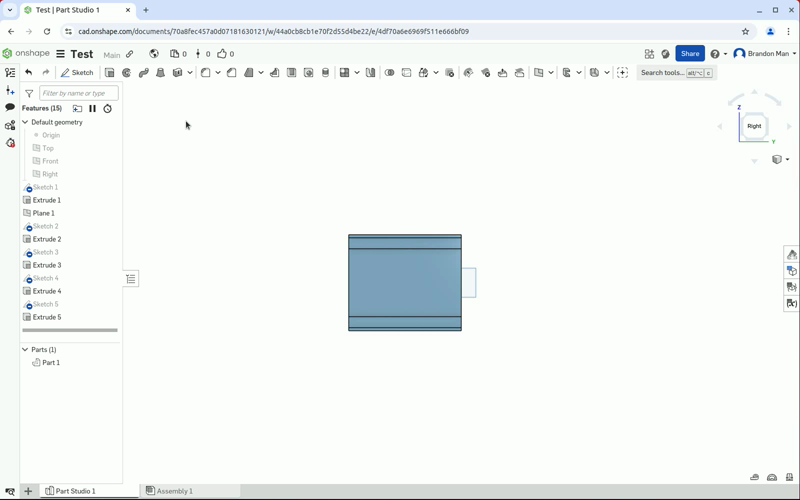
key(shift+h)
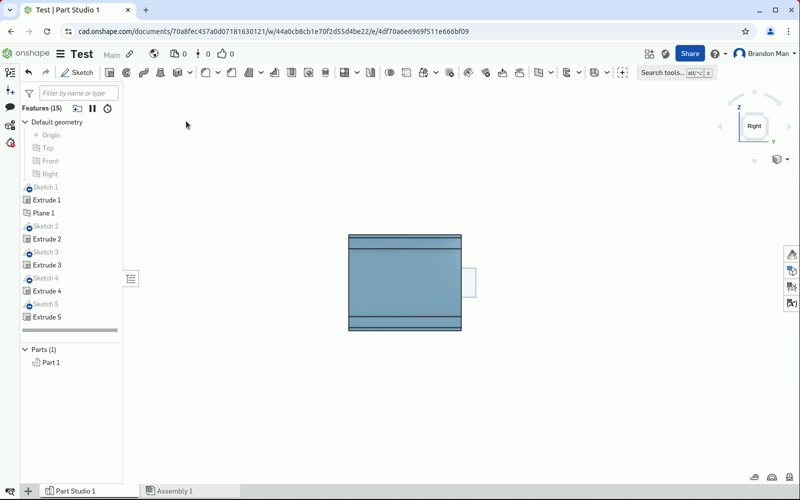
key(shift+h)
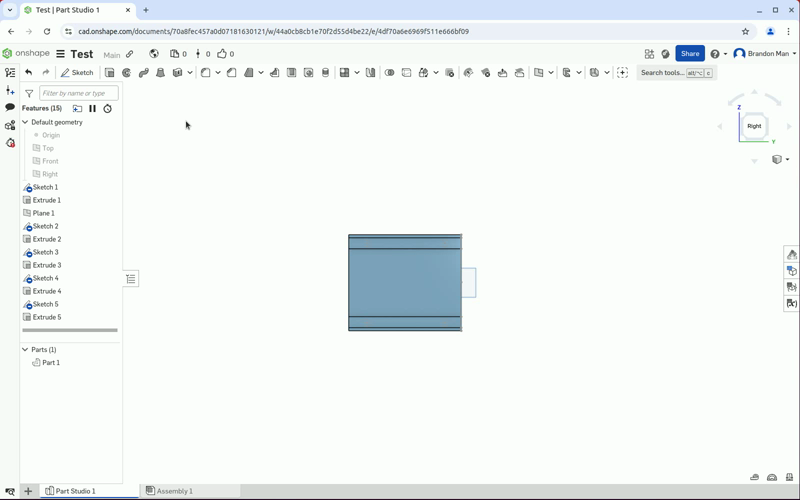
key(shift+7)
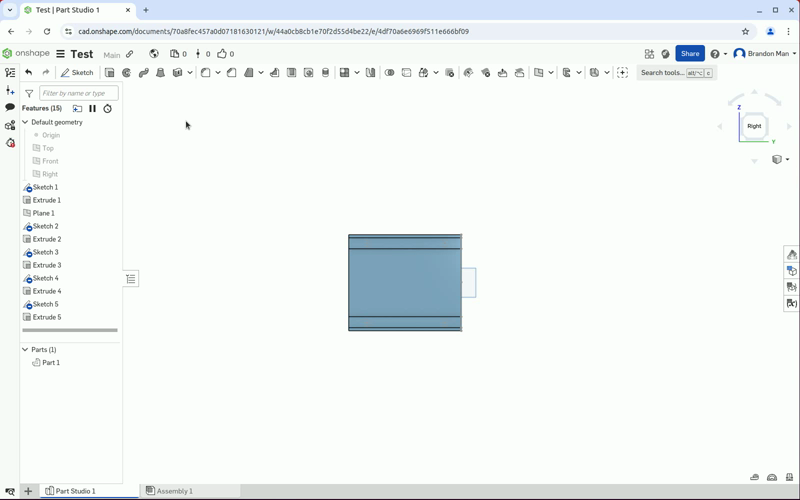
key(right, 2)
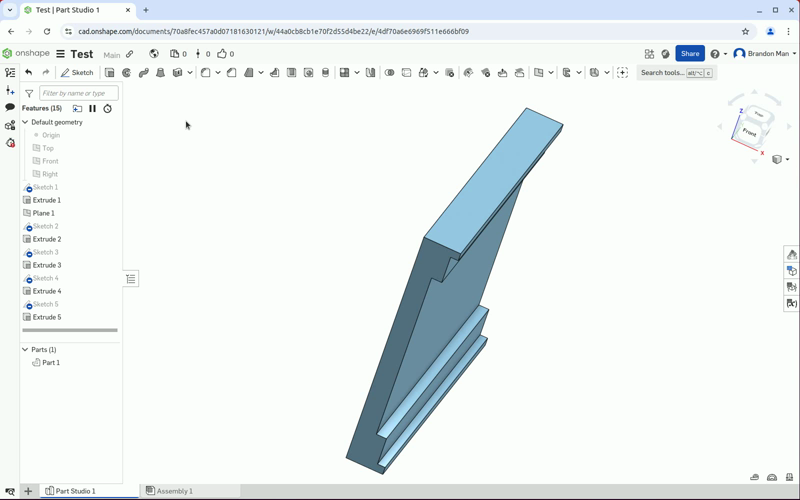
key(down, 2)
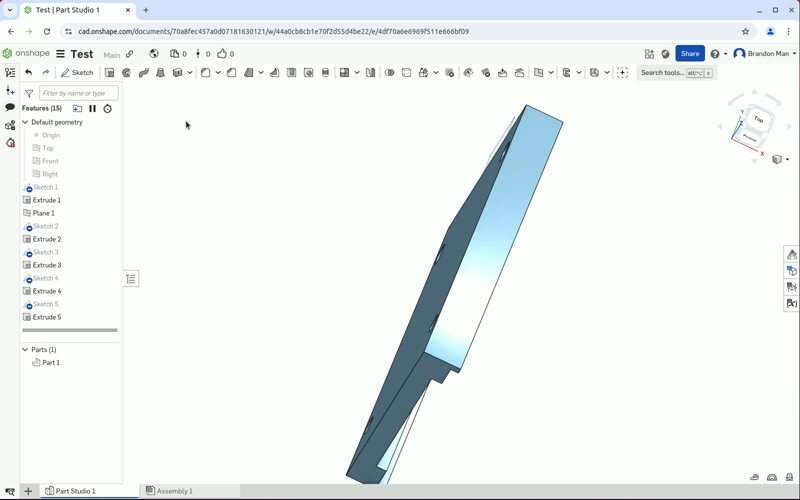
key(up, 2)
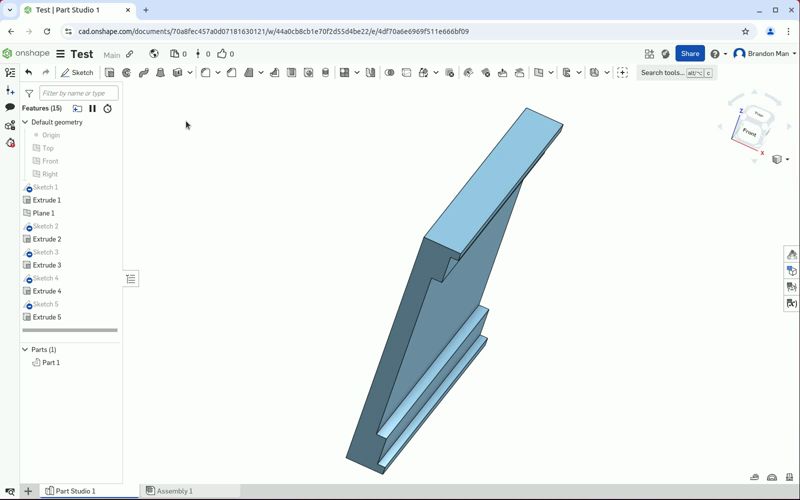
key(left, 2)
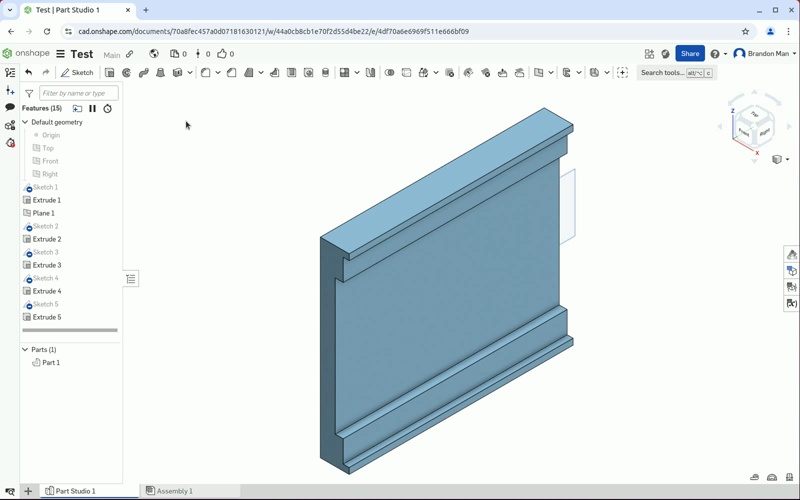
mouse_move(73, 189)
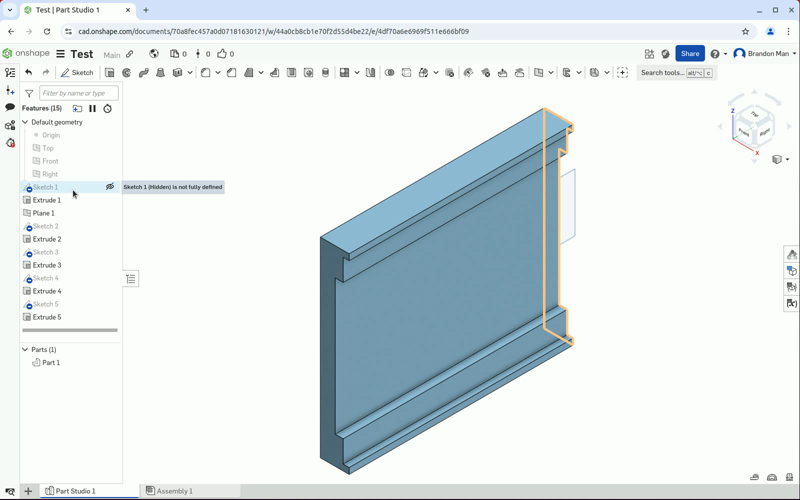
click(73, 189)